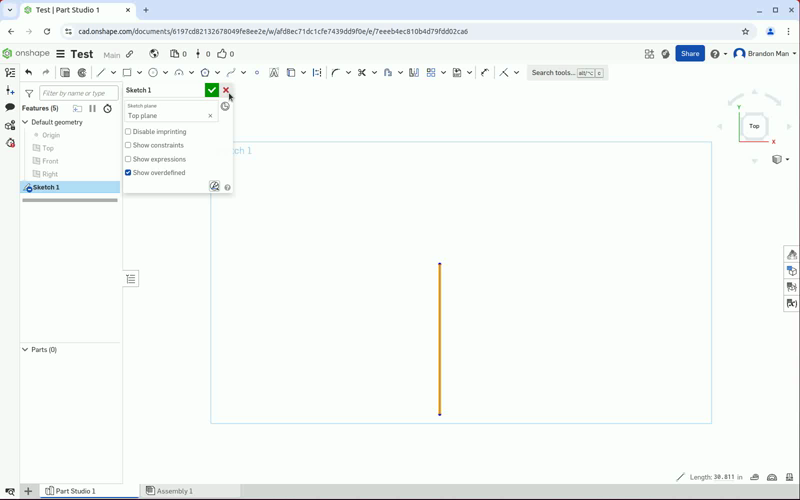
key(shift+h)
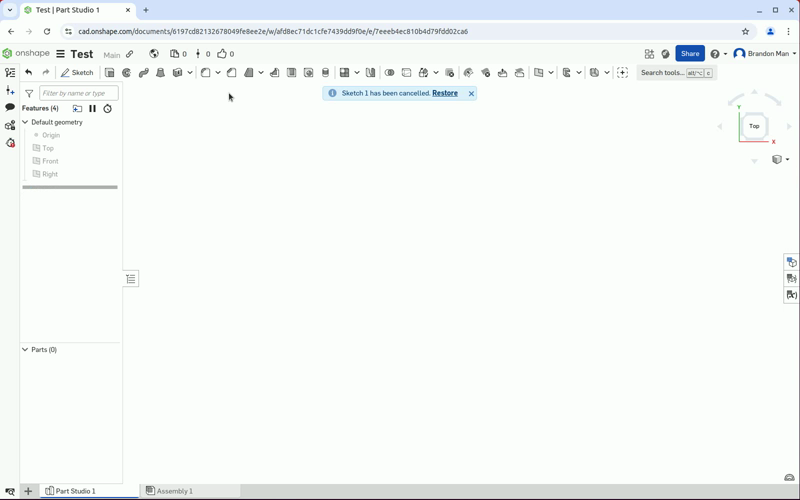
mouse_move(73, 352)
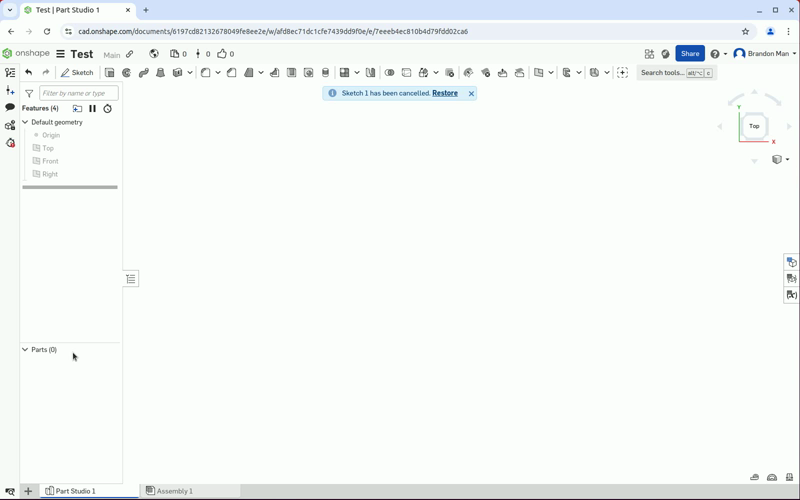
key(y)
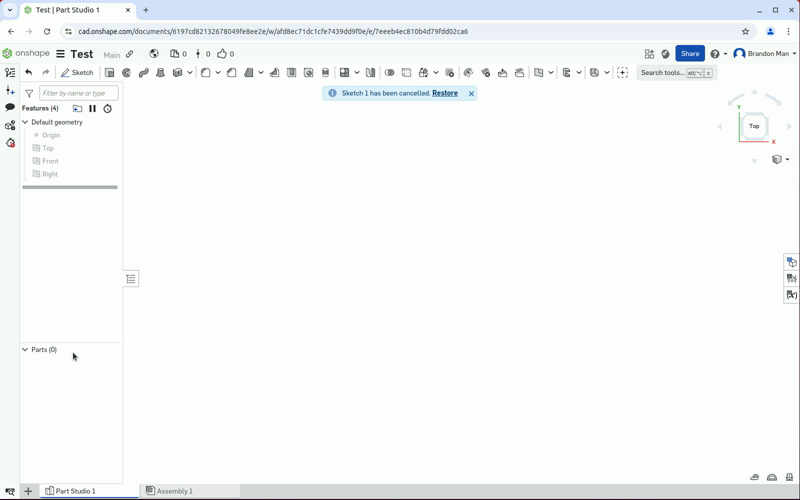
key(shift+p)
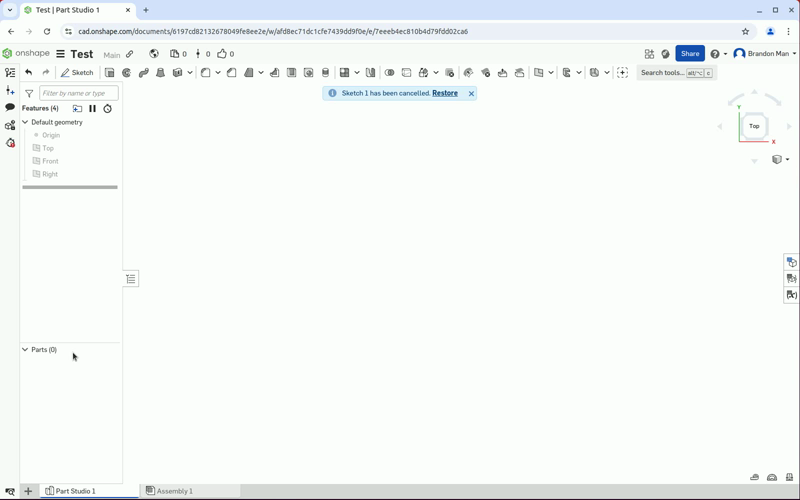
key(space)
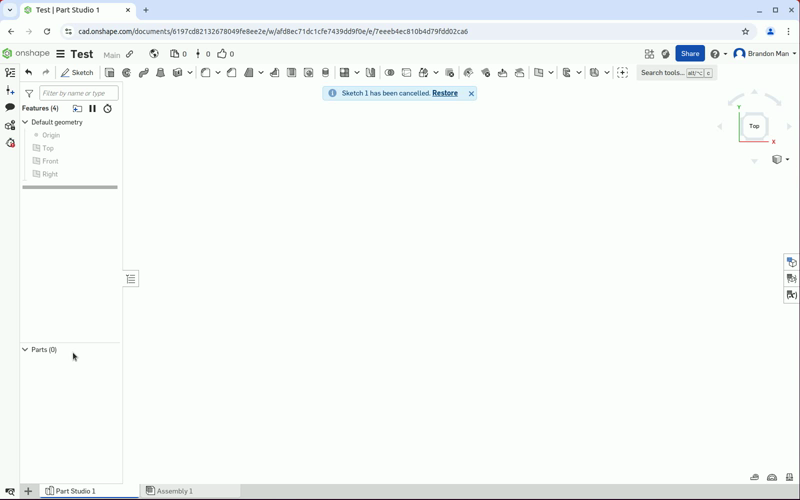
key_down(shift)
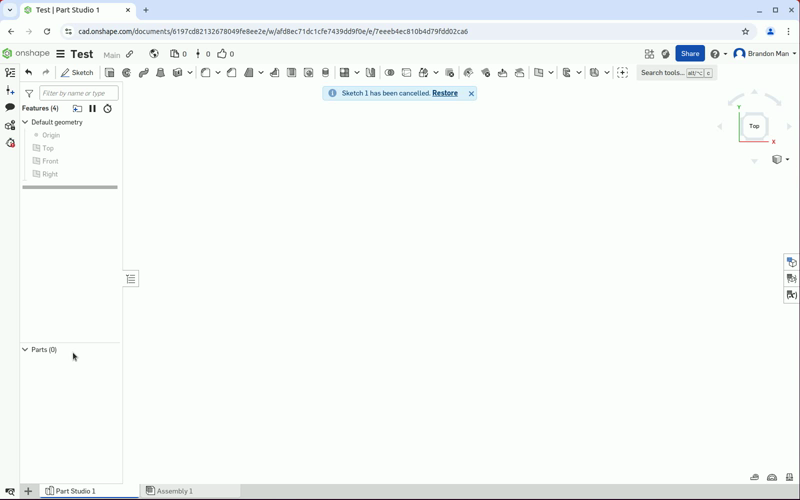
key(up)
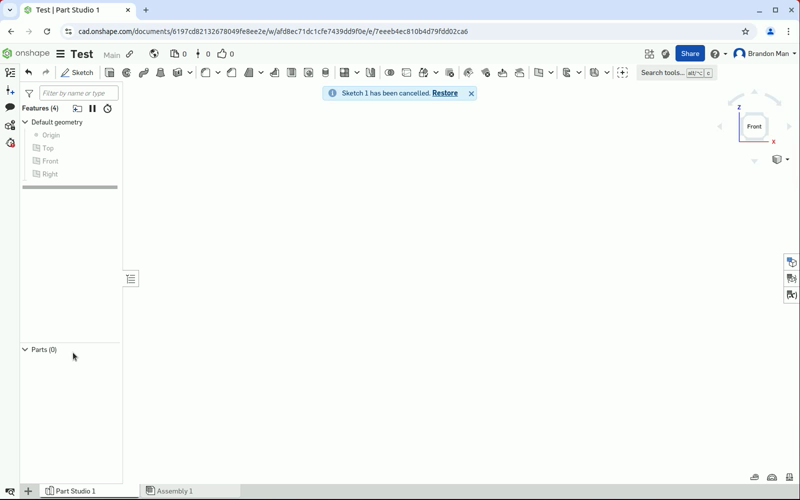
key_up(shift)
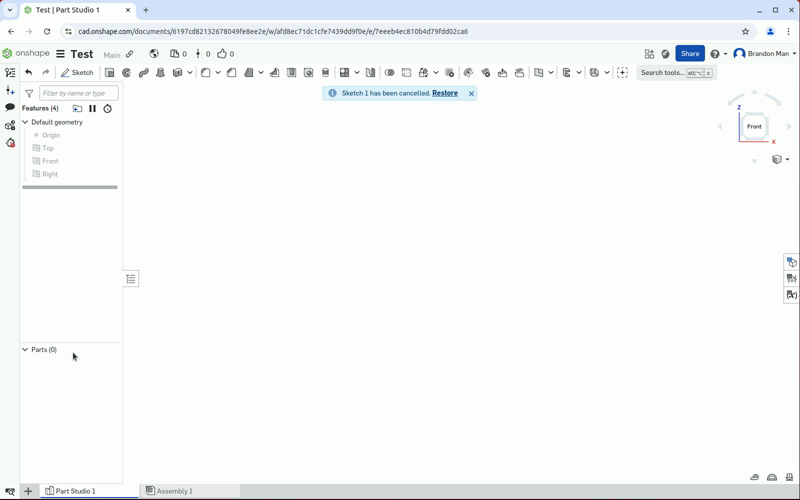
mouse_move(73, 352)
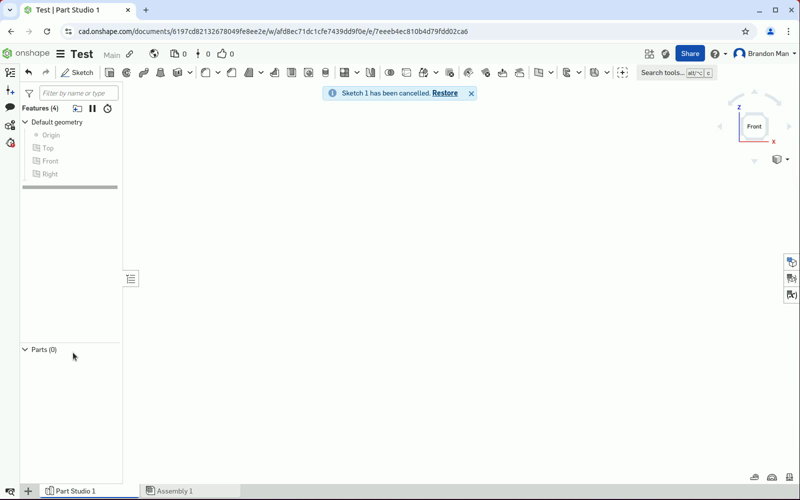
key(shift+y)
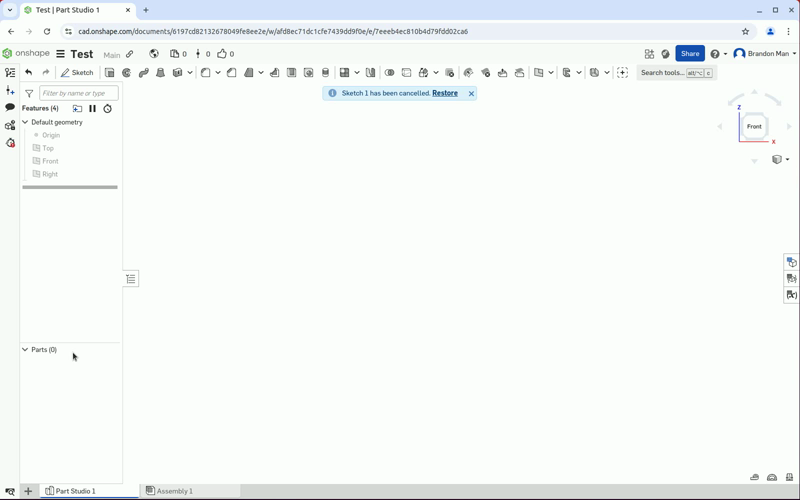
key(shift+s)
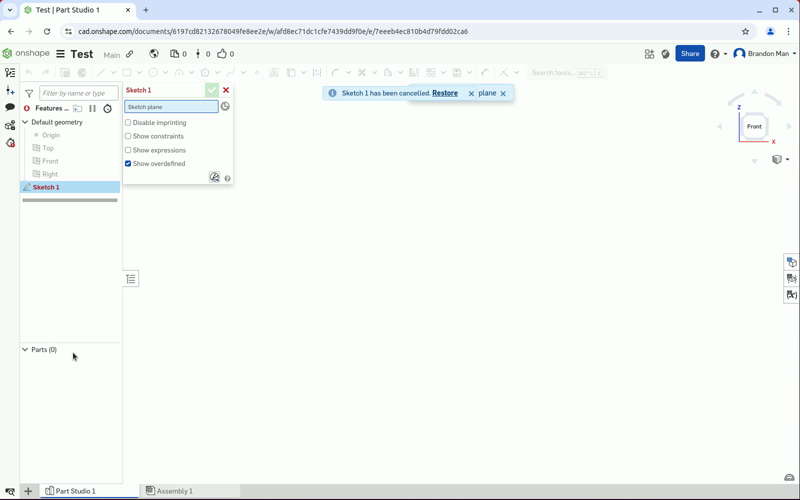
mouse_move(73, 163)
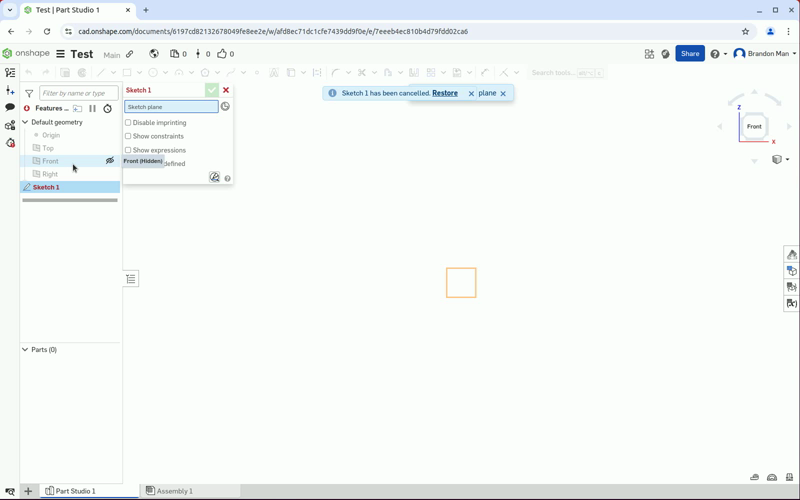
click(73, 163)
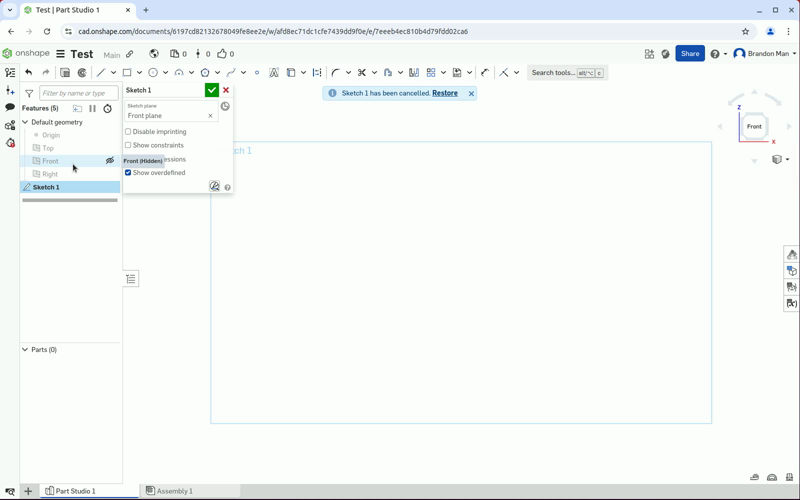
mouse_move(73, 352)
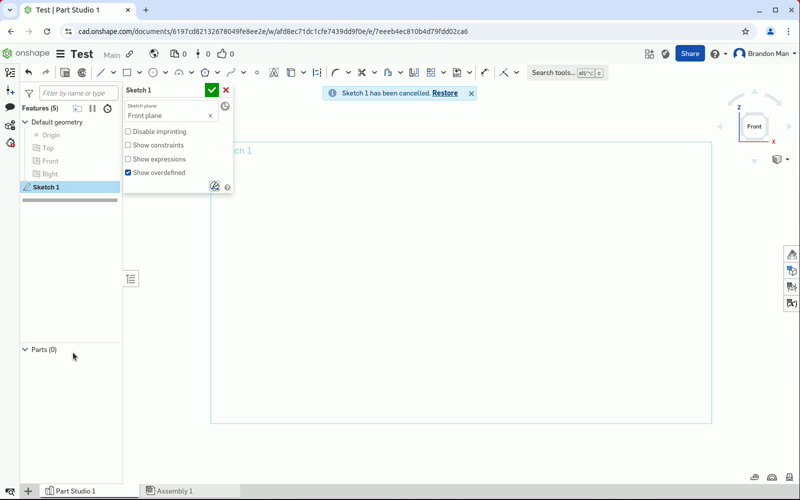
key(y)
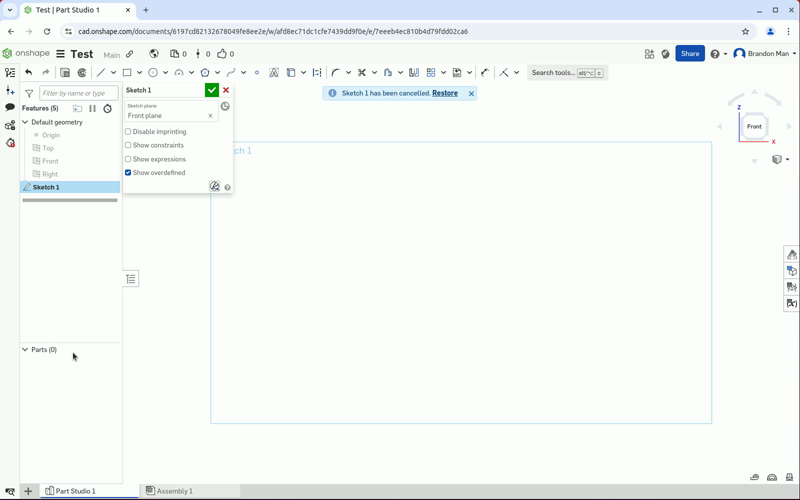
key(c)
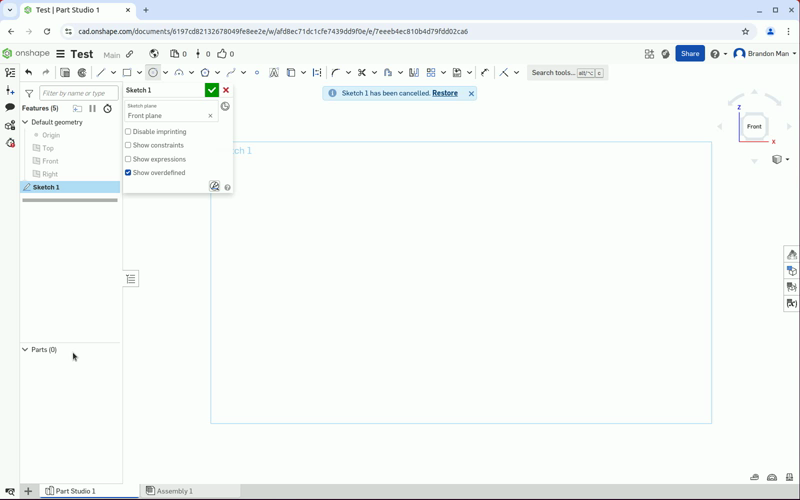
key_down(shift)
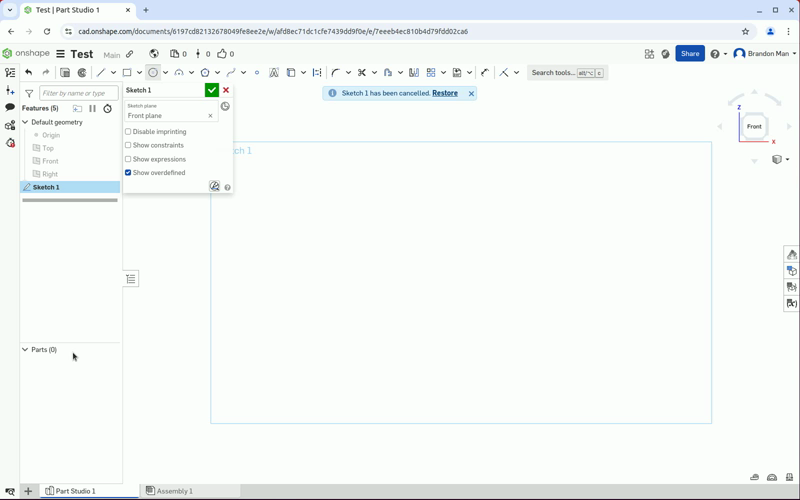
mouse_move(461, 282)
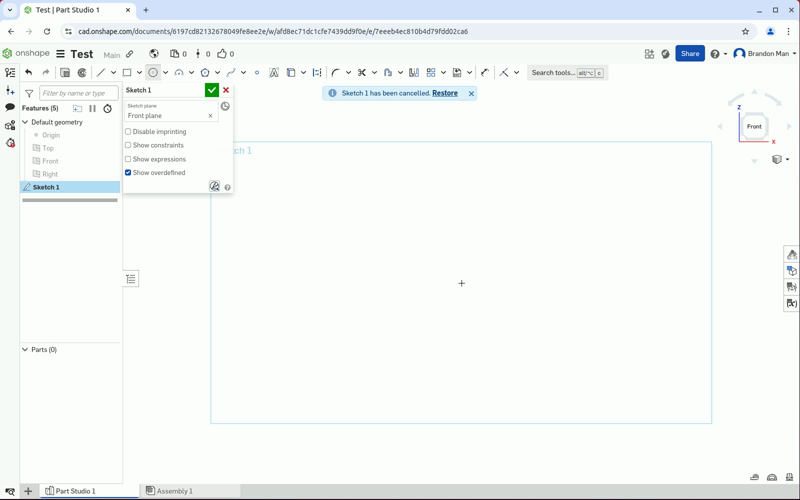
click(461, 282)
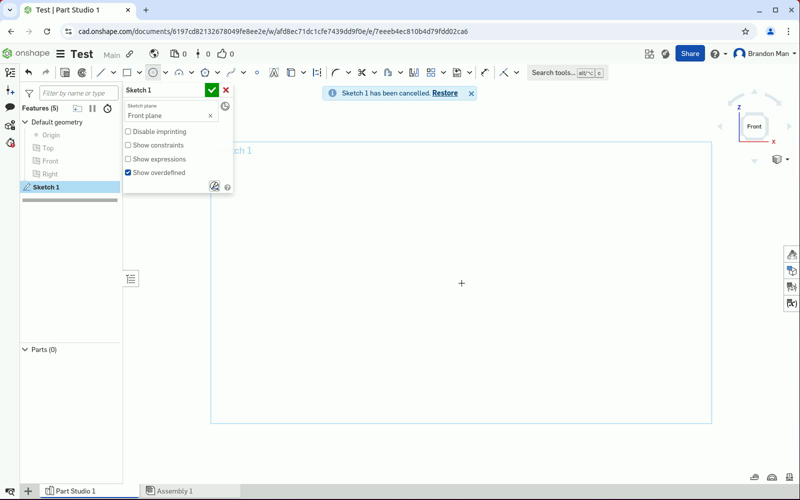
key_up(shift)
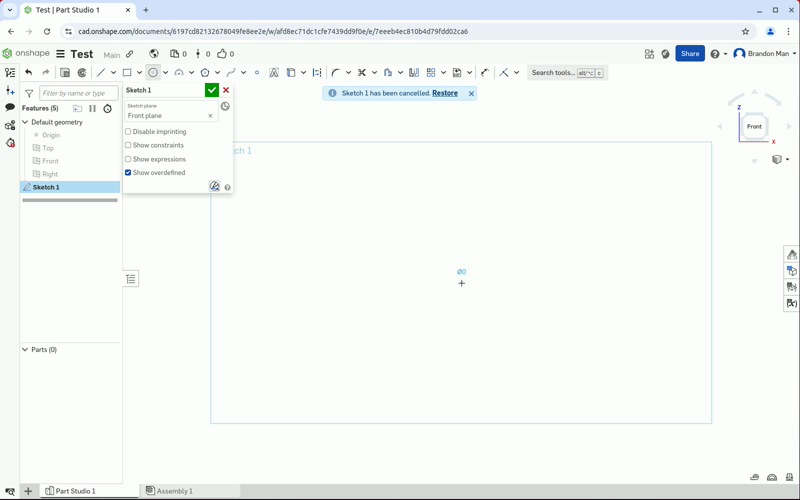
mouse_move(468, 282)
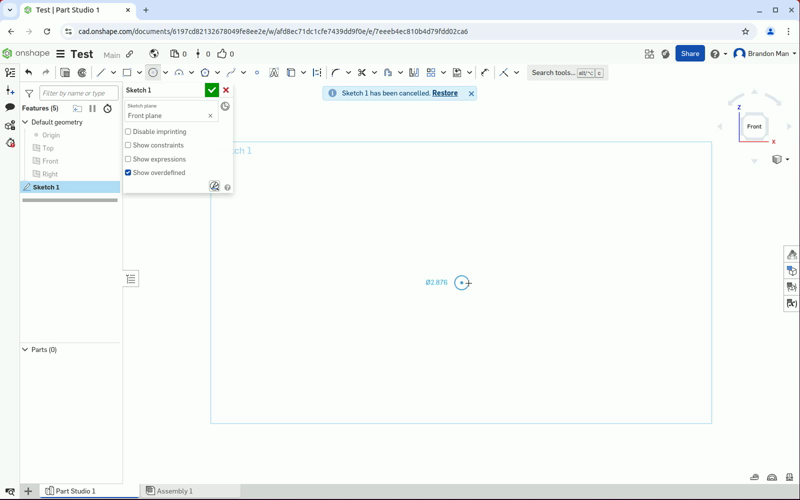
click(468, 282)
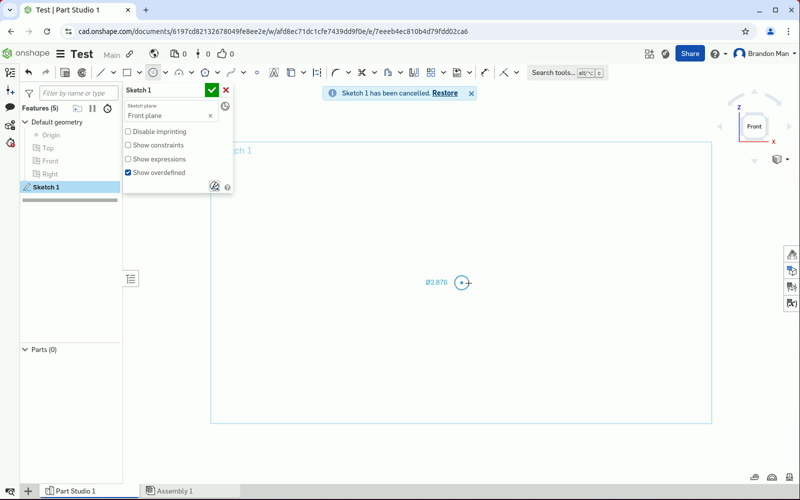
key(esc)
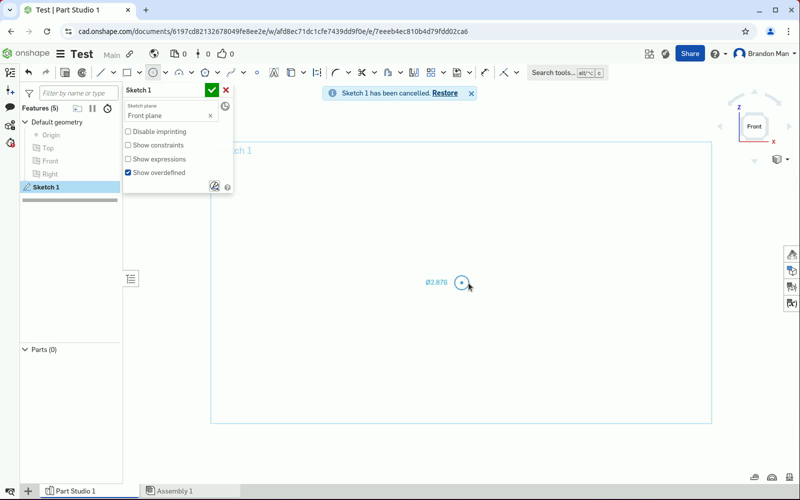
key(c)
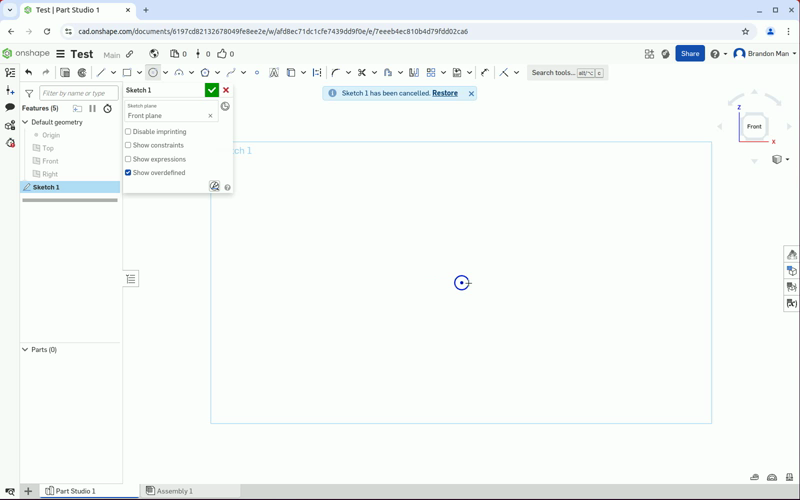
key_down(shift)
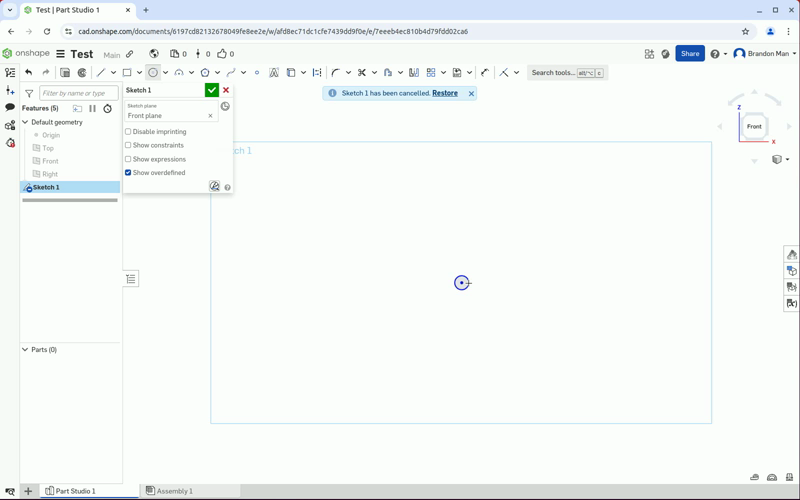
mouse_move(461, 282)
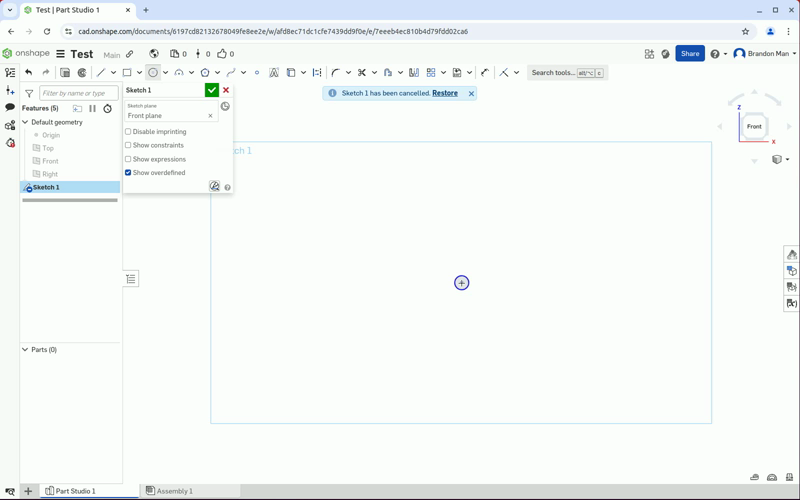
click(461, 282)
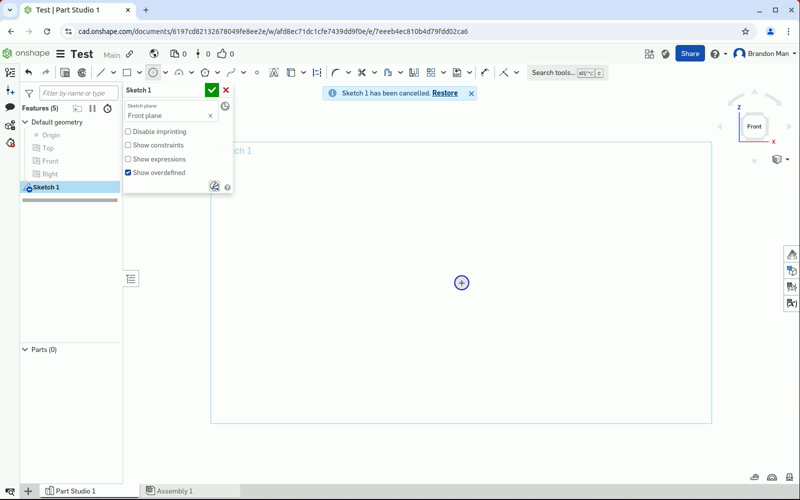
key_up(shift)
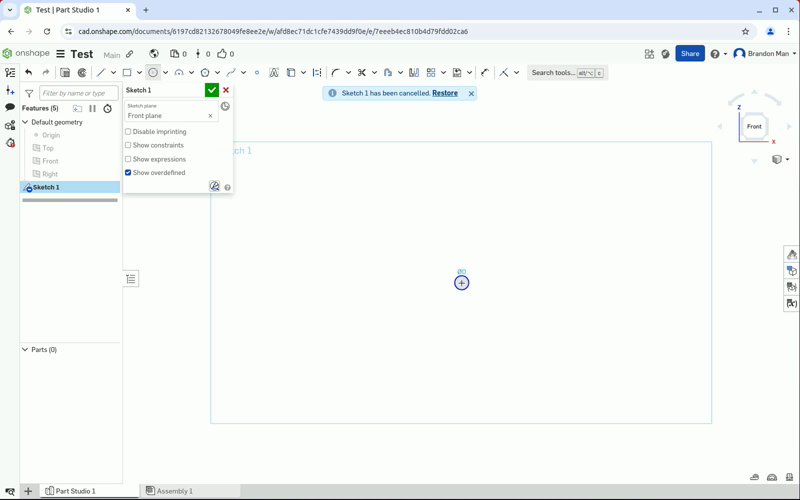
mouse_move(467, 282)
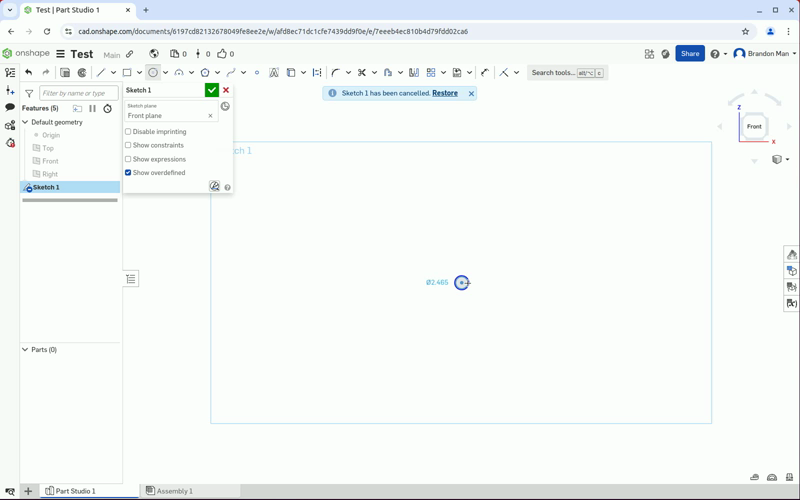
scroll(6)
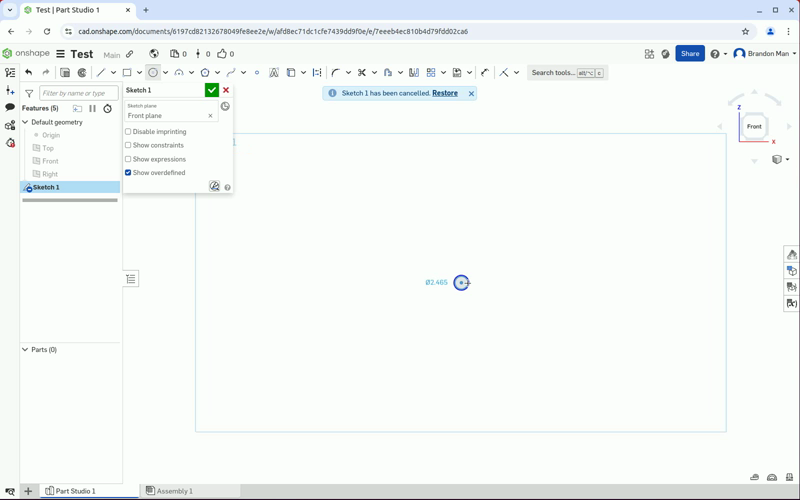
scroll(6)
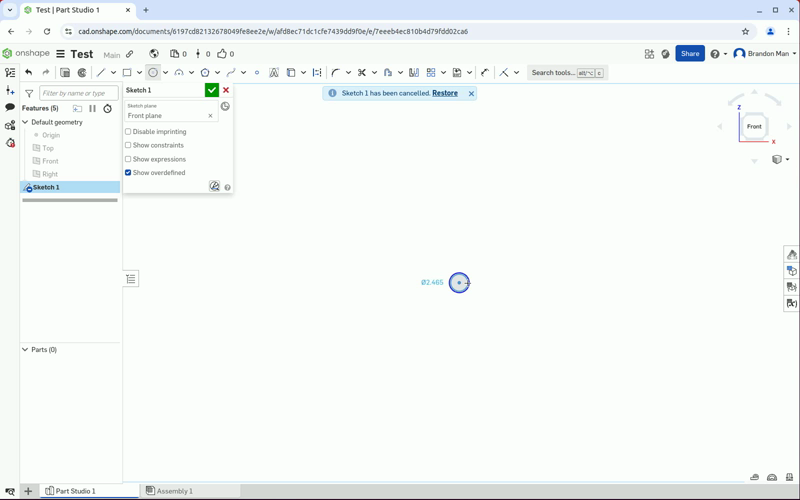
scroll(6)
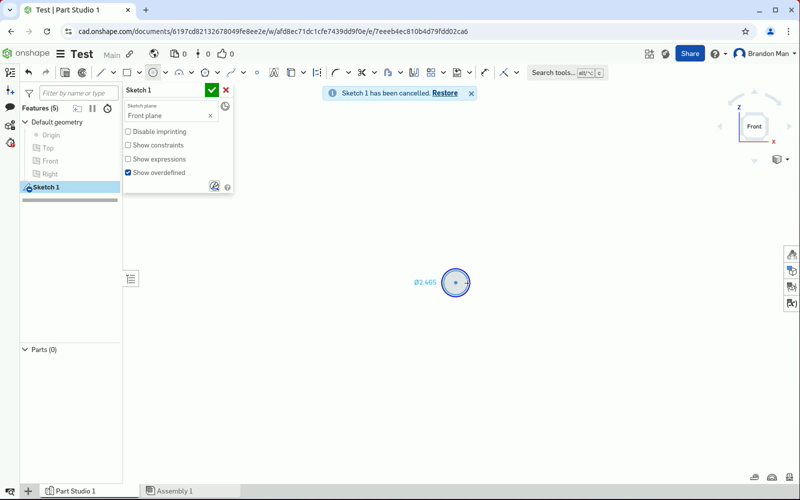
scroll(6)
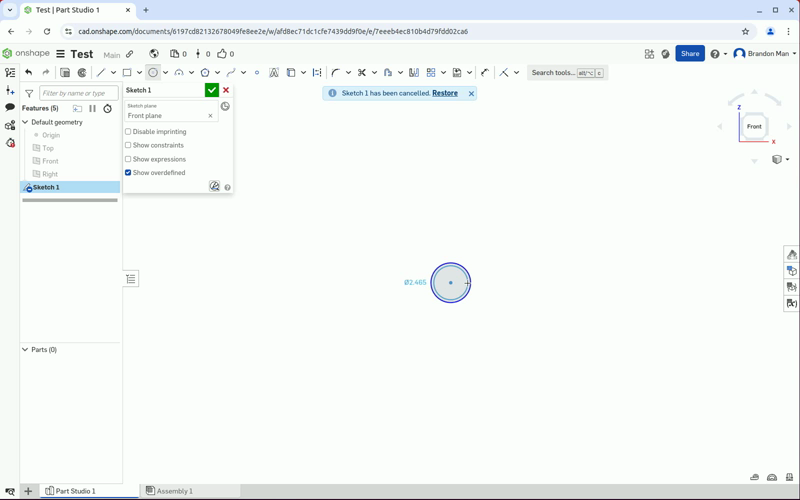
scroll(6)
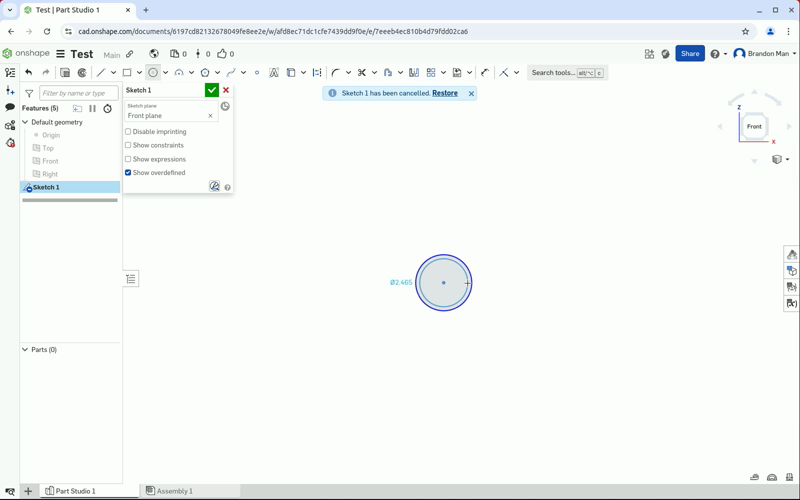
scroll(6)
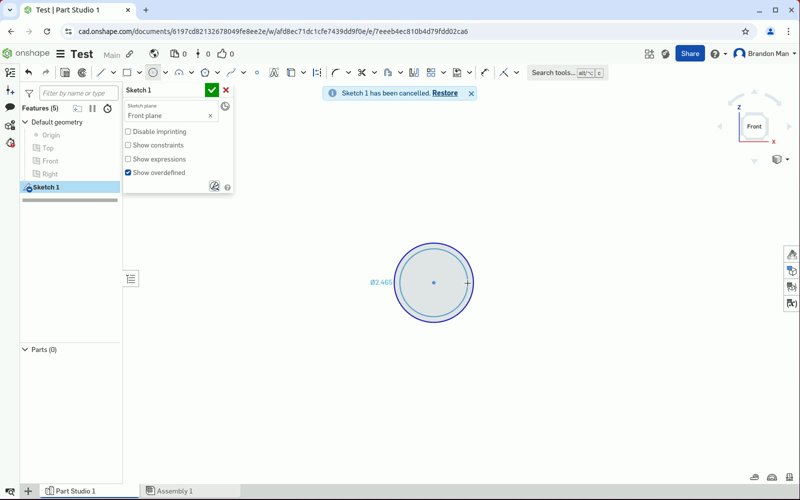
scroll(6)
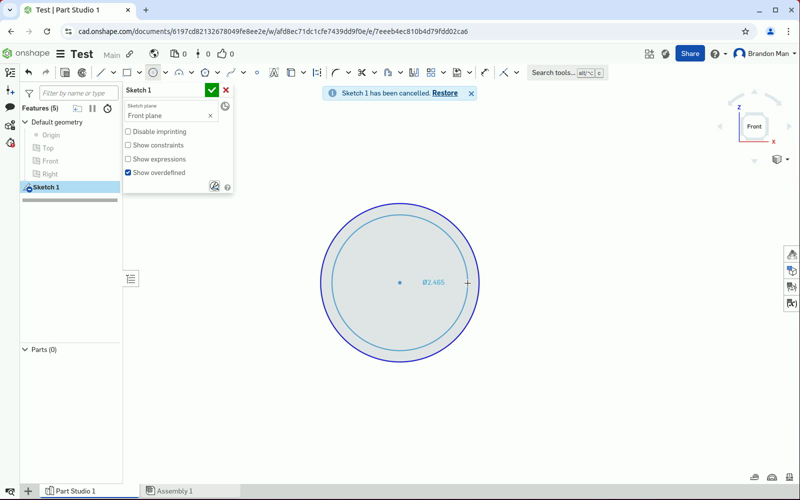
click(467, 282)
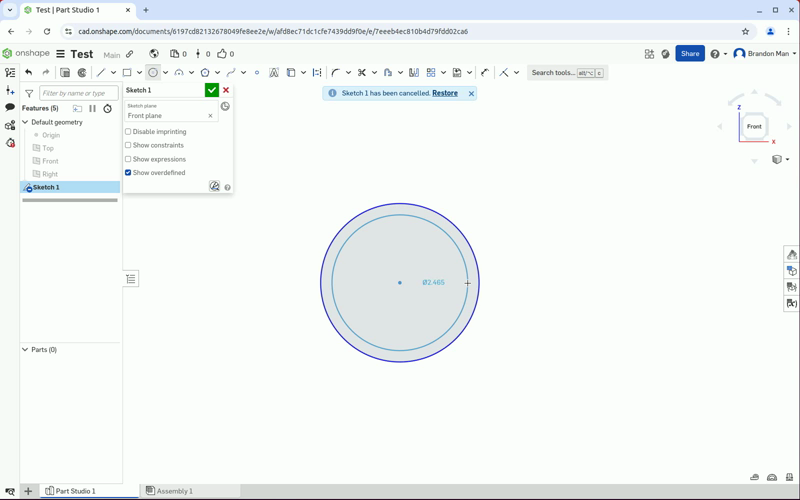
scroll(-6)
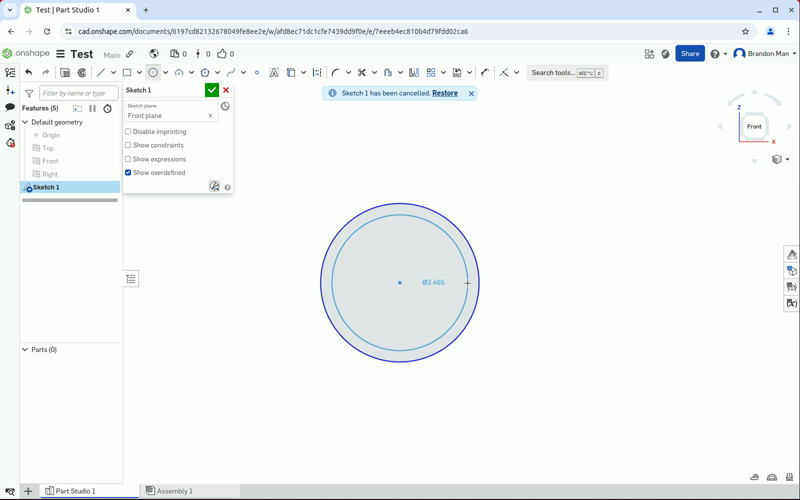
scroll(-6)
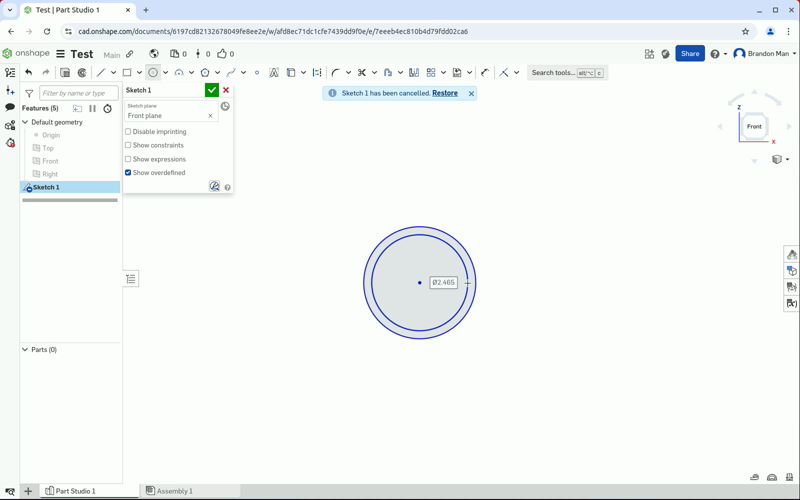
scroll(-6)
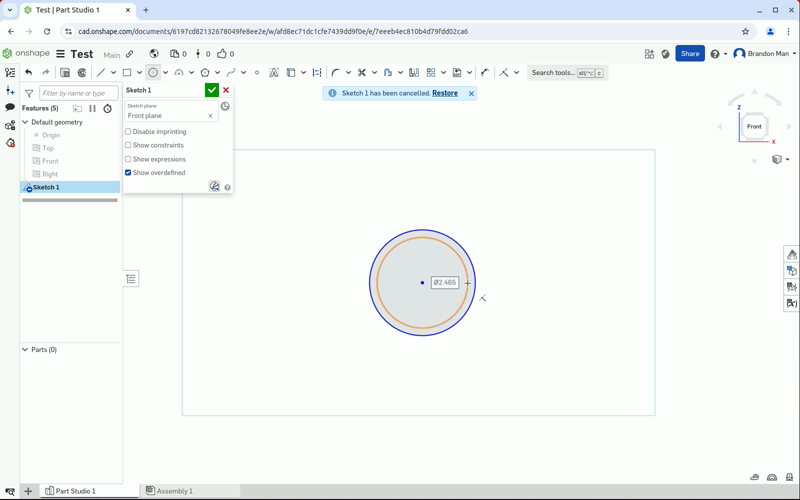
scroll(-6)
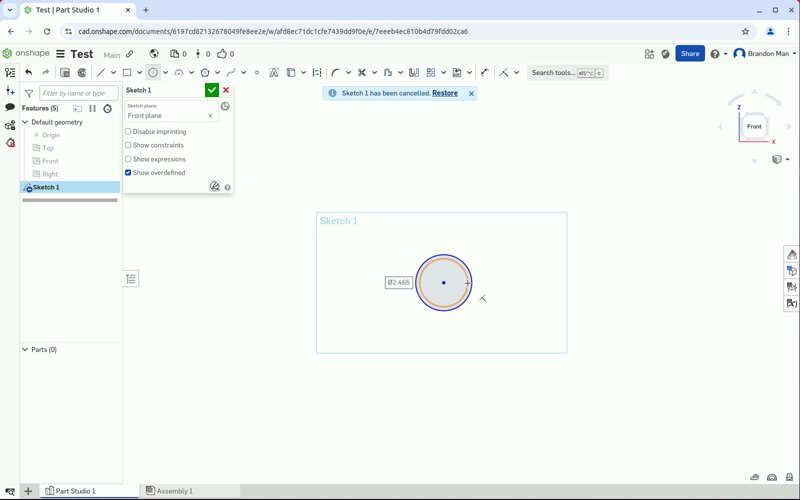
scroll(-6)
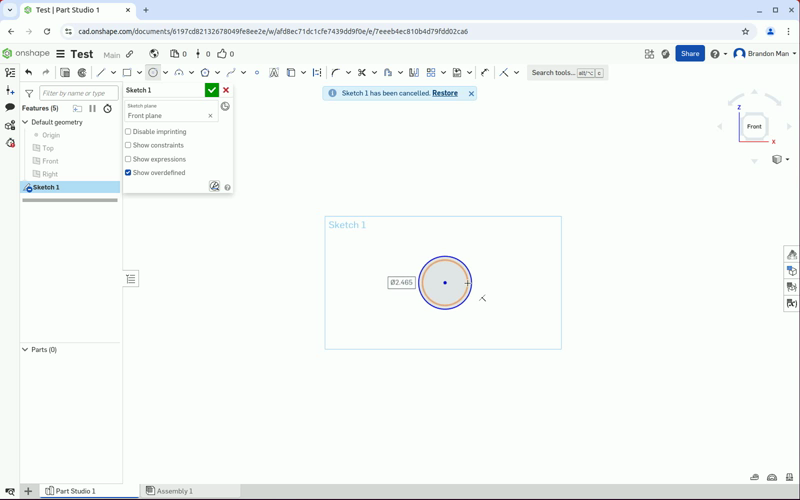
scroll(-6)
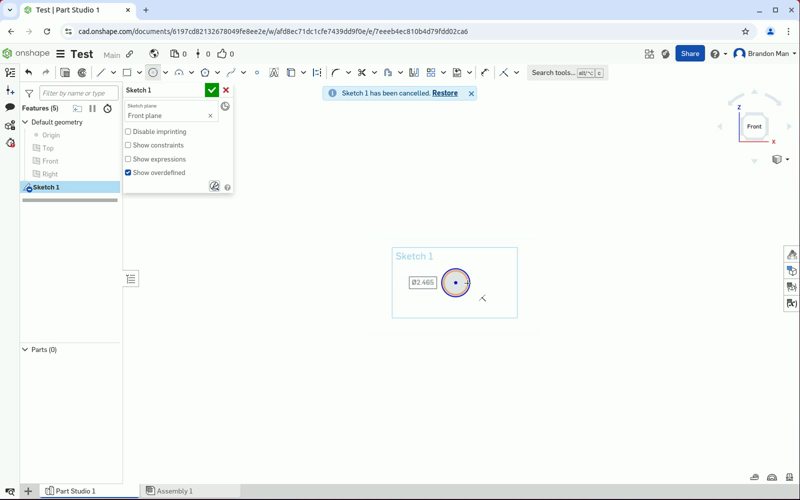
scroll(-6)
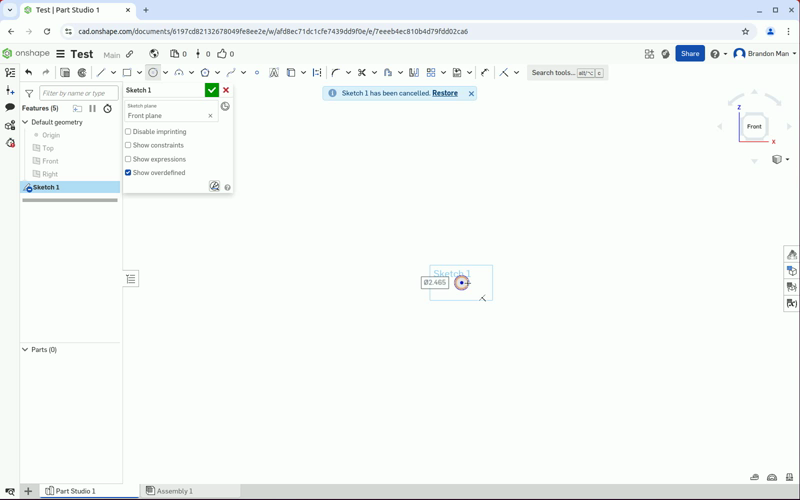
key(esc)
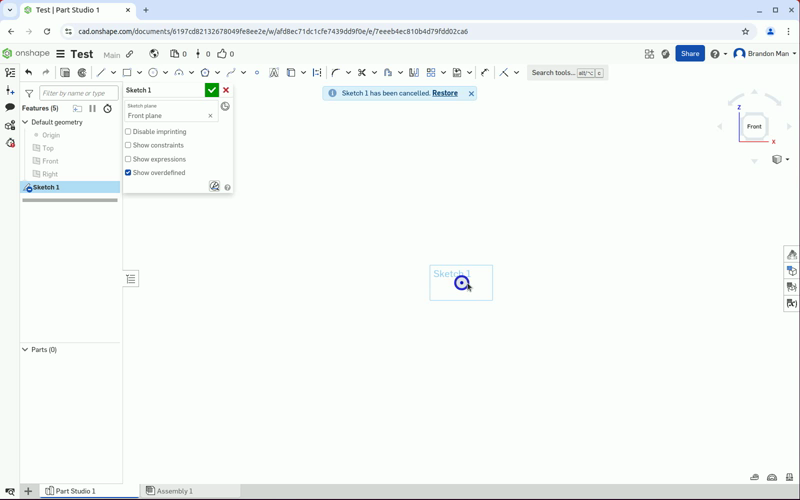
mouse_move(455, 280)
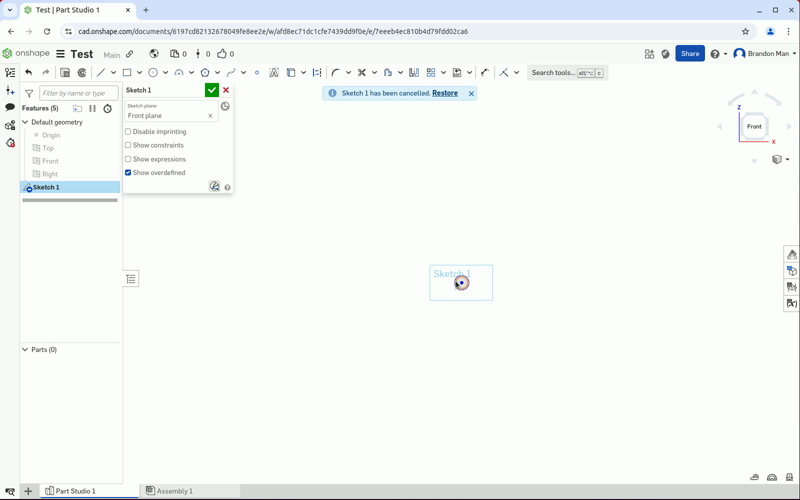
scroll(6)
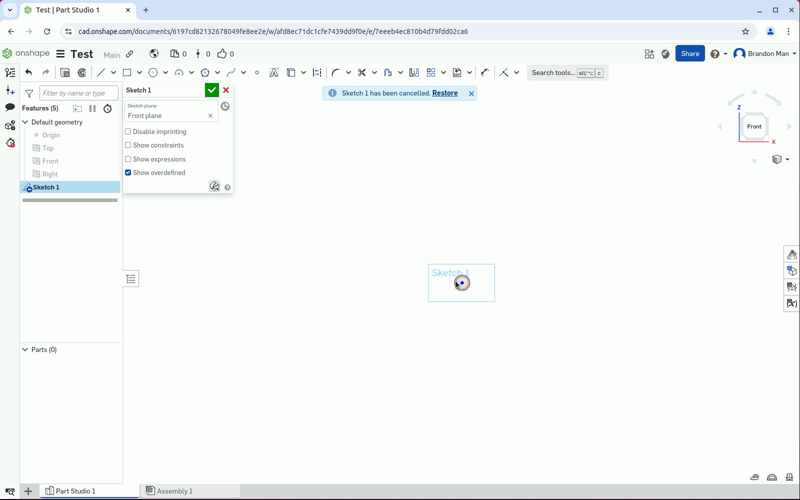
scroll(6)
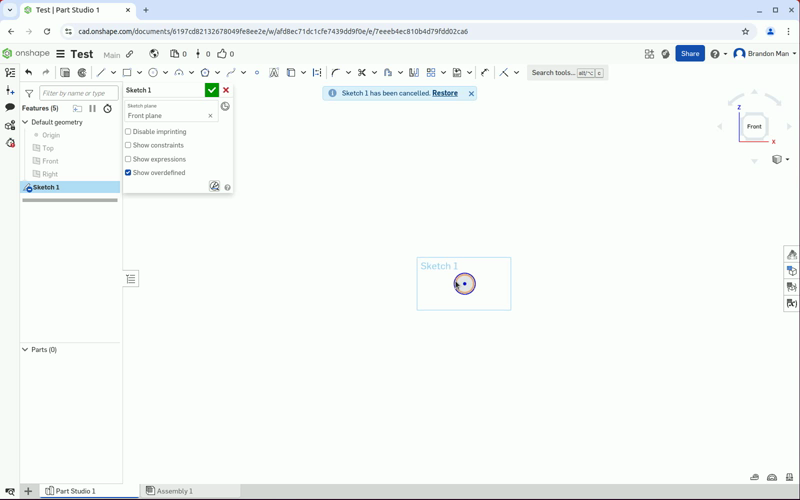
scroll(6)
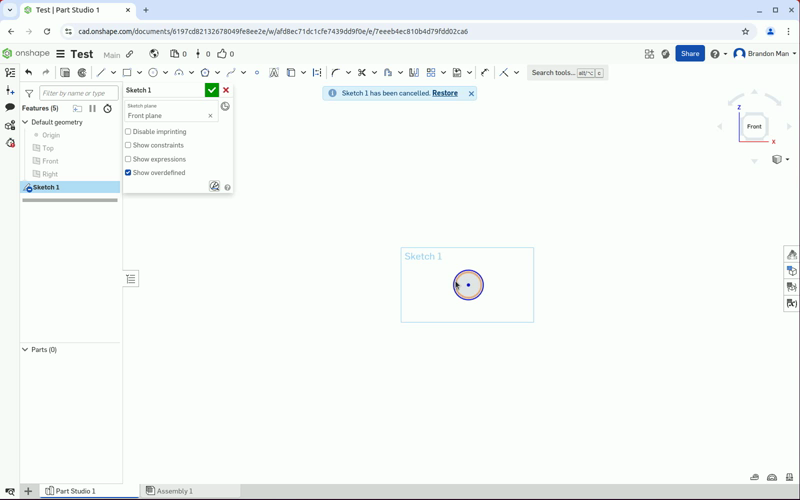
scroll(6)
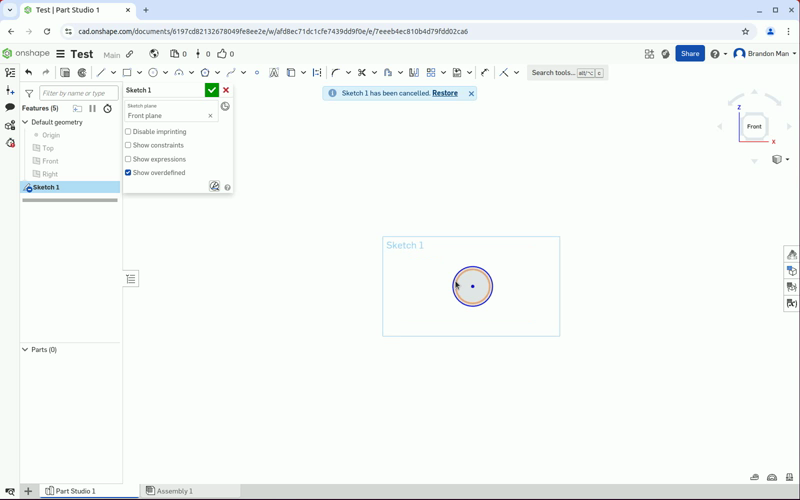
scroll(6)
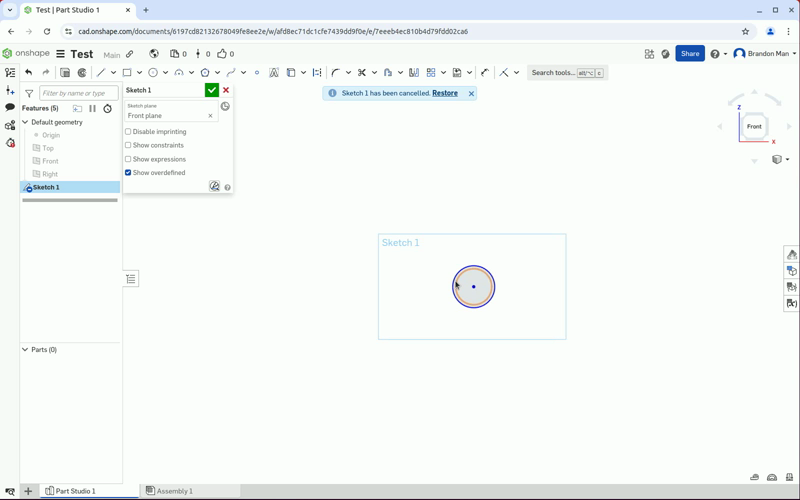
scroll(6)
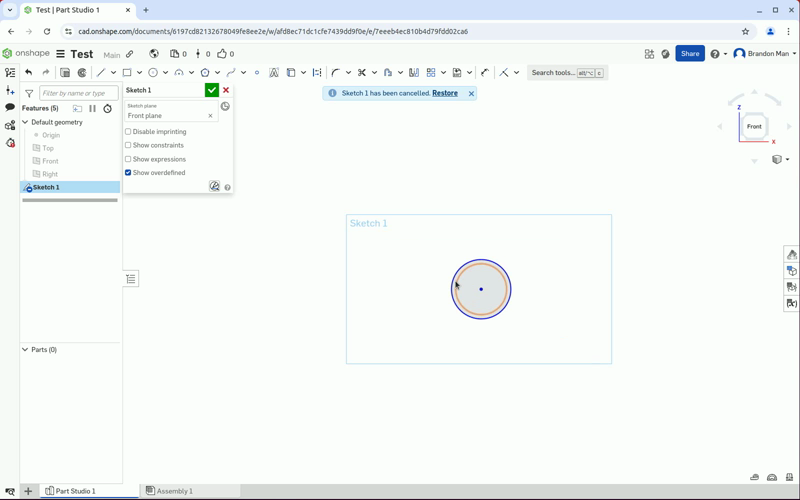
scroll(6)
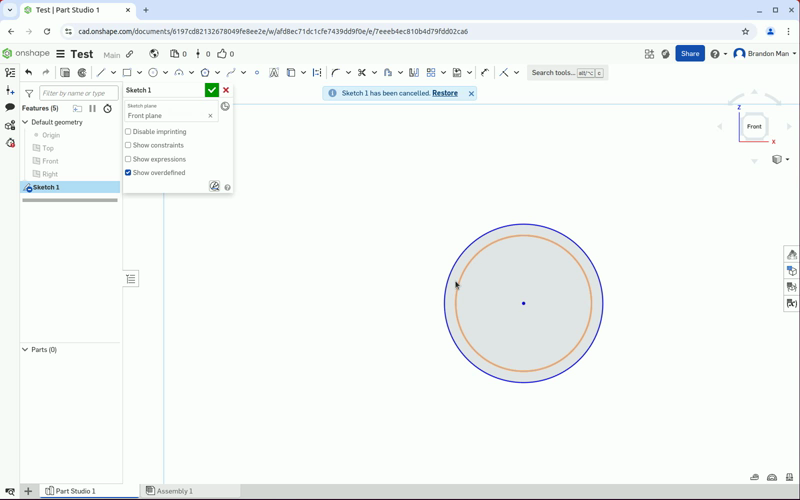
click(455, 280)
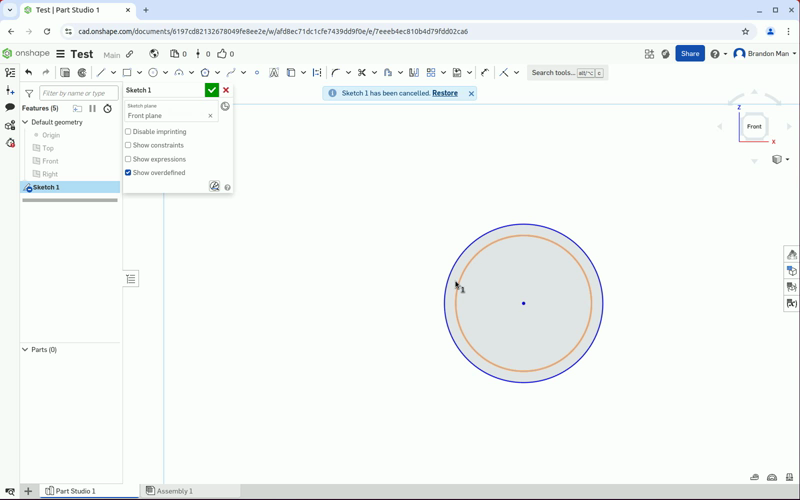
scroll(-6)
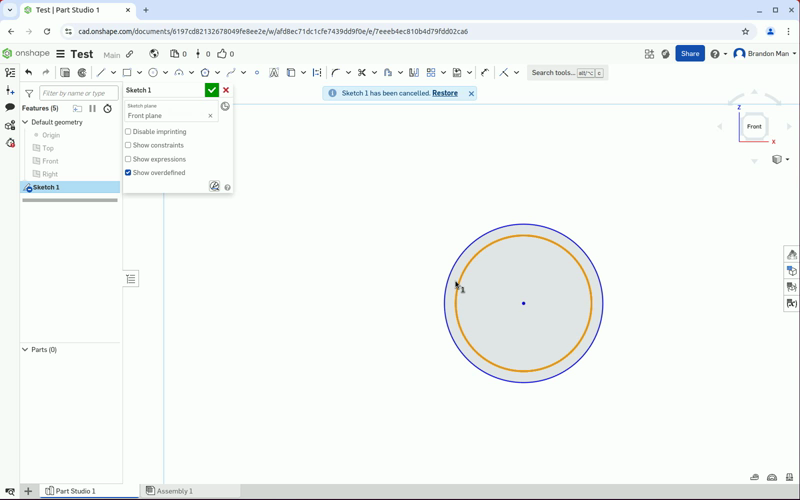
scroll(-6)
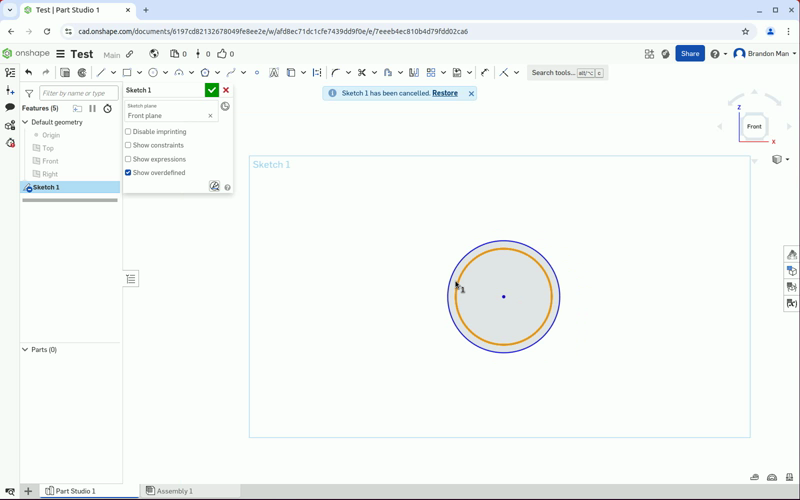
scroll(-6)
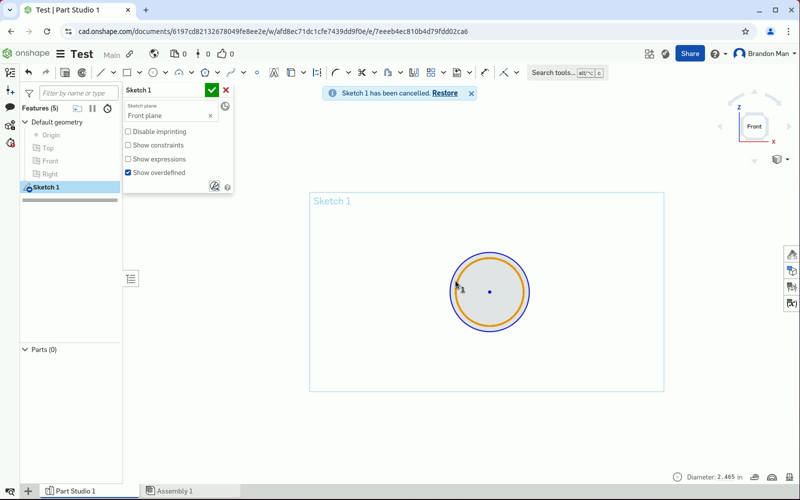
scroll(-6)
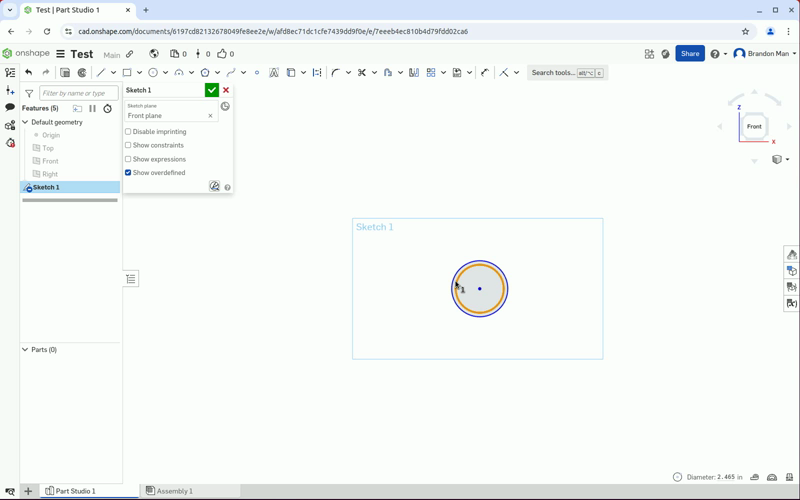
scroll(-6)
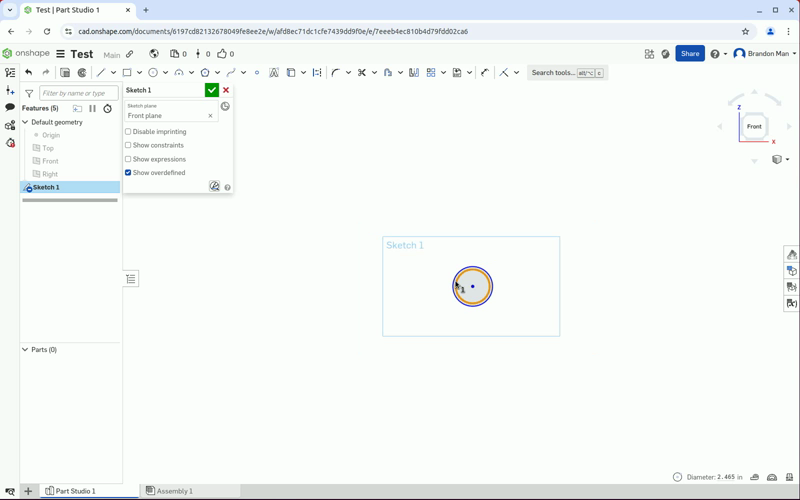
scroll(-6)
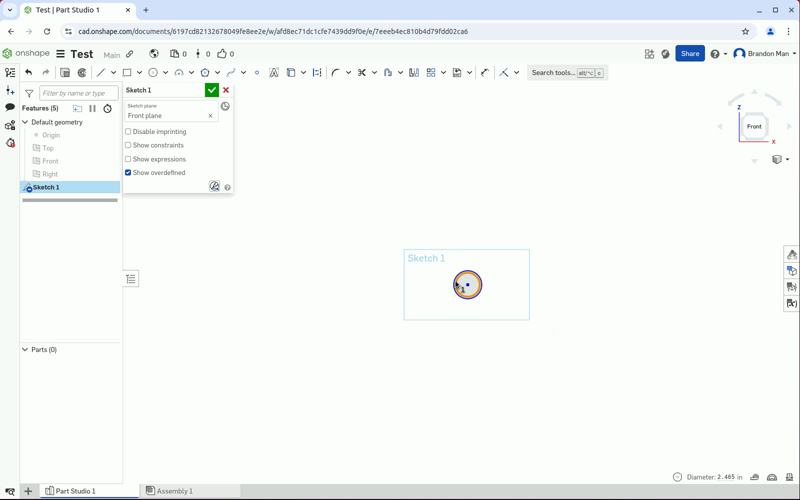
scroll(-6)
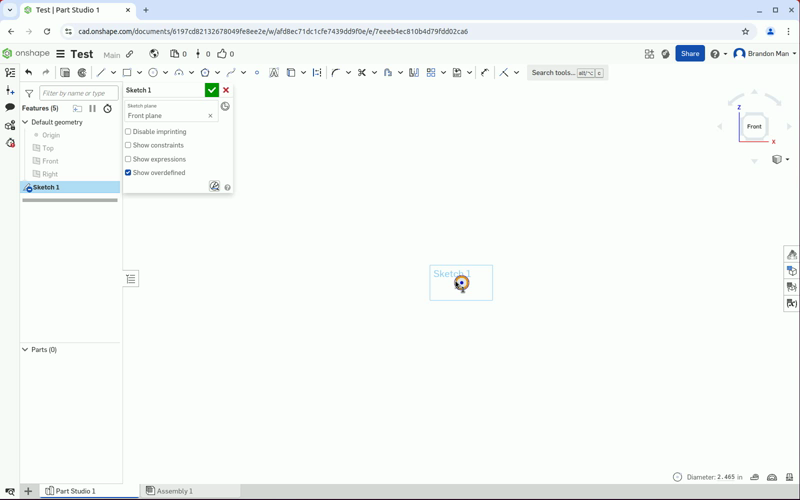
mouse_move(73, 352)
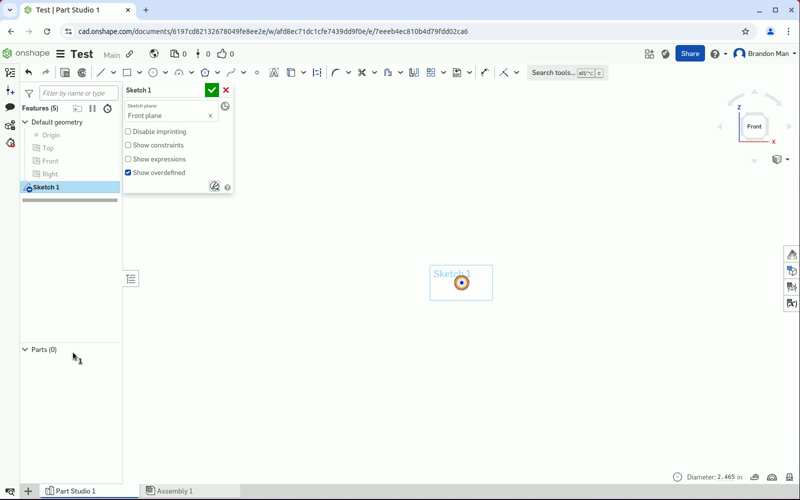
key(shift+y)
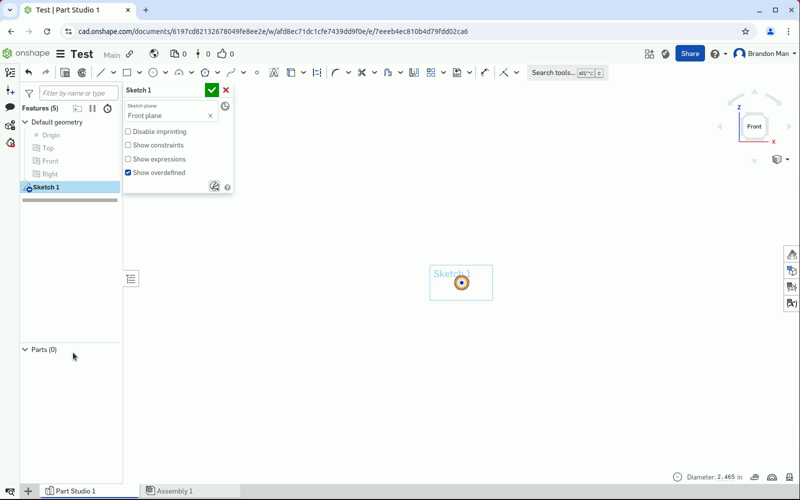
key(shift+e)
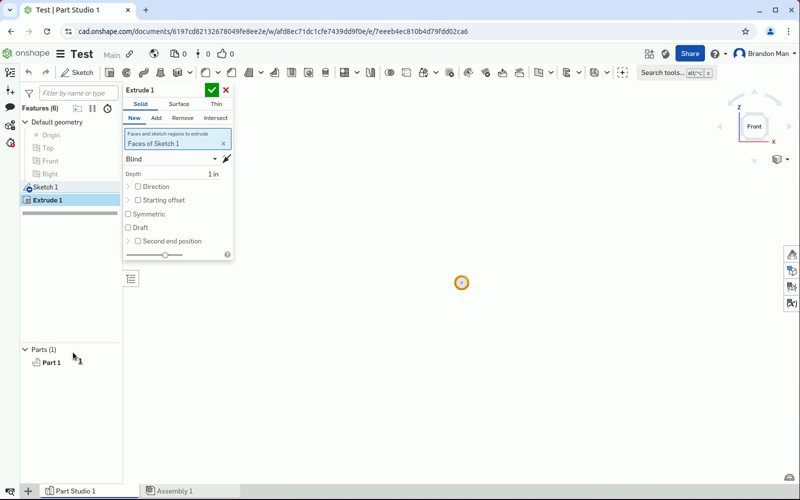
mouse_move(143, 106)
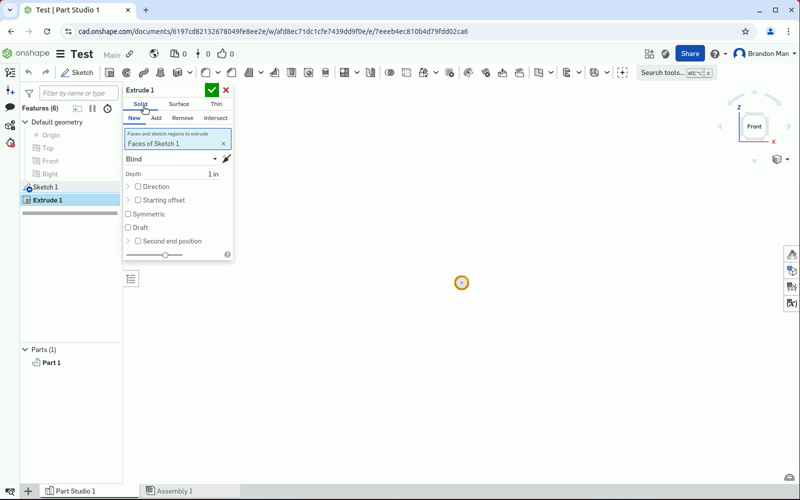
click(143, 106)
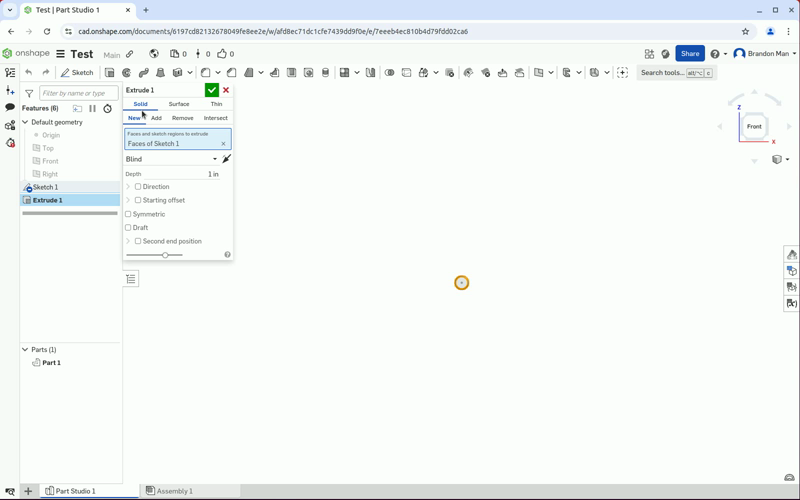
mouse_move(137, 120)
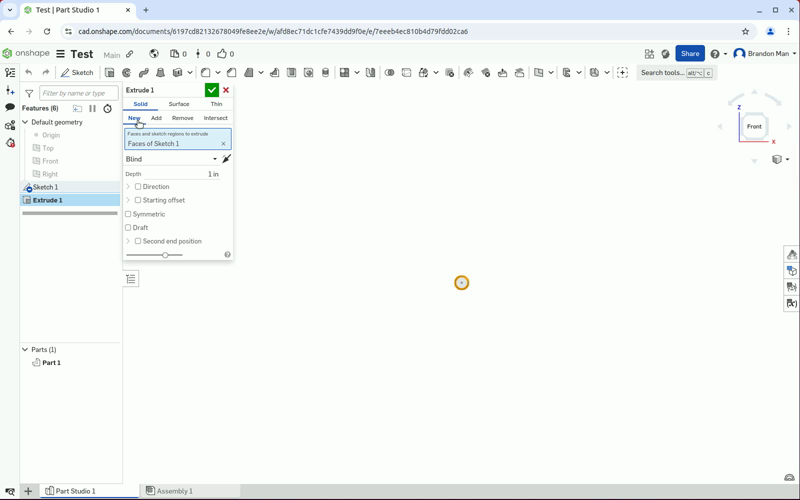
click(137, 120)
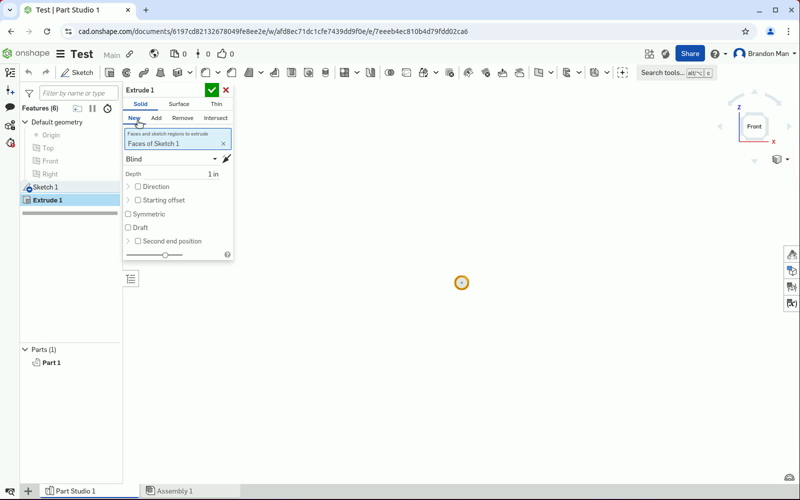
key(tab, 4)
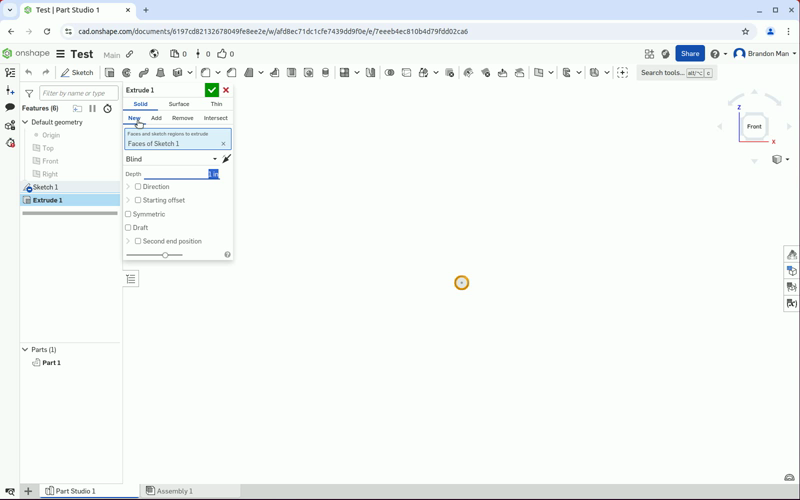
text(12.036)
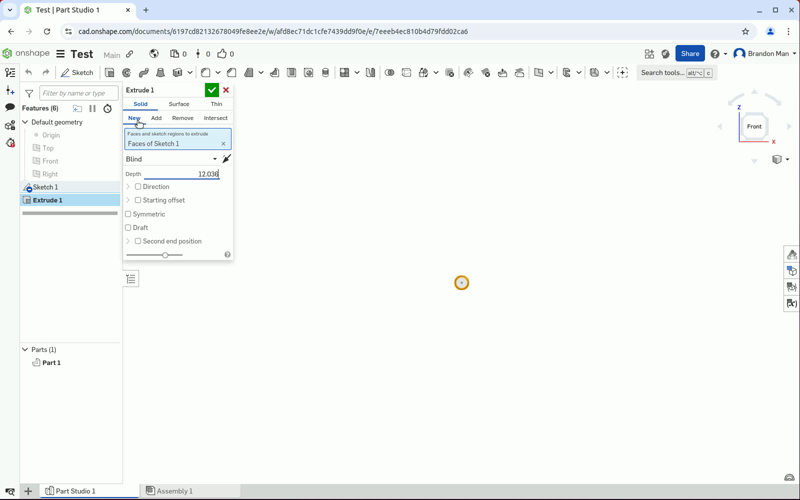
key(enter)
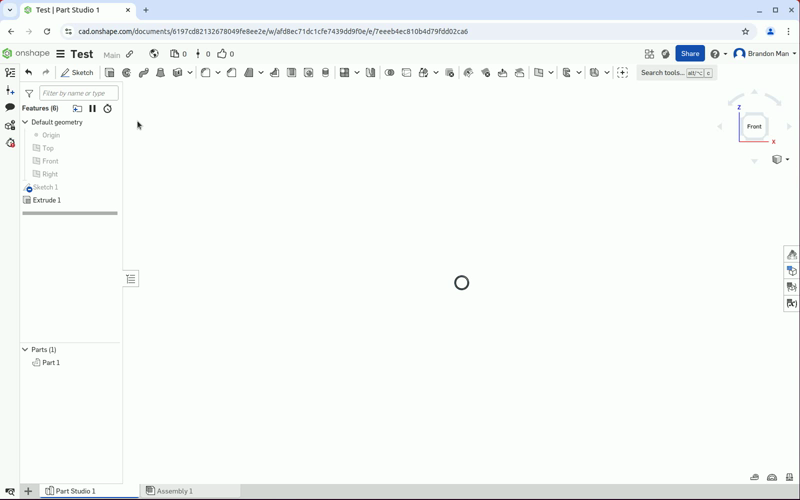
key(shift+h)
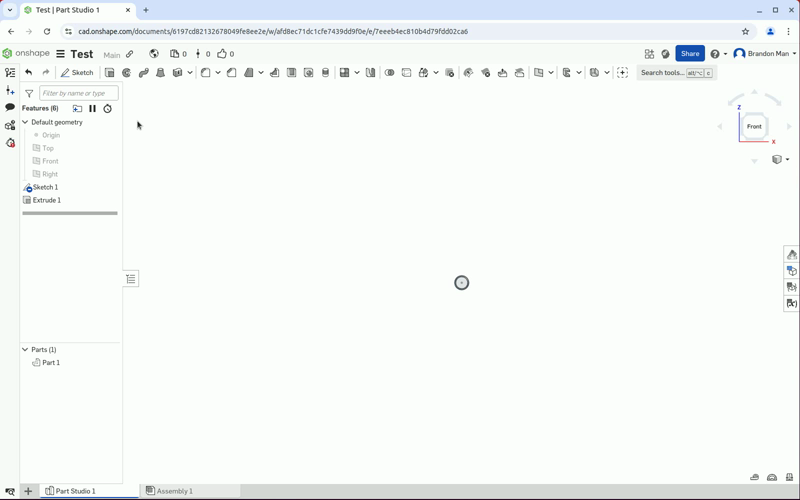
key(shift+h)
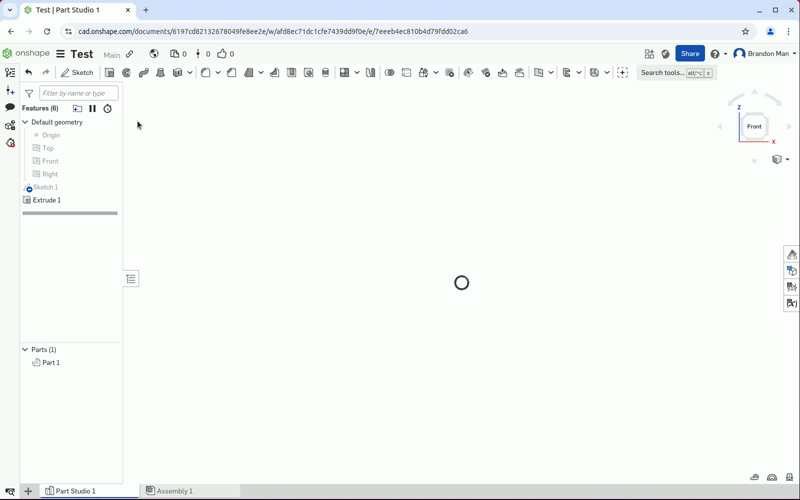
mouse_move(73, 189)
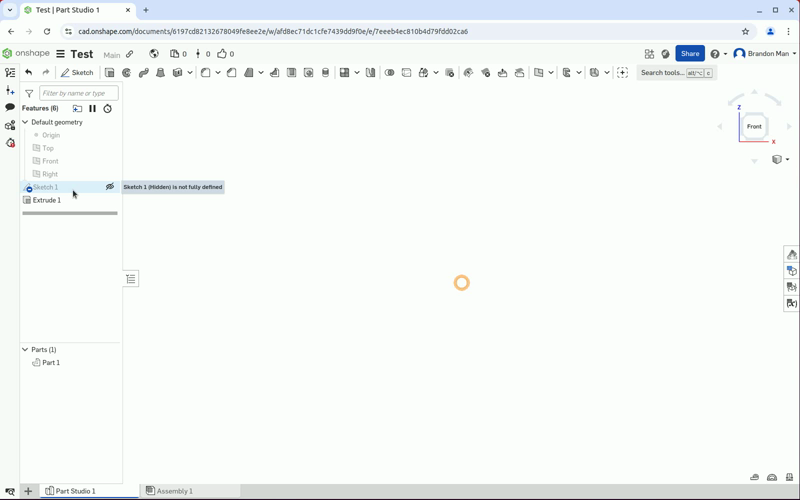
click(73, 189)
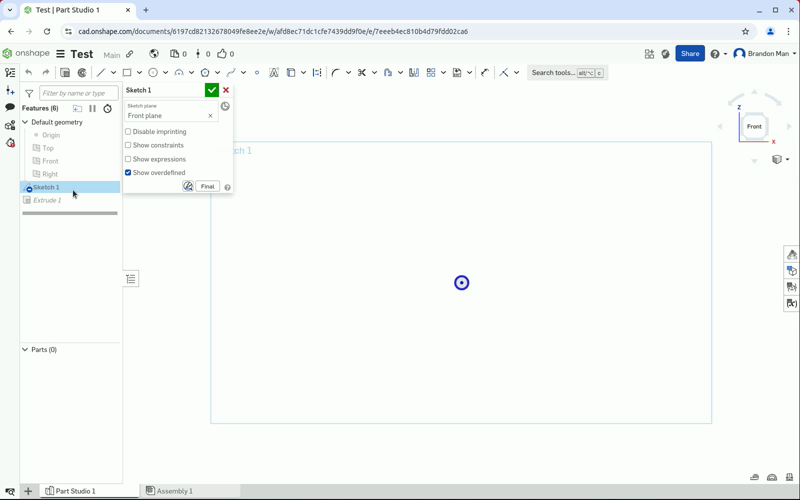
mouse_move(229, 92)
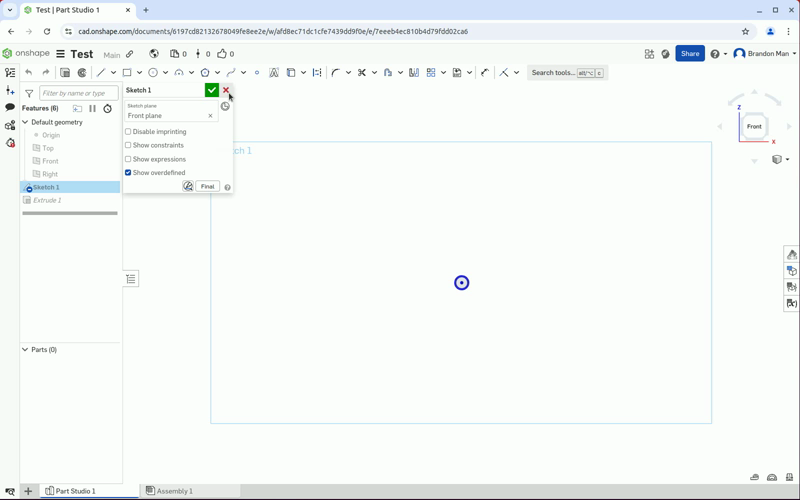
click(229, 92)
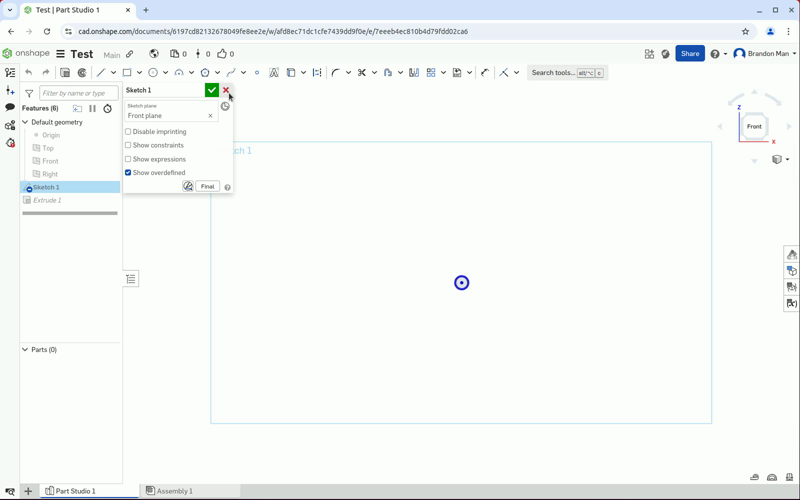
key(shift+s)
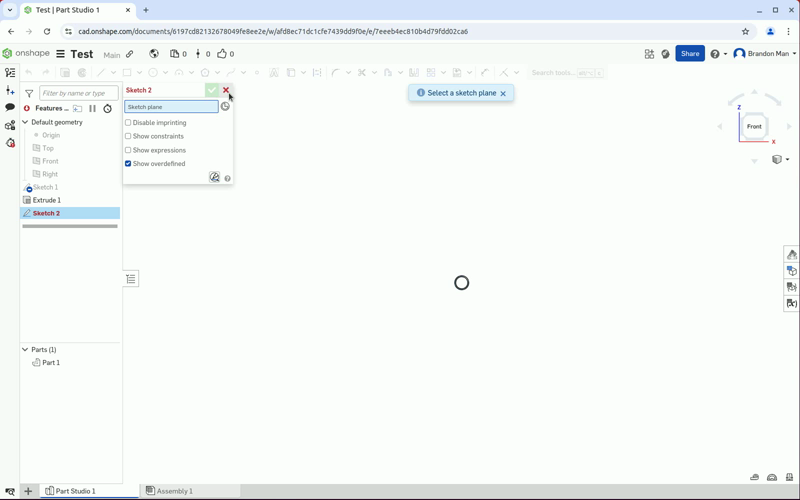
mouse_move(73, 163)
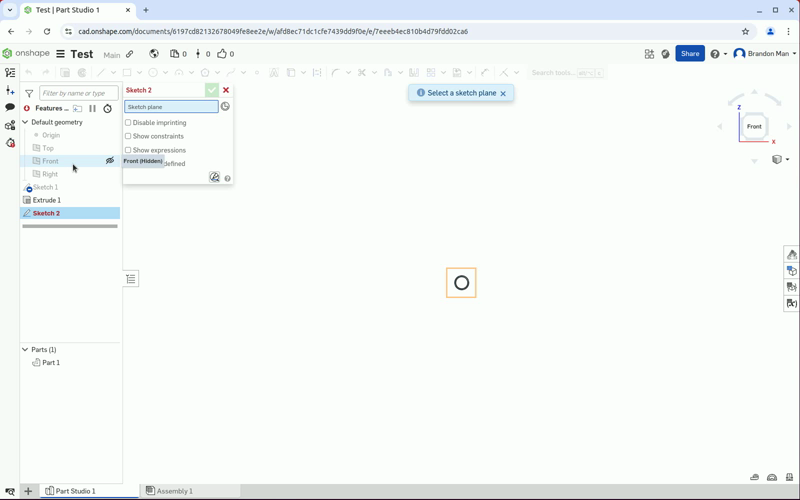
click(73, 163)
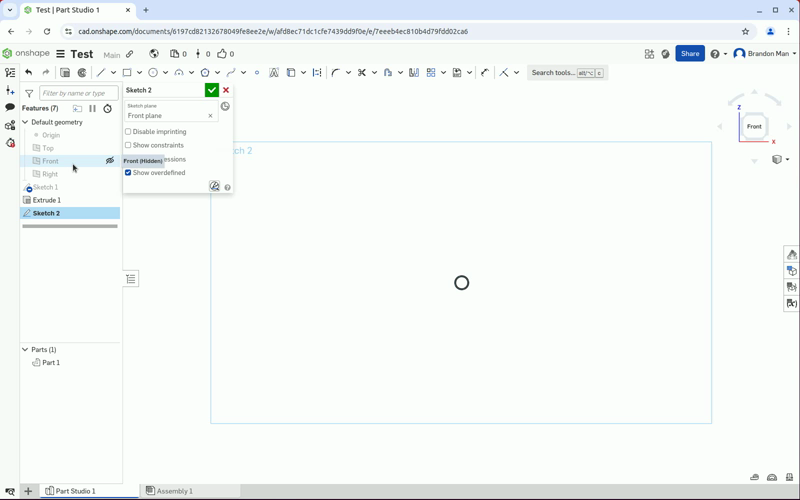
mouse_move(73, 352)
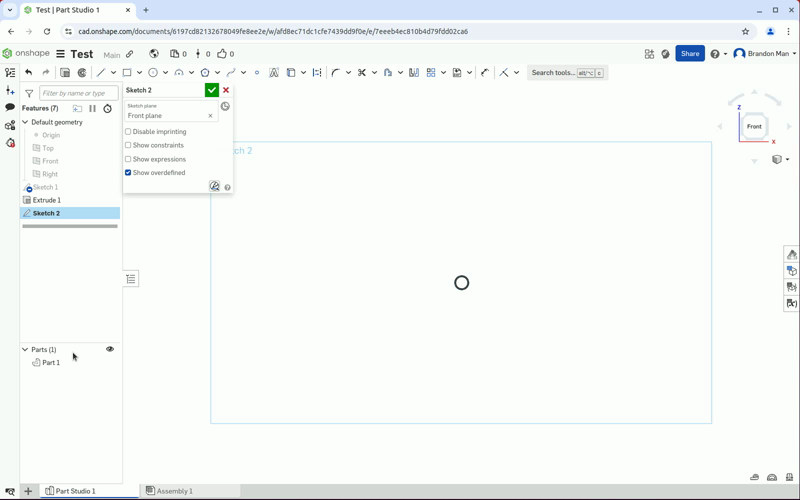
key(y)
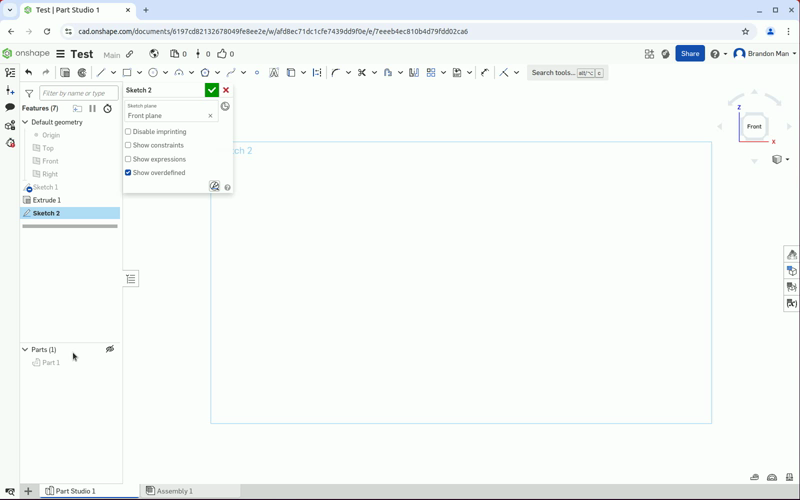
key(c)
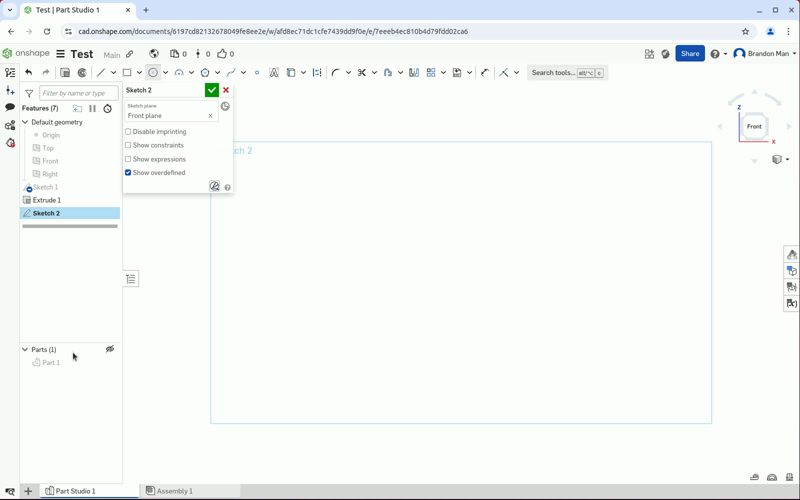
key_down(shift)
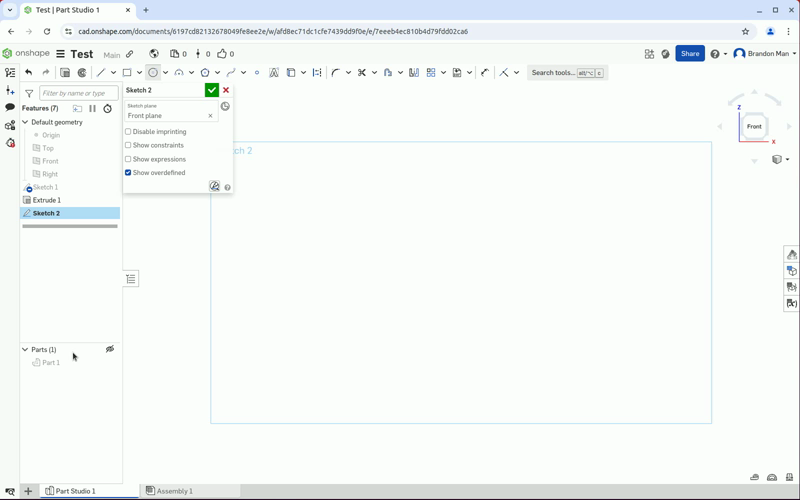
mouse_move(460, 282)
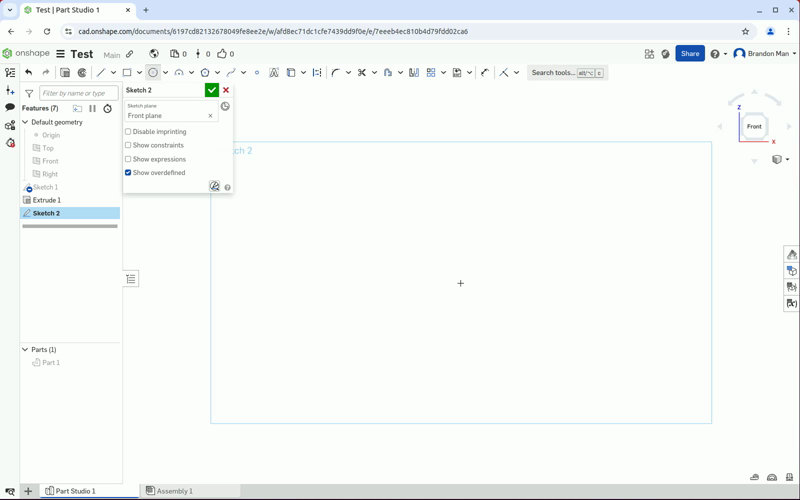
click(460, 282)
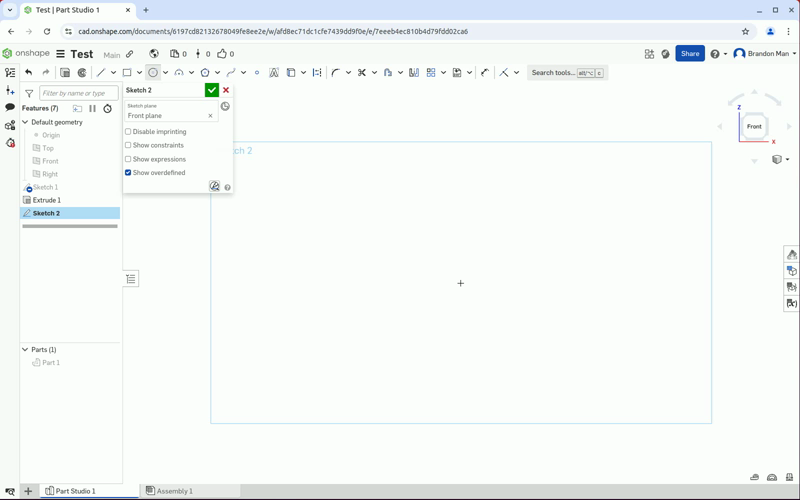
key_up(shift)
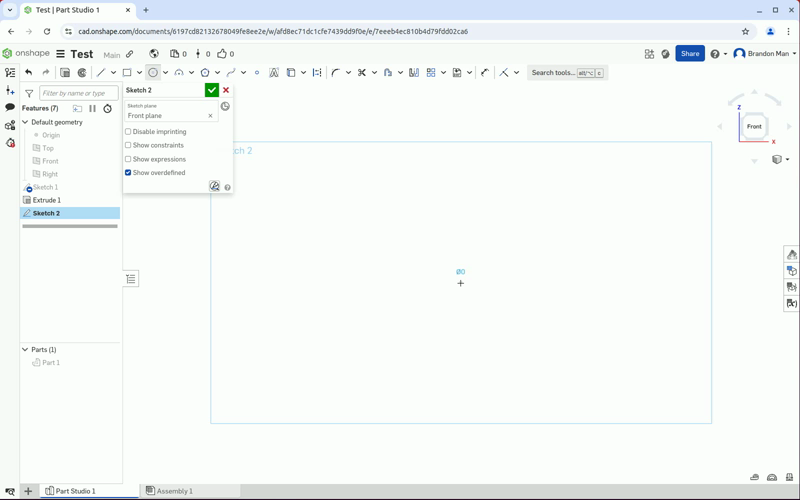
mouse_move(466, 282)
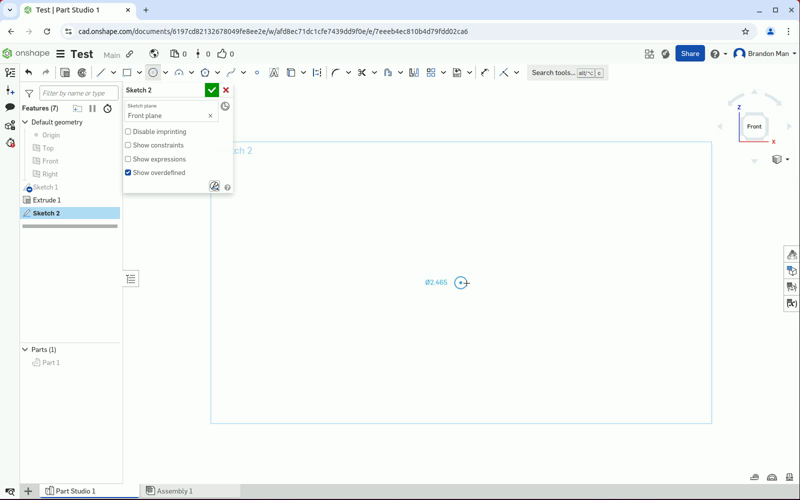
click(466, 282)
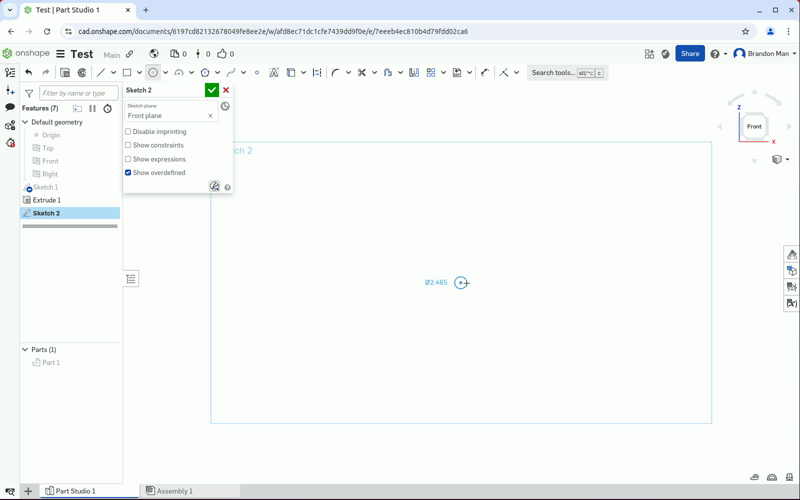
key(esc)
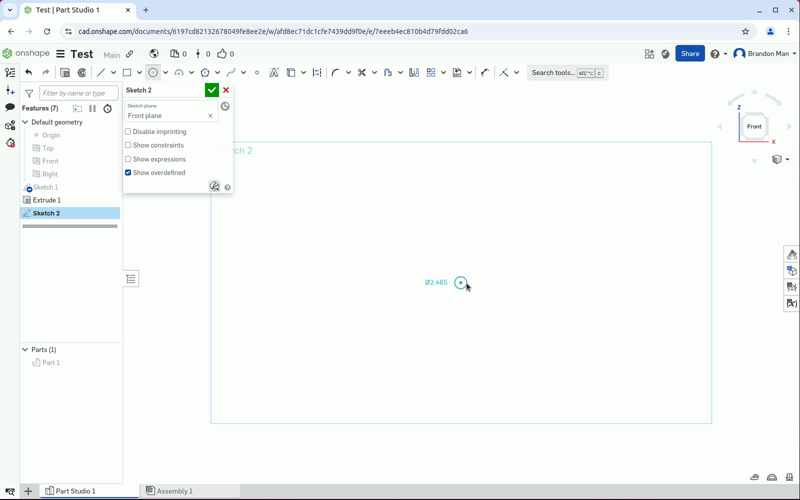
key(c)
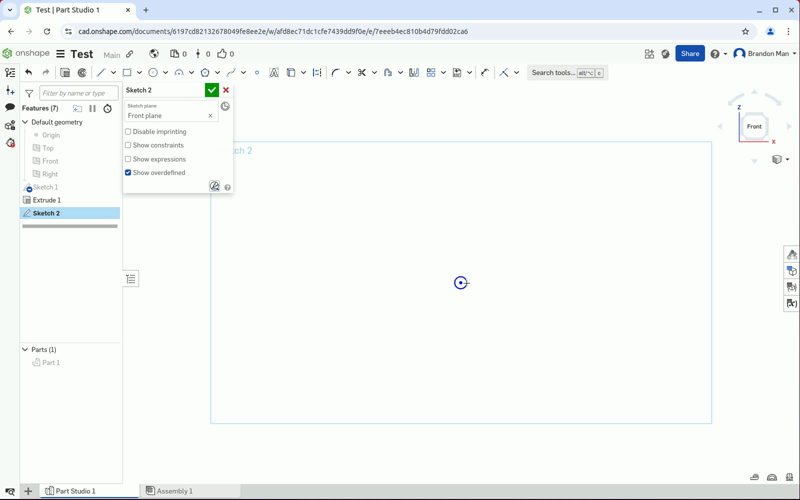
key_down(shift)
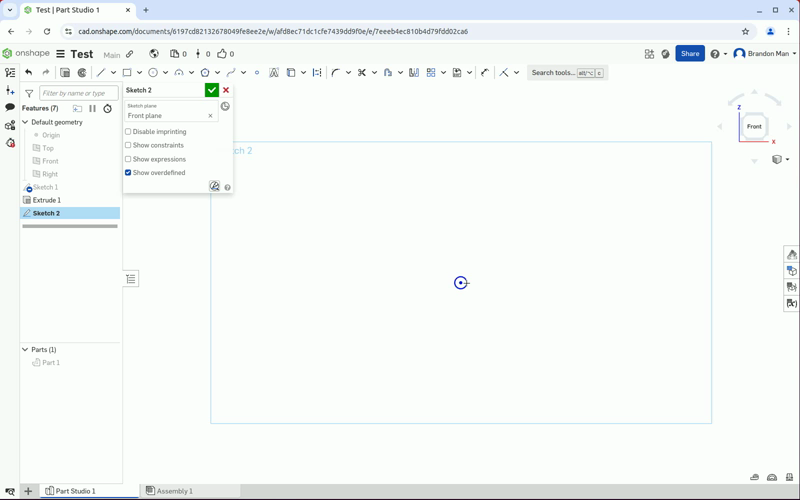
mouse_move(460, 282)
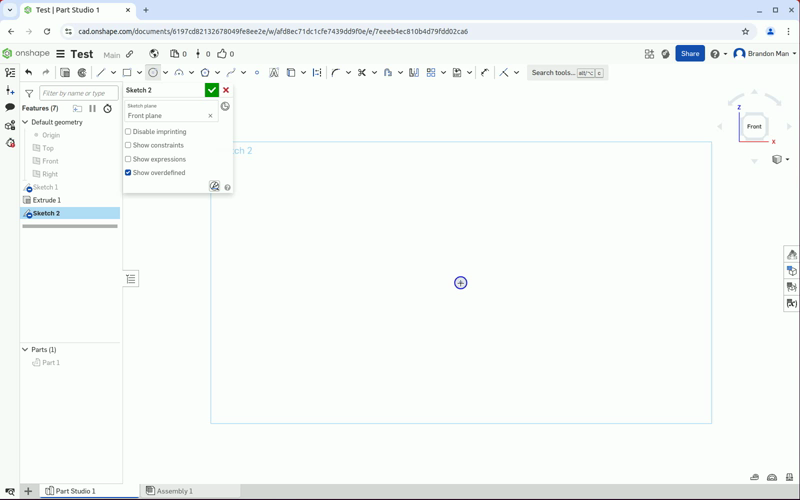
click(460, 282)
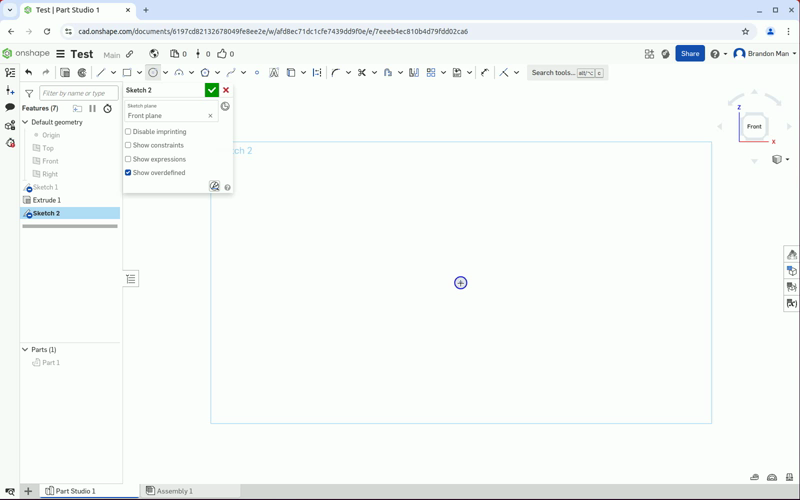
key_up(shift)
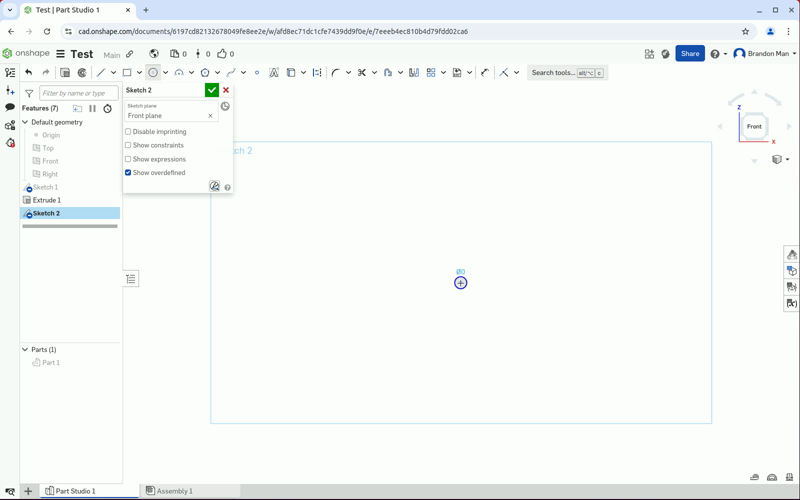
mouse_move(465, 282)
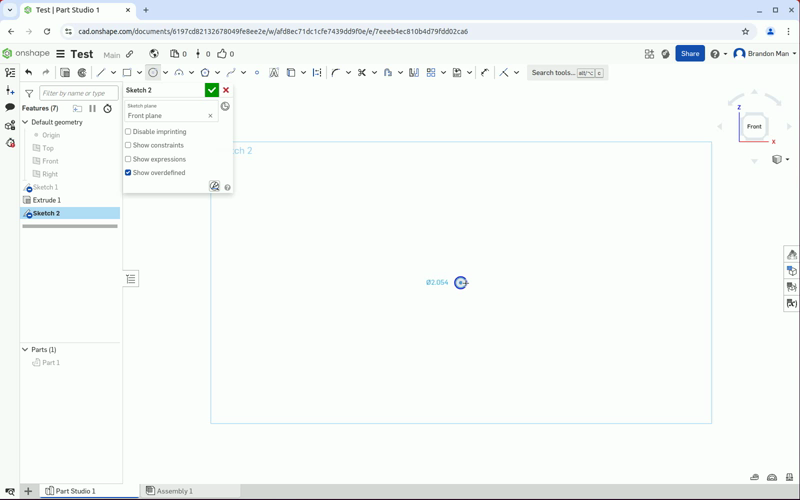
scroll(6)
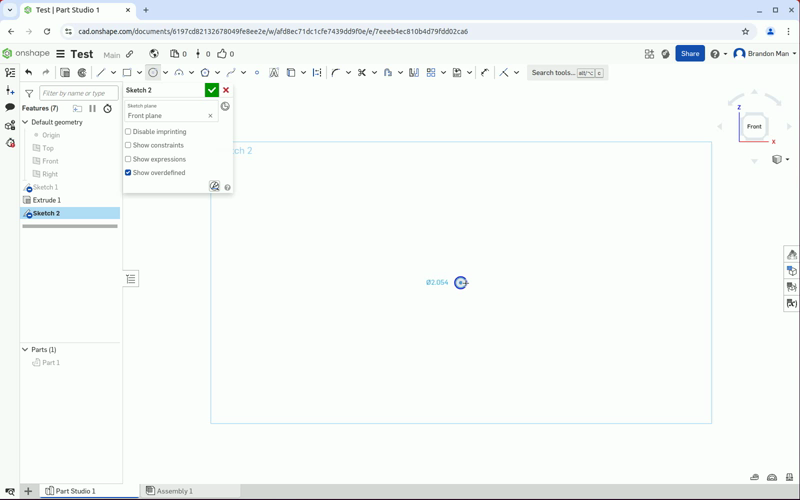
scroll(6)
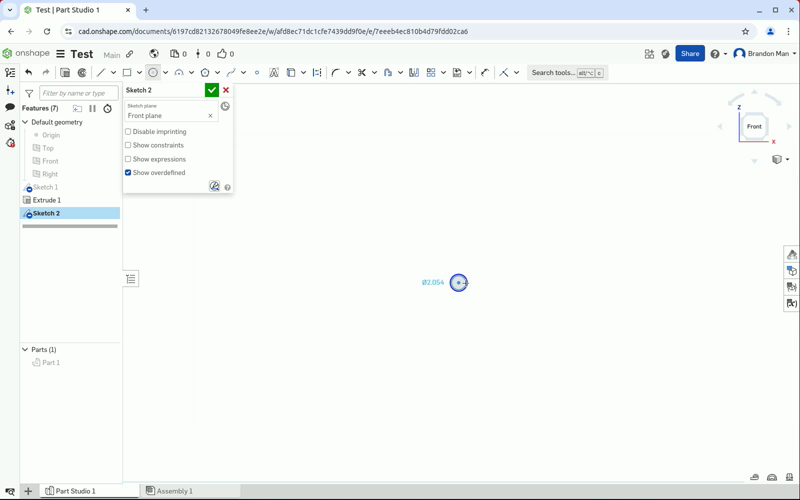
scroll(6)
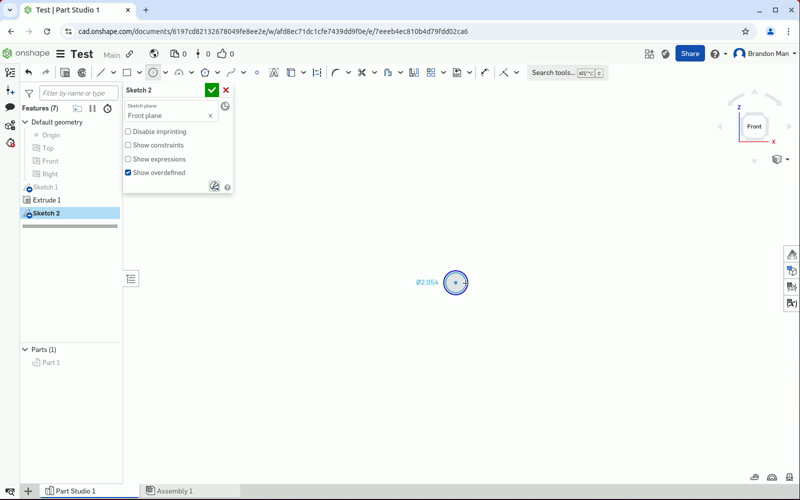
scroll(6)
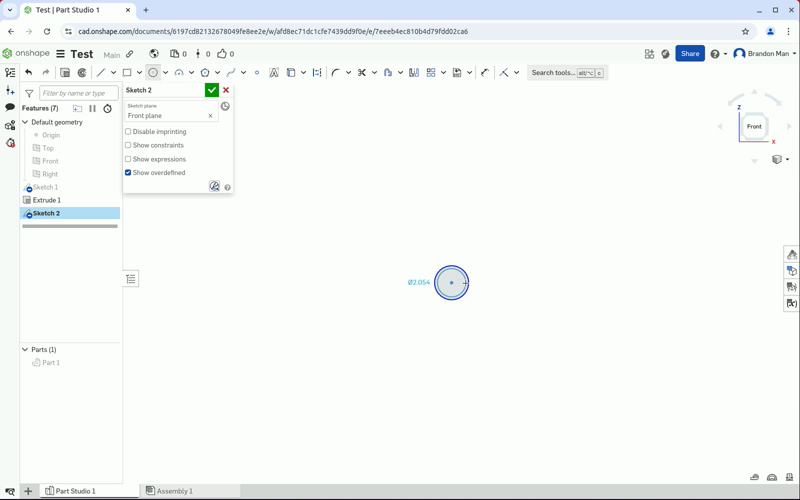
scroll(6)
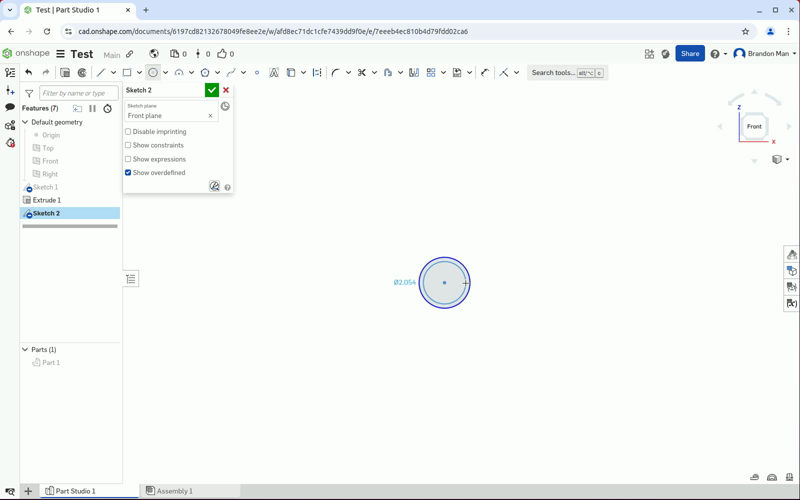
scroll(6)
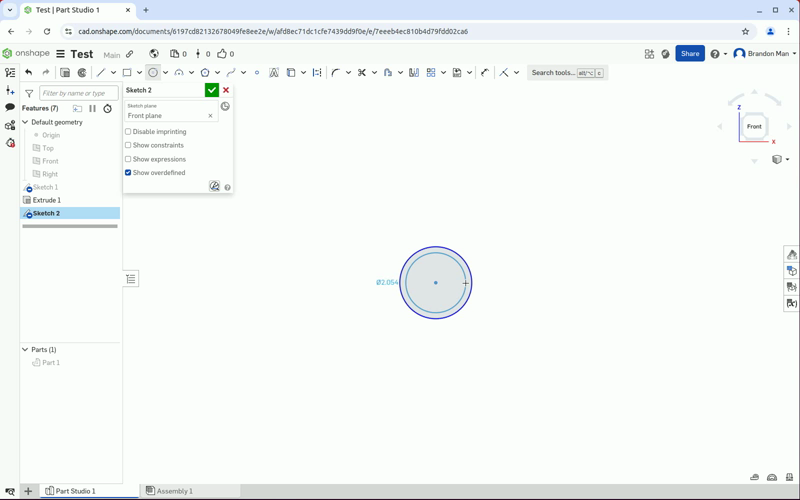
scroll(6)
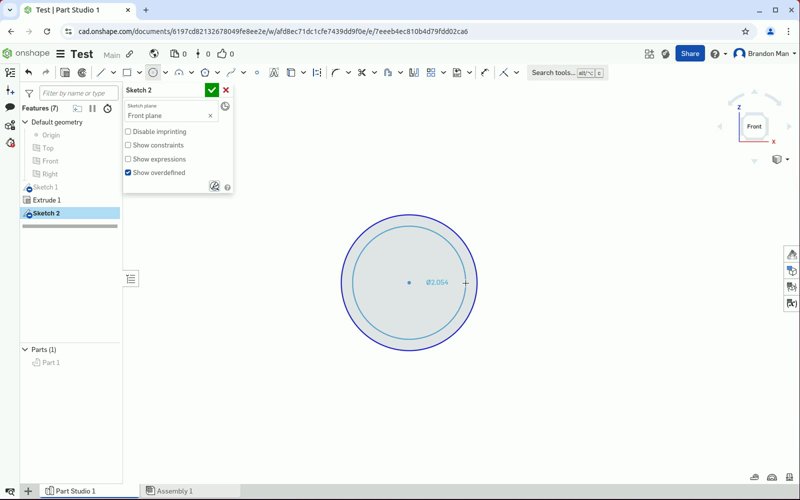
click(465, 282)
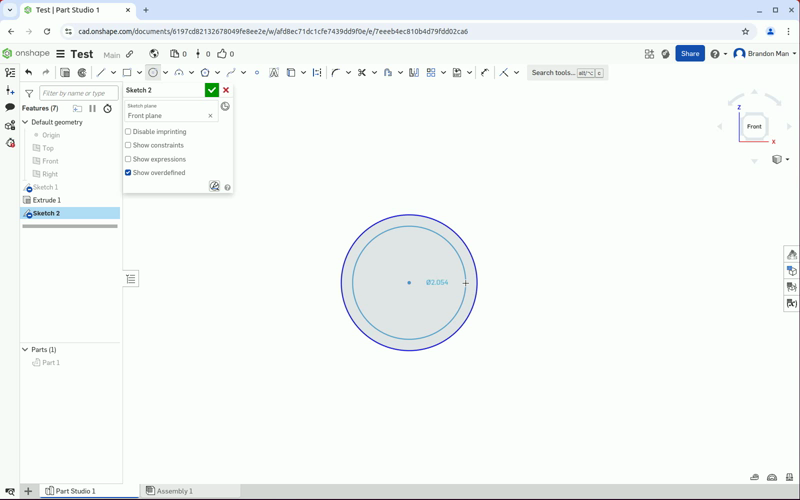
scroll(-6)
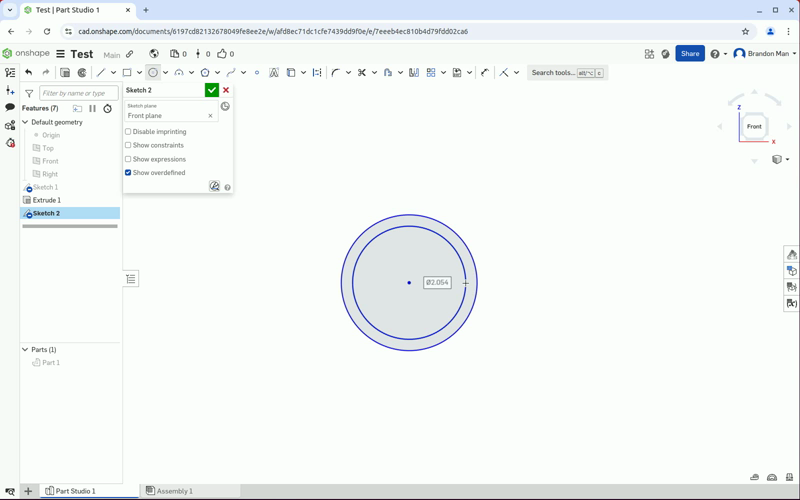
scroll(-6)
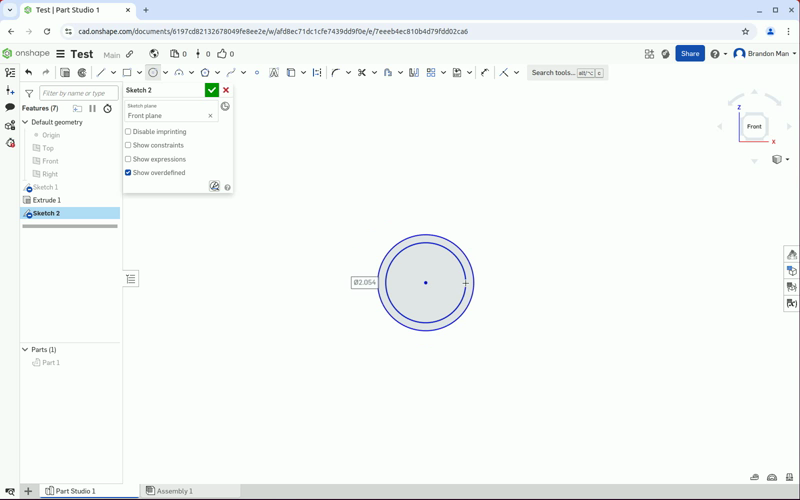
scroll(-6)
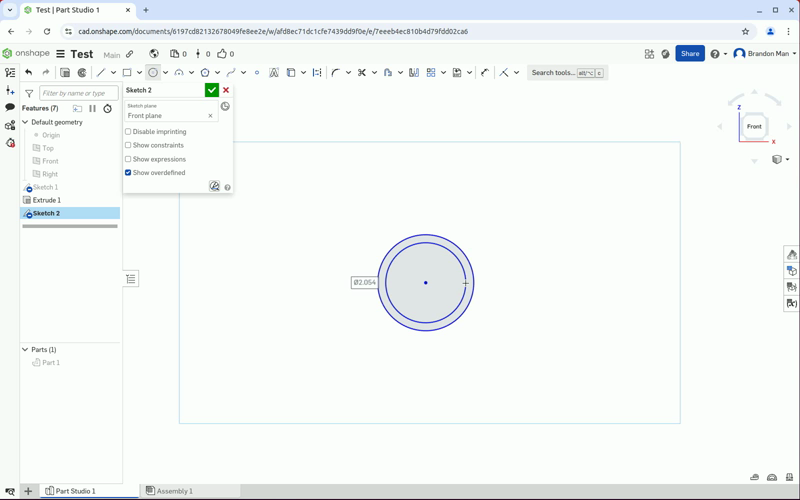
scroll(-6)
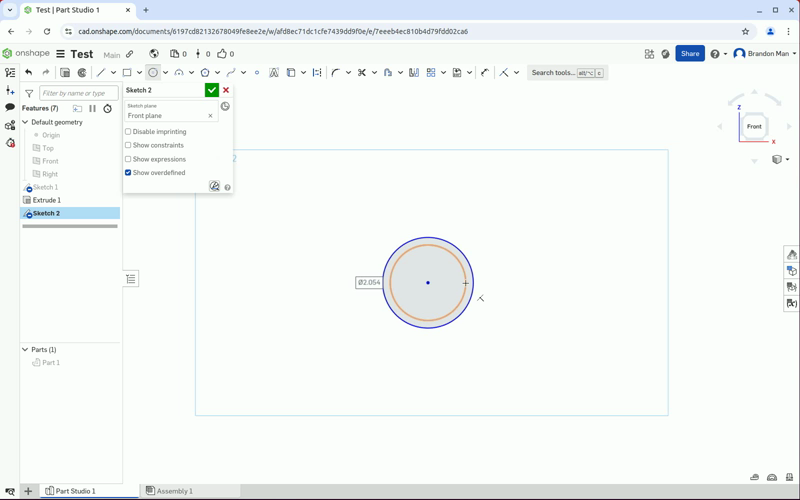
scroll(-6)
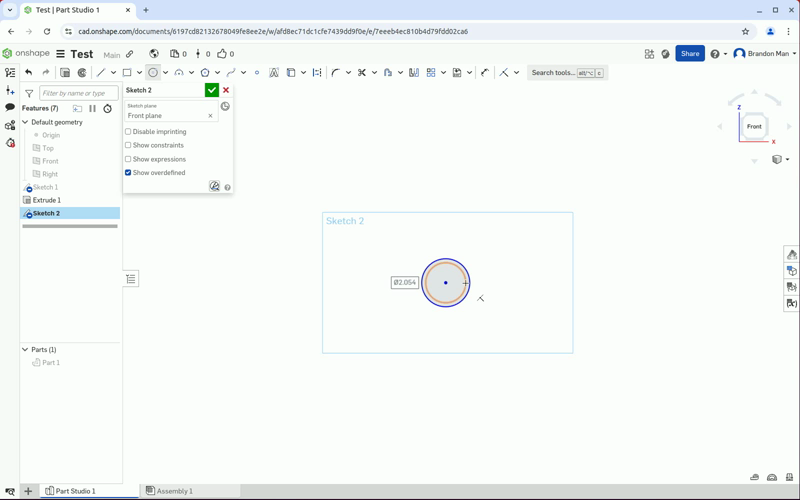
scroll(-6)
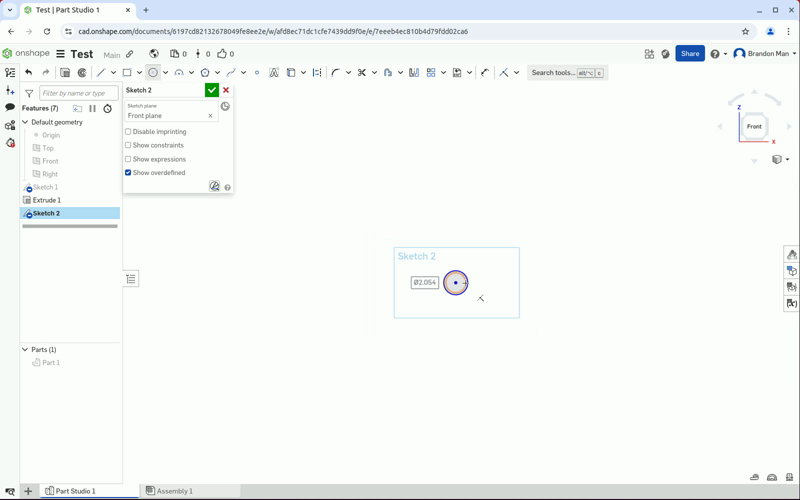
scroll(-6)
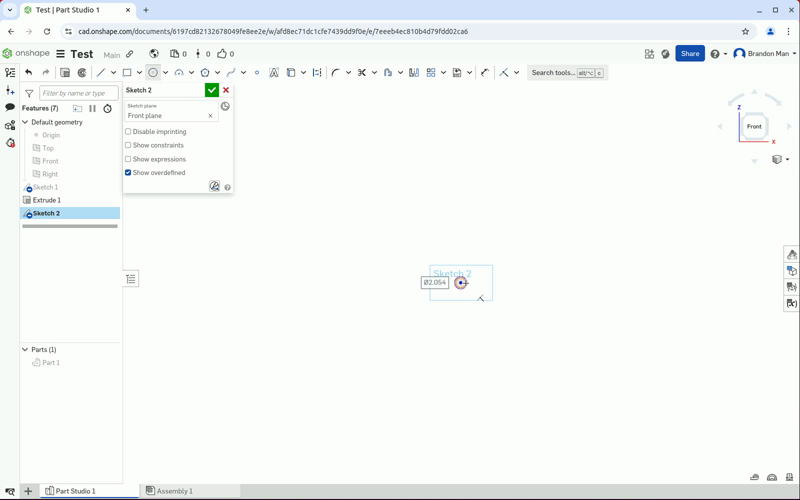
key(esc)
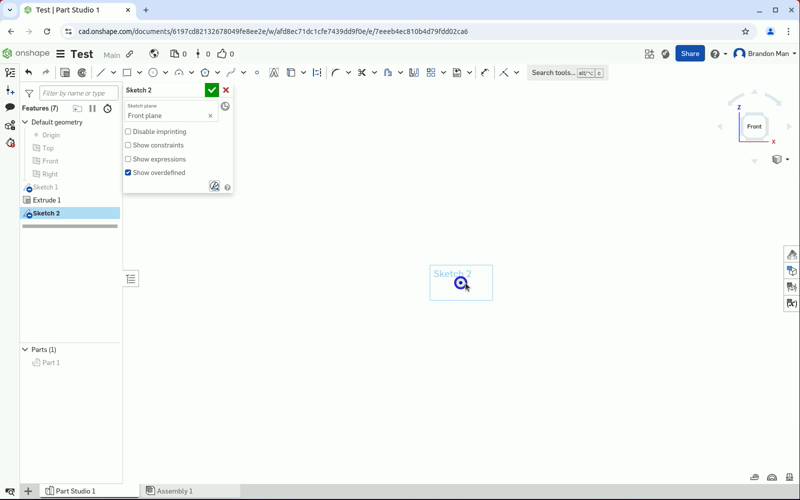
mouse_move(466, 284)
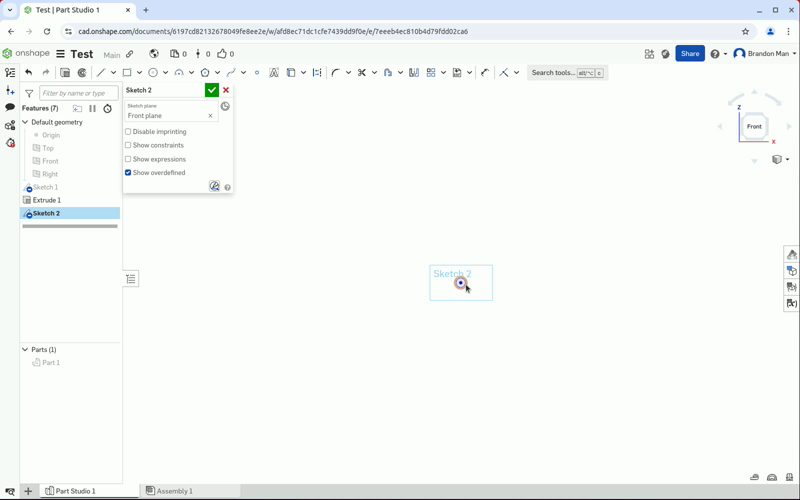
scroll(6)
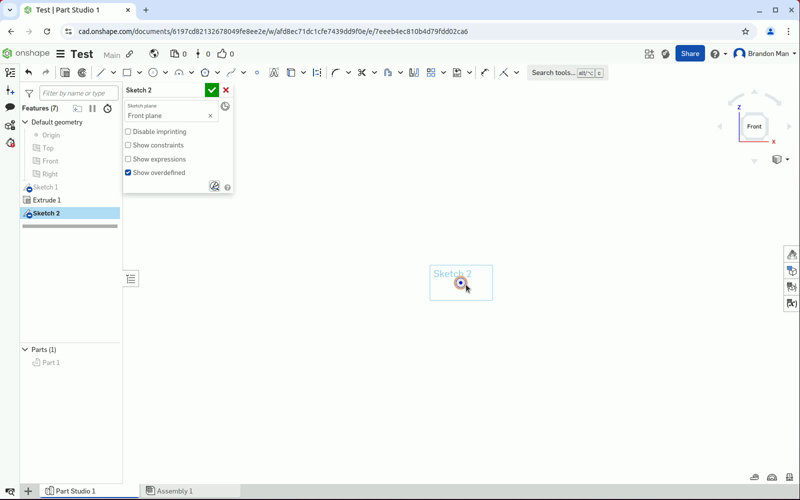
scroll(6)
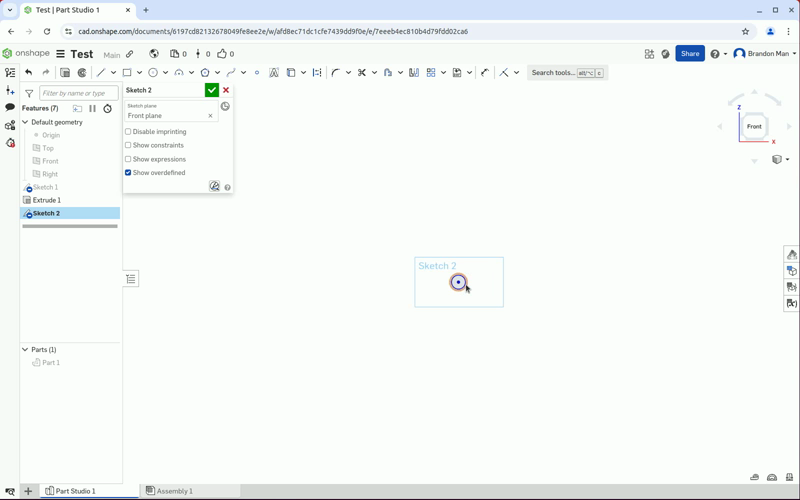
scroll(6)
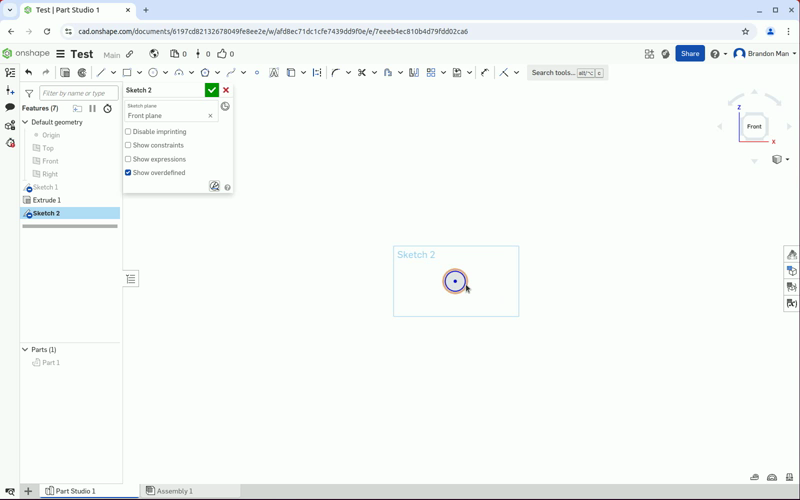
scroll(6)
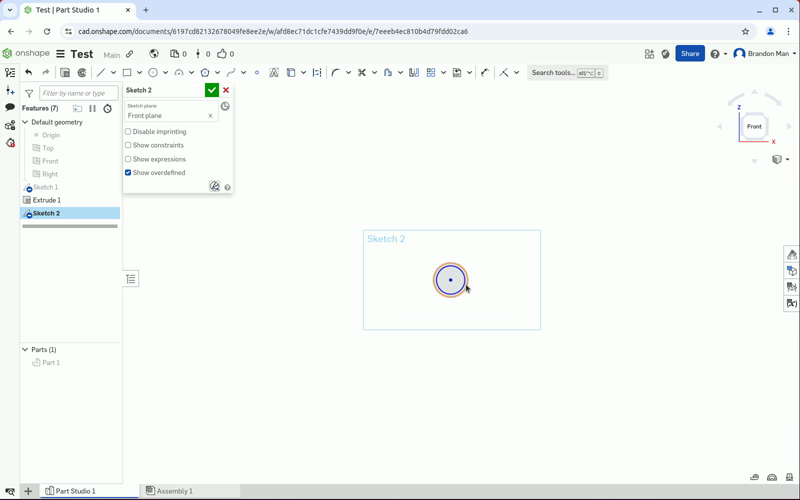
scroll(6)
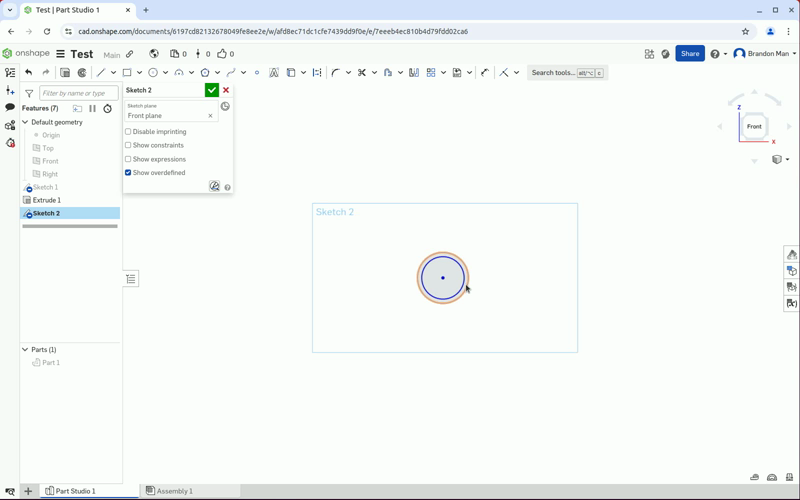
scroll(6)
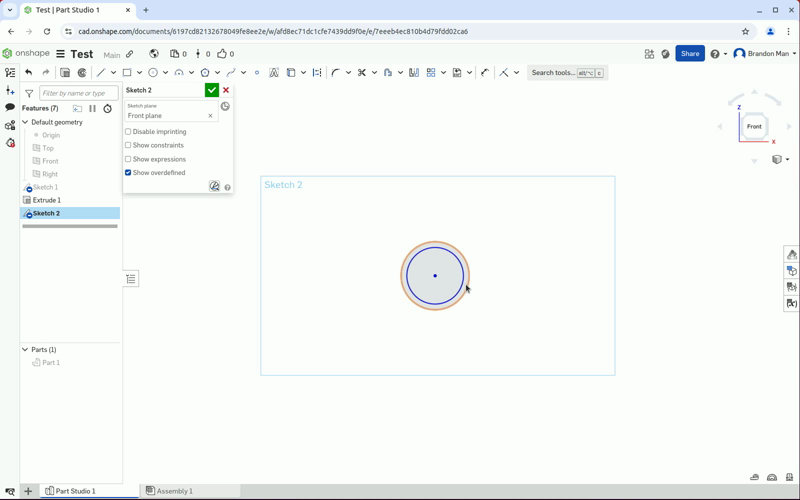
scroll(6)
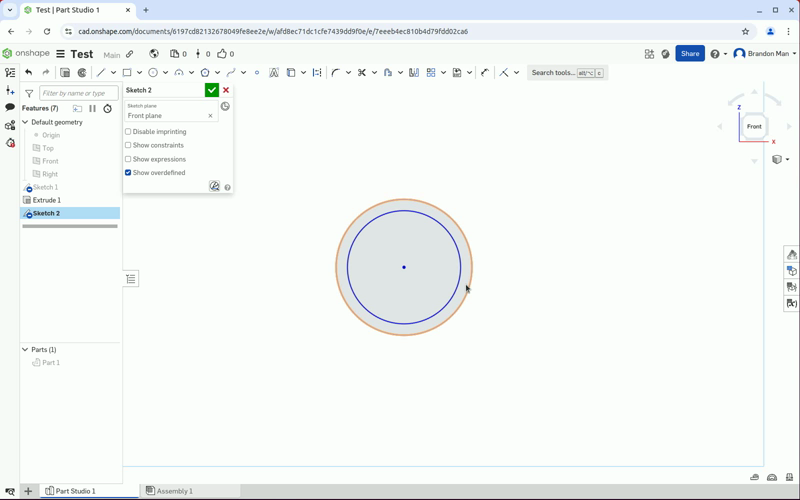
click(466, 284)
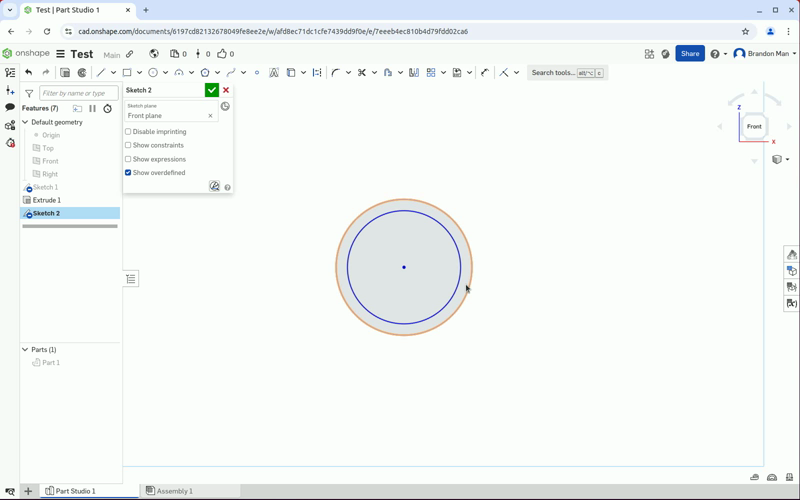
scroll(-6)
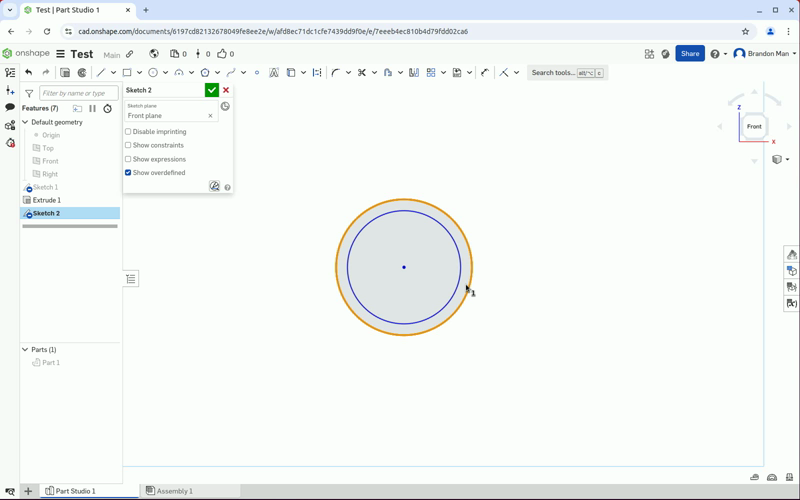
scroll(-6)
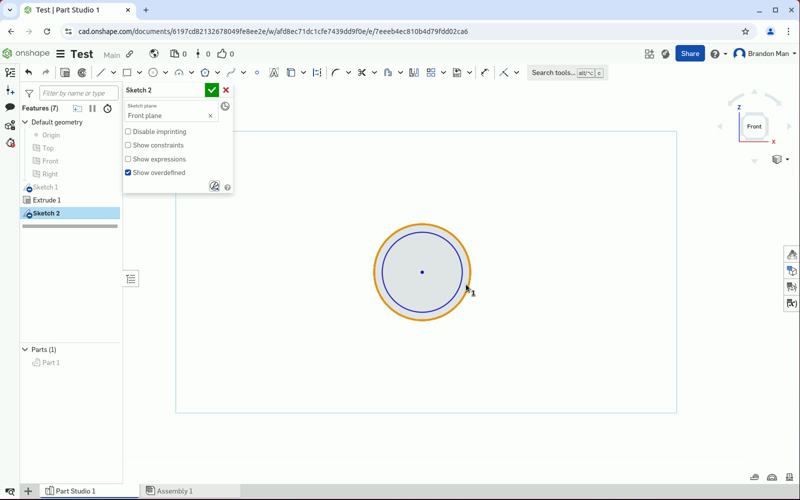
scroll(-6)
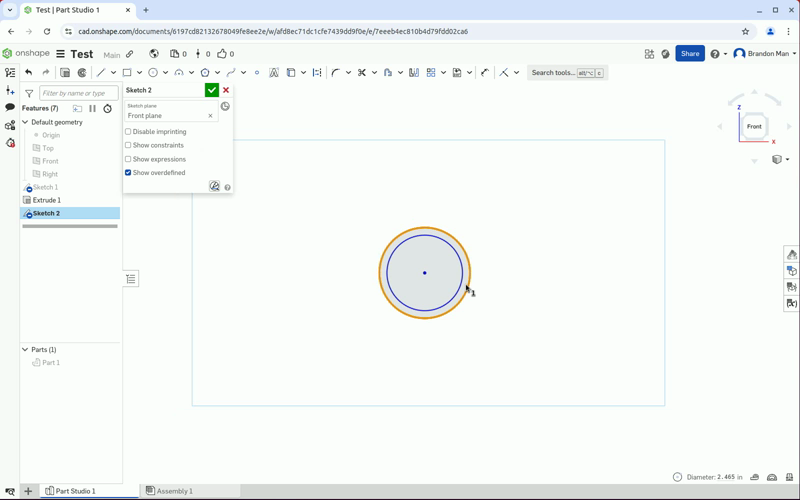
scroll(-6)
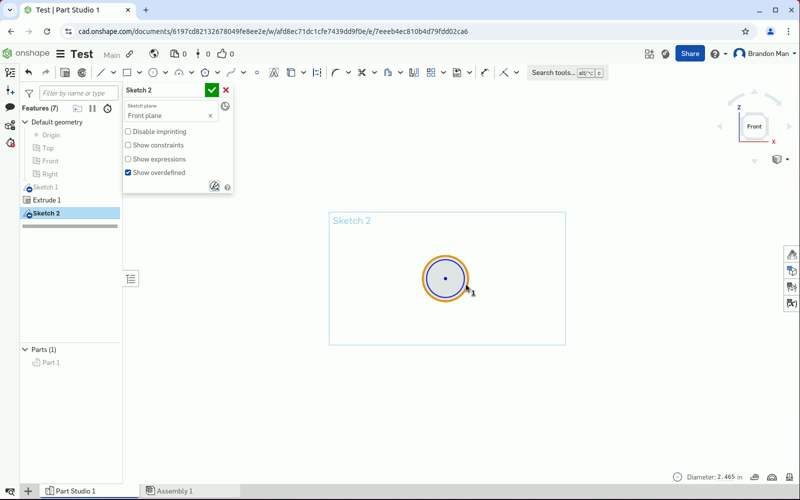
scroll(-6)
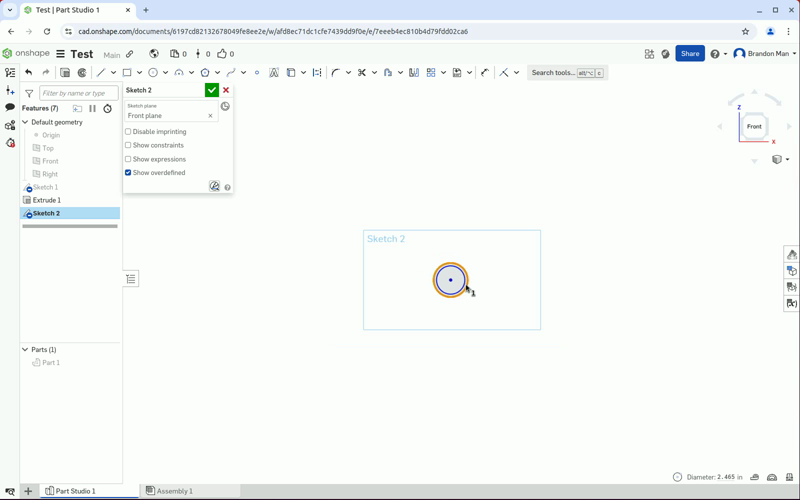
scroll(-6)
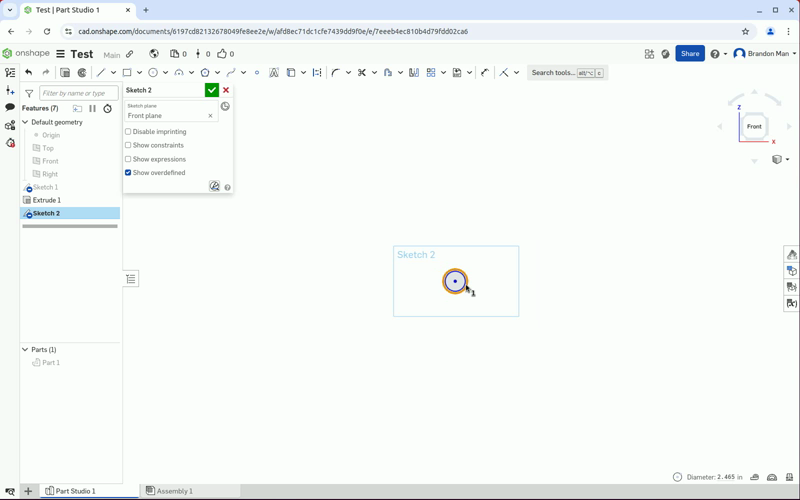
scroll(-6)
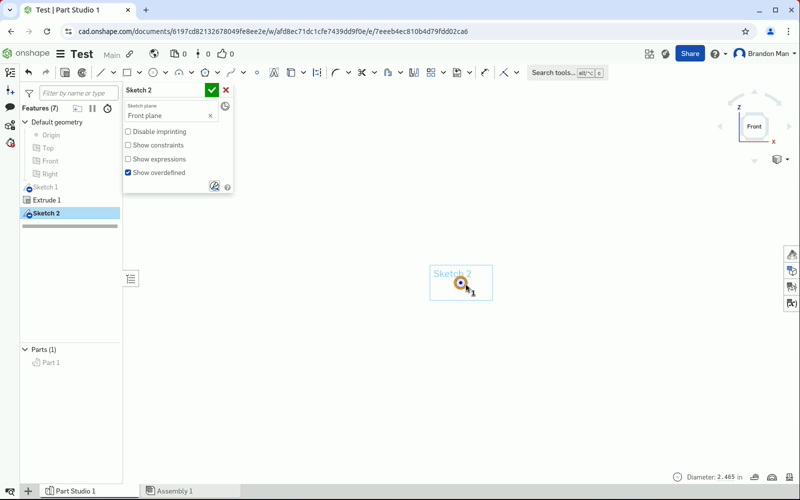
mouse_move(73, 352)
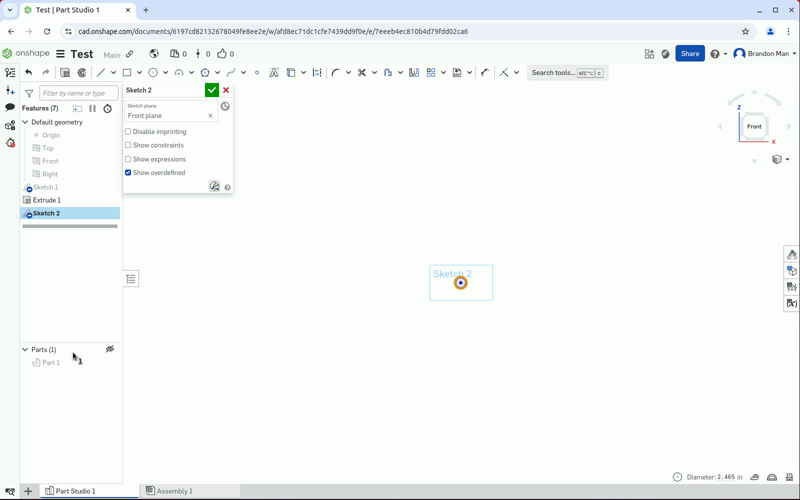
key(shift+y)
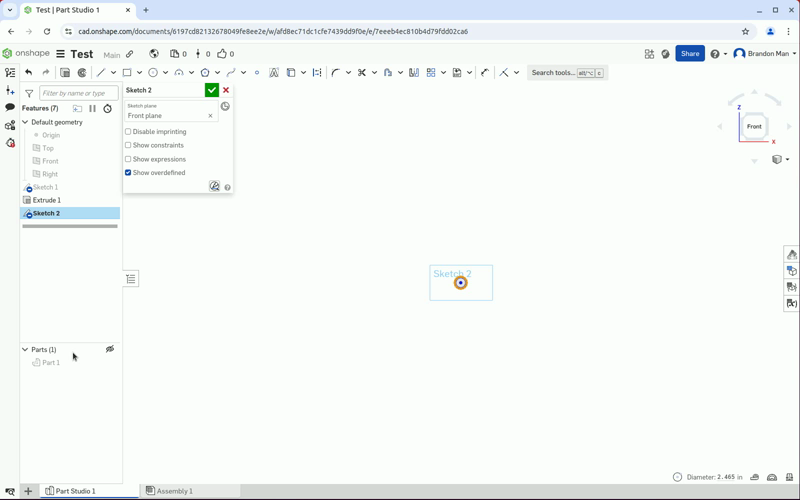
key(shift+e)
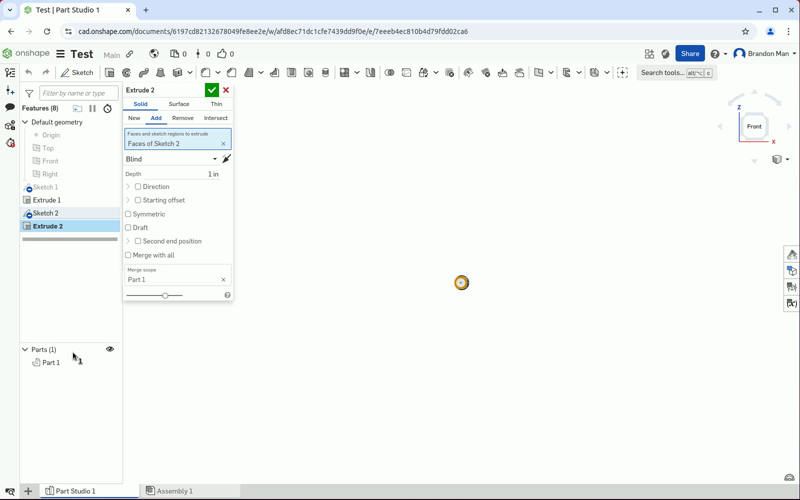
mouse_move(143, 106)
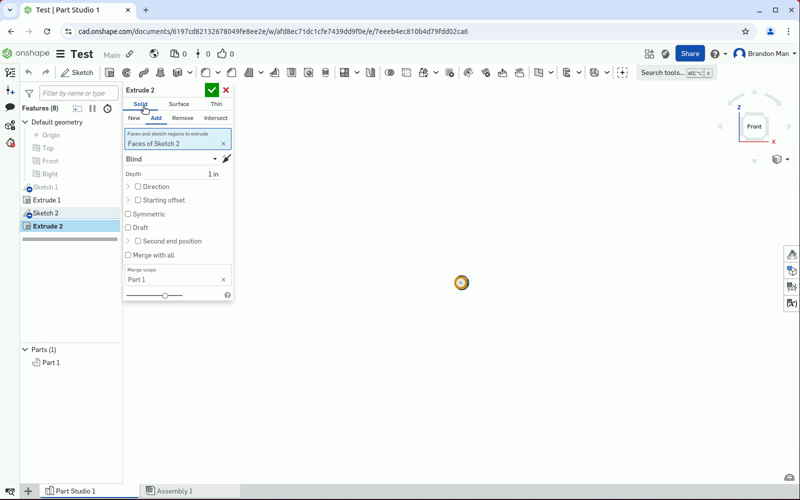
click(143, 106)
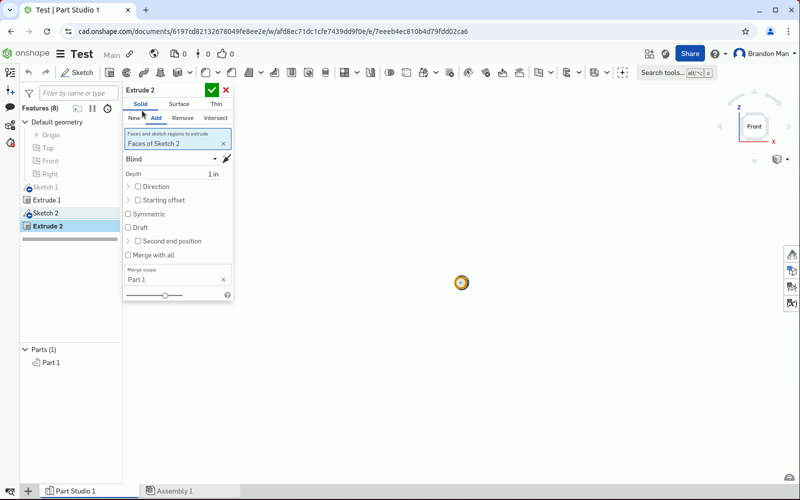
mouse_move(137, 120)
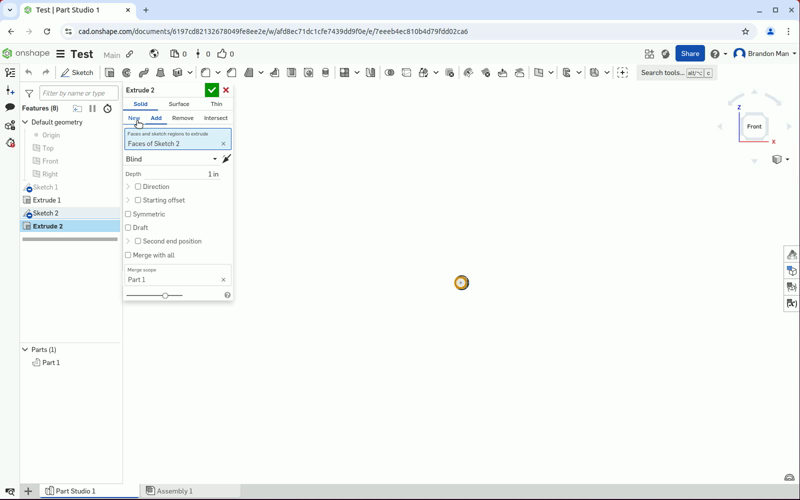
click(137, 120)
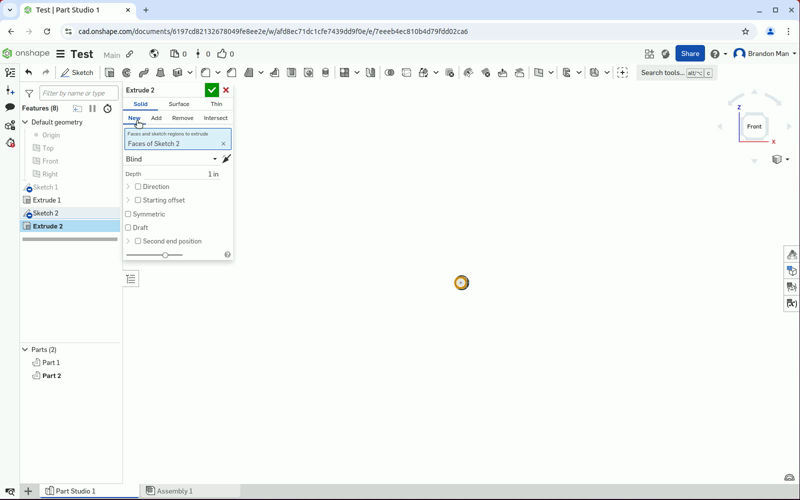
key(tab, 4)
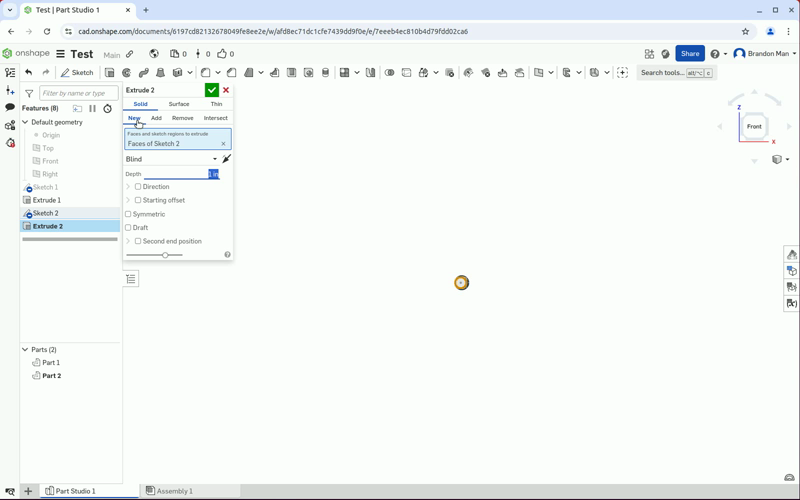
text(23.108)
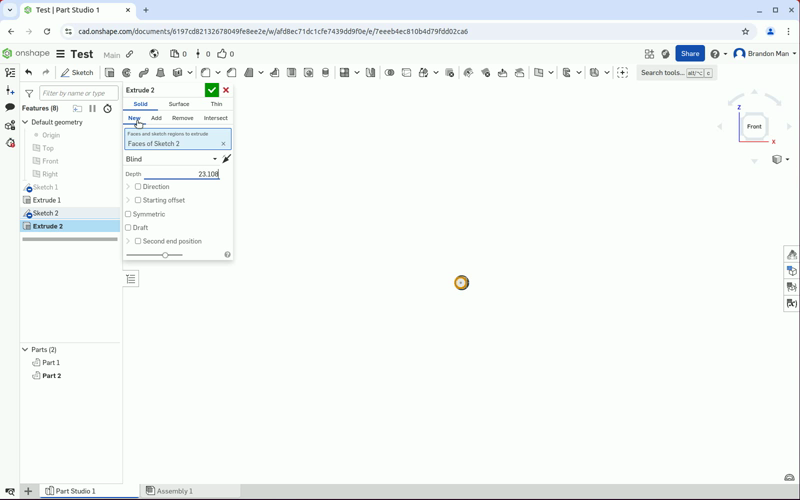
key(enter)
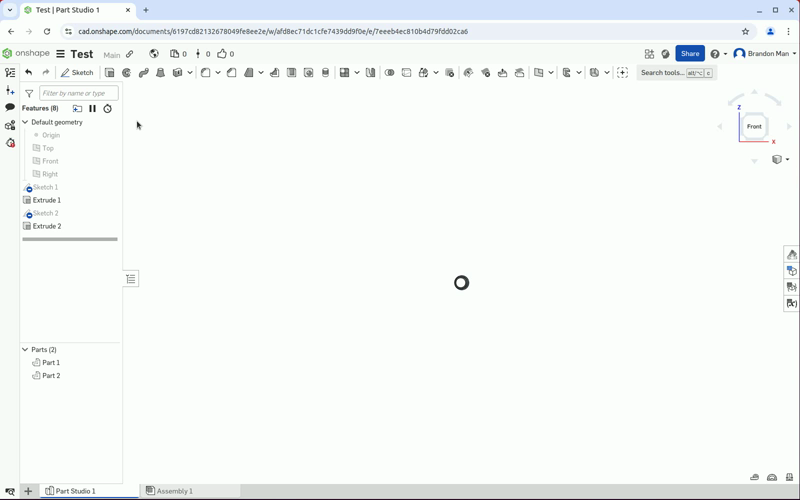
key(shift+h)
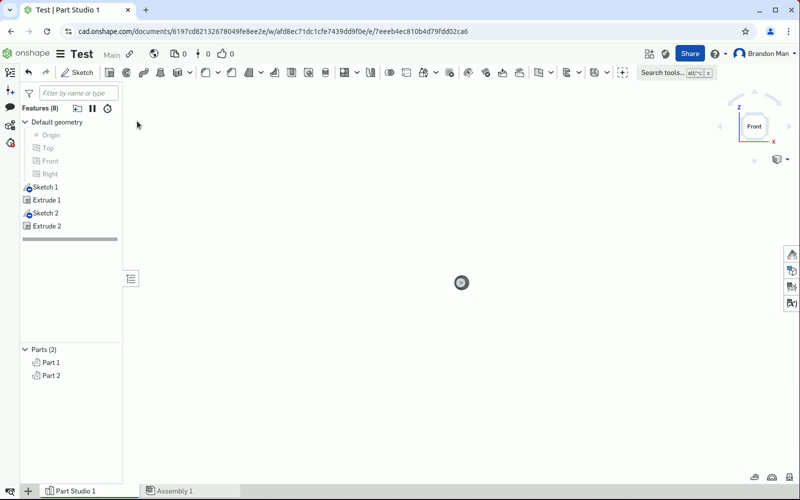
key(shift+h)
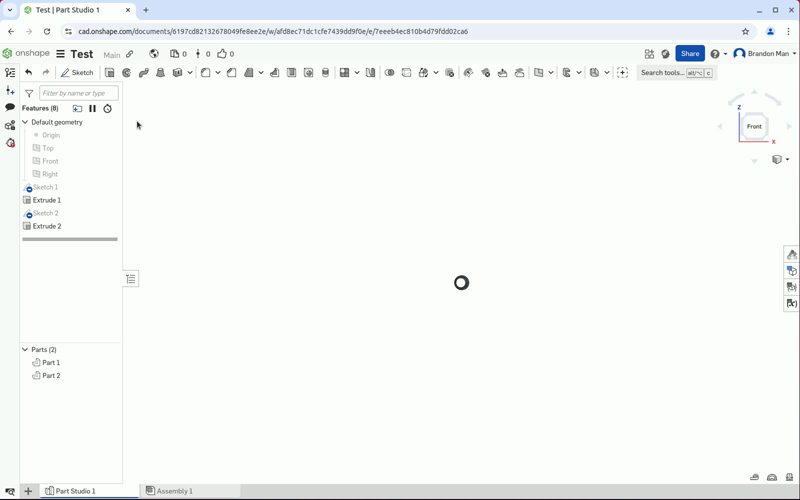
mouse_move(73, 189)
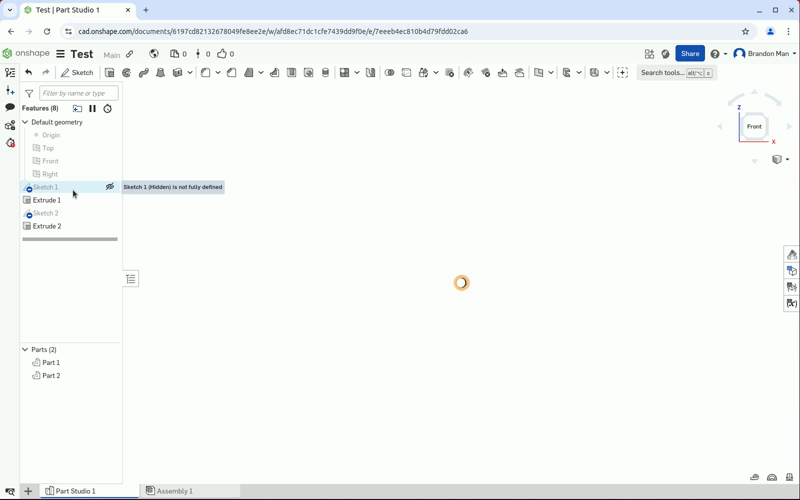
click(73, 189)
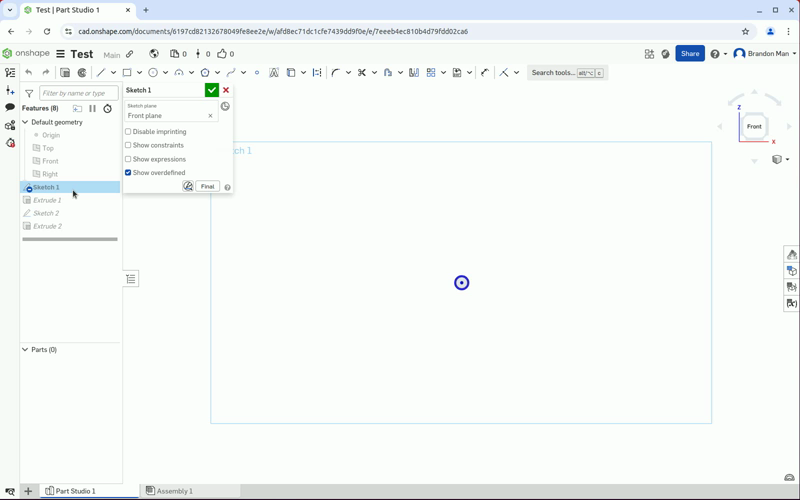
mouse_move(229, 92)
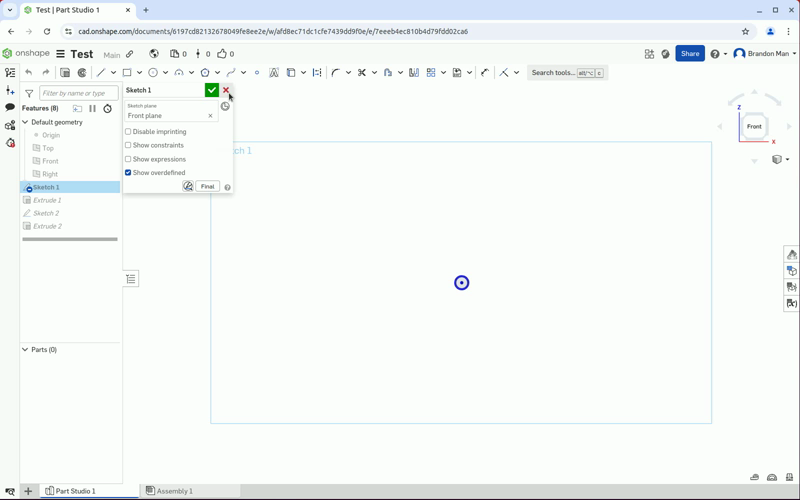
click(229, 92)
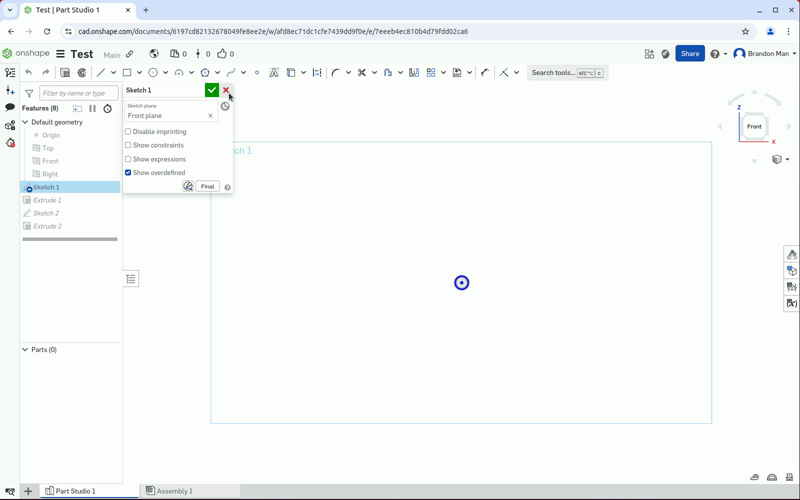
key(shift+s)
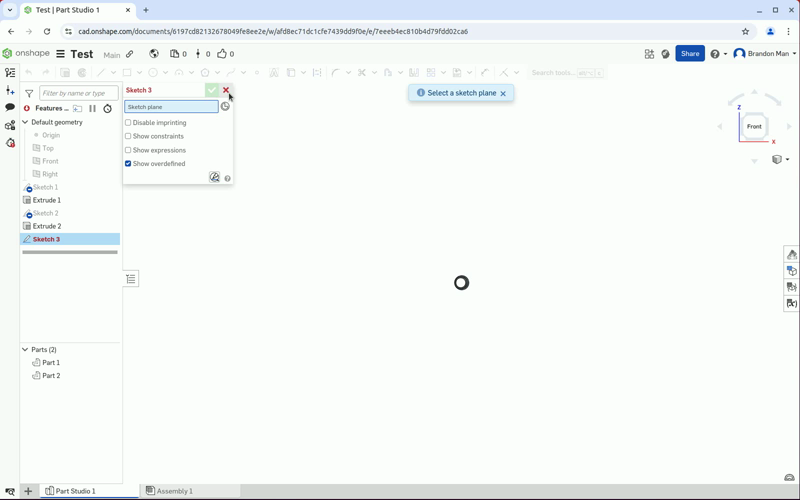
mouse_move(73, 163)
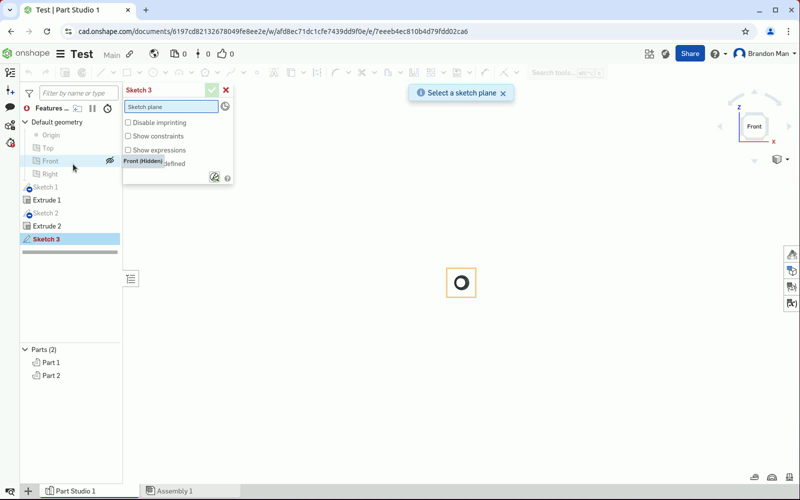
click(73, 163)
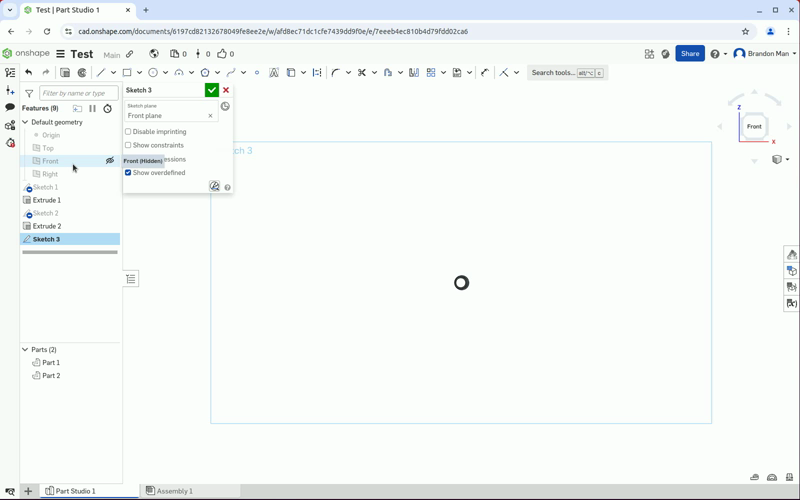
mouse_move(73, 352)
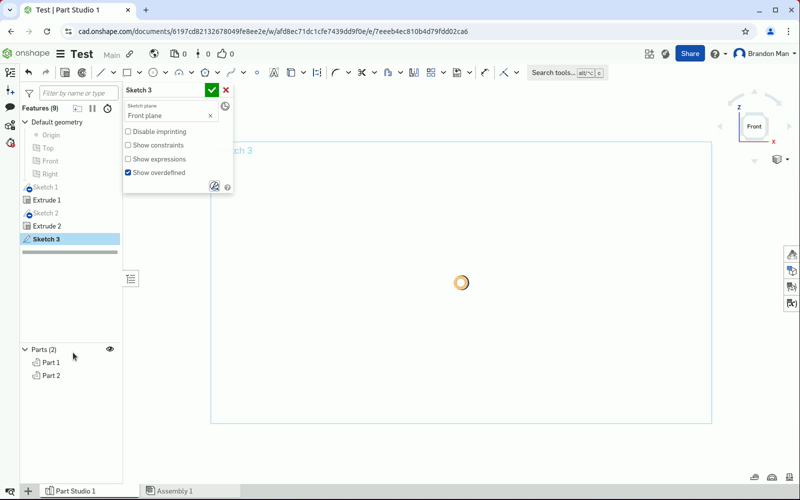
key(y)
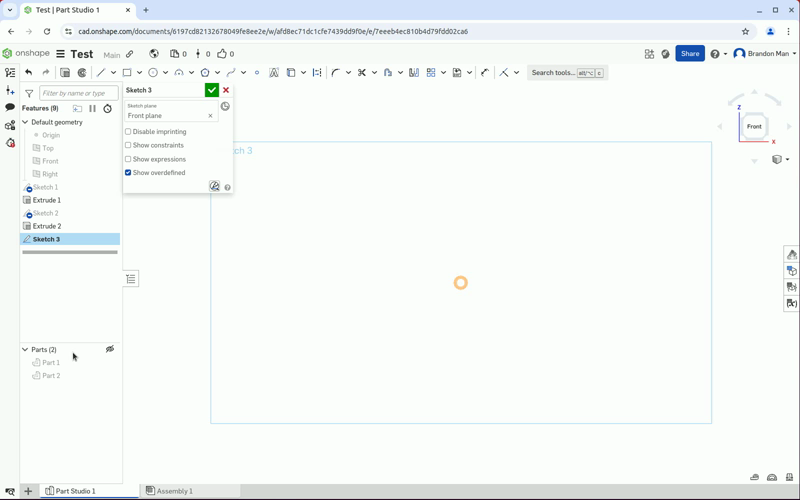
key(c)
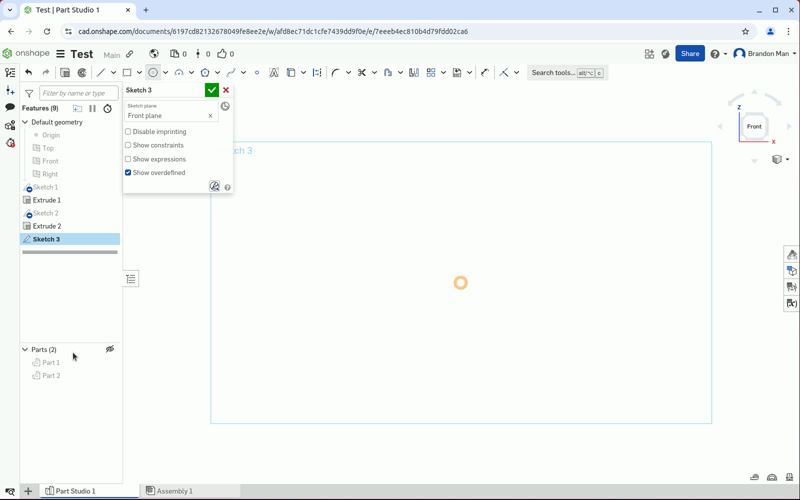
key_down(shift)
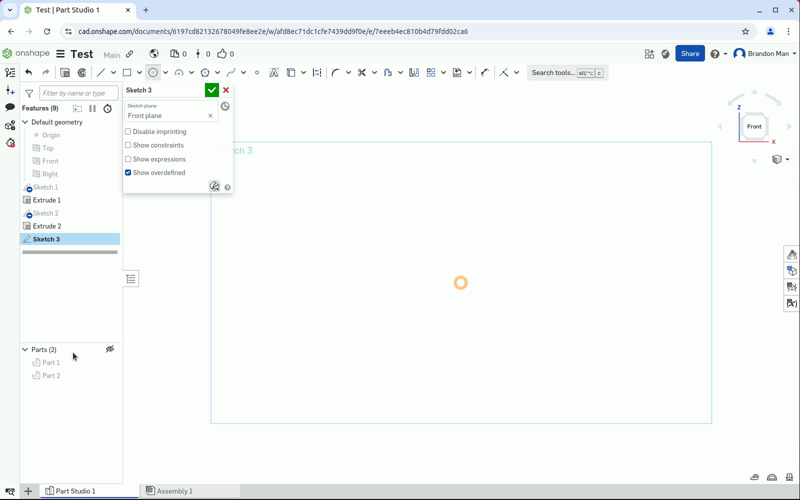
mouse_move(460, 282)
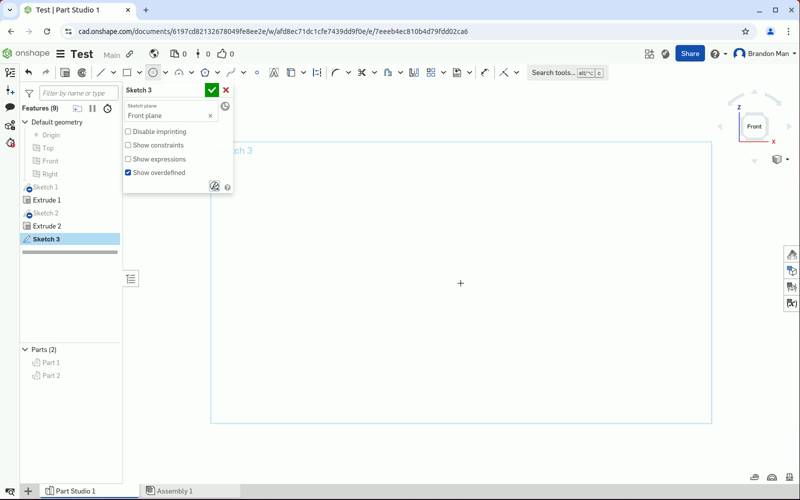
click(460, 282)
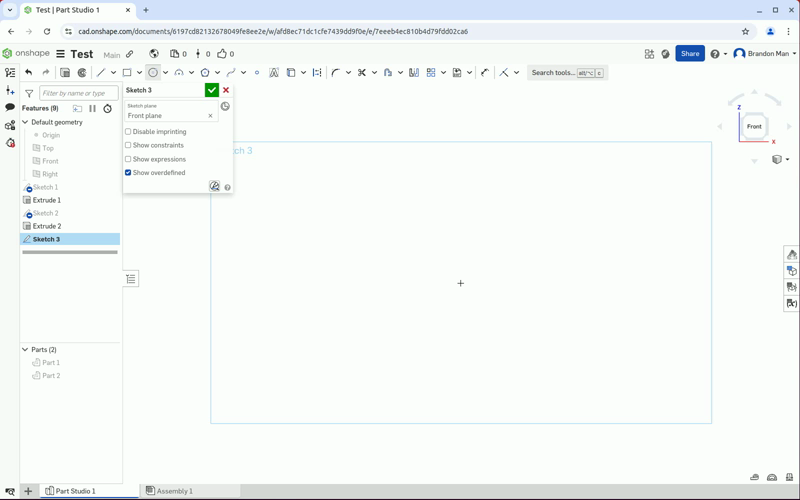
key_up(shift)
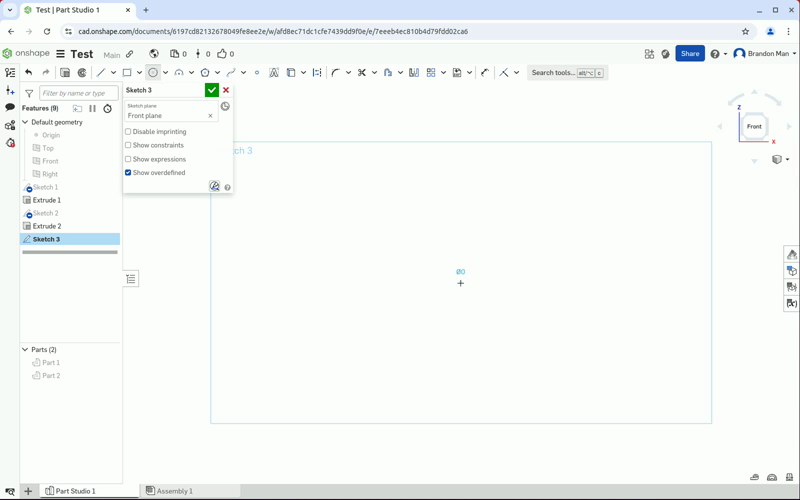
mouse_move(466, 282)
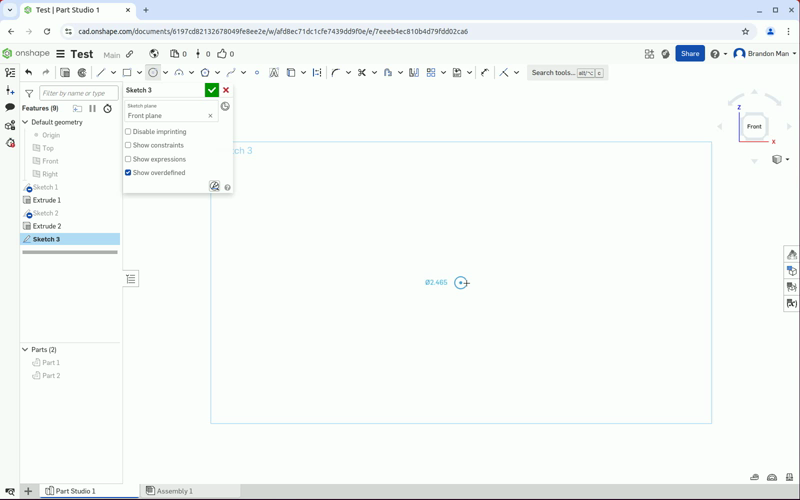
click(466, 282)
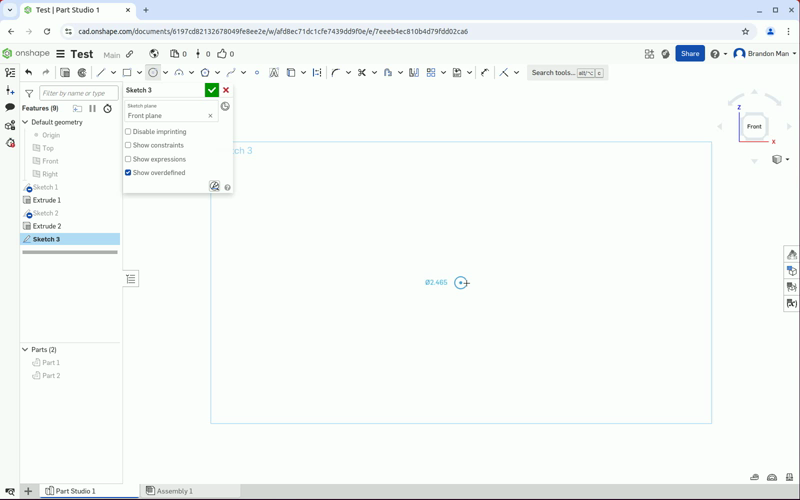
key(esc)
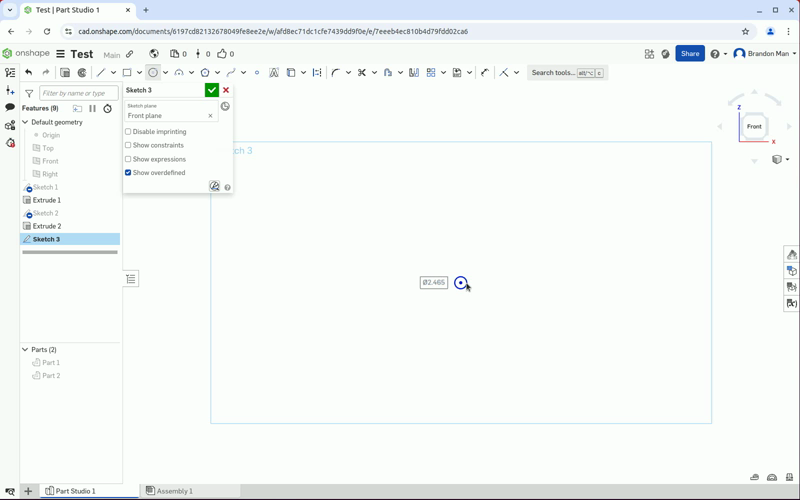
key(c)
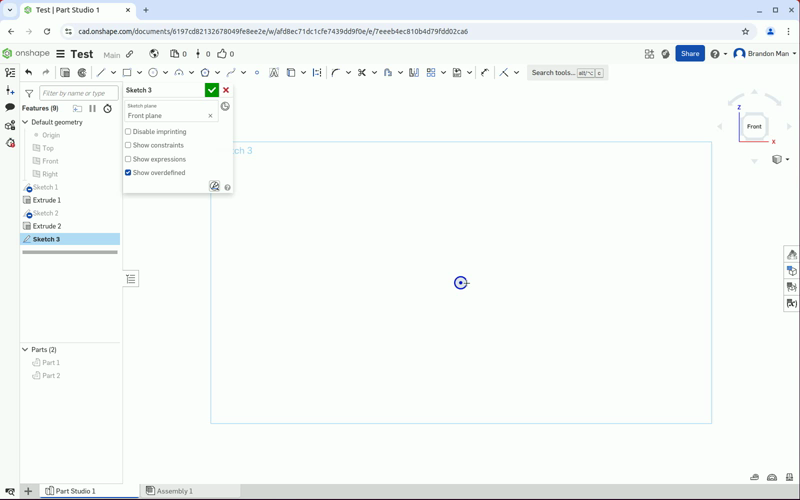
key_down(shift)
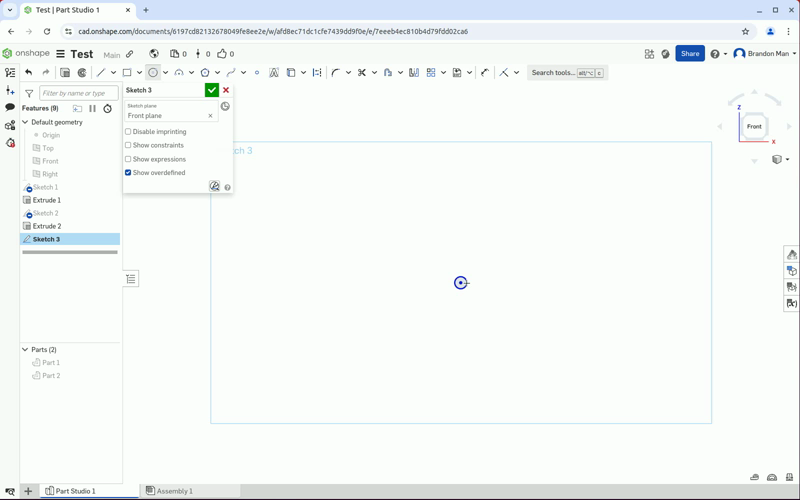
mouse_move(460, 282)
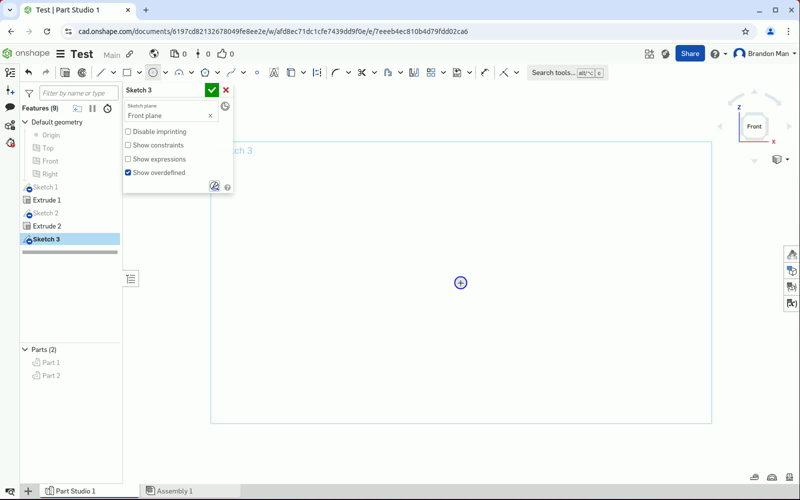
click(460, 282)
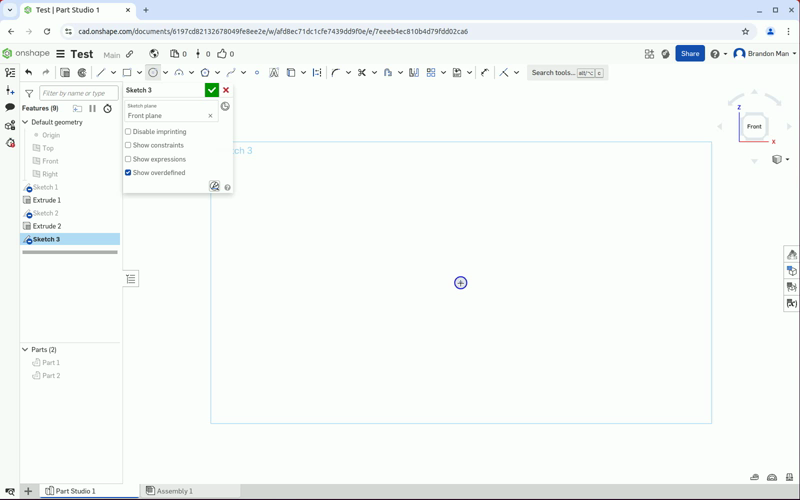
key_up(shift)
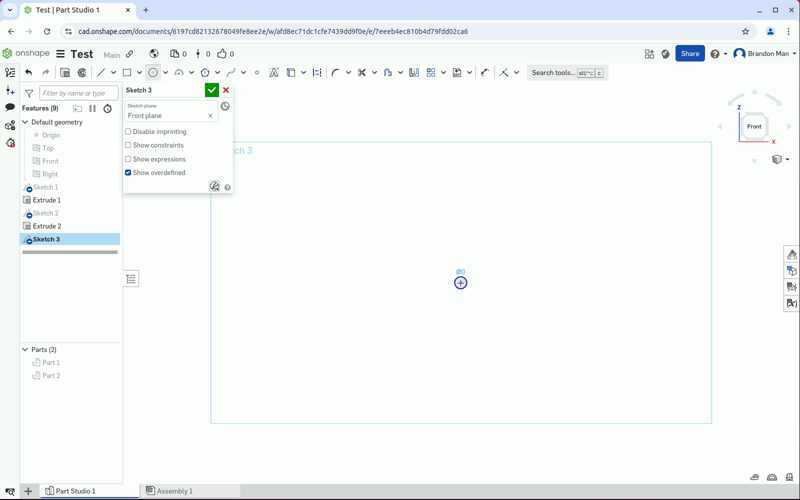
mouse_move(465, 282)
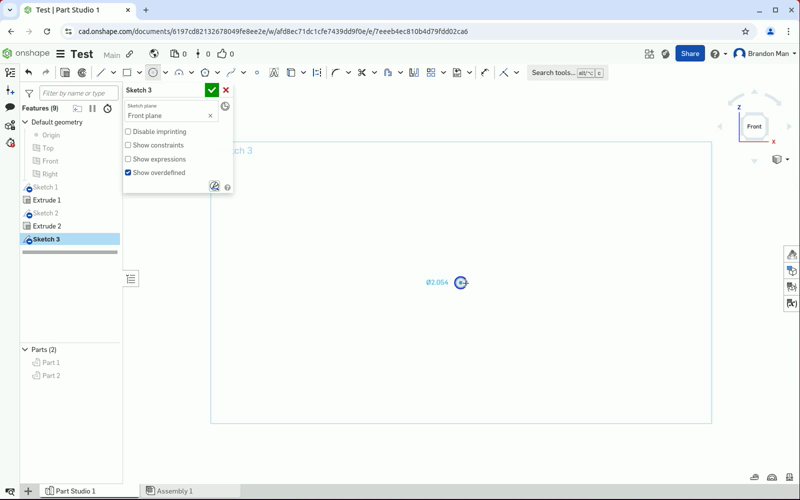
scroll(6)
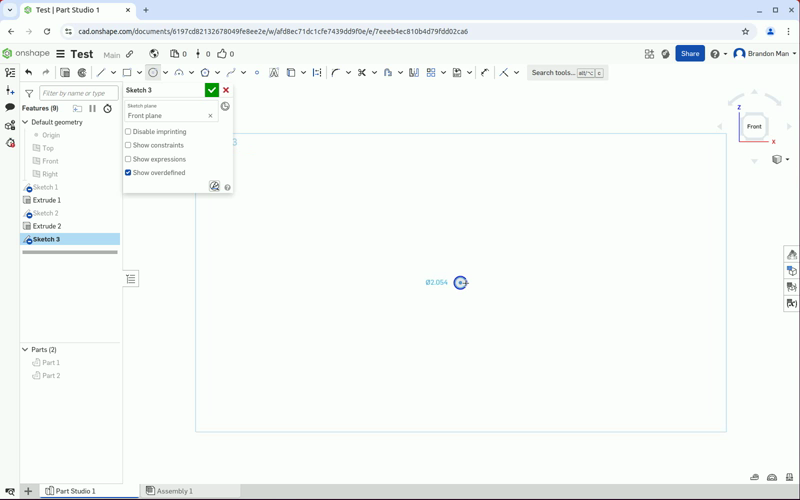
scroll(6)
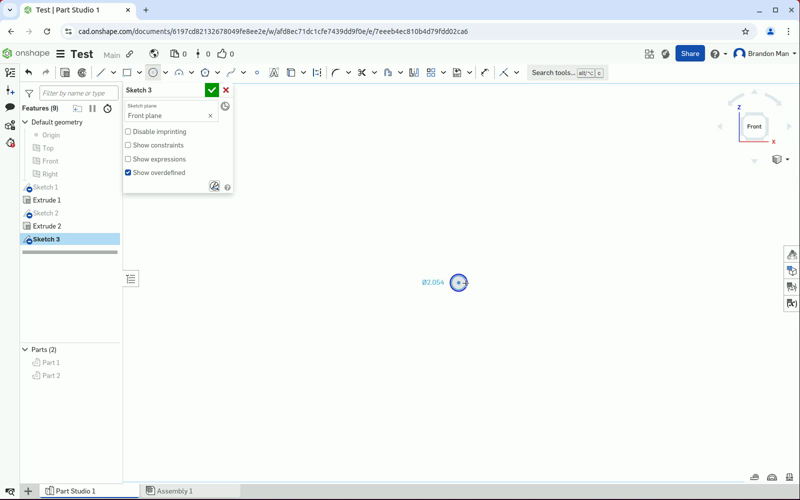
scroll(6)
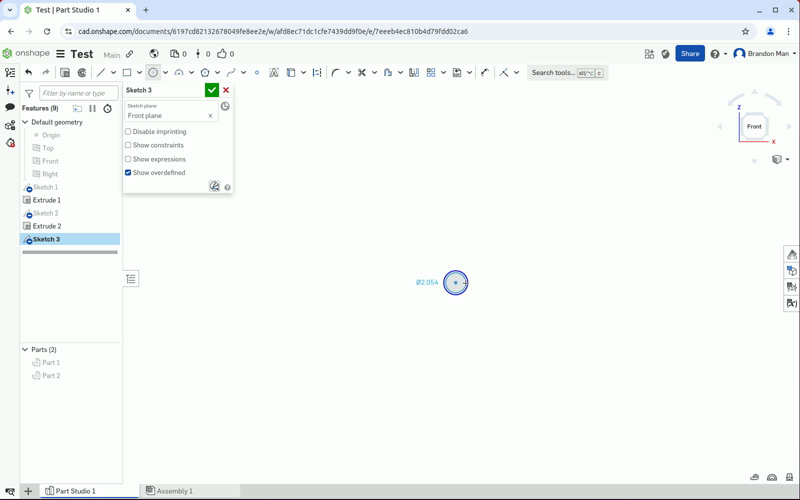
scroll(6)
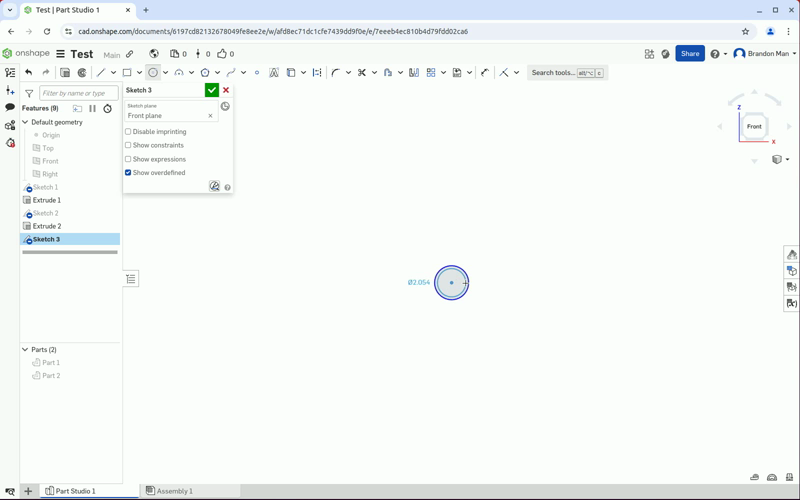
scroll(6)
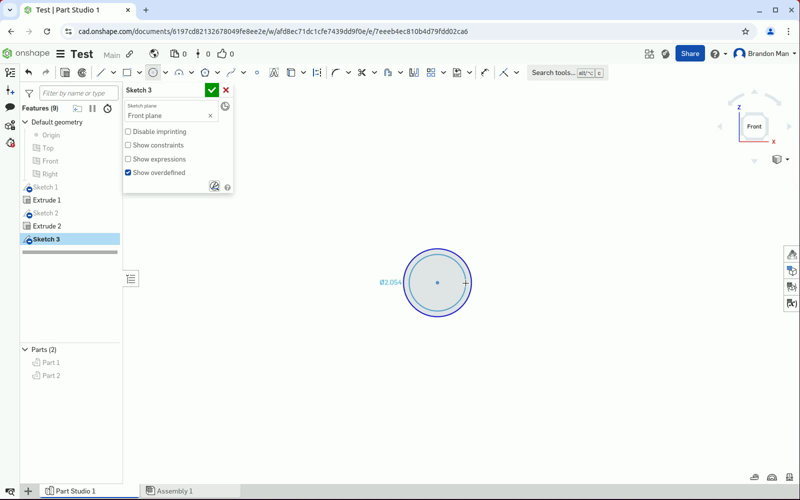
scroll(6)
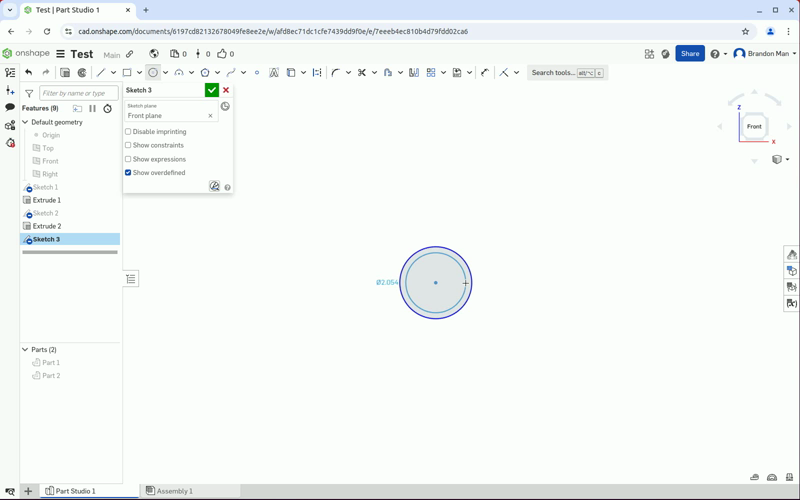
scroll(6)
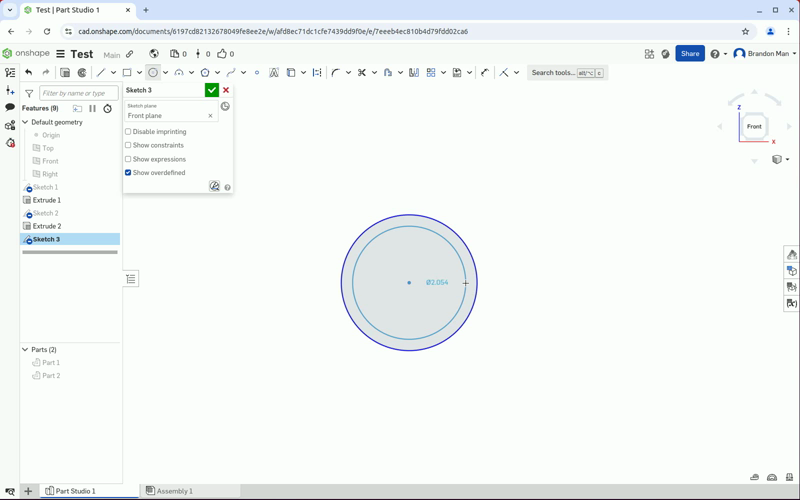
click(465, 282)
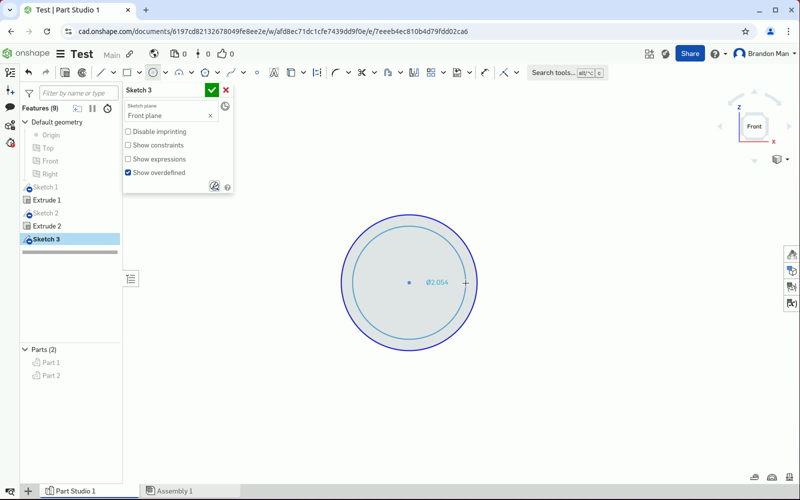
scroll(-6)
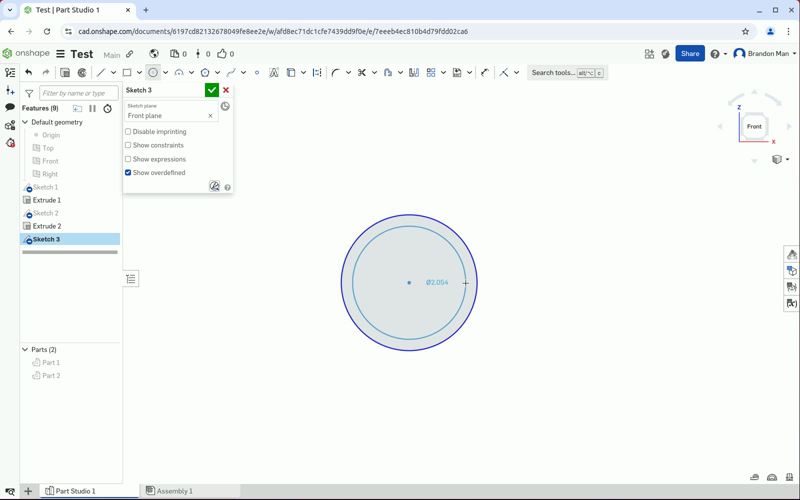
scroll(-6)
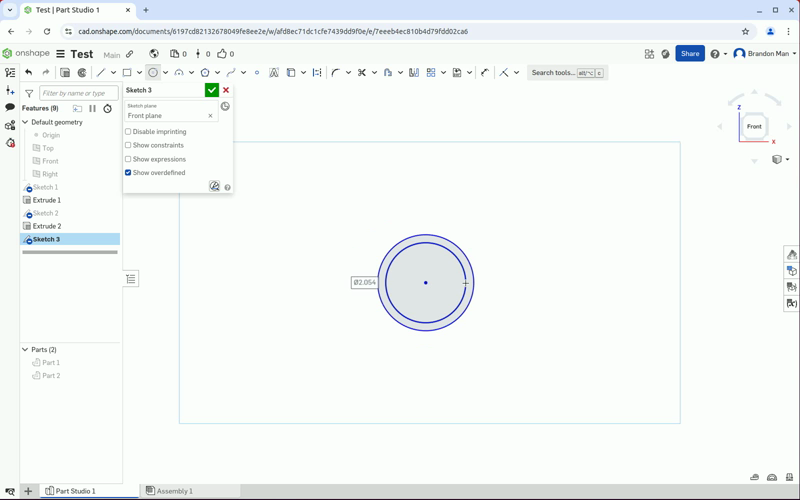
scroll(-6)
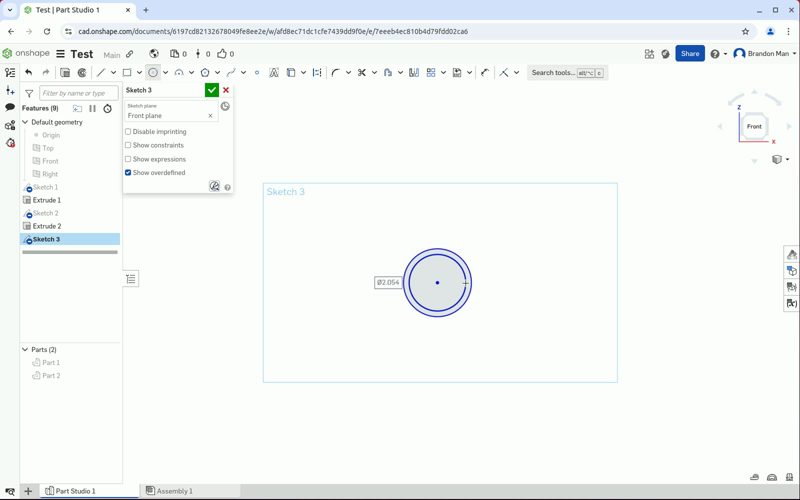
scroll(-6)
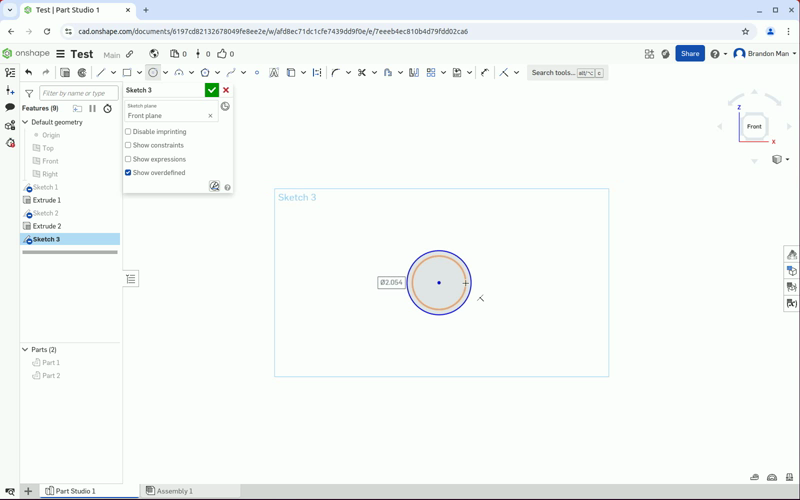
scroll(-6)
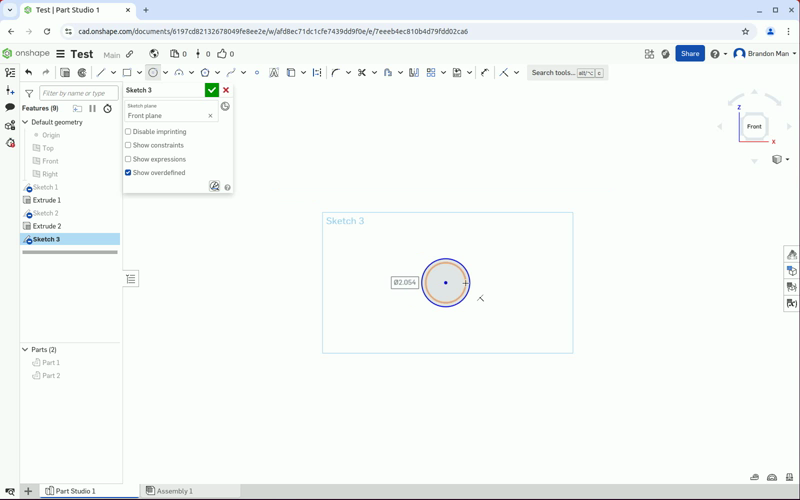
scroll(-6)
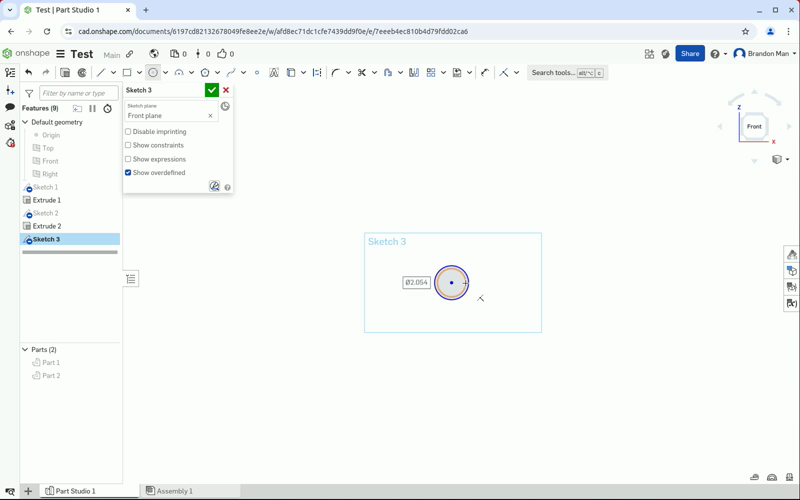
scroll(-6)
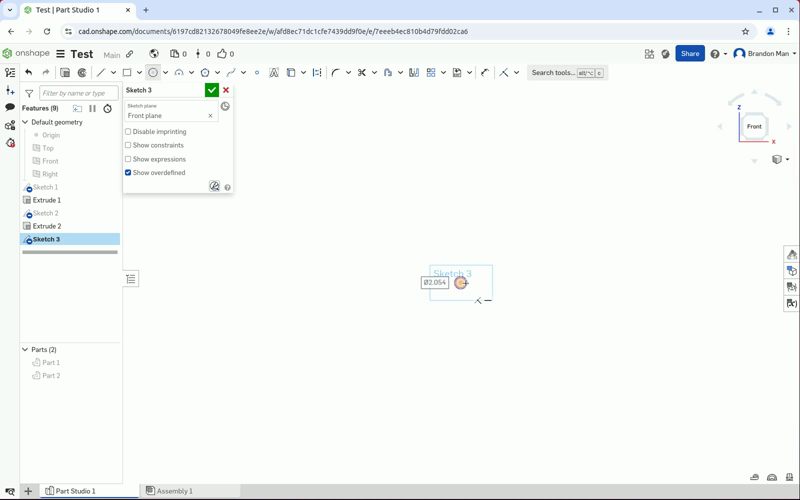
key(esc)
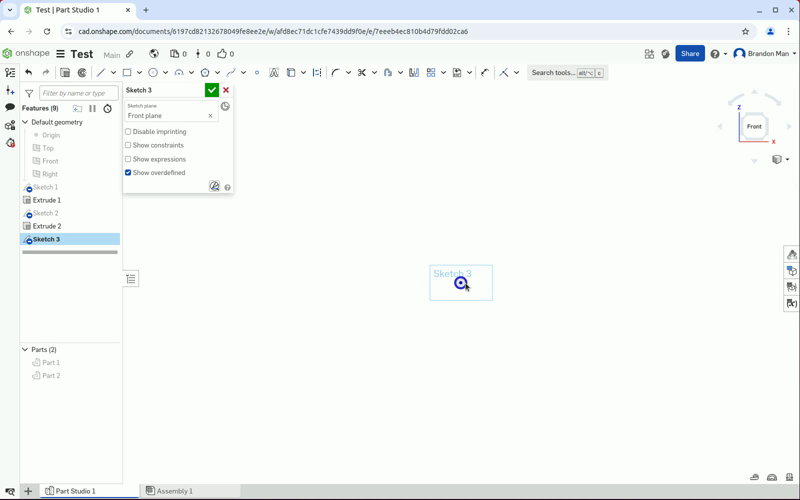
mouse_move(461, 287)
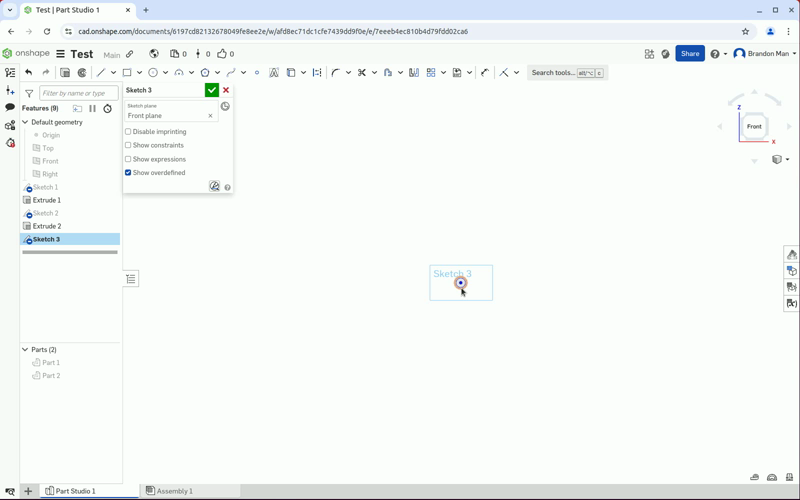
scroll(6)
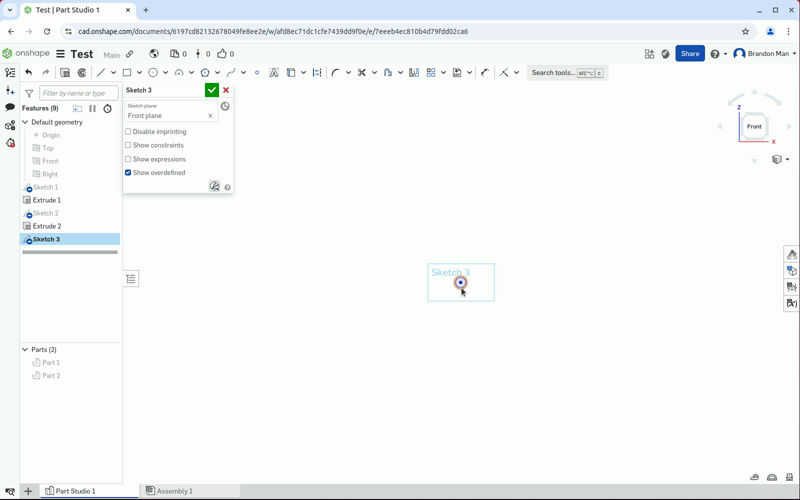
scroll(6)
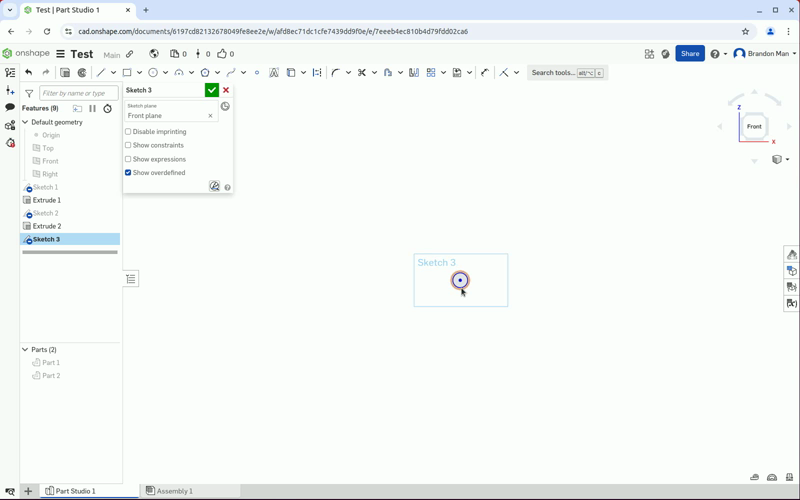
scroll(6)
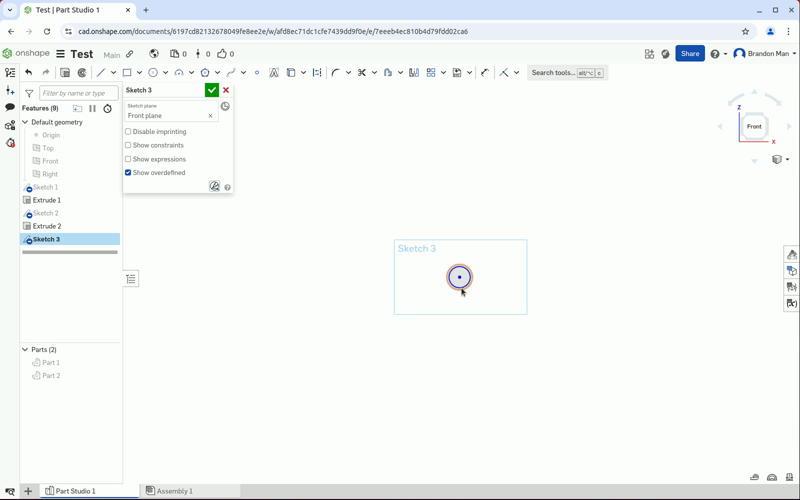
scroll(6)
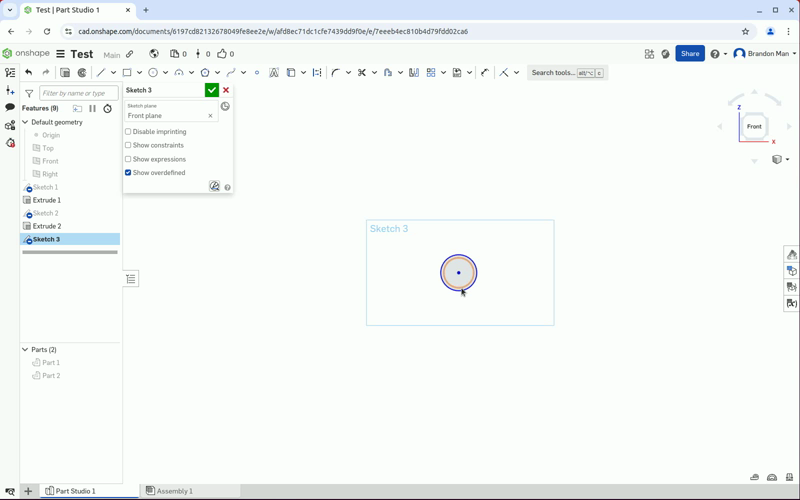
scroll(6)
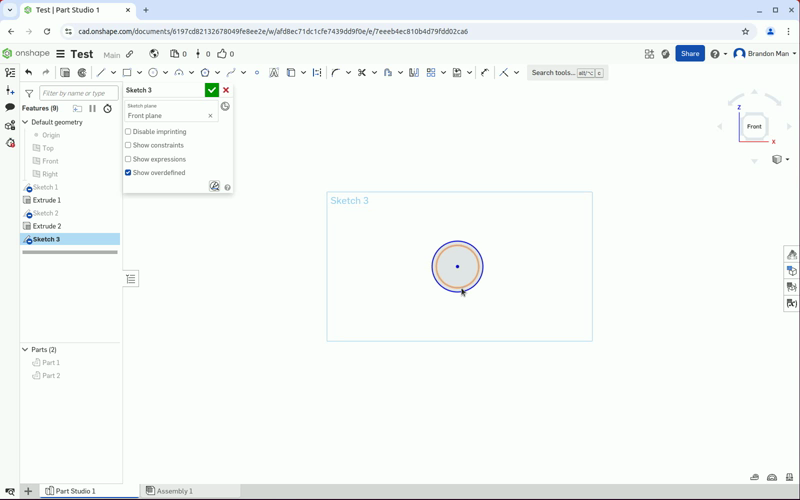
scroll(6)
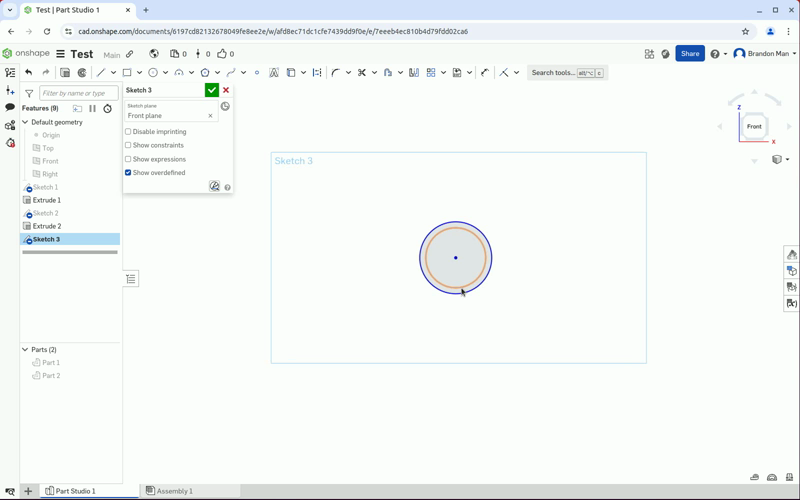
scroll(6)
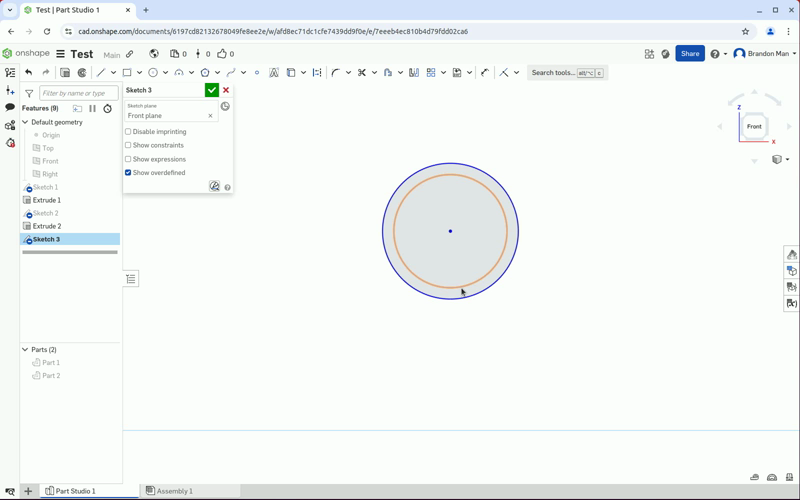
click(461, 287)
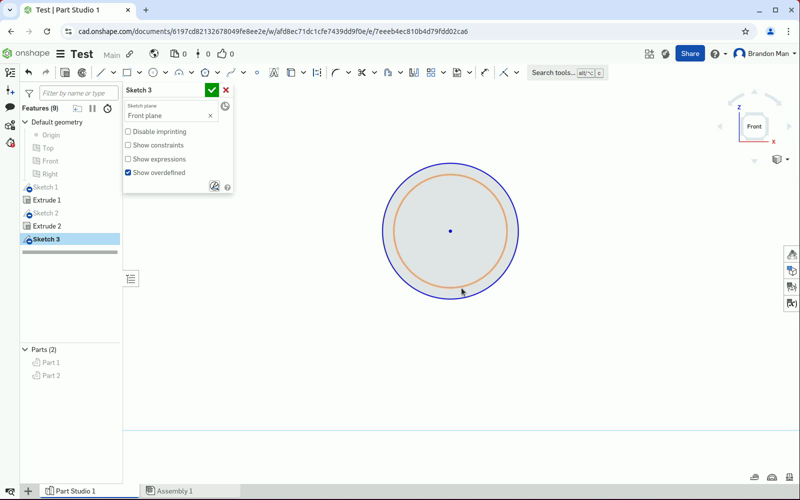
scroll(-6)
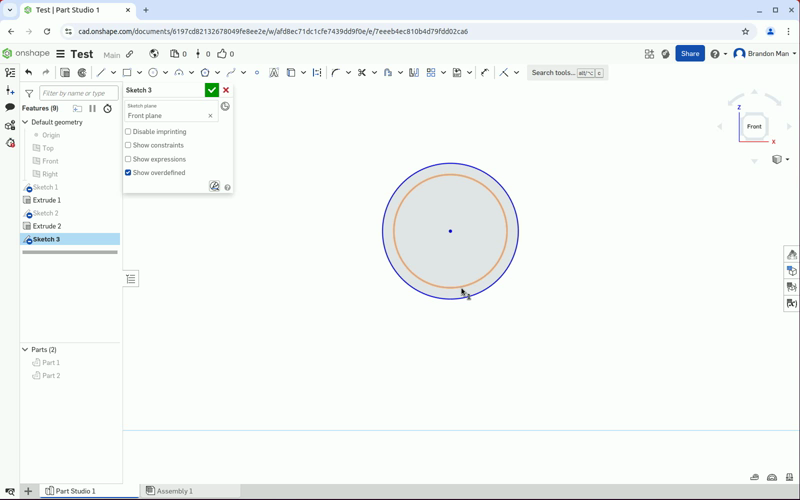
scroll(-6)
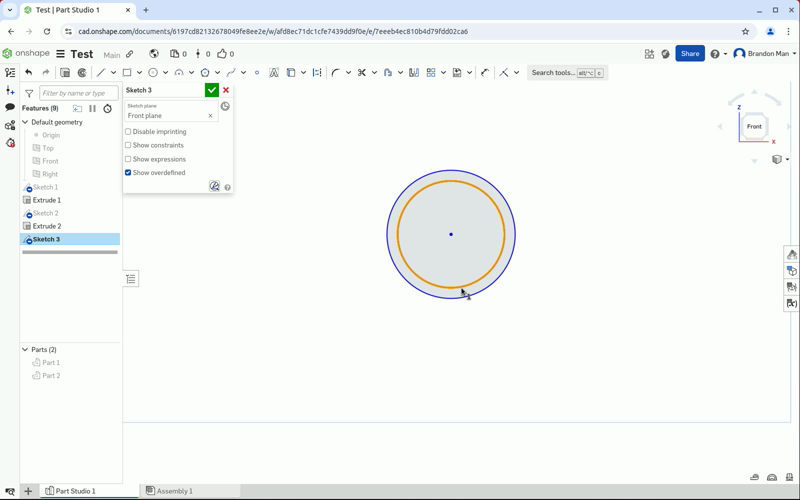
scroll(-6)
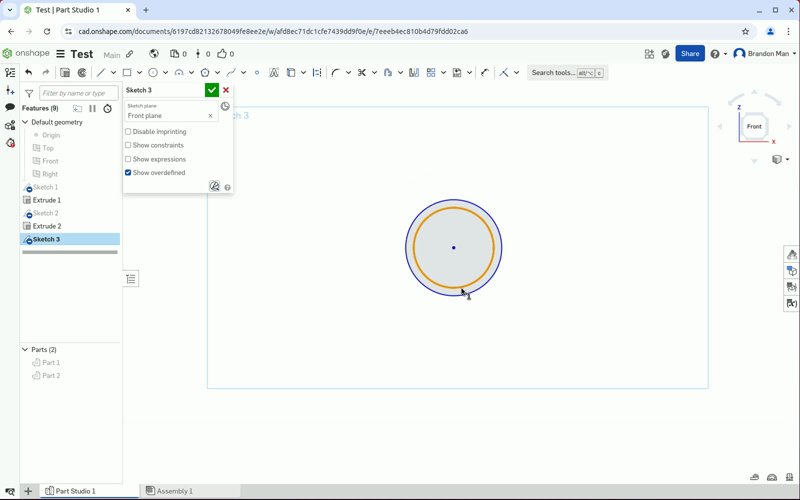
scroll(-6)
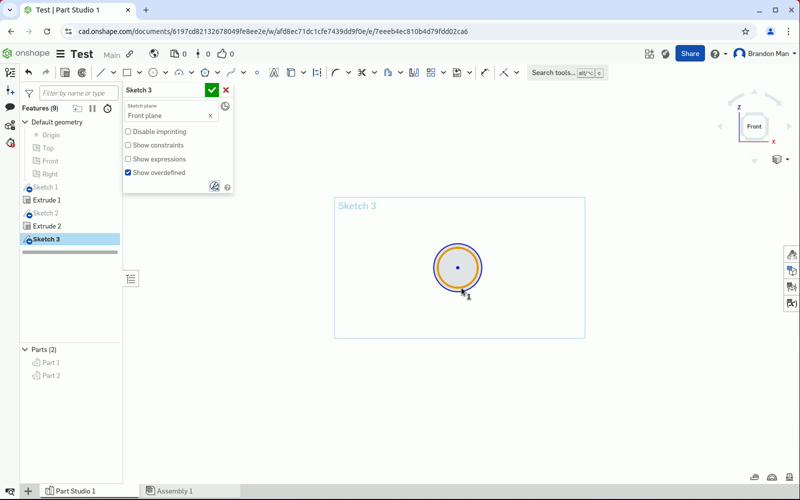
scroll(-6)
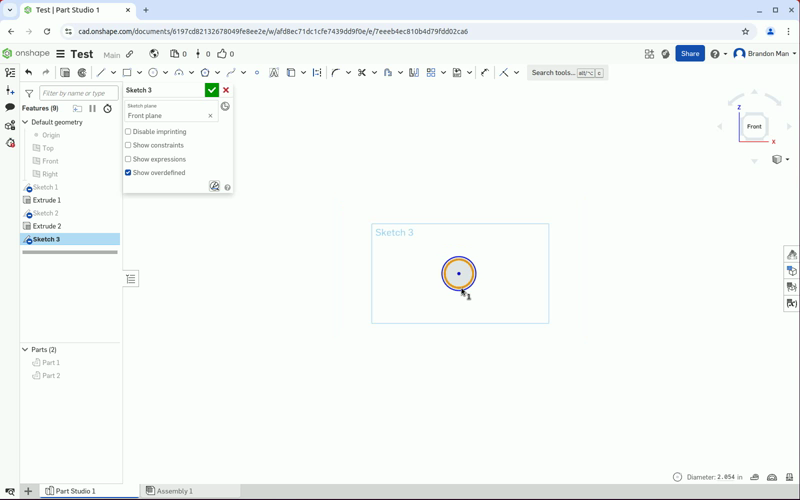
scroll(-6)
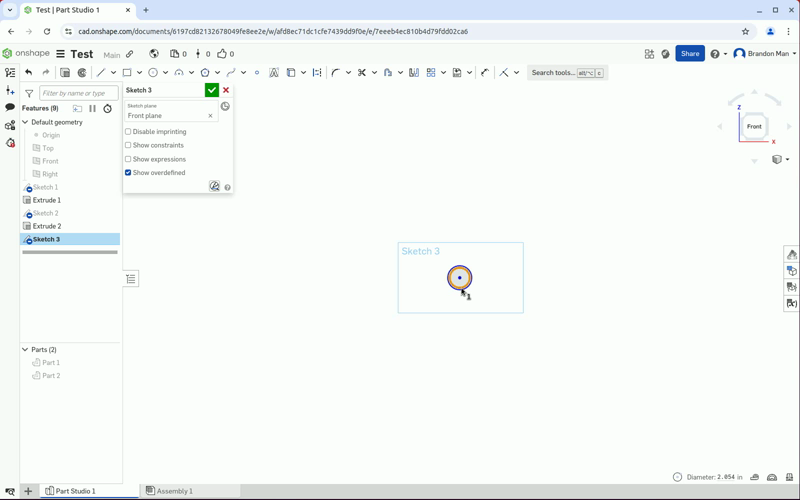
scroll(-6)
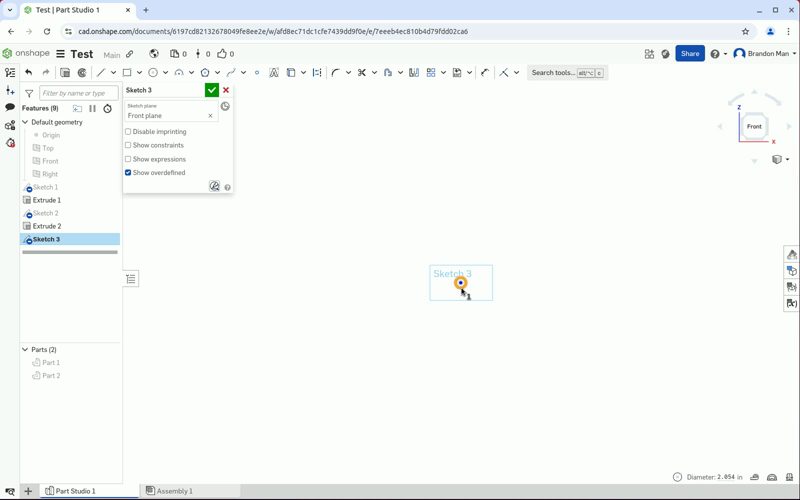
mouse_move(73, 352)
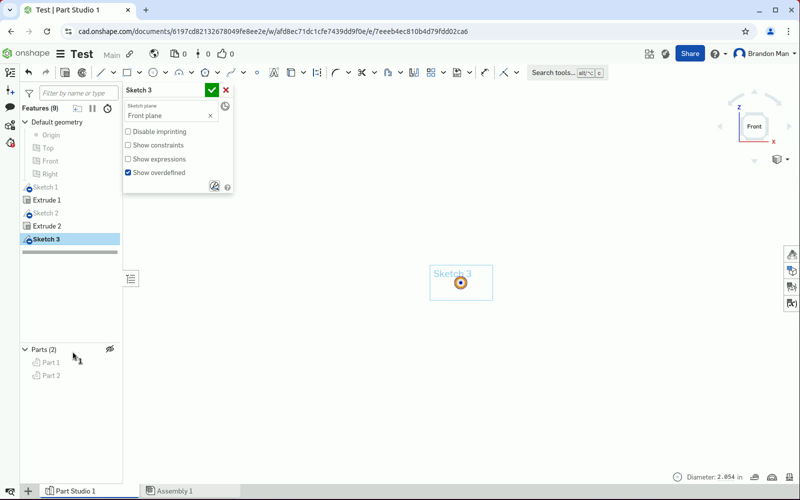
key(shift+y)
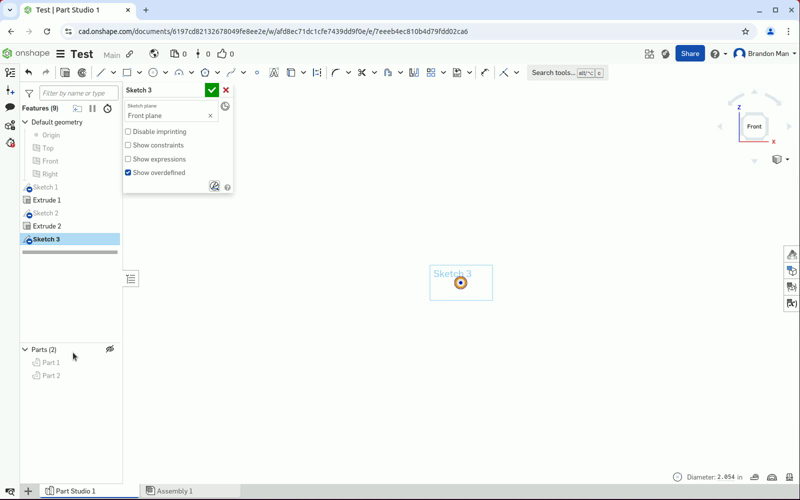
key(shift+e)
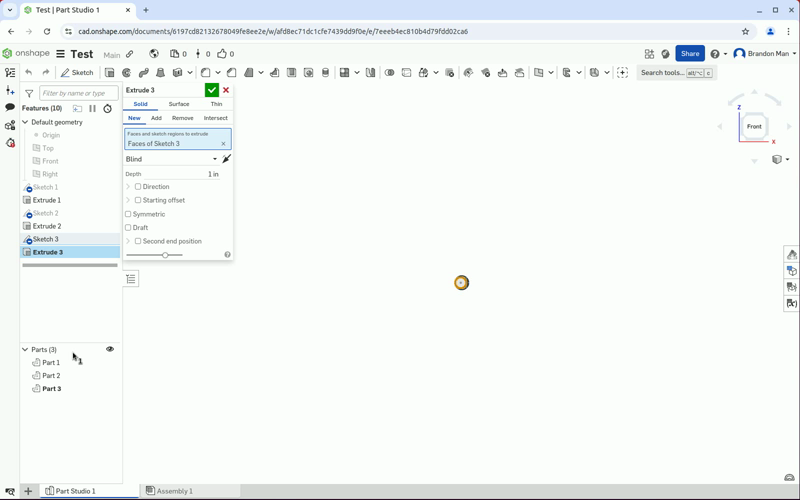
mouse_move(143, 106)
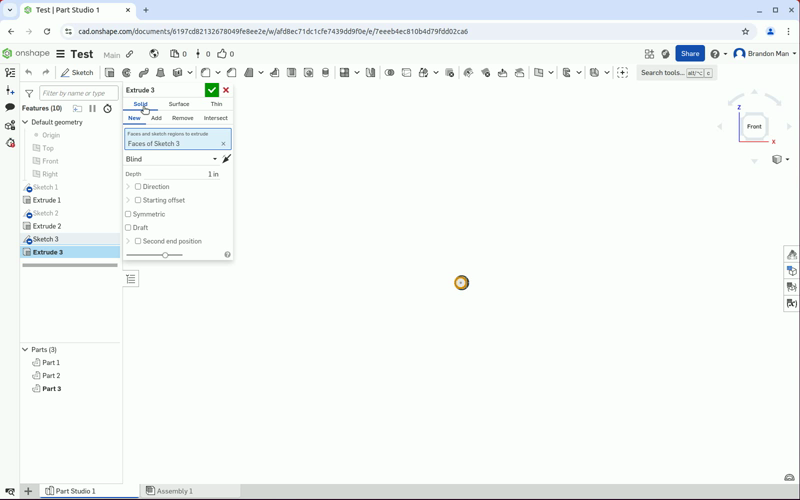
click(143, 106)
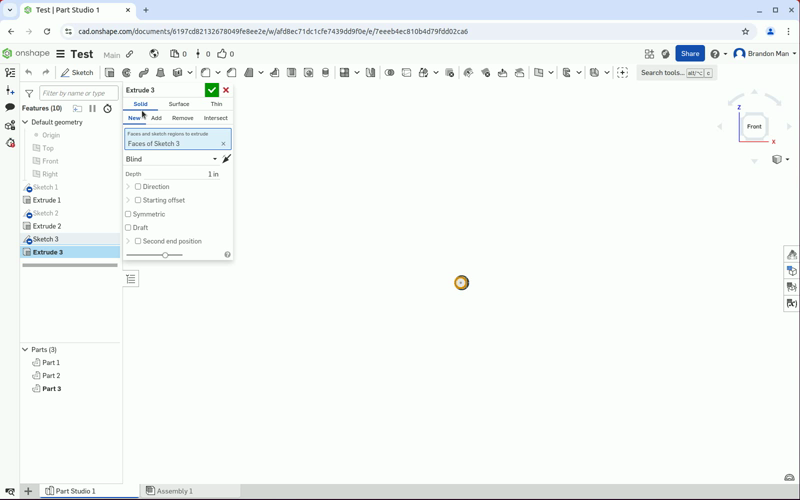
mouse_move(137, 120)
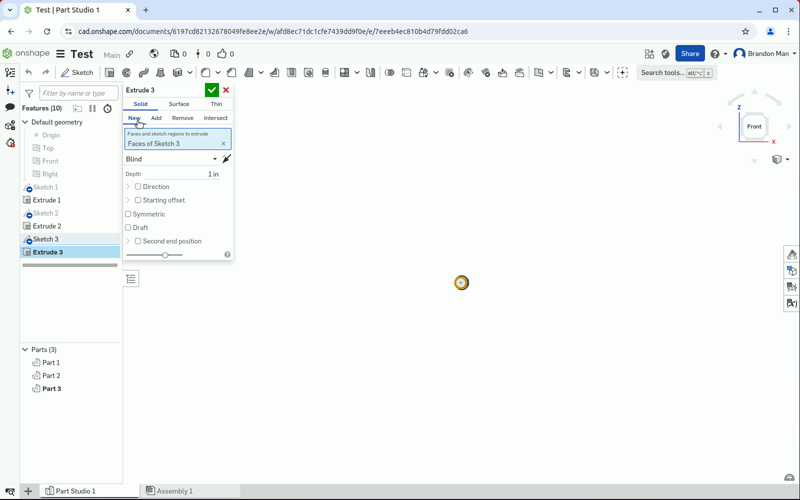
click(137, 120)
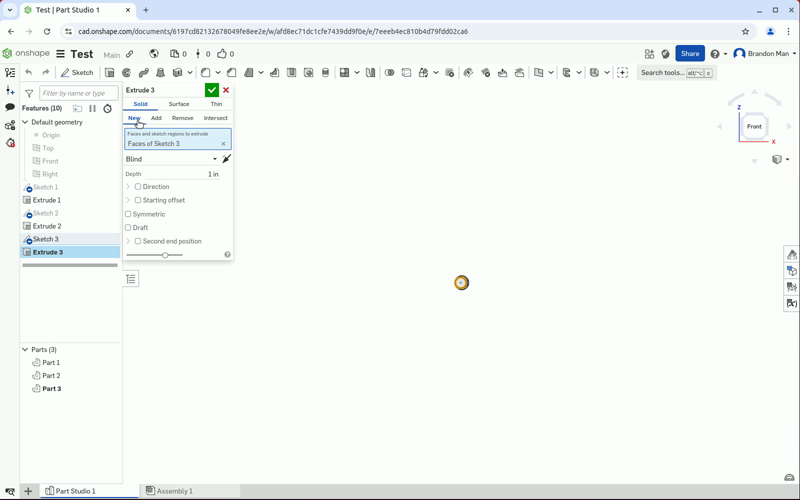
key(tab, 4)
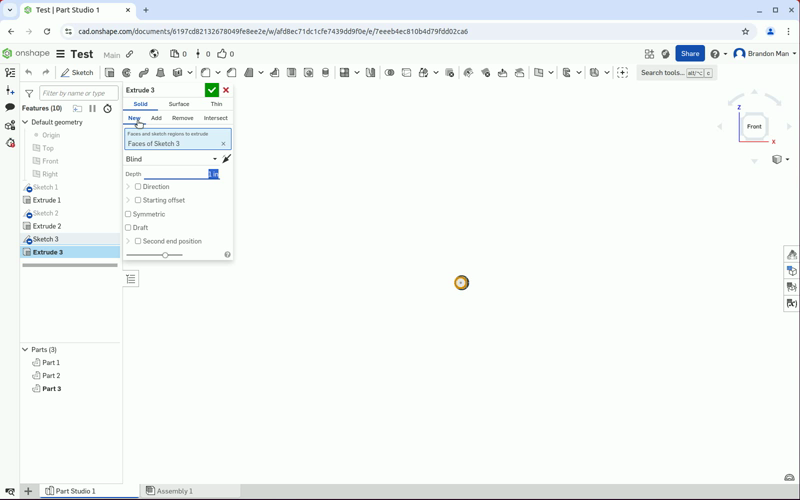
text(18.775)
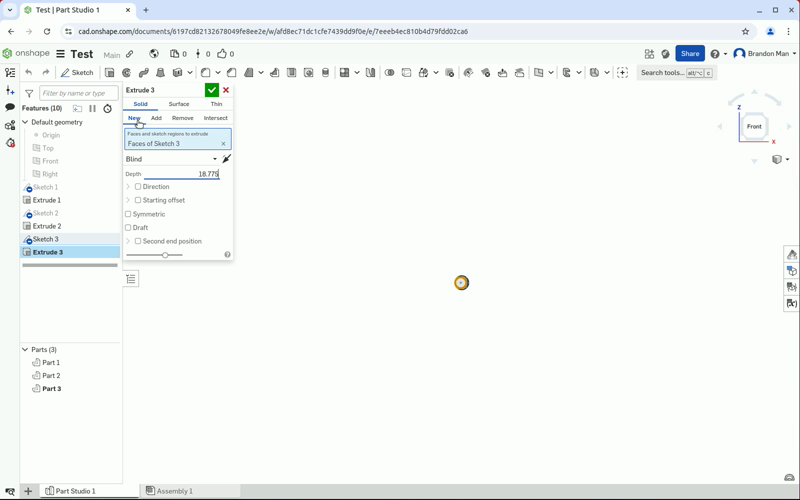
key(enter)
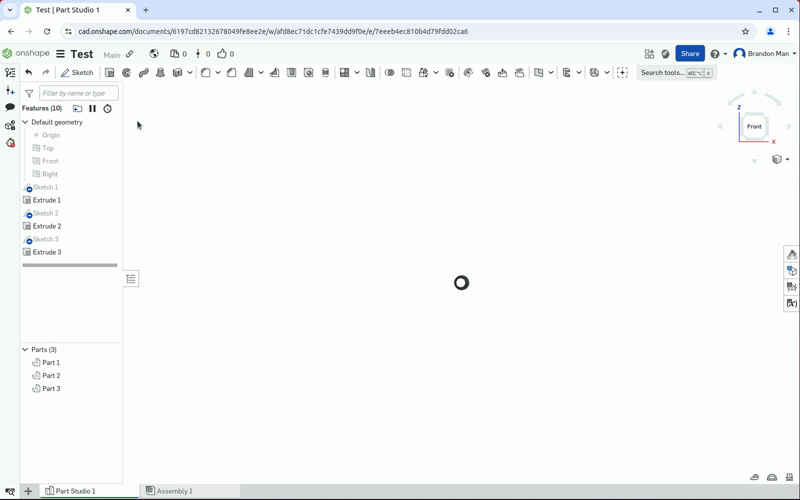
key(shift+h)
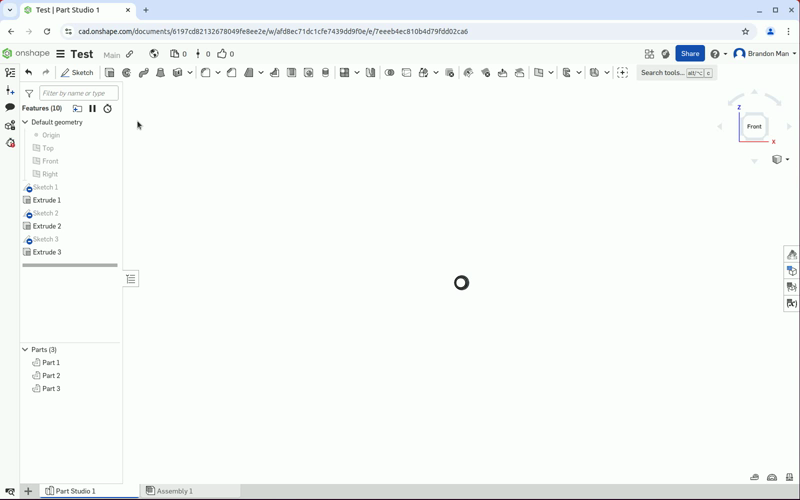
key(shift+h)
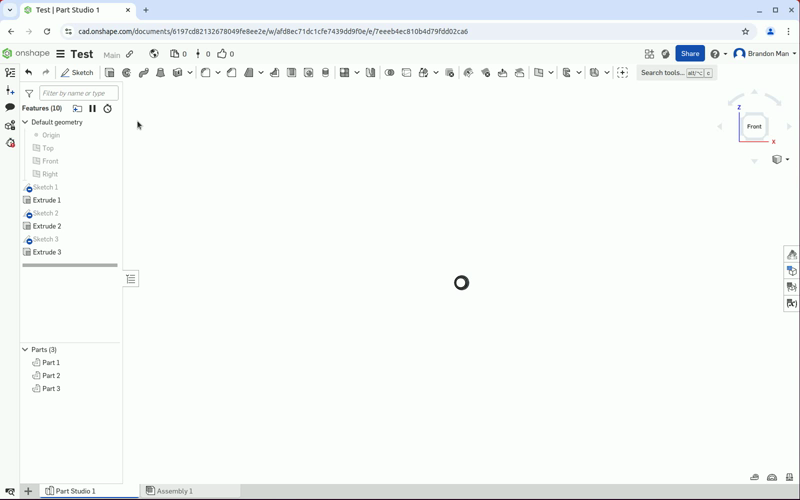
mouse_move(73, 189)
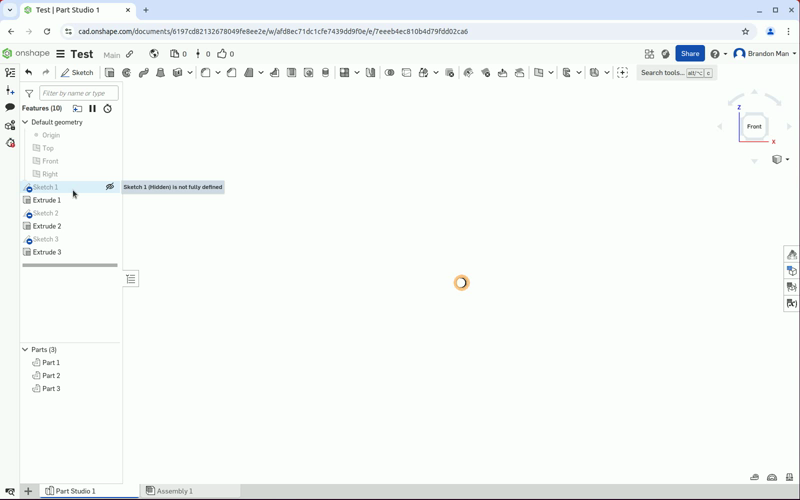
click(73, 189)
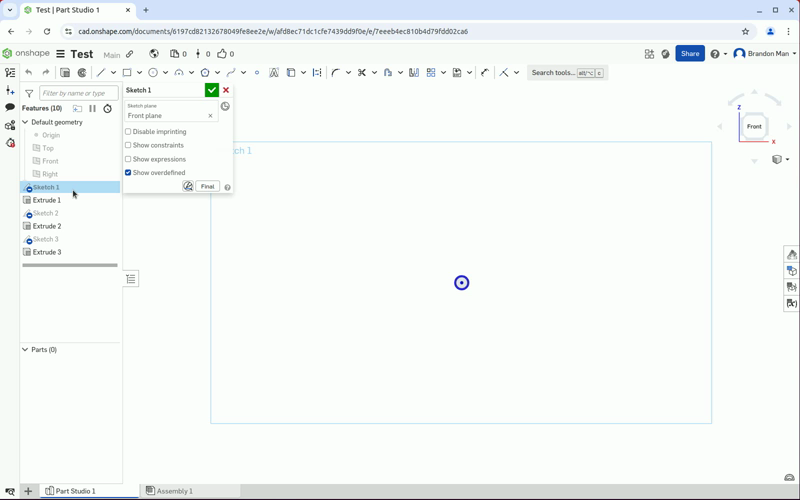
mouse_move(229, 92)
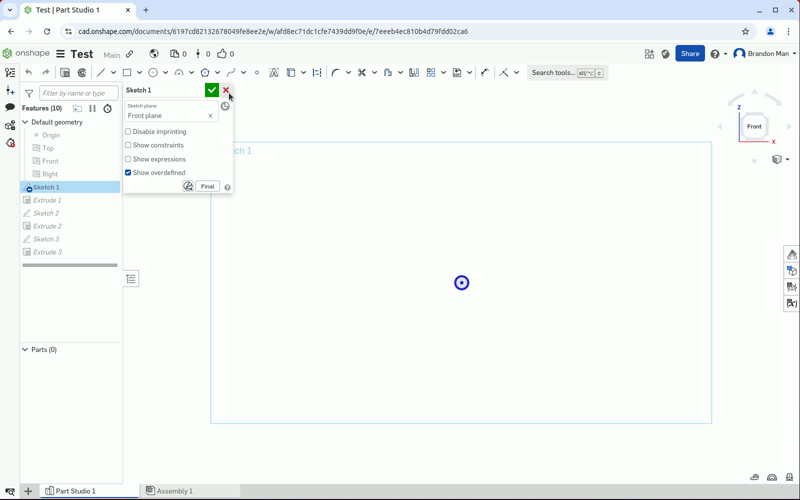
click(229, 92)
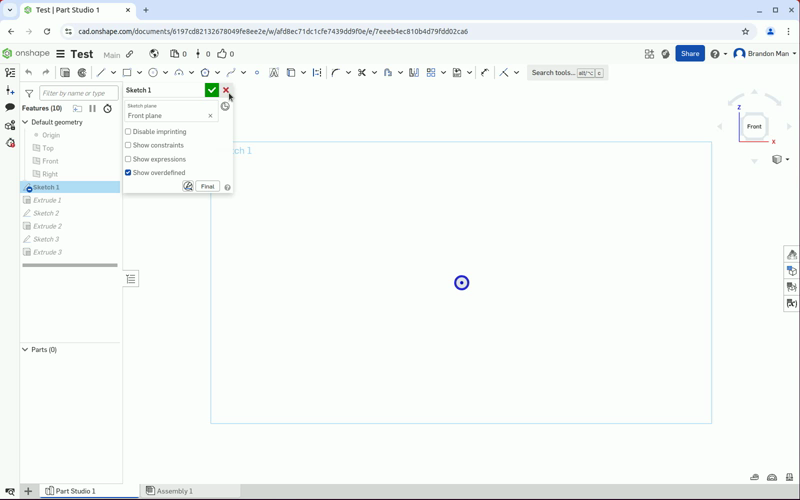
key(shift+s)
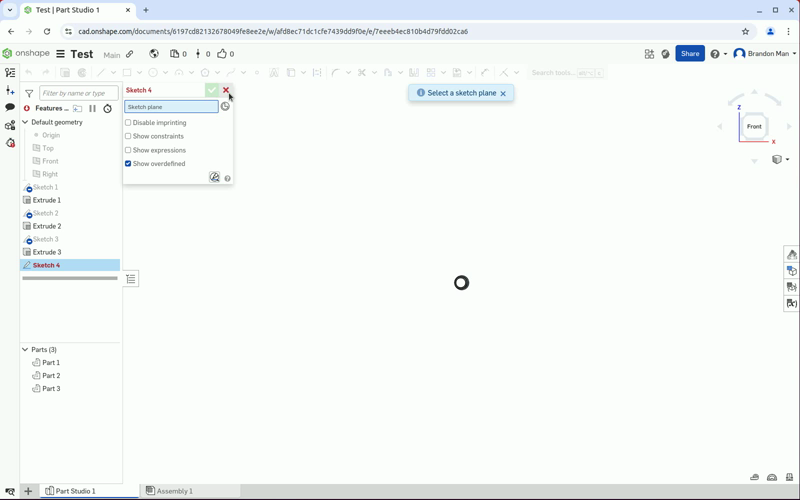
mouse_move(73, 163)
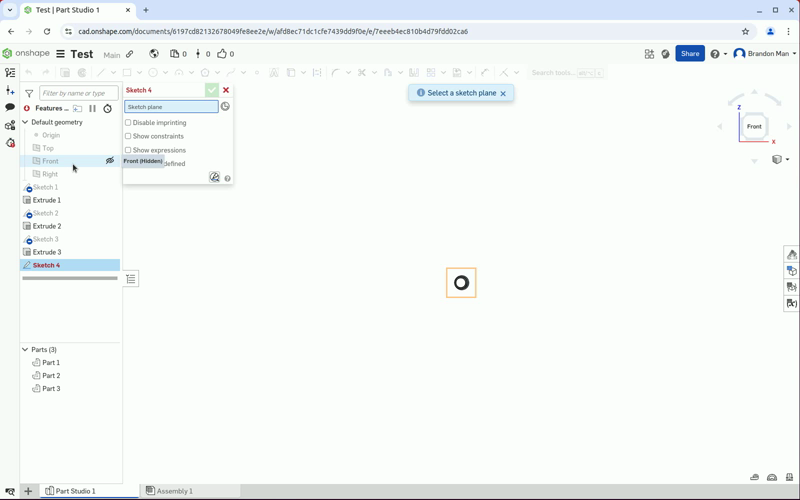
click(73, 163)
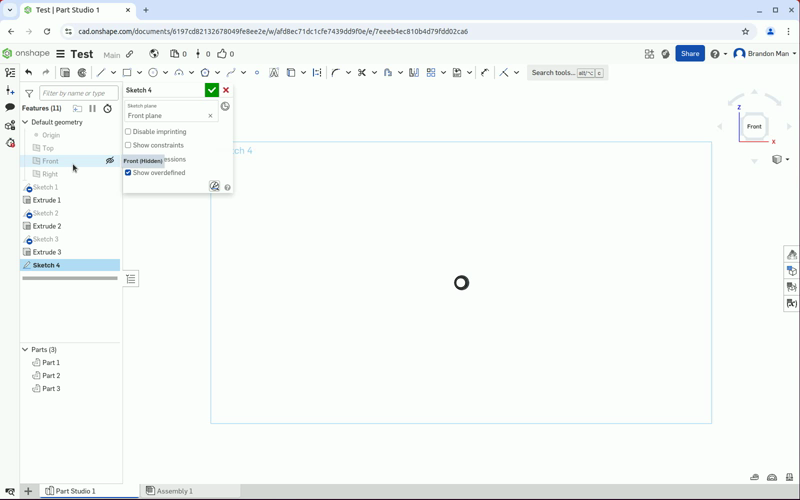
mouse_move(73, 352)
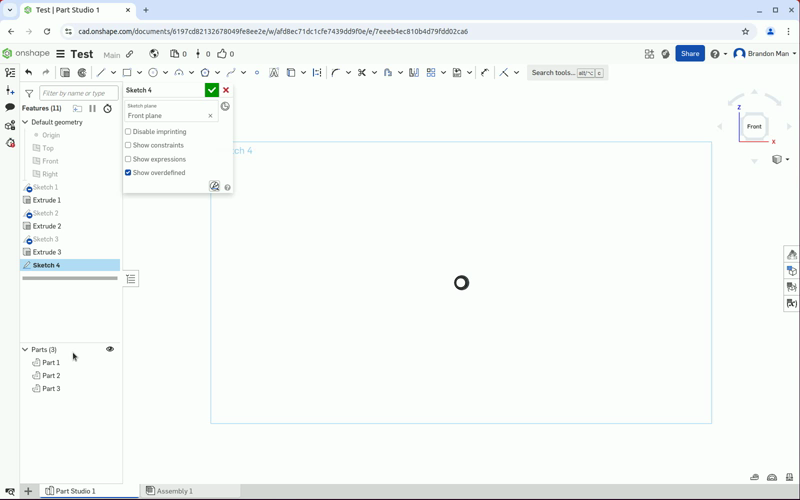
key(y)
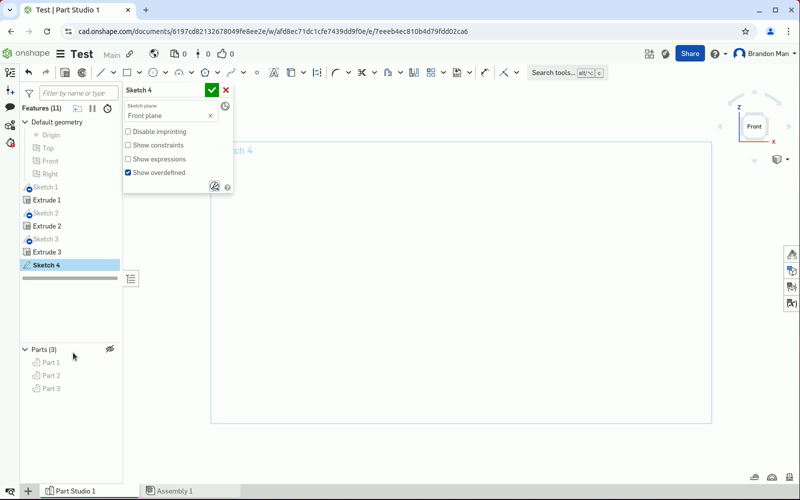
key(a)
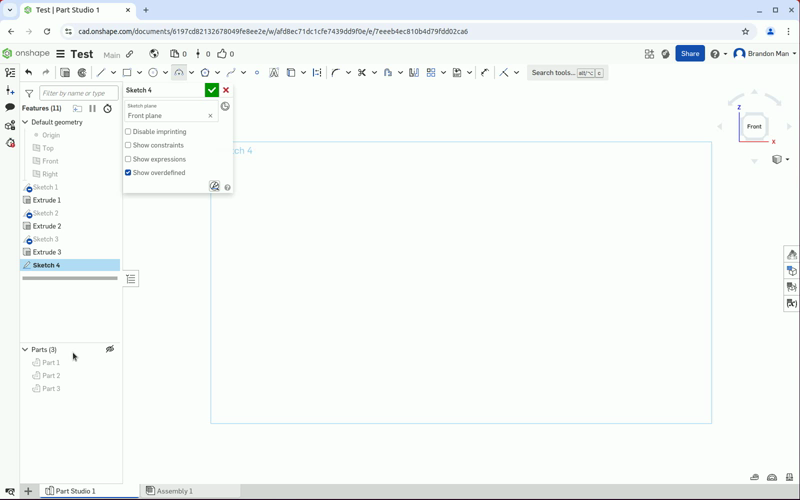
key_down(shift)
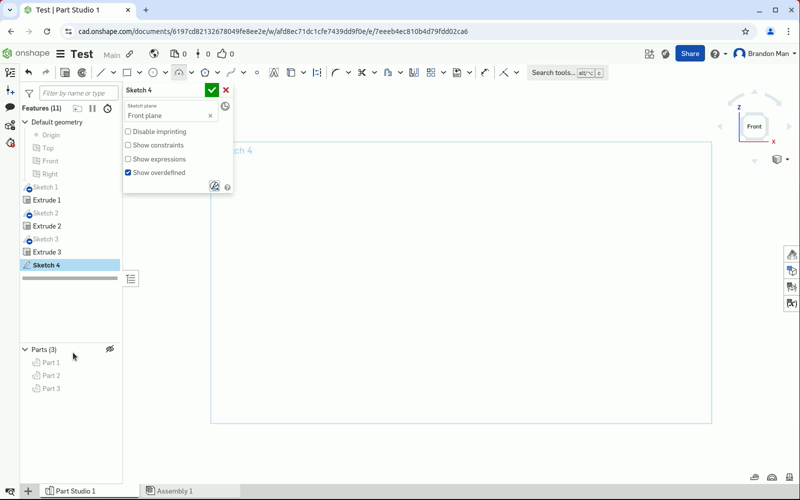
mouse_move(460, 288)
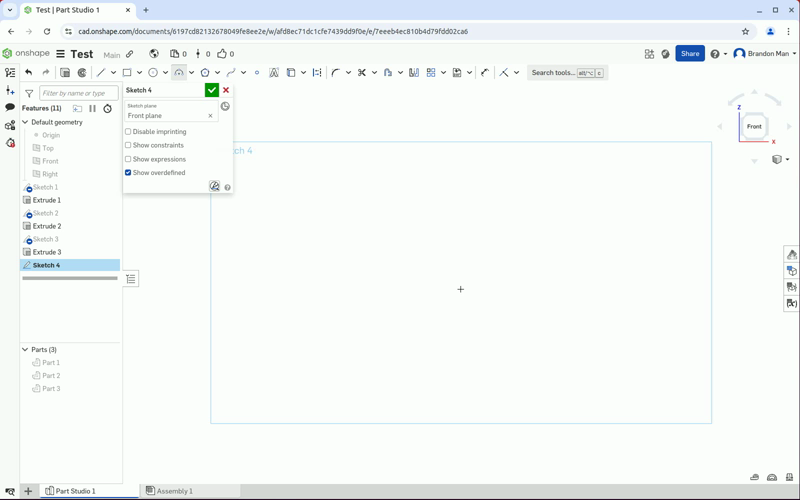
click(460, 288)
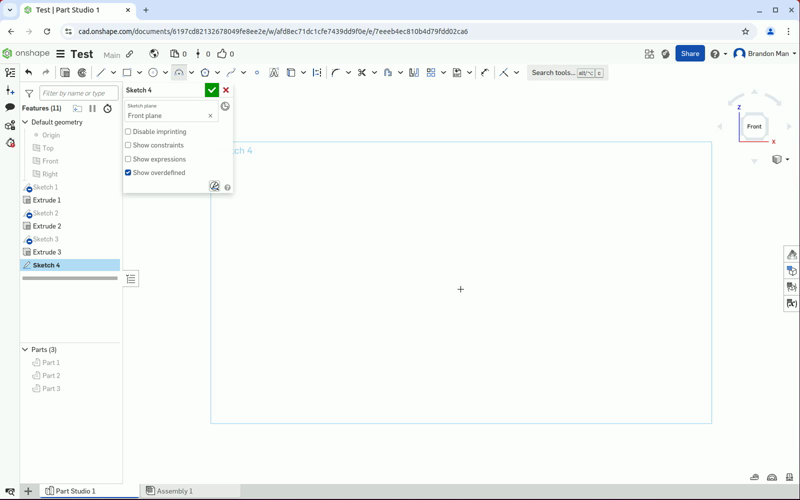
key_up(shift)
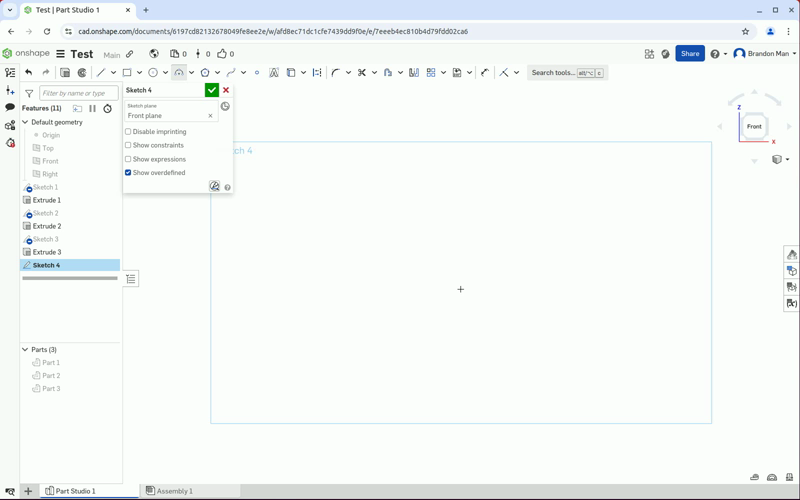
key_down(shift)
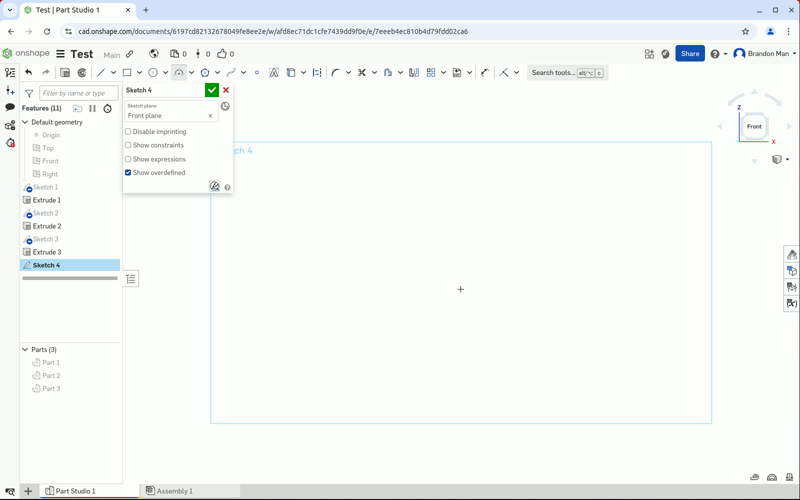
mouse_move(461, 288)
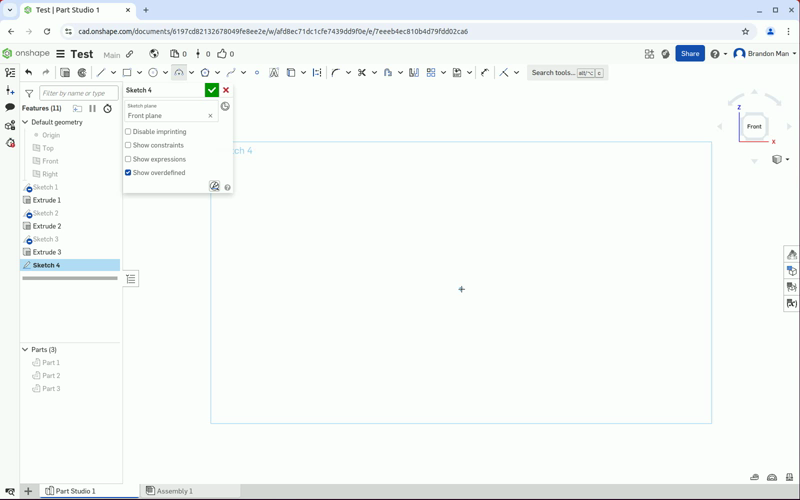
scroll(6)
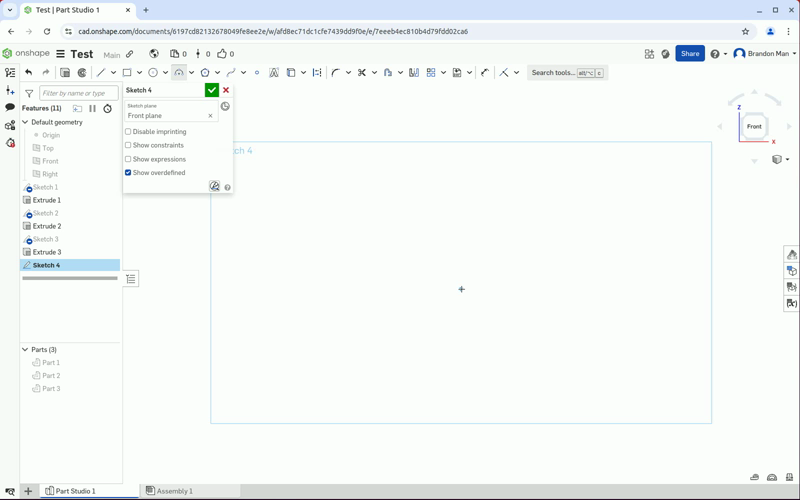
scroll(6)
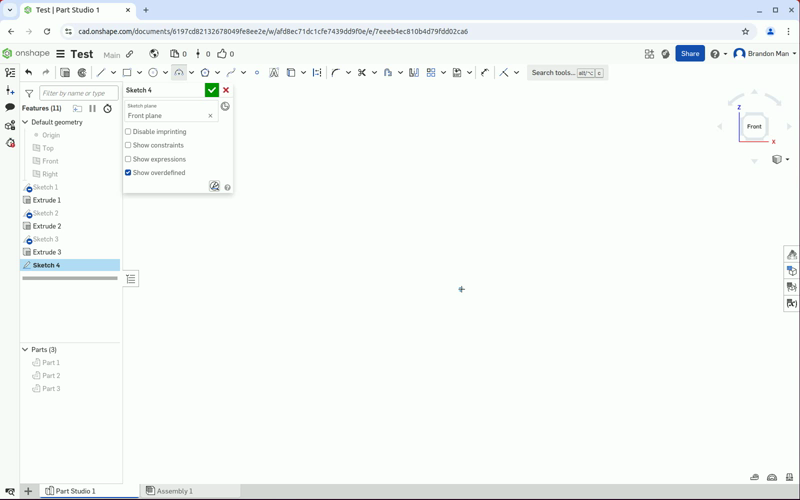
scroll(6)
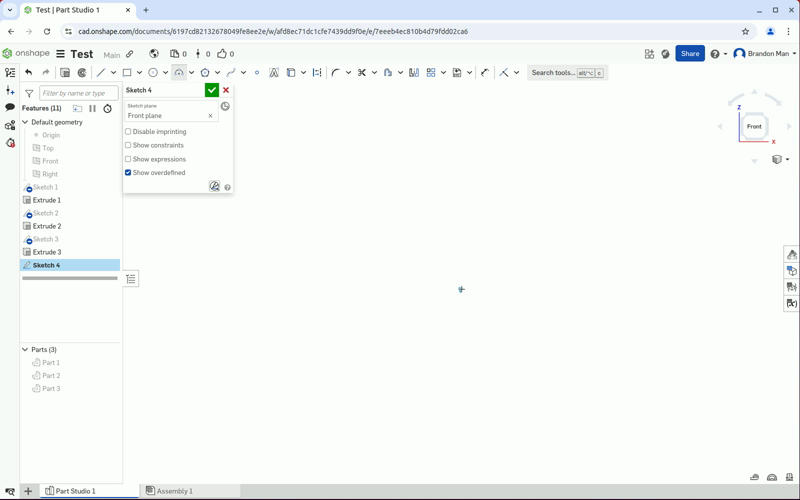
scroll(6)
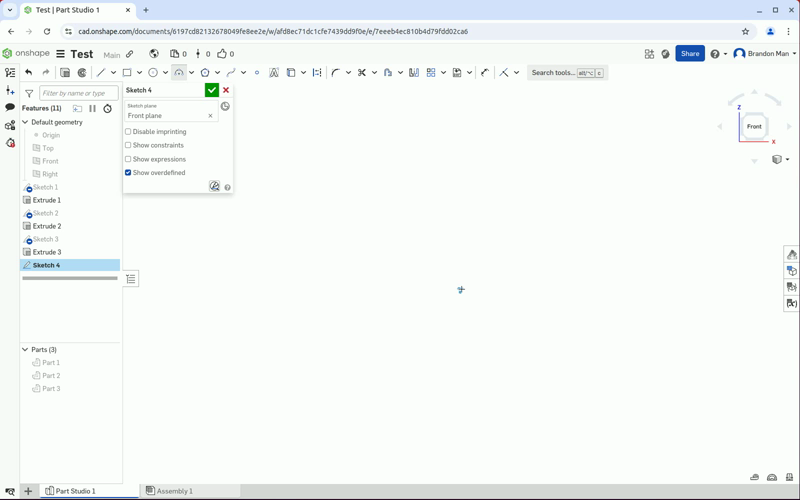
scroll(6)
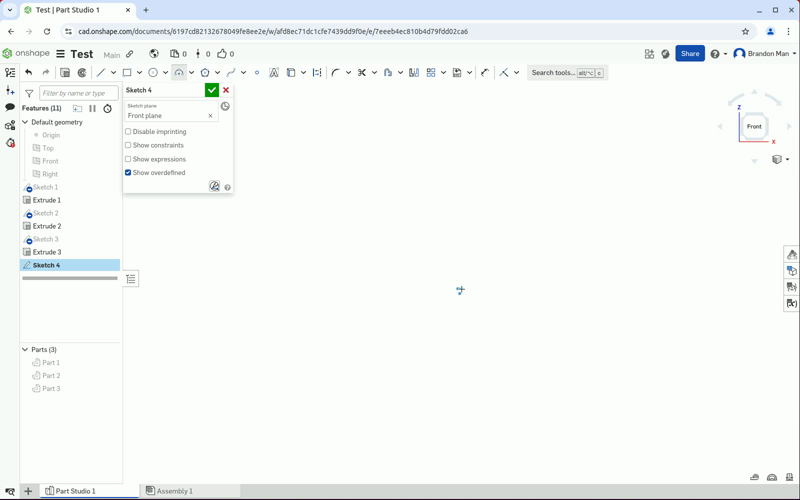
scroll(6)
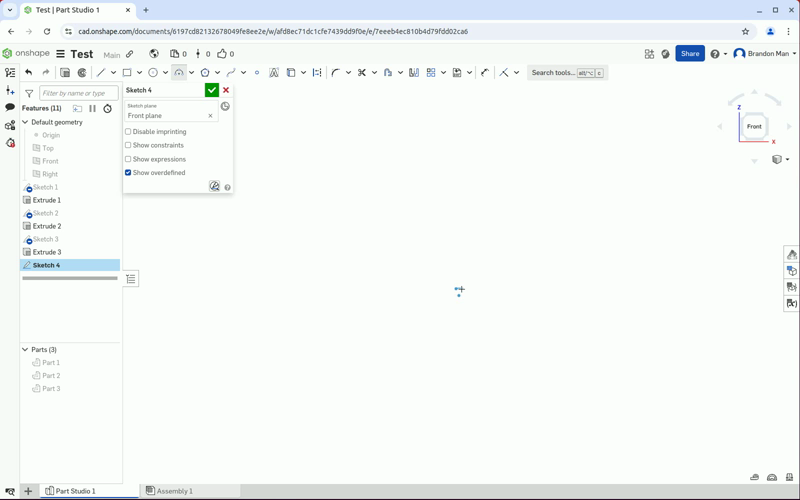
scroll(6)
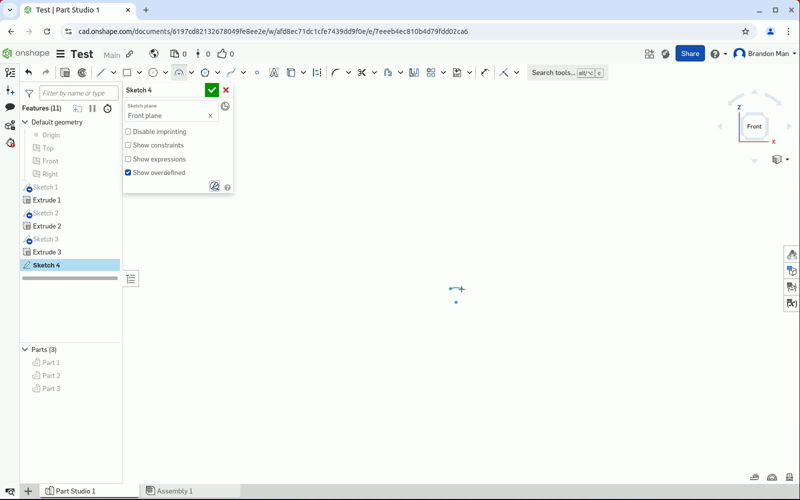
click(461, 288)
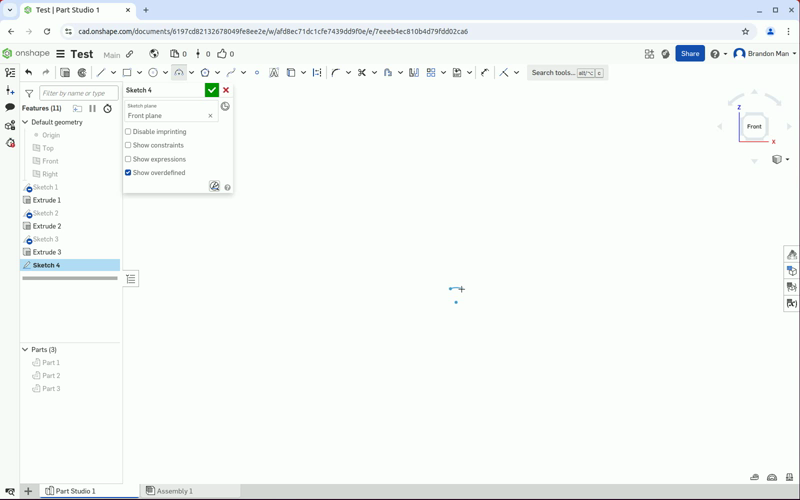
scroll(-6)
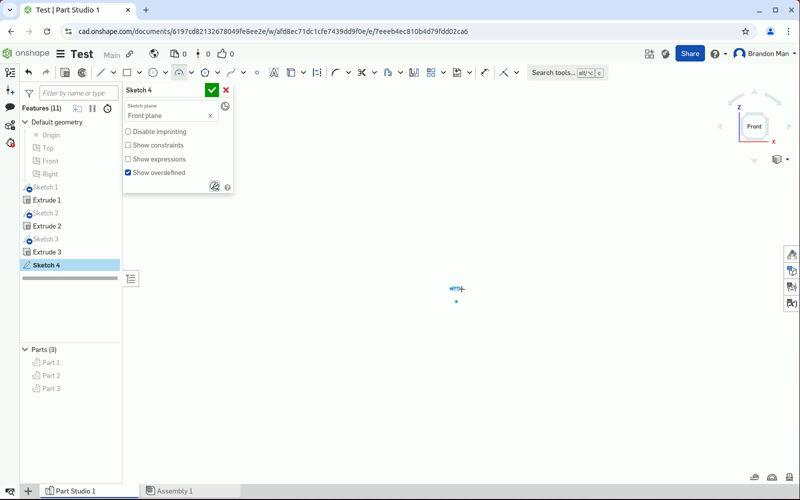
scroll(-6)
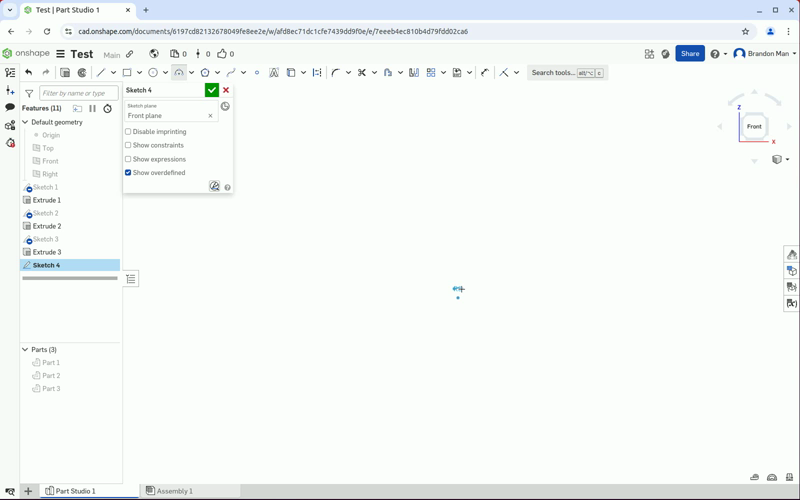
scroll(-6)
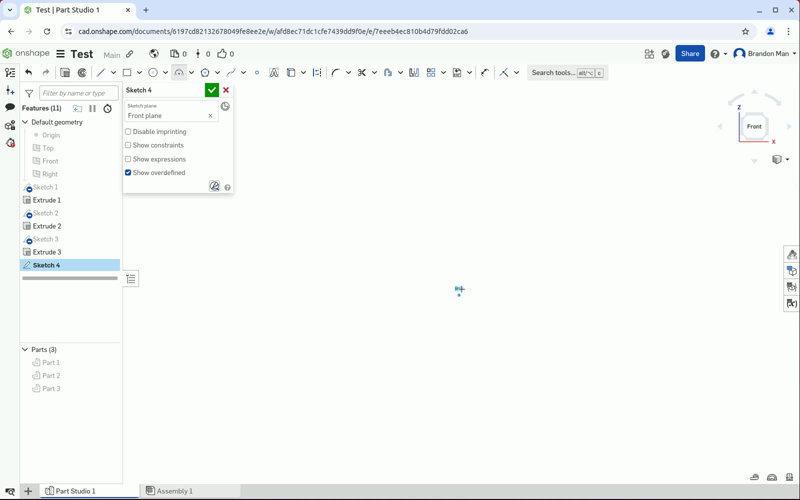
scroll(-6)
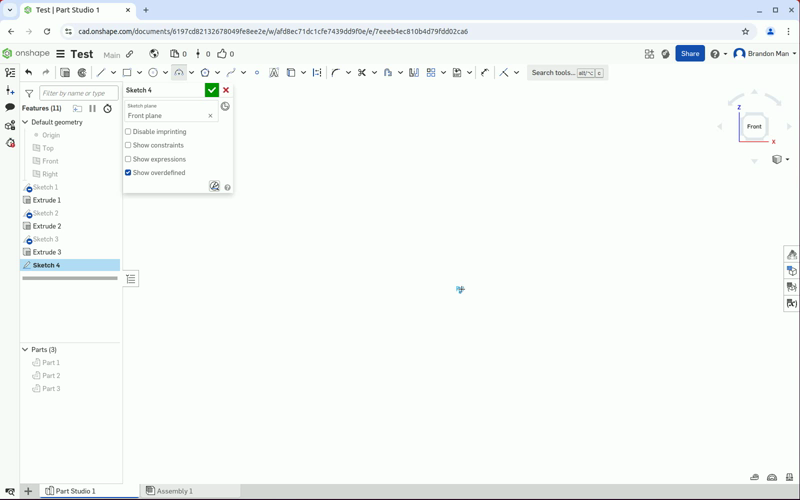
scroll(-6)
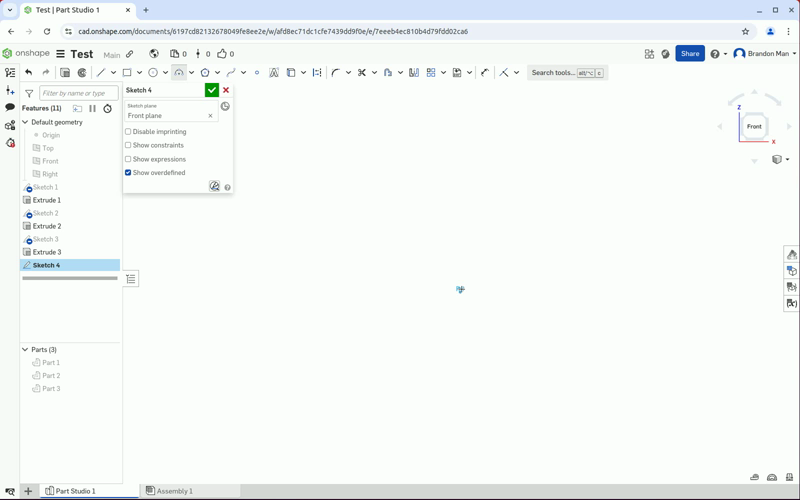
scroll(-6)
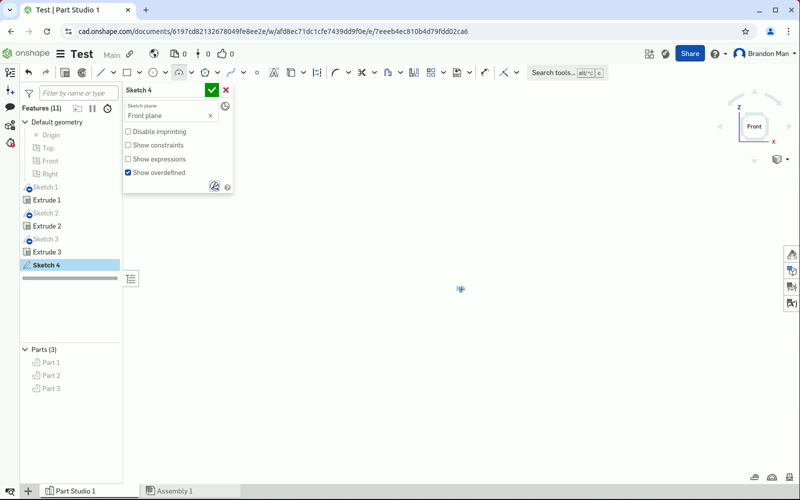
scroll(-6)
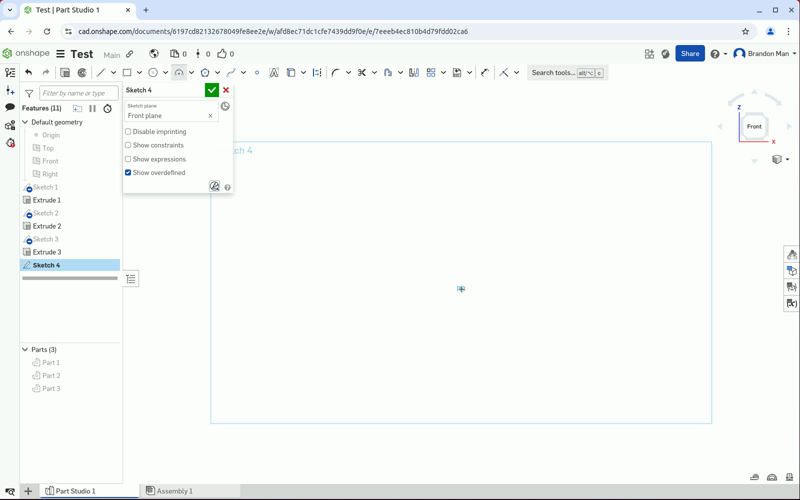
mouse_move(461, 276)
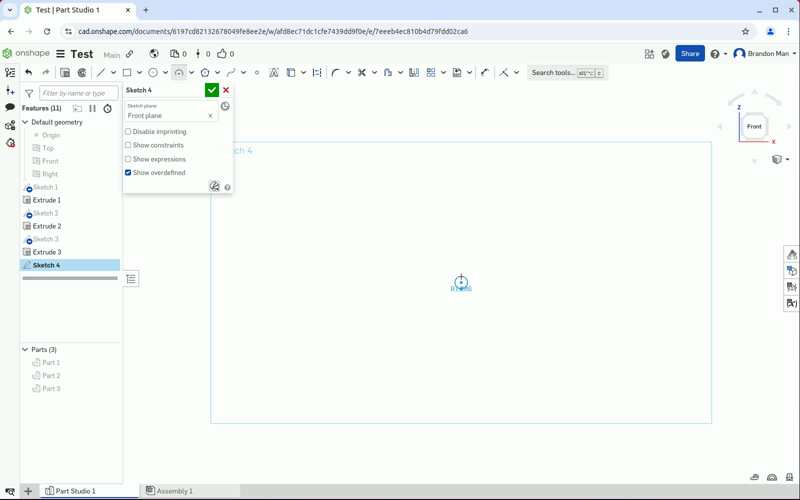
scroll(6)
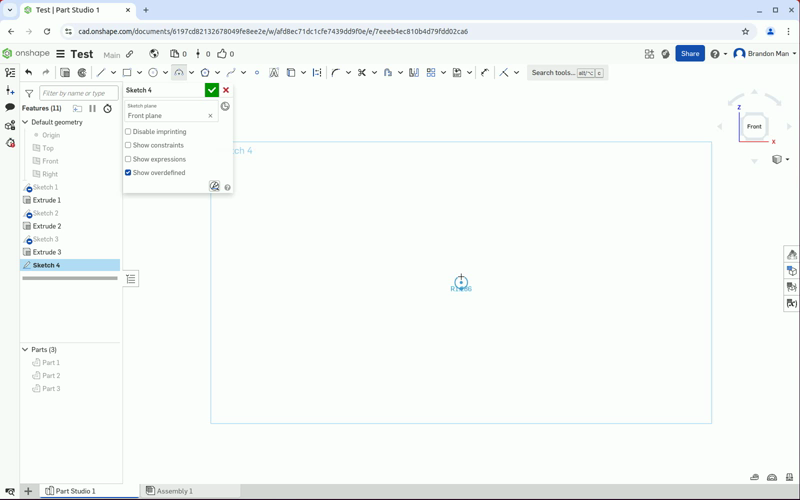
scroll(6)
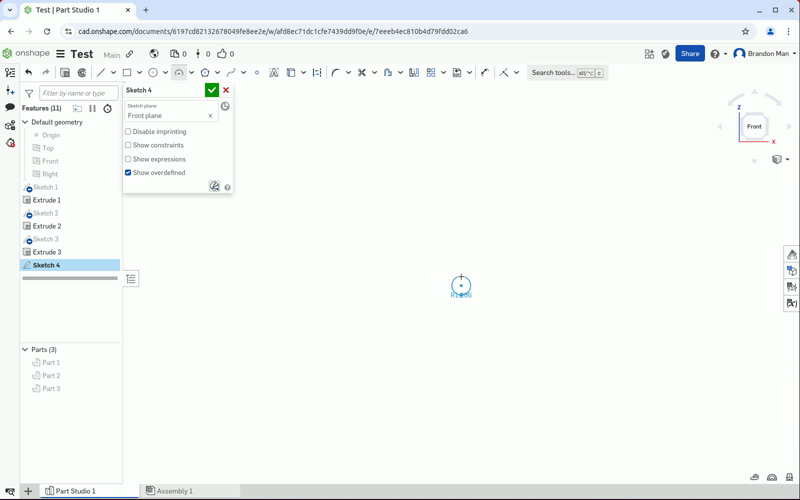
scroll(6)
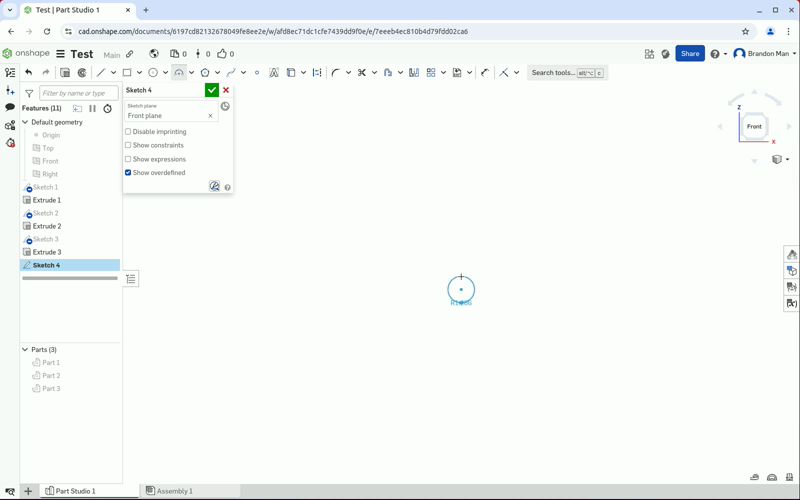
scroll(6)
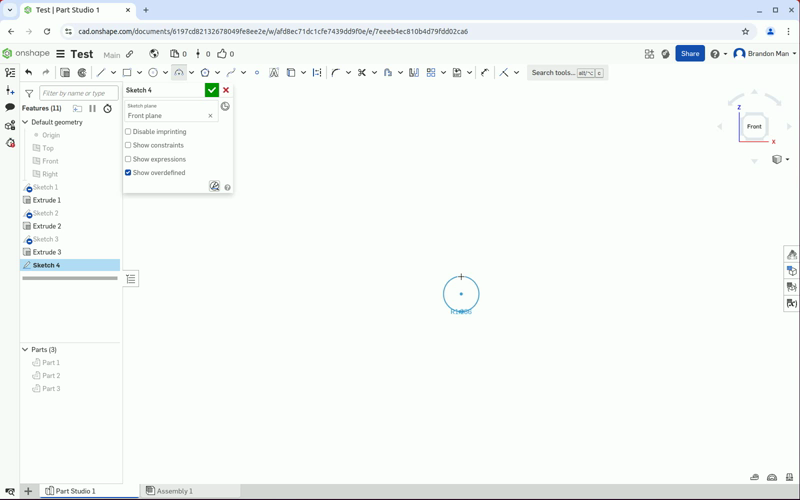
scroll(6)
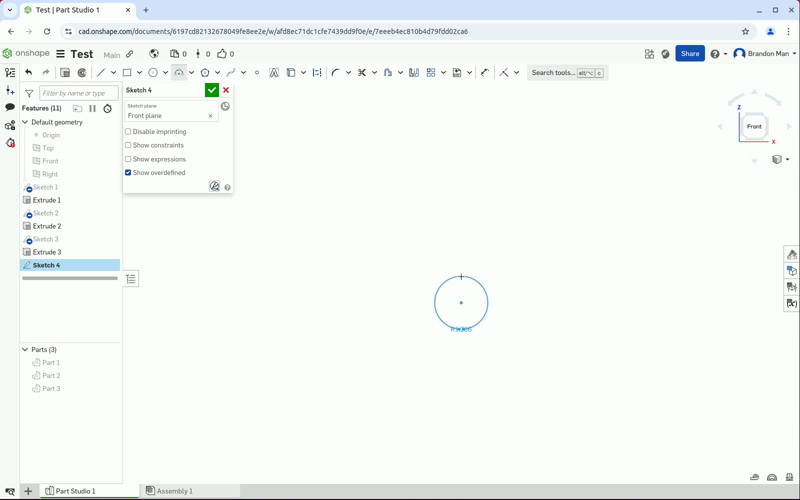
scroll(6)
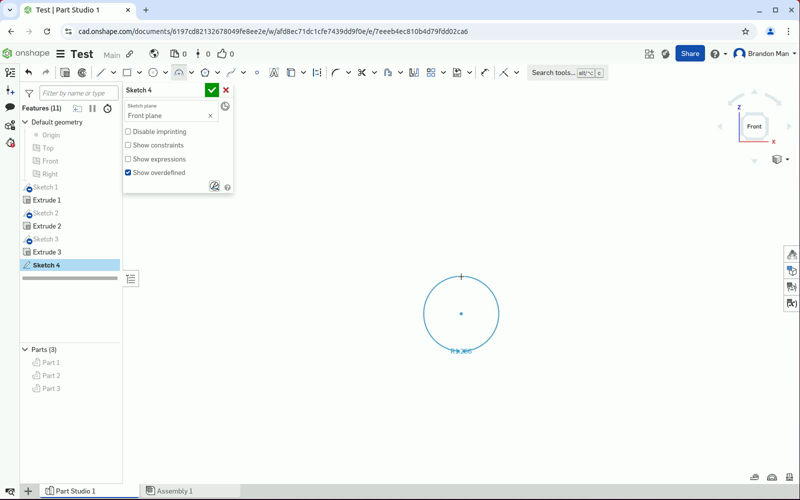
scroll(6)
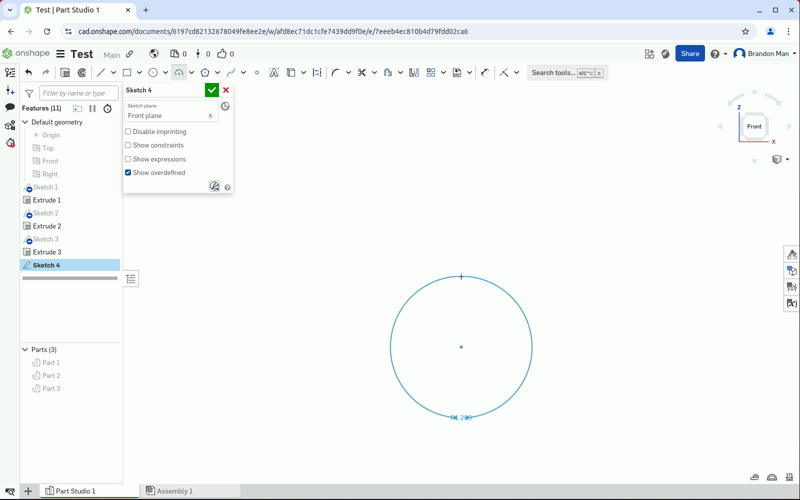
click(461, 276)
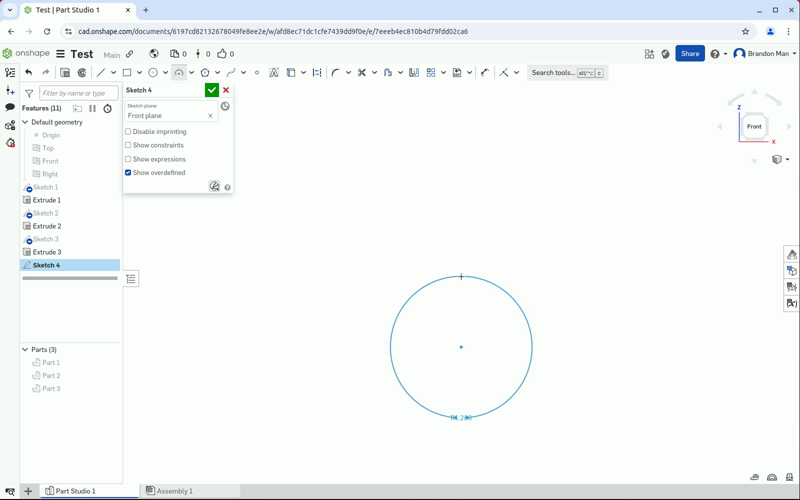
scroll(-6)
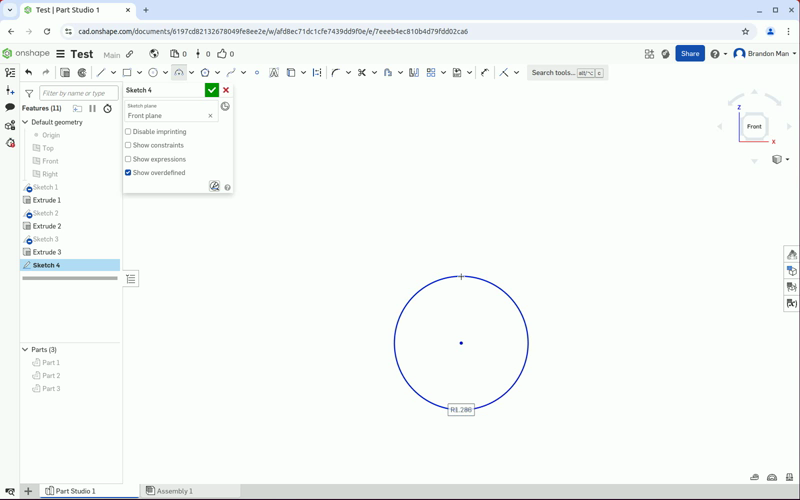
scroll(-6)
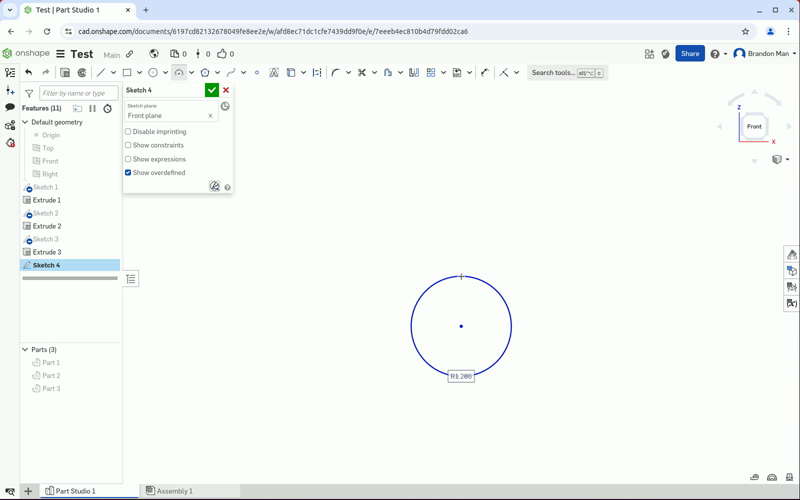
scroll(-6)
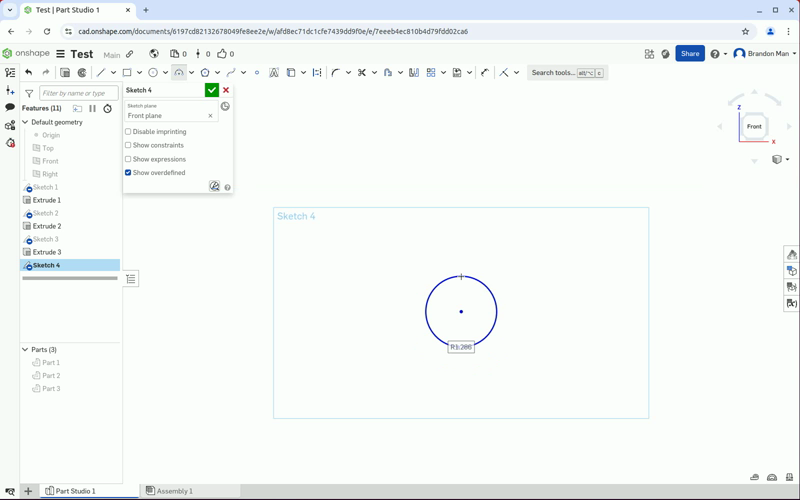
scroll(-6)
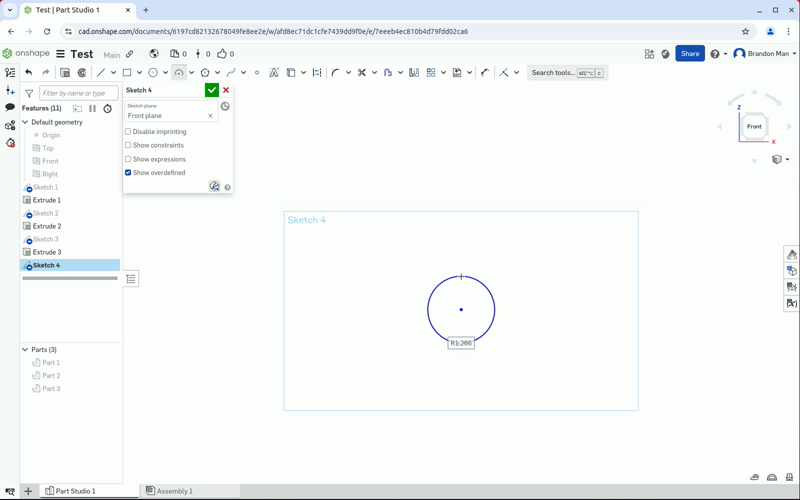
scroll(-6)
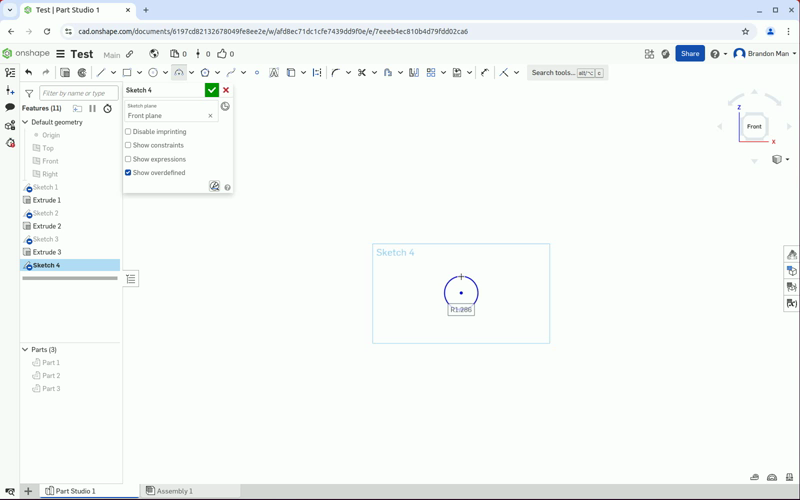
scroll(-6)
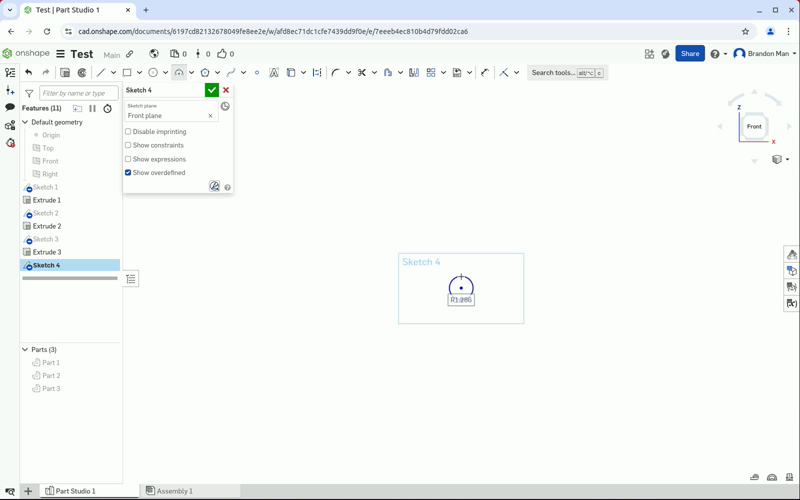
scroll(-6)
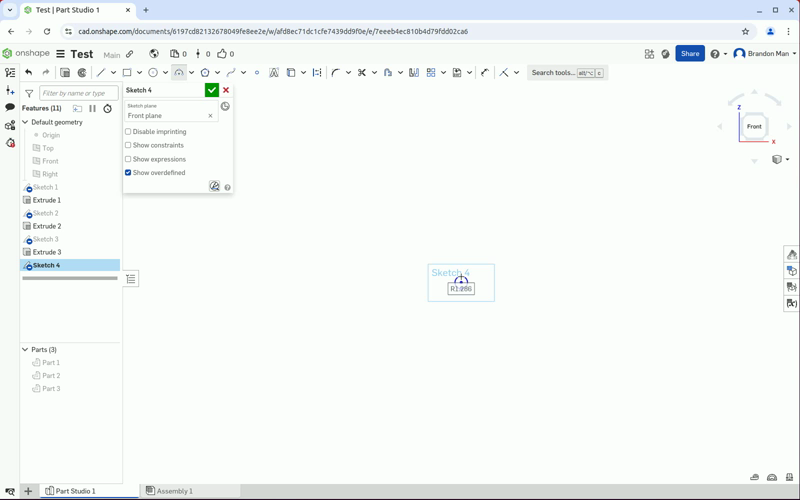
key_up(shift)
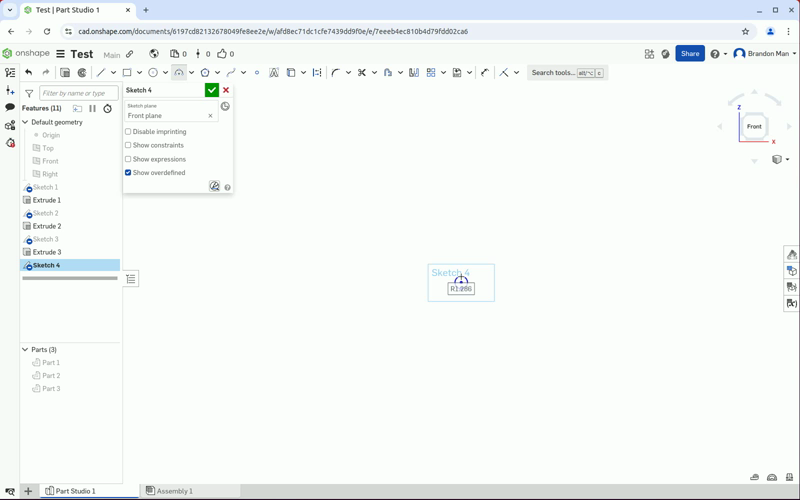
key(esc)
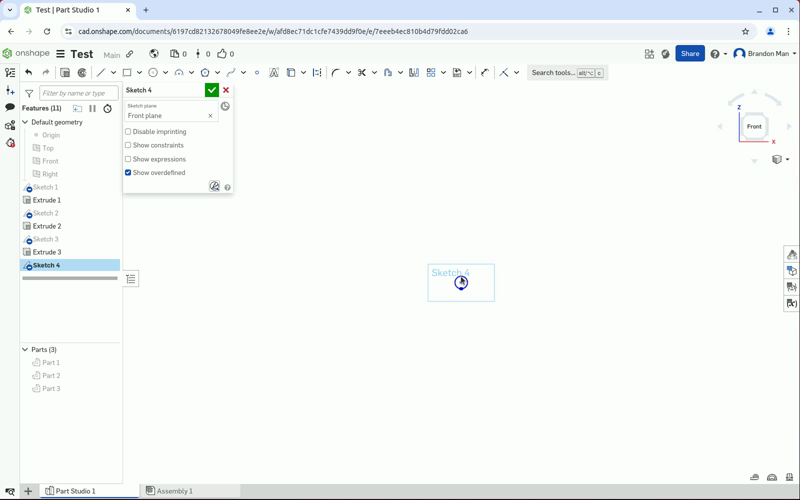
key(l)
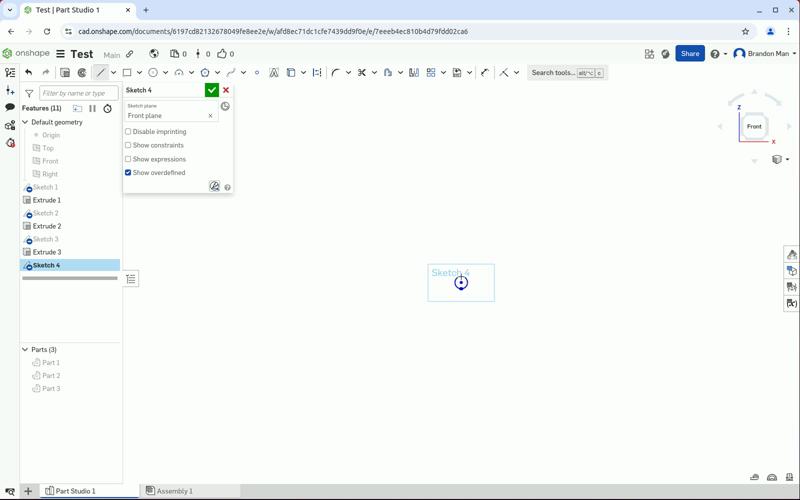
mouse_move(461, 288)
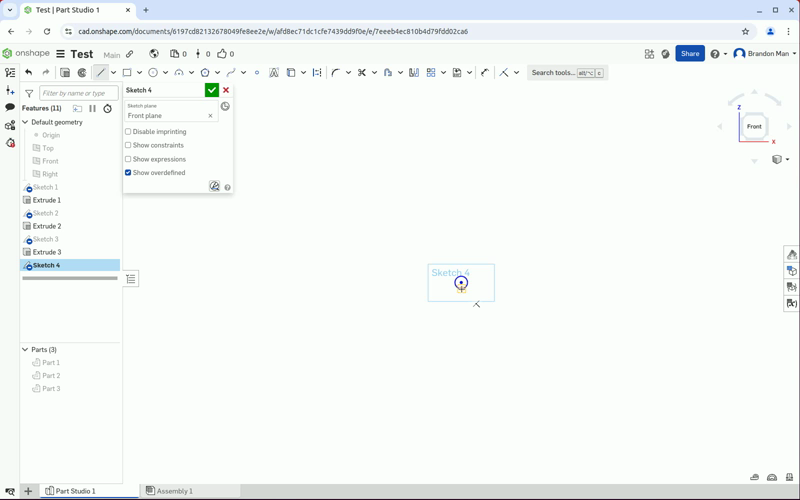
scroll(6)
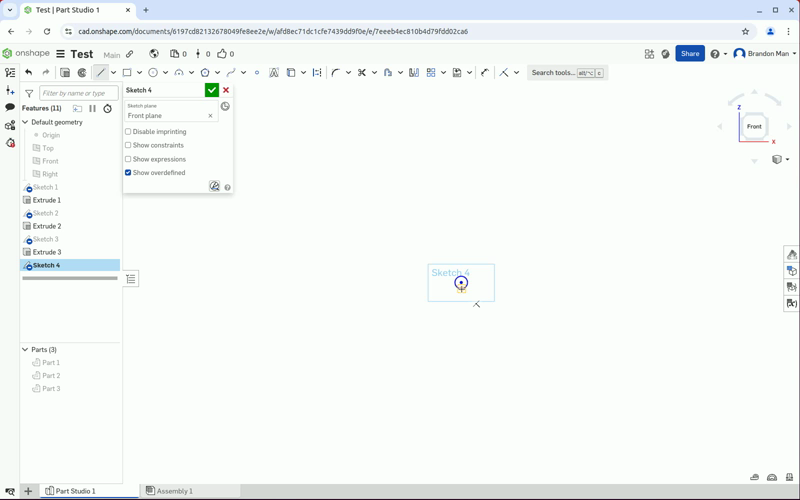
scroll(6)
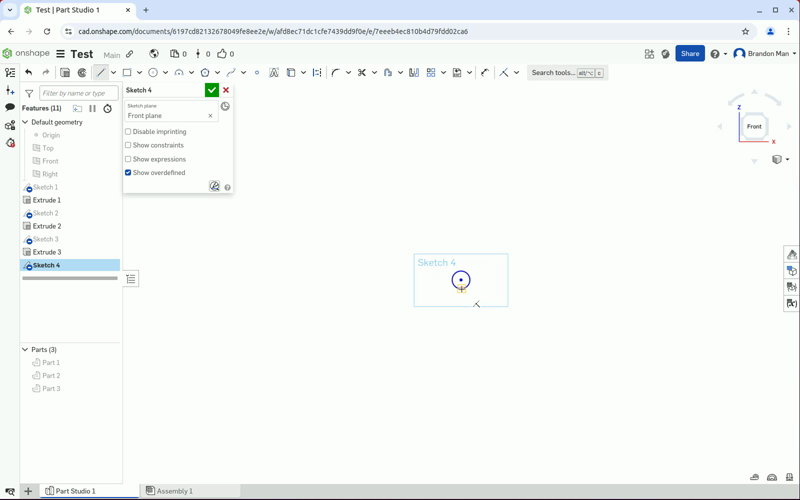
scroll(6)
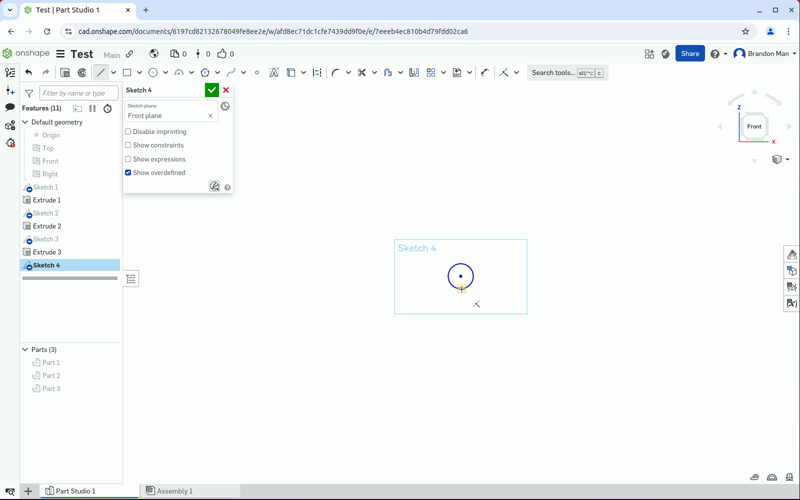
scroll(6)
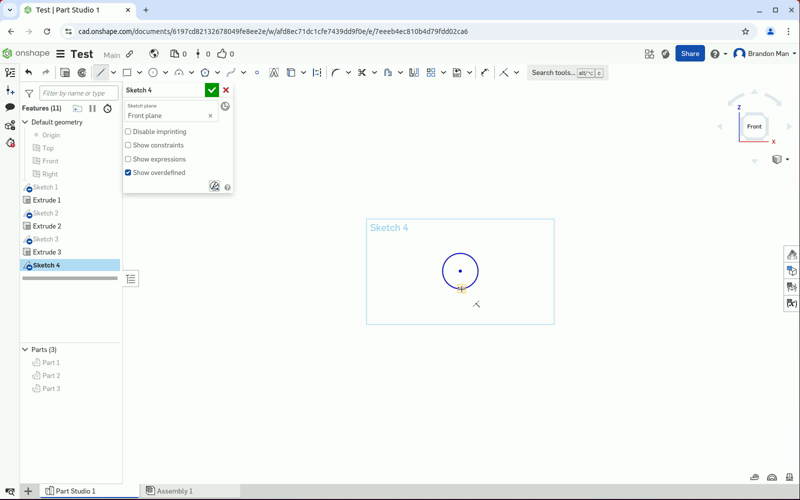
scroll(6)
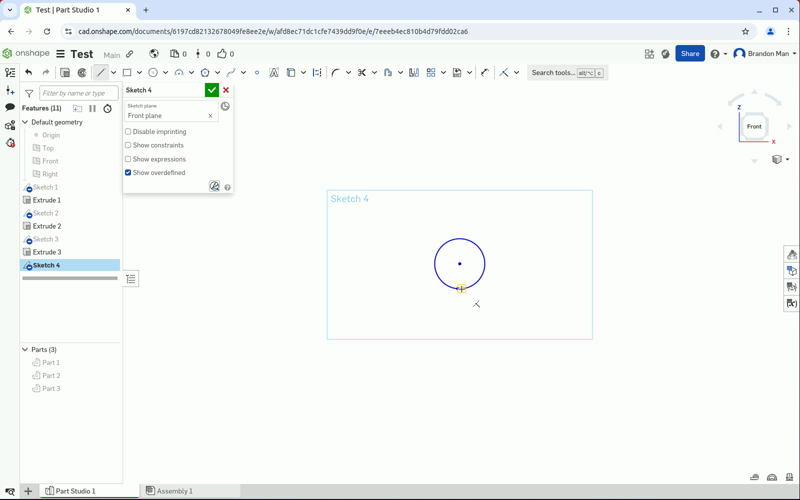
scroll(6)
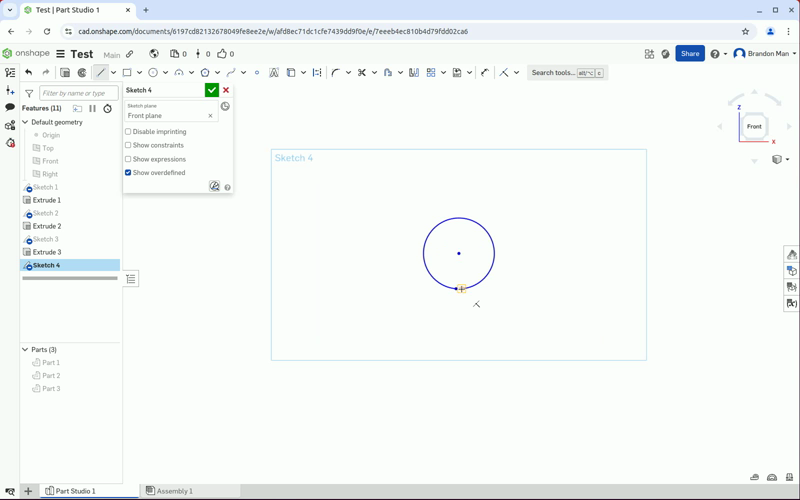
scroll(6)
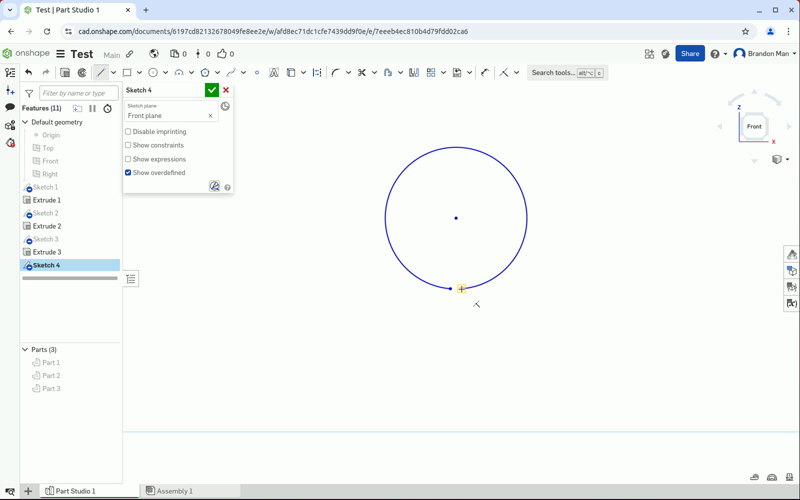
click(461, 288)
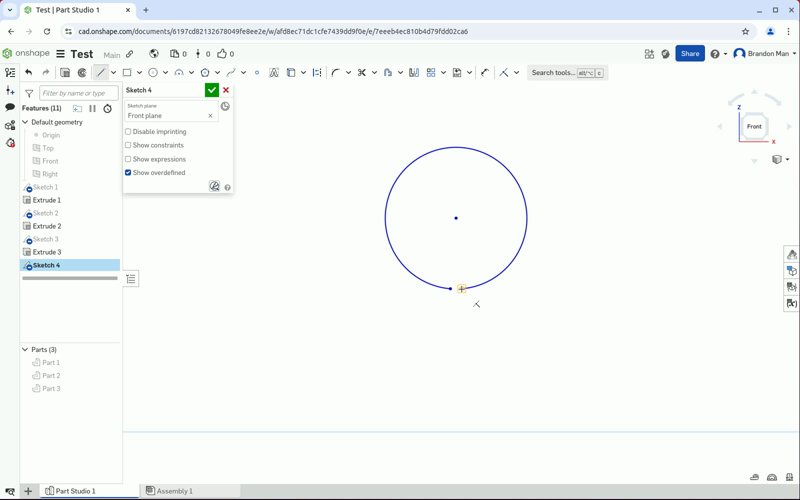
scroll(-6)
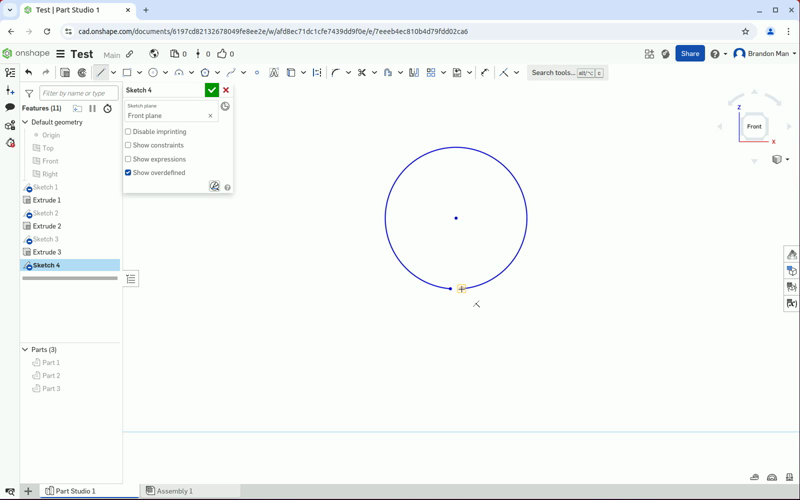
scroll(-6)
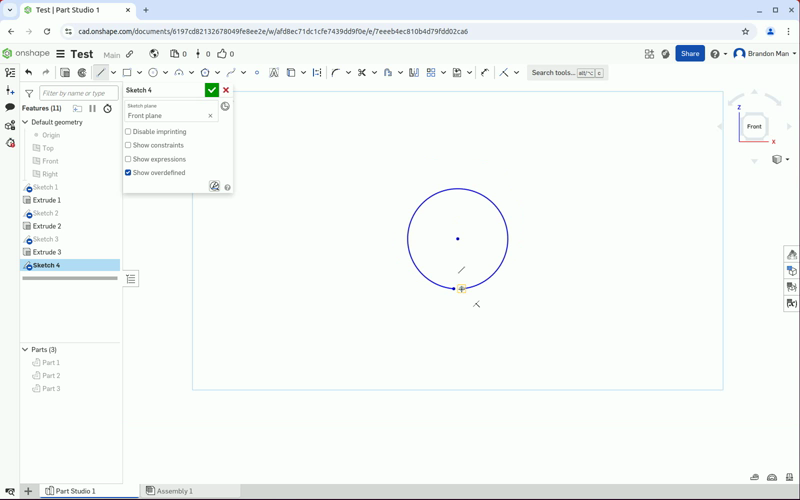
scroll(-6)
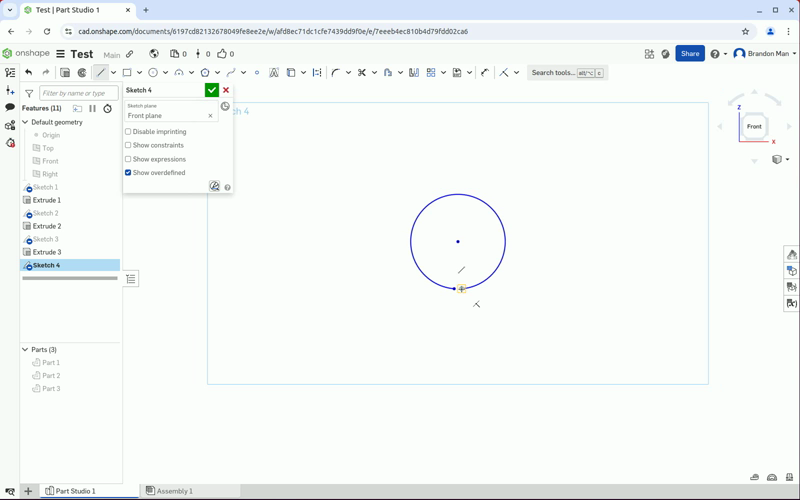
scroll(-6)
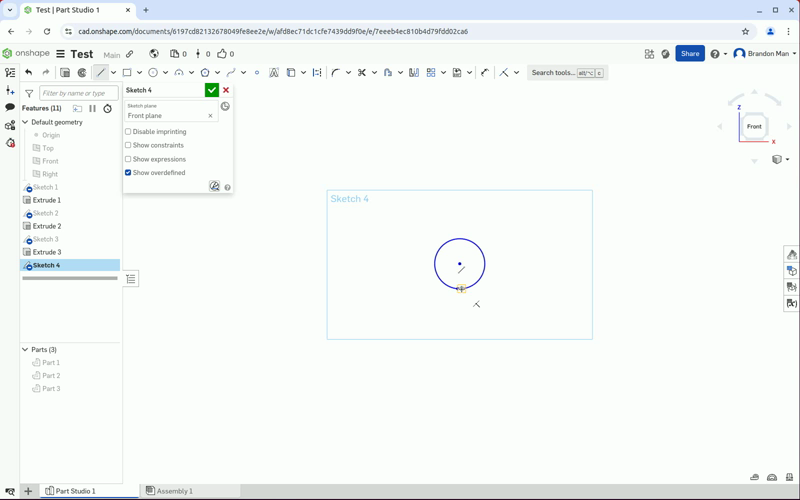
scroll(-6)
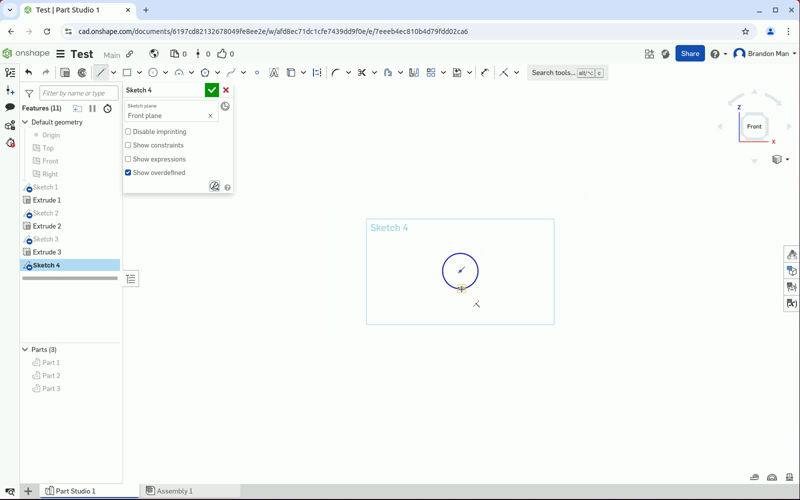
scroll(-6)
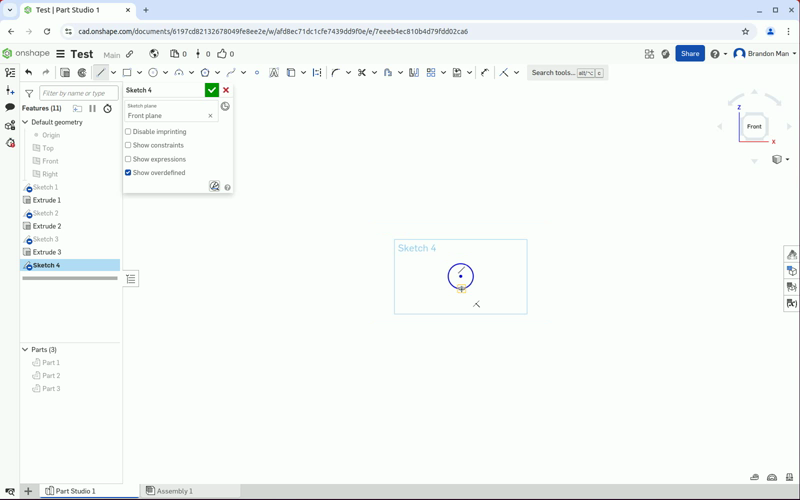
scroll(-6)
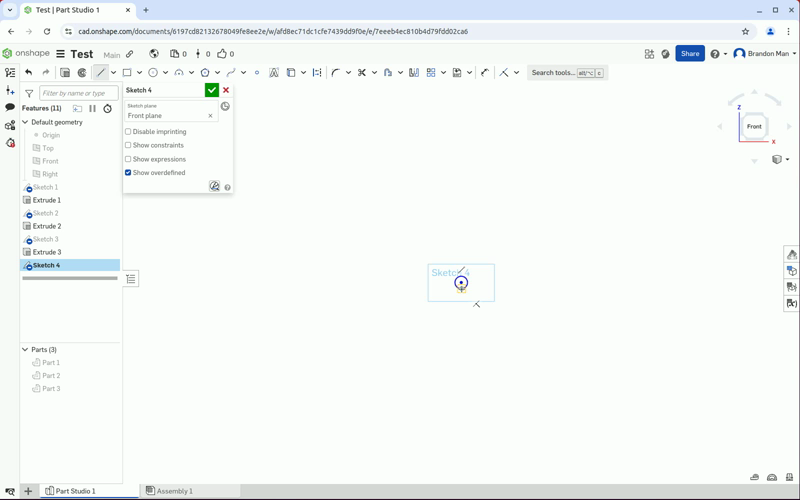
key_down(shift)
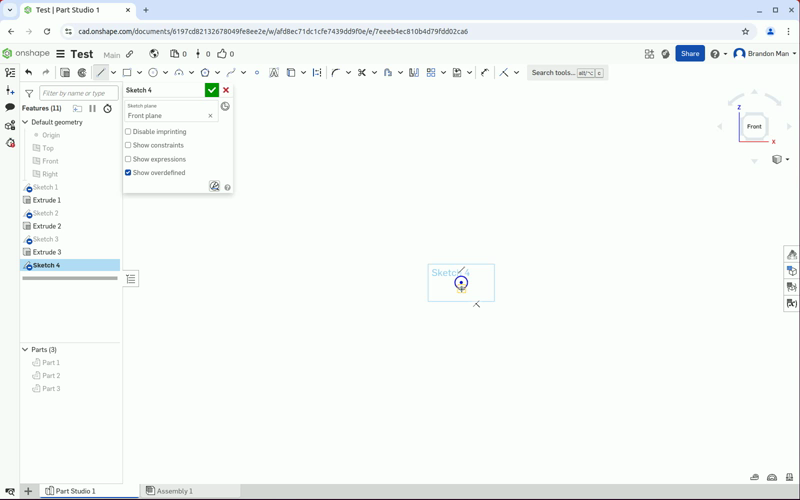
mouse_move(492, 288)
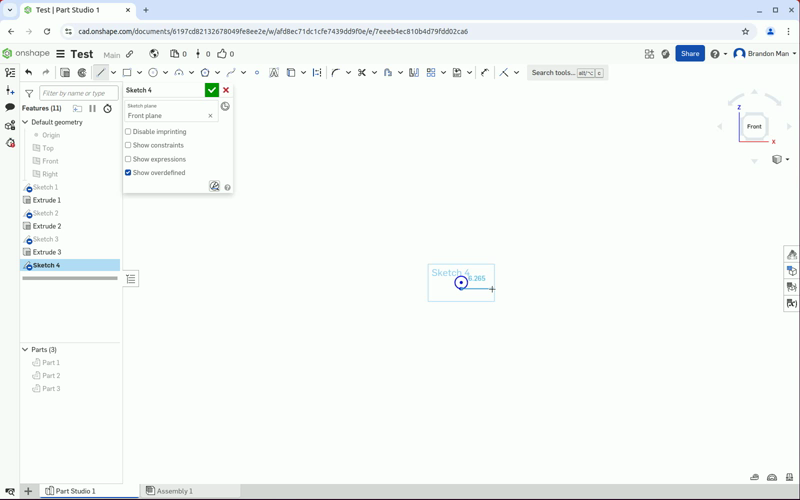
mouse_move(461, 288)
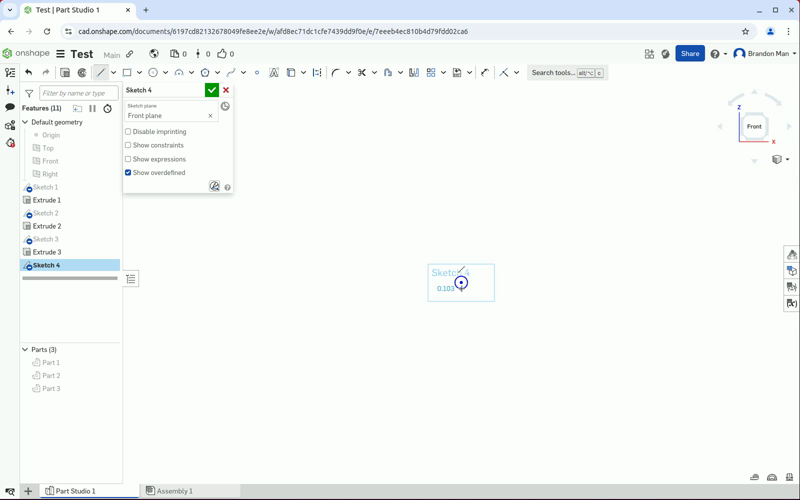
scroll(6)
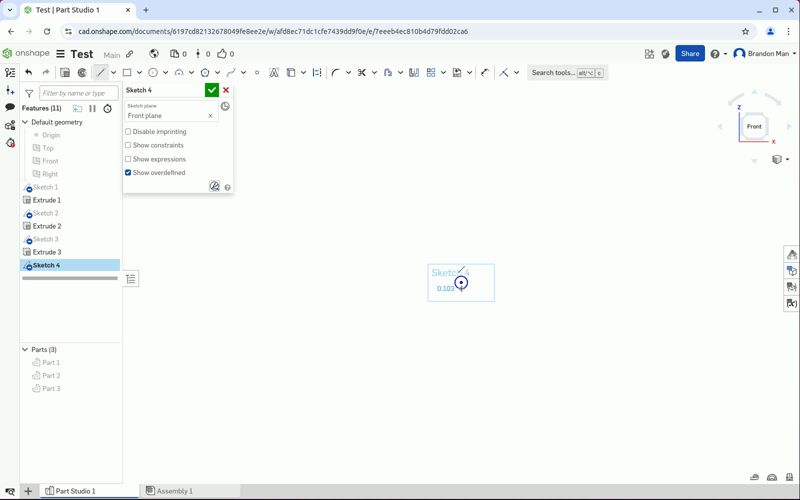
scroll(6)
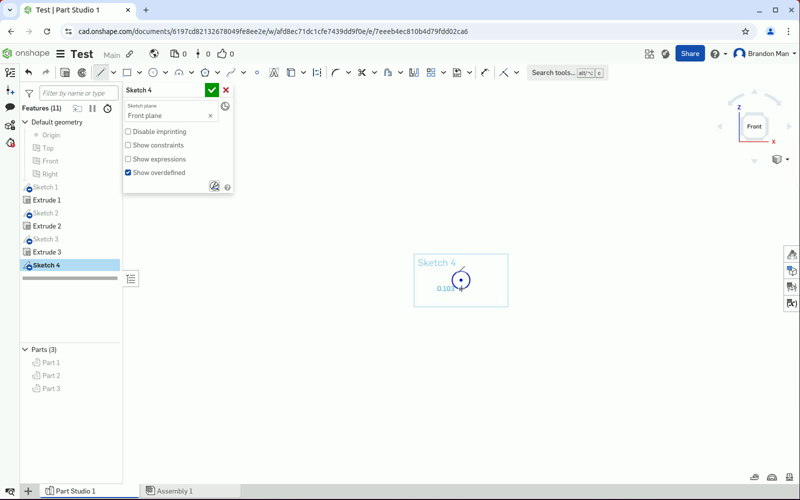
scroll(6)
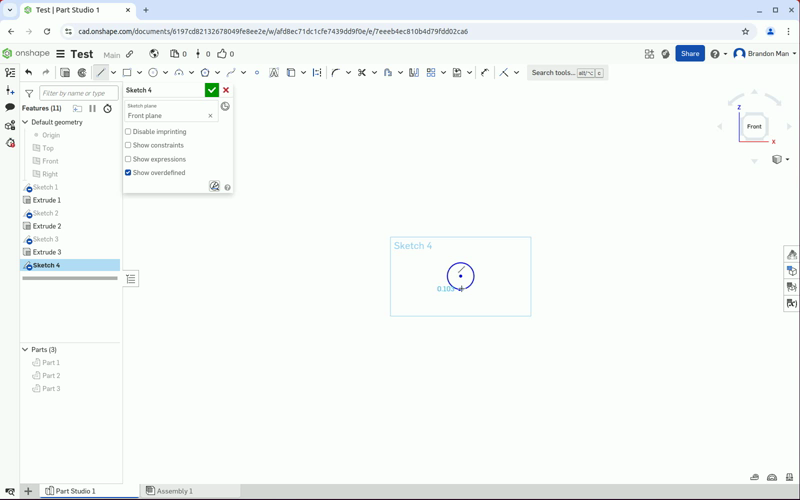
scroll(6)
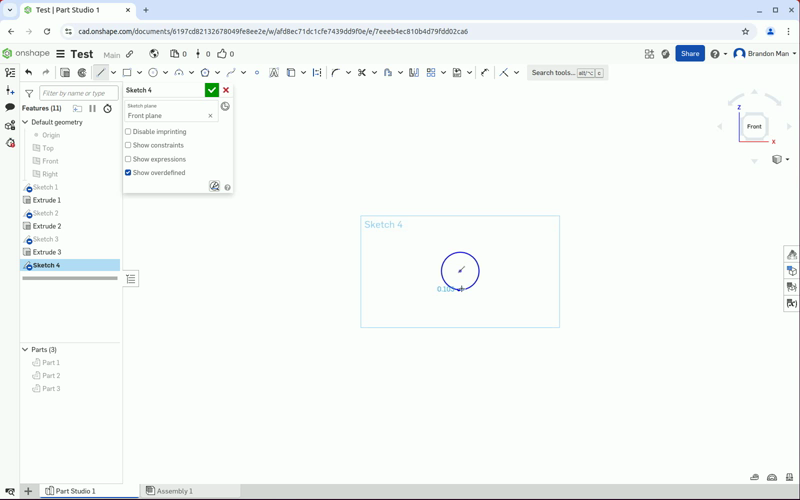
scroll(6)
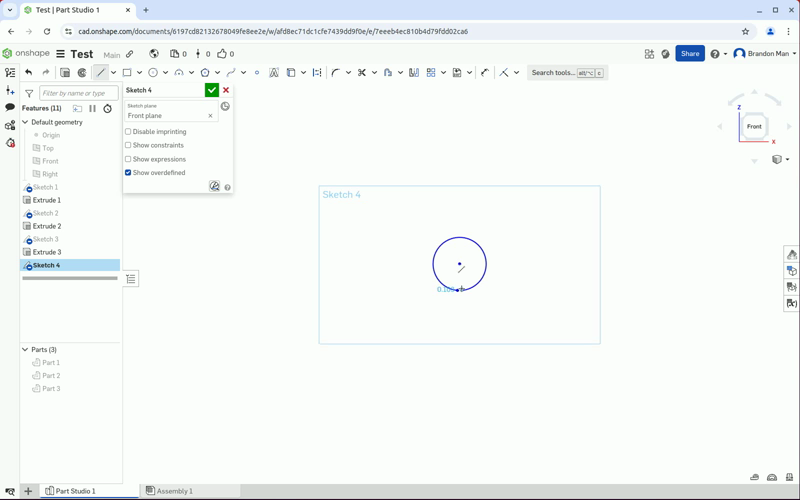
scroll(6)
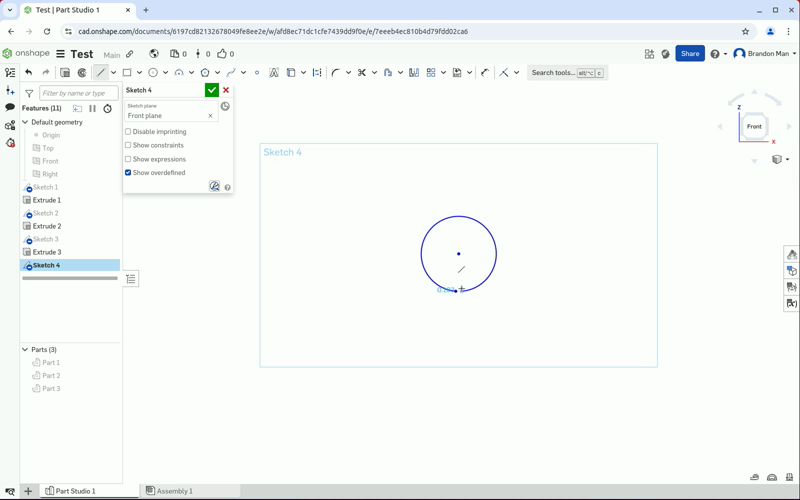
scroll(6)
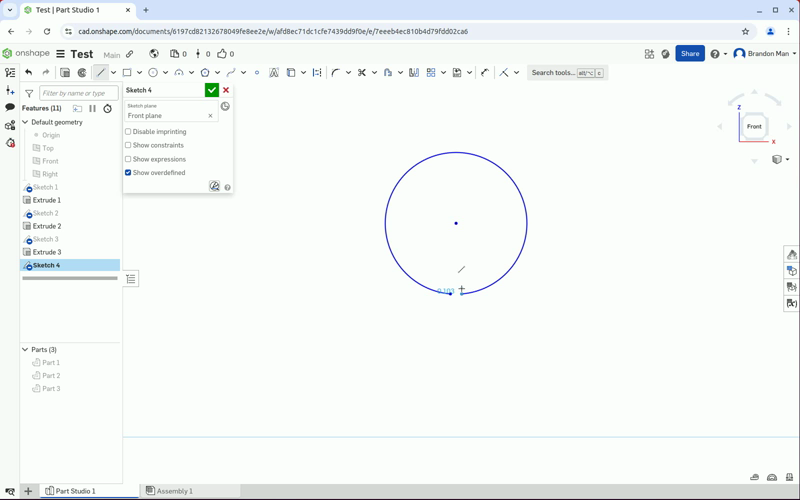
click(461, 288)
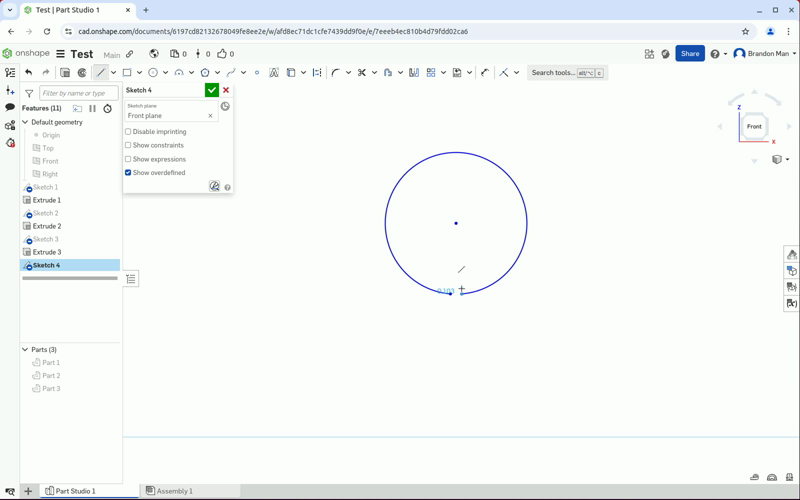
scroll(-6)
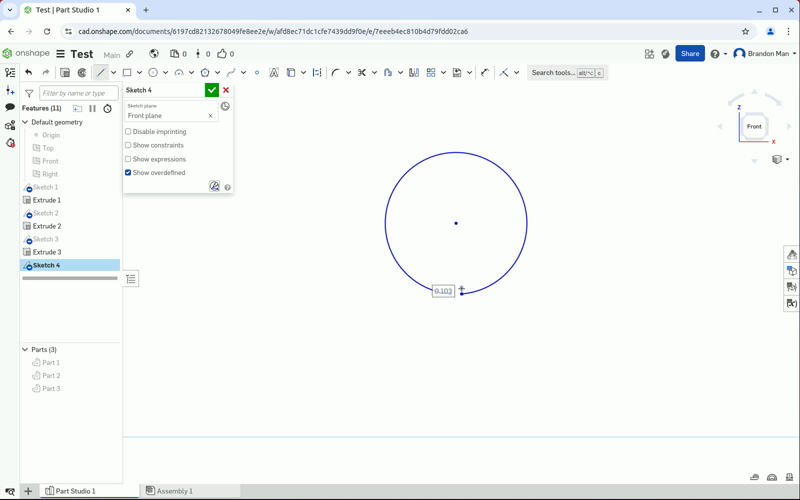
scroll(-6)
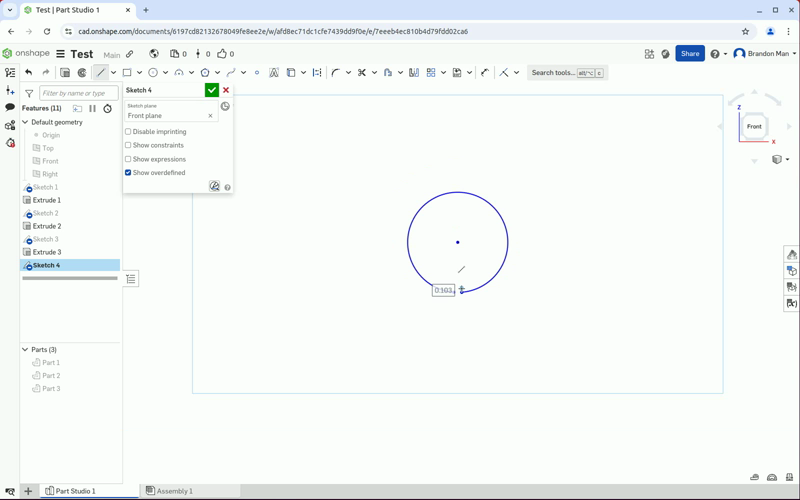
scroll(-6)
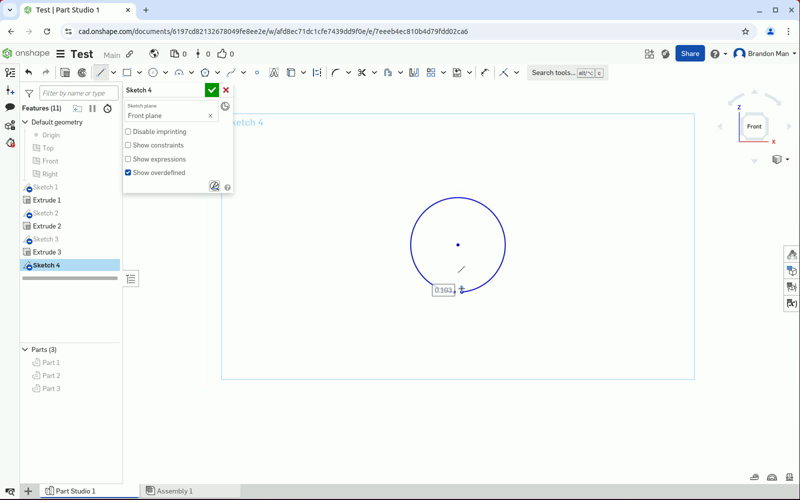
scroll(-6)
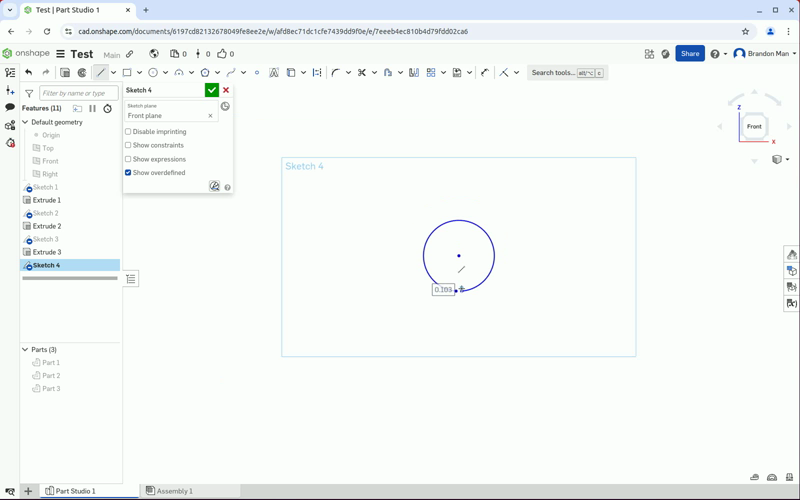
scroll(-6)
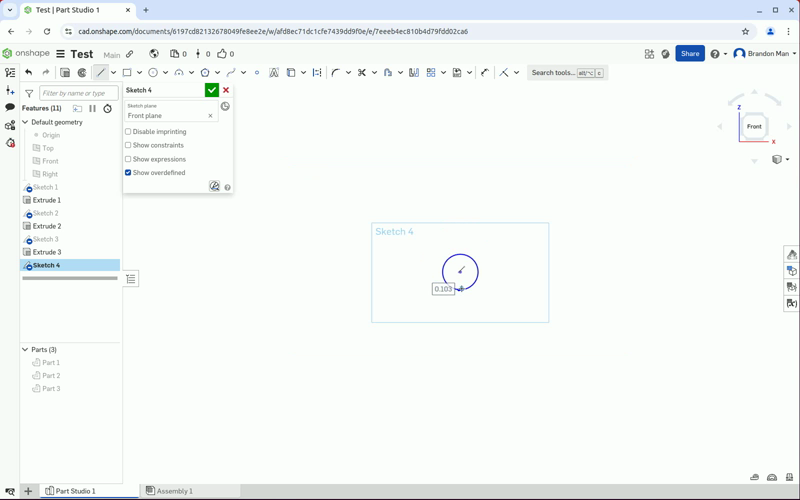
scroll(-6)
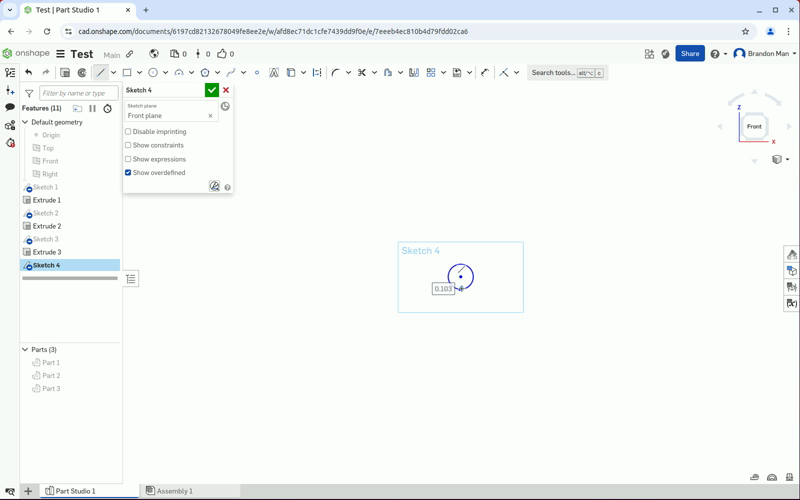
scroll(-6)
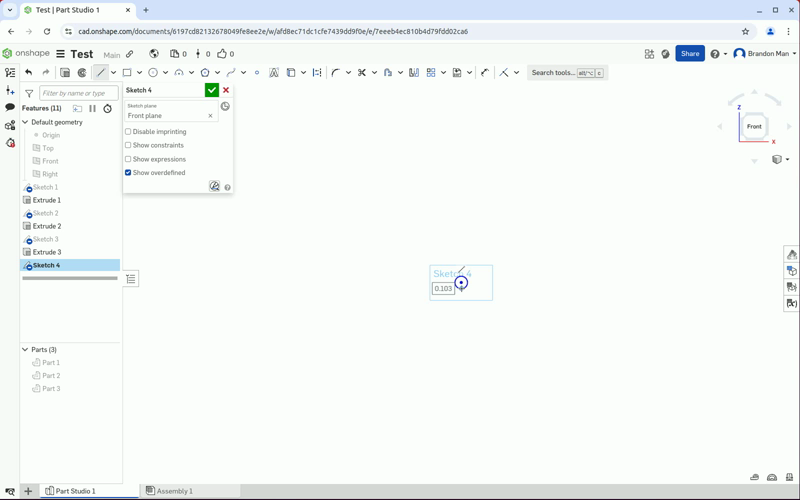
key_up(shift)
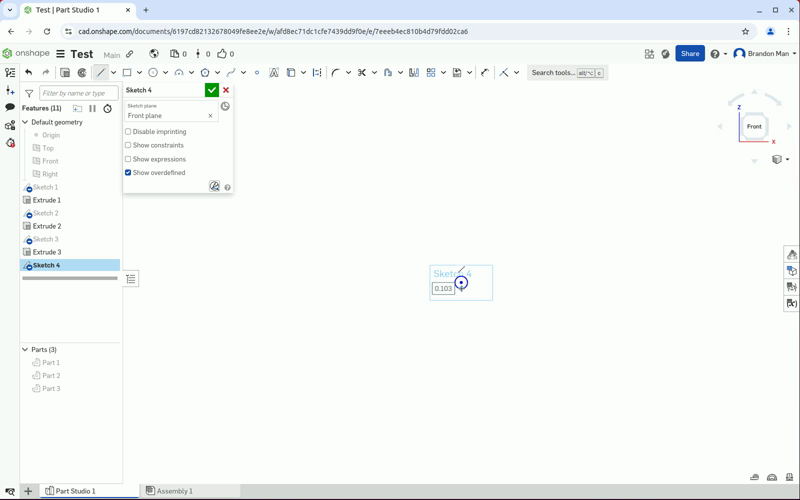
key(esc)
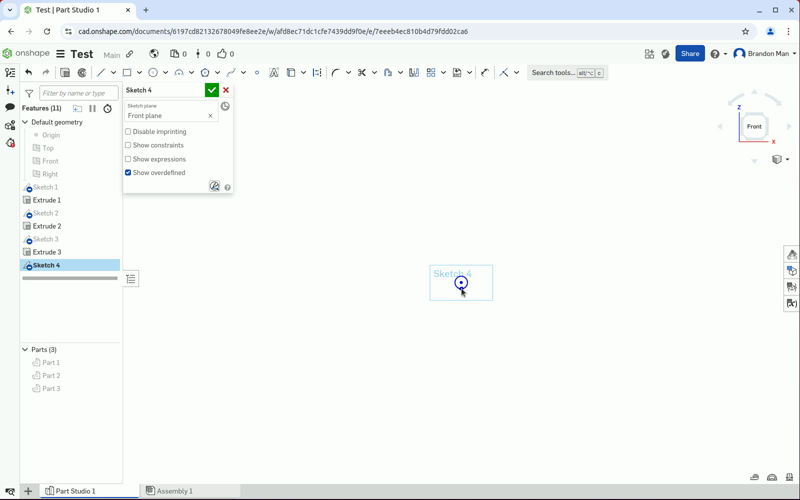
key(a)
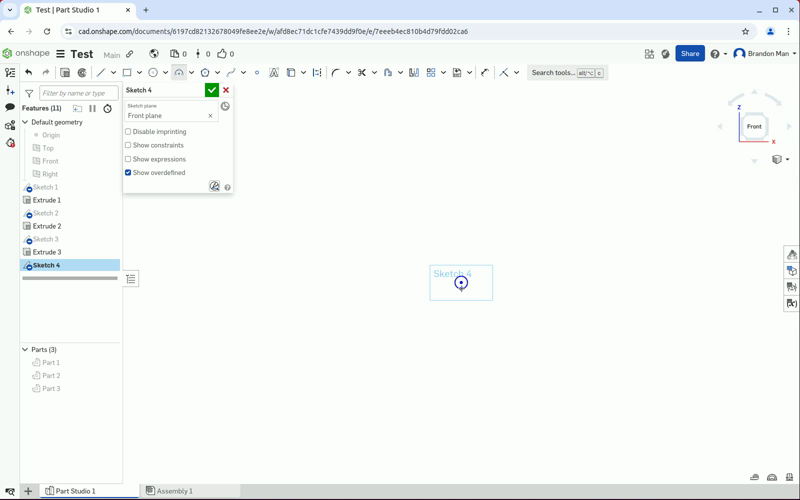
mouse_move(461, 288)
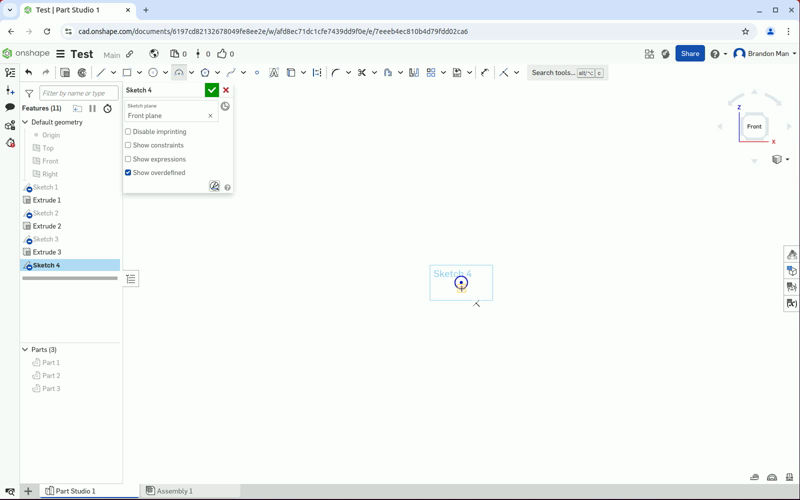
scroll(6)
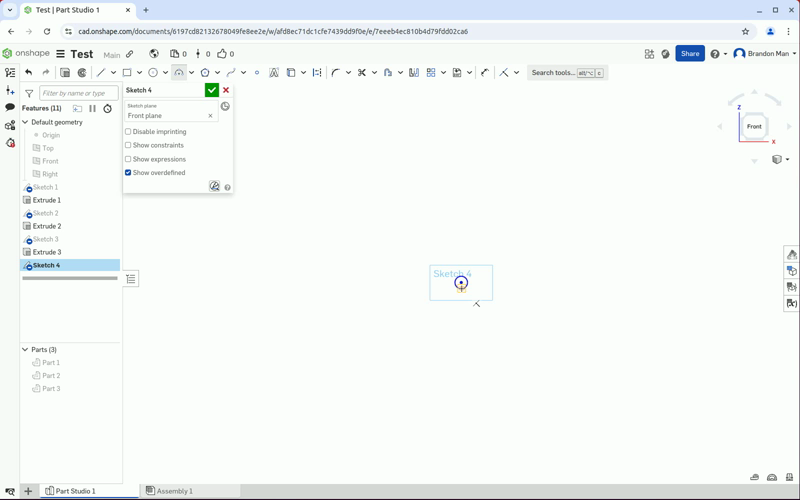
scroll(6)
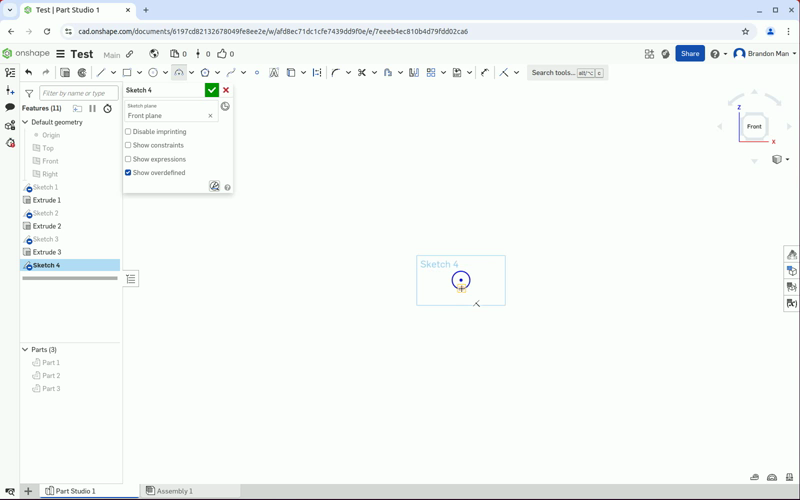
scroll(6)
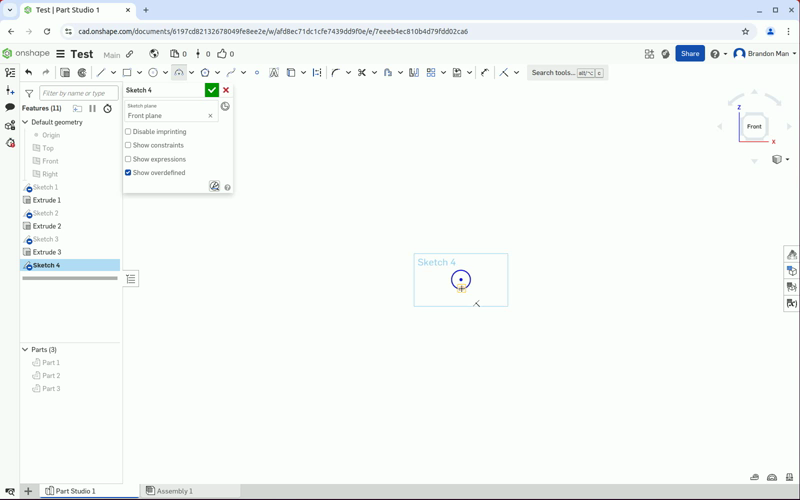
scroll(6)
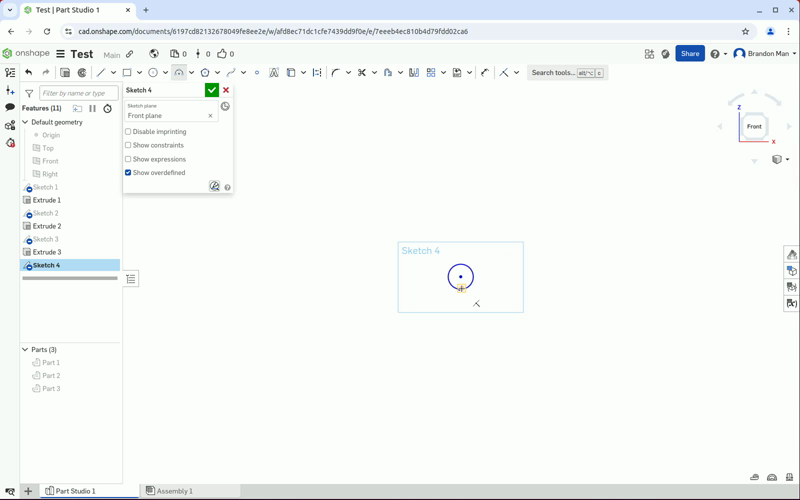
scroll(6)
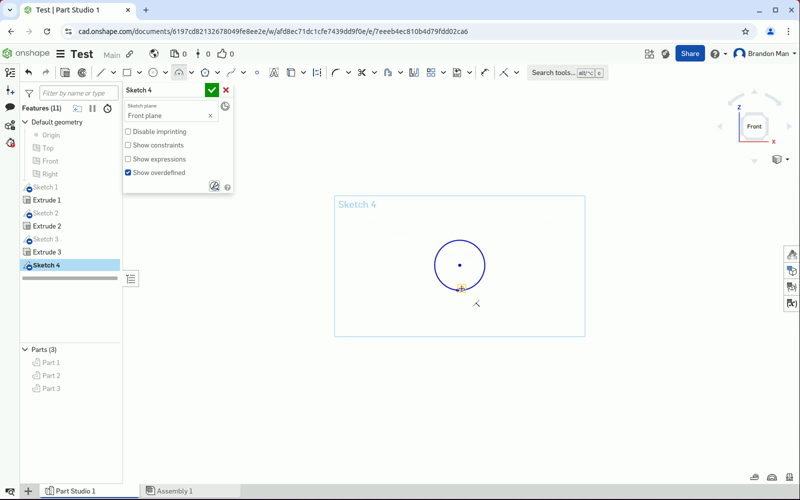
scroll(6)
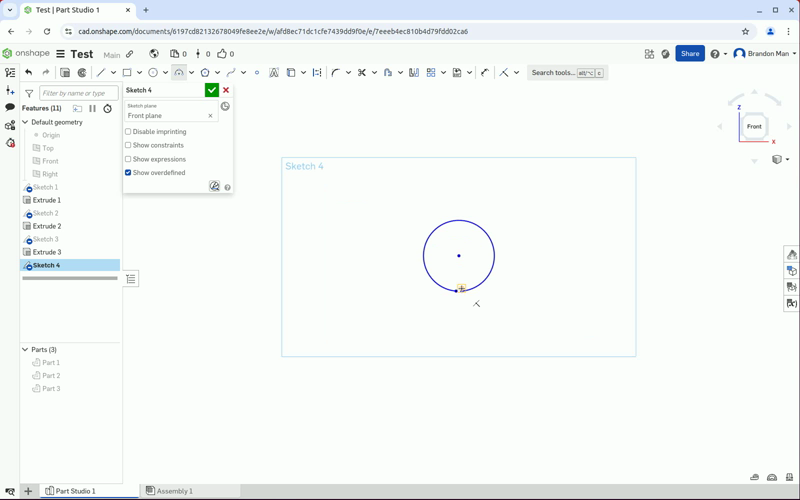
scroll(6)
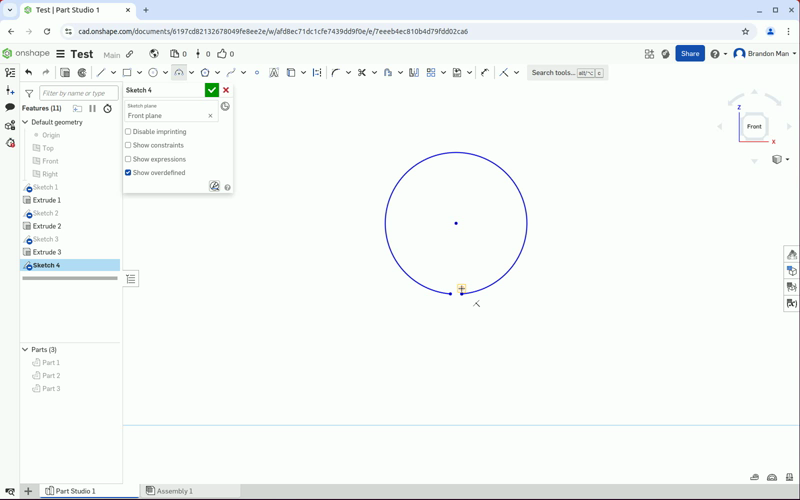
click(461, 288)
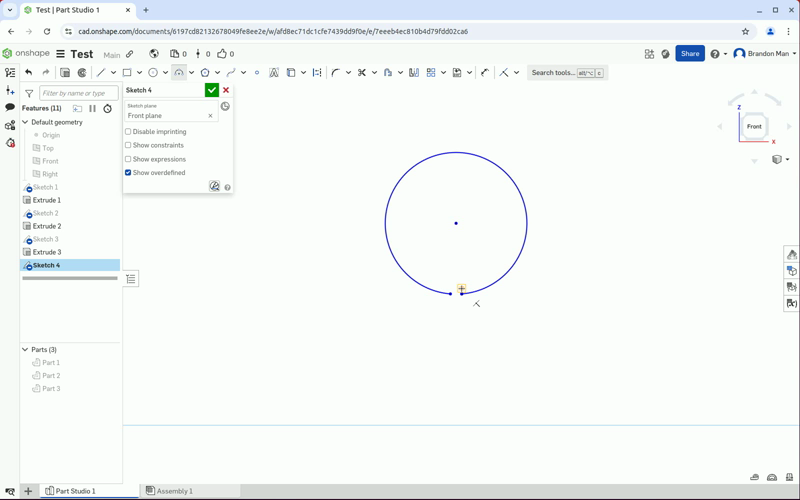
scroll(-6)
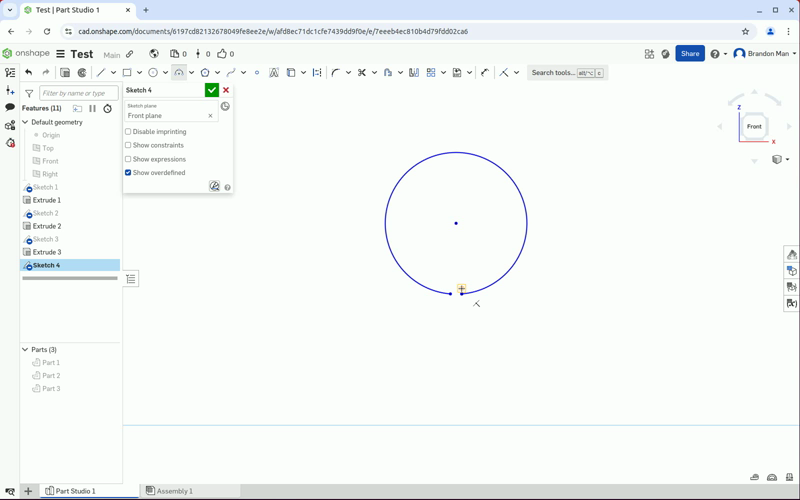
scroll(-6)
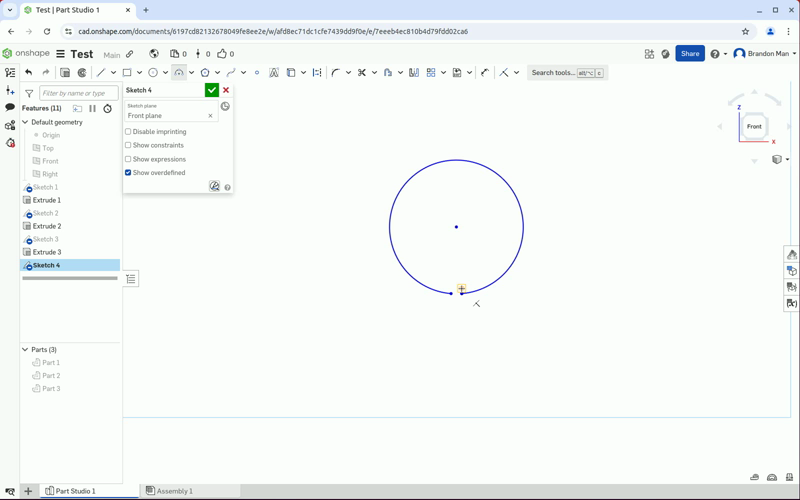
scroll(-6)
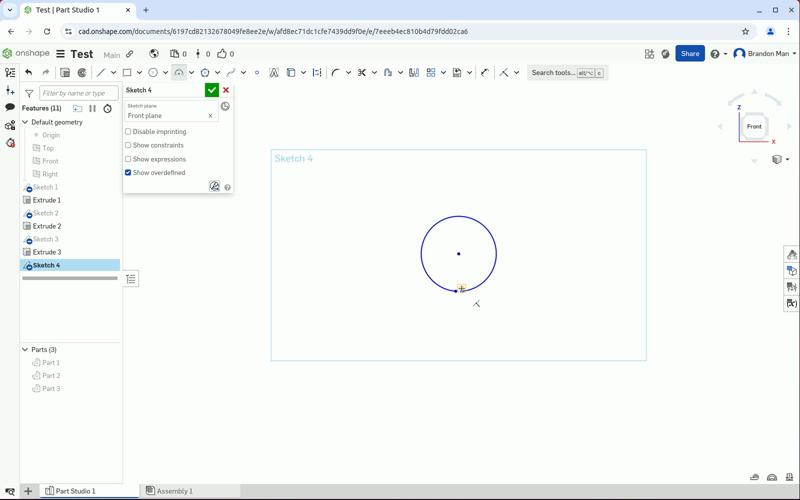
scroll(-6)
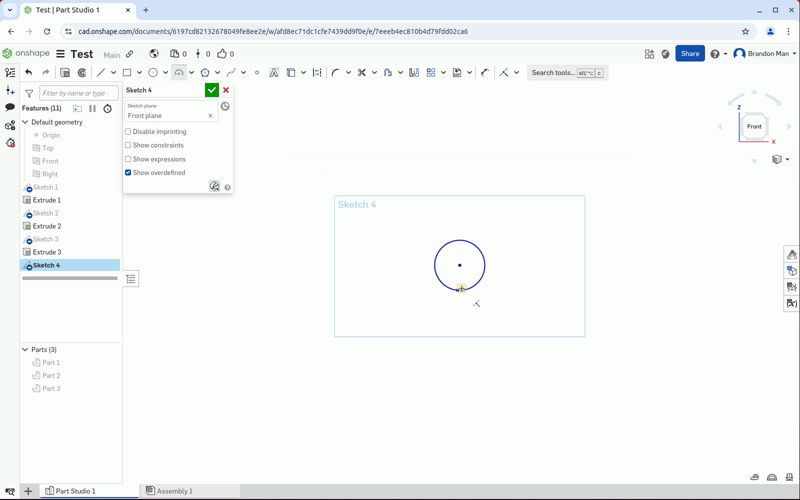
scroll(-6)
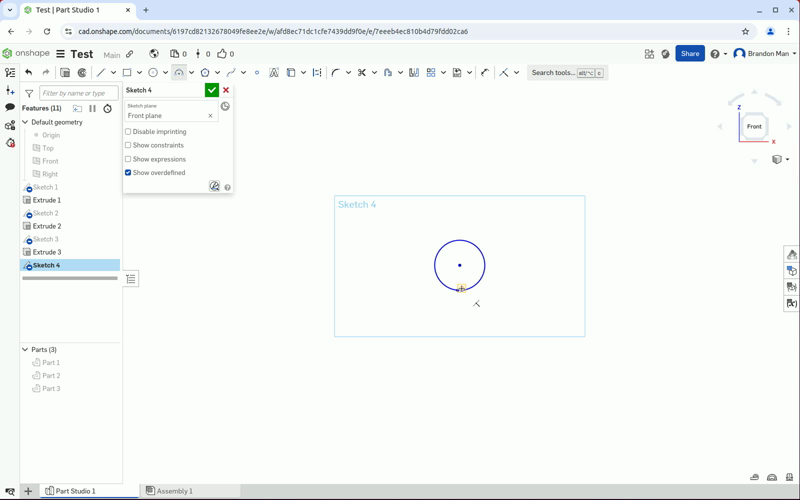
scroll(-6)
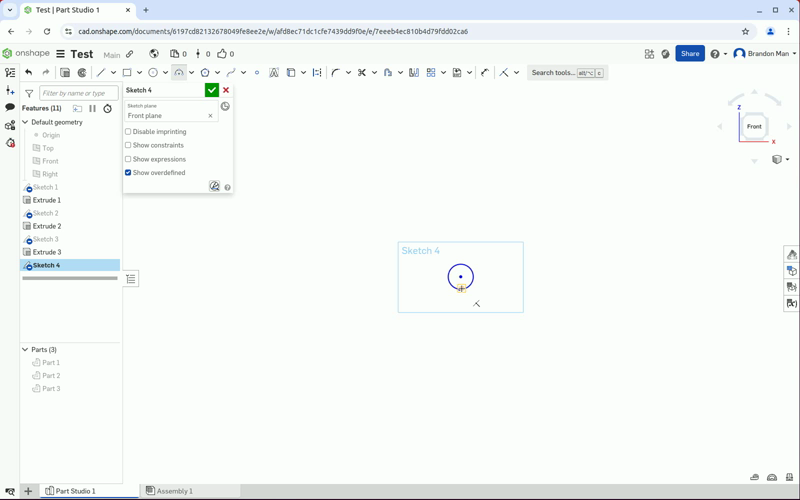
scroll(-6)
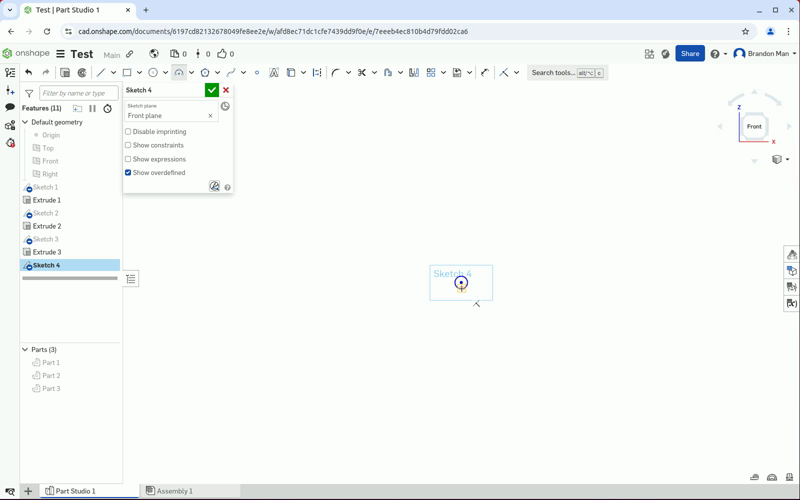
key_down(shift)
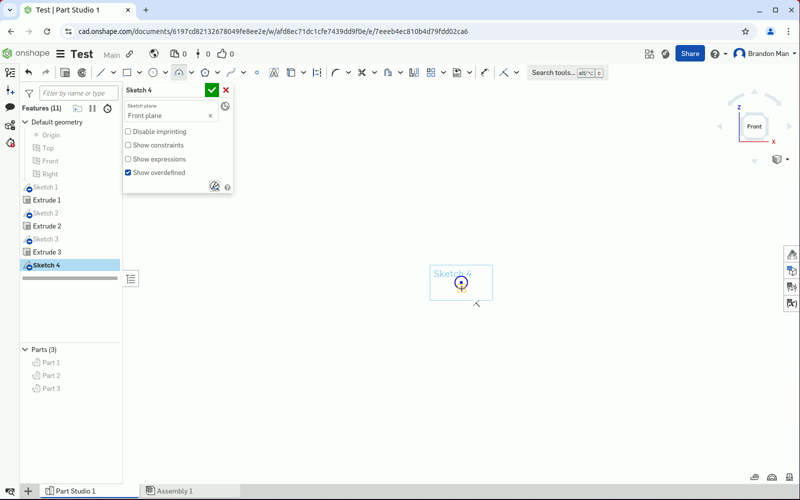
mouse_move(460, 288)
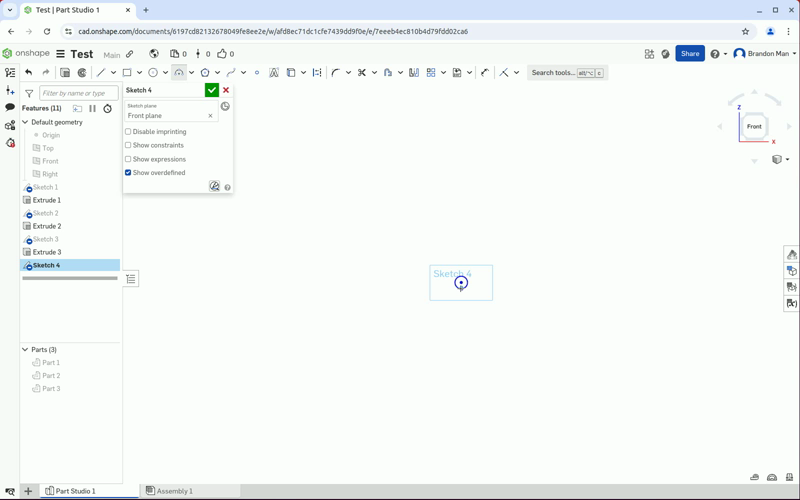
scroll(6)
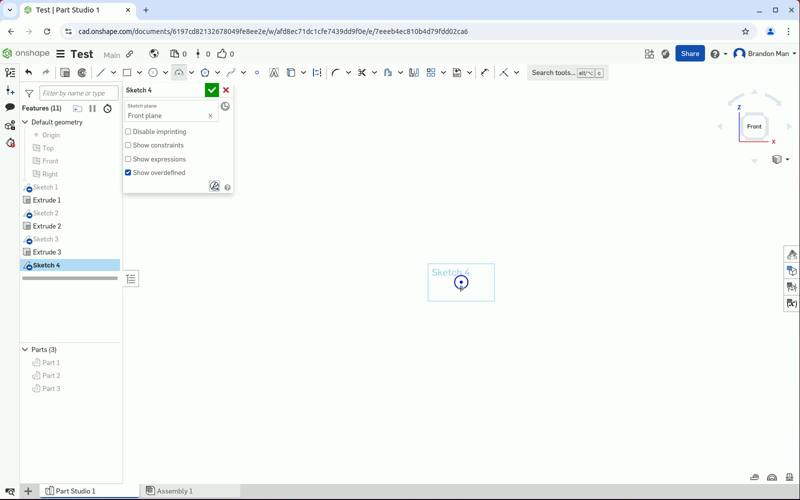
scroll(6)
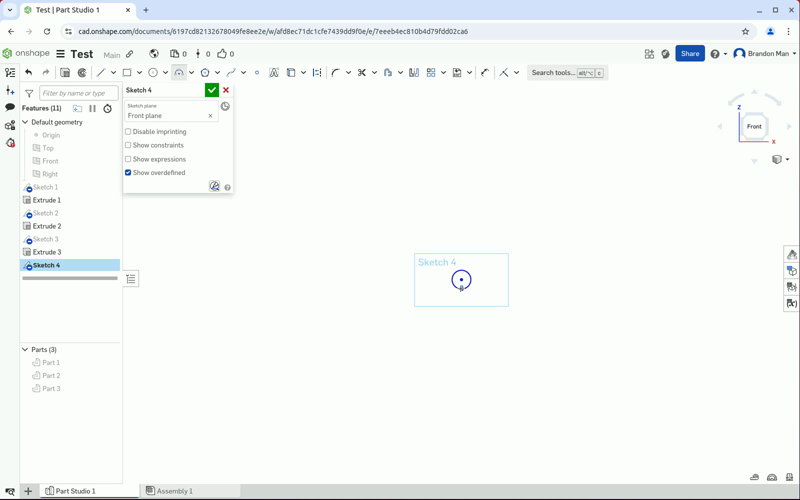
scroll(6)
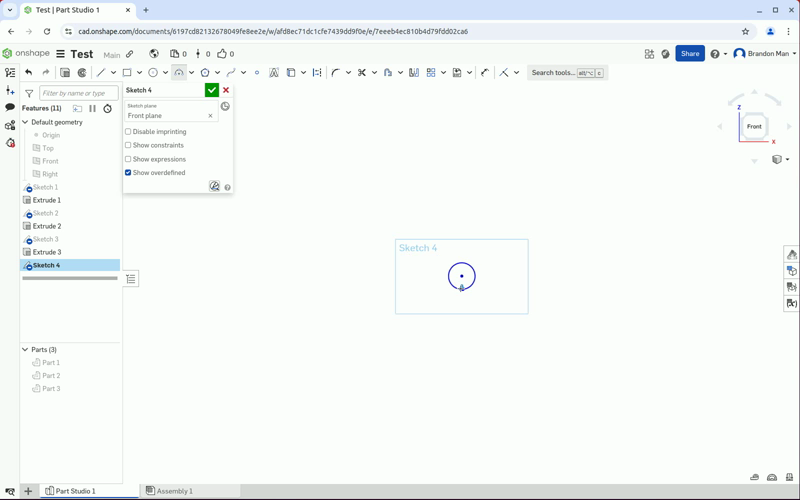
scroll(6)
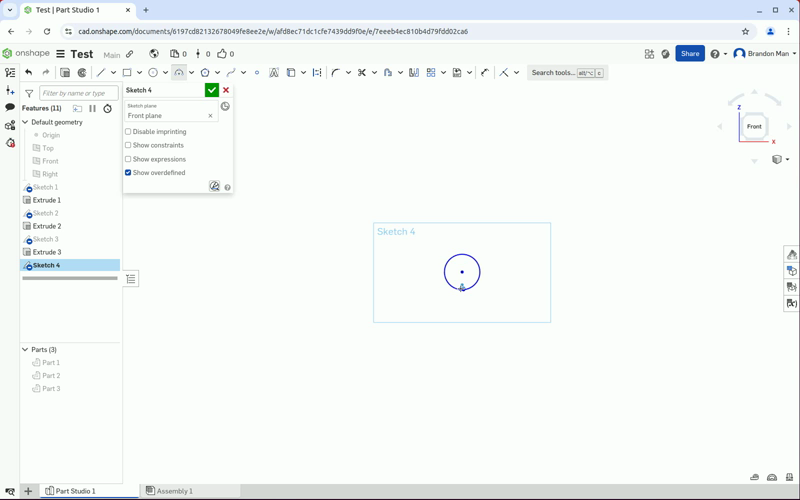
scroll(6)
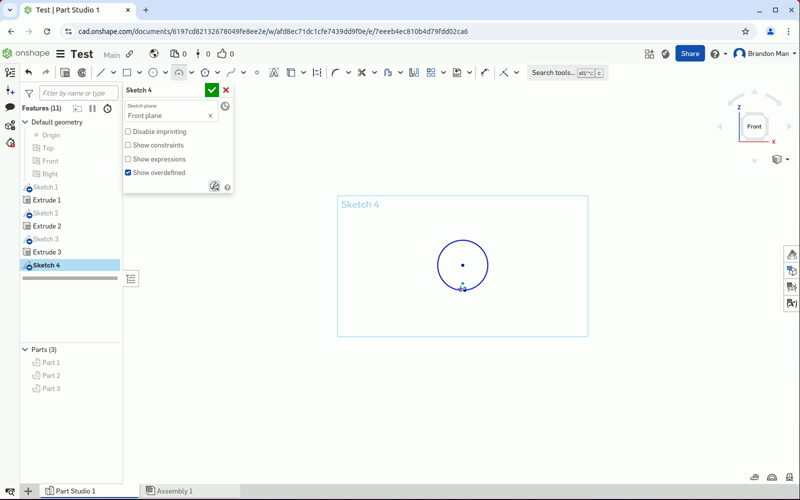
scroll(6)
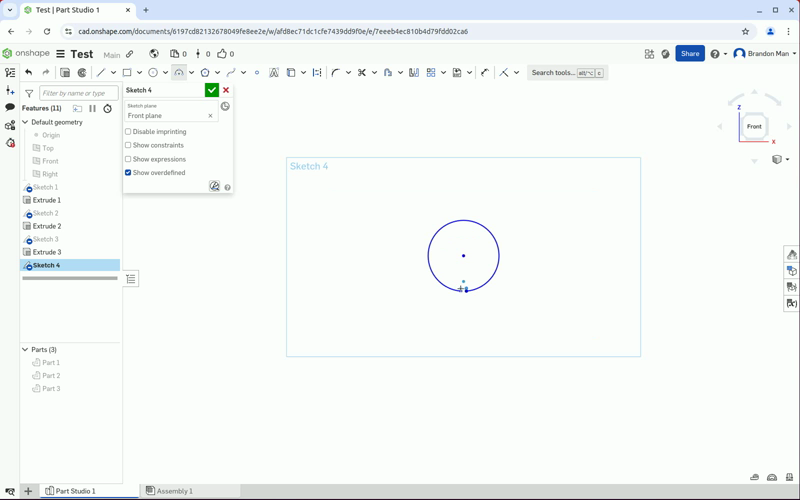
scroll(6)
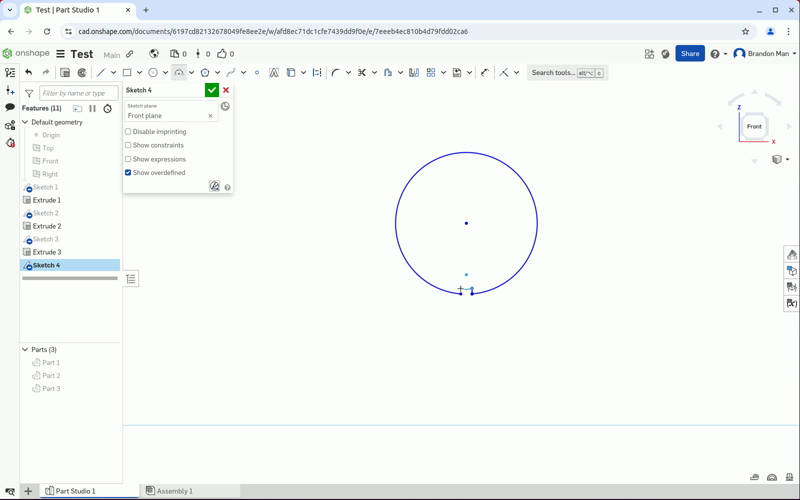
click(460, 288)
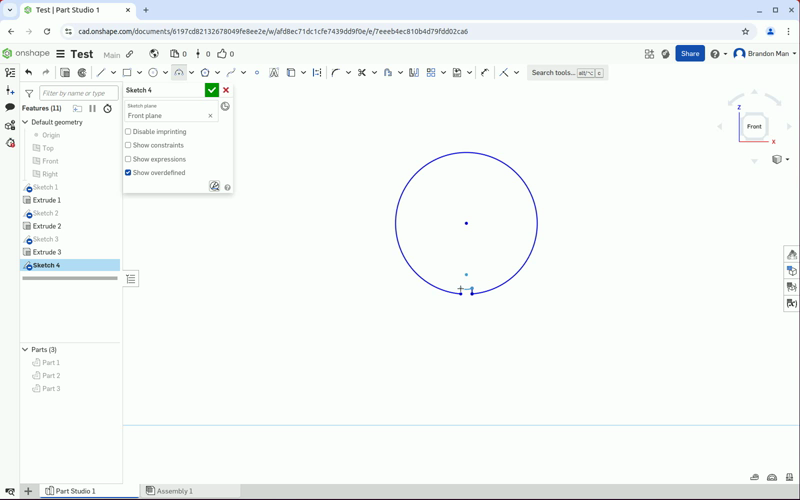
scroll(-6)
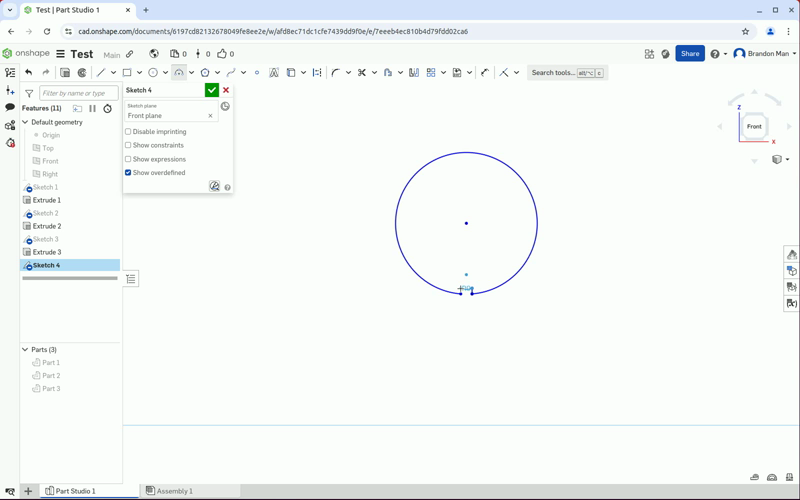
scroll(-6)
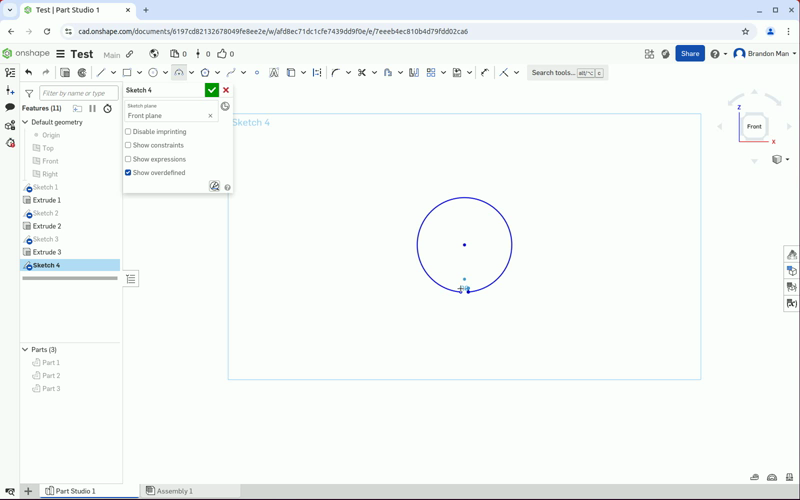
scroll(-6)
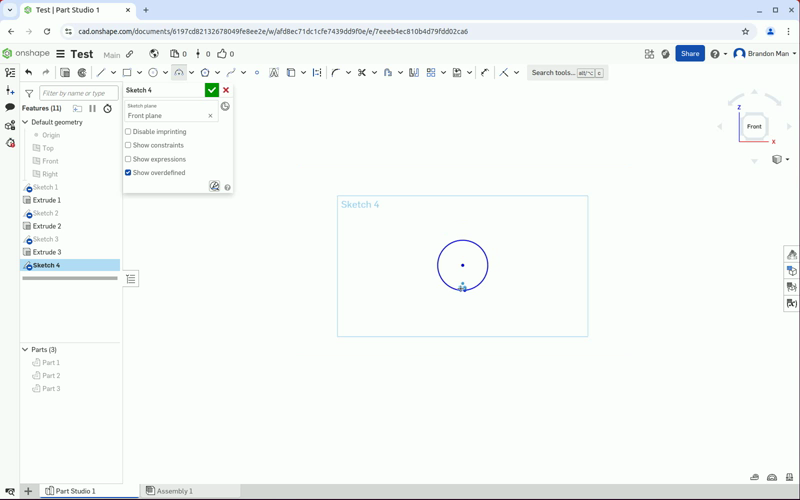
scroll(-6)
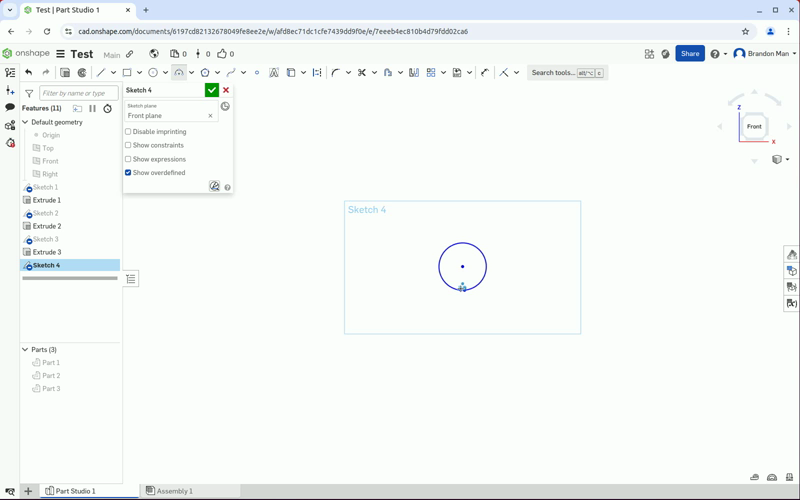
scroll(-6)
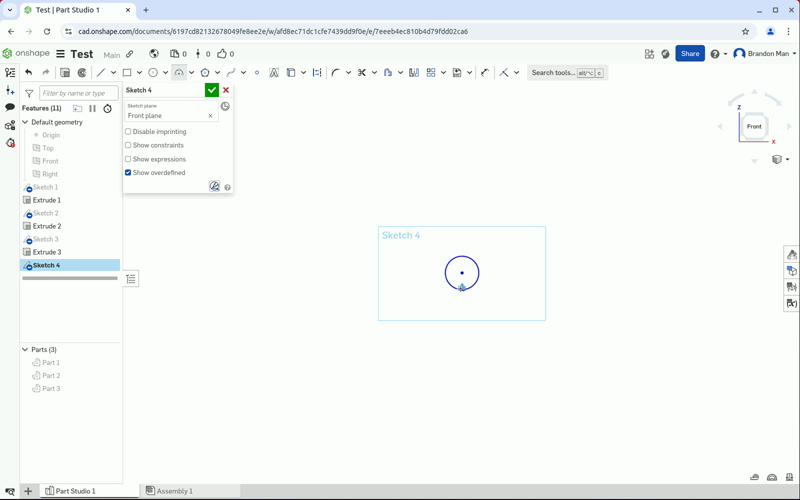
scroll(-6)
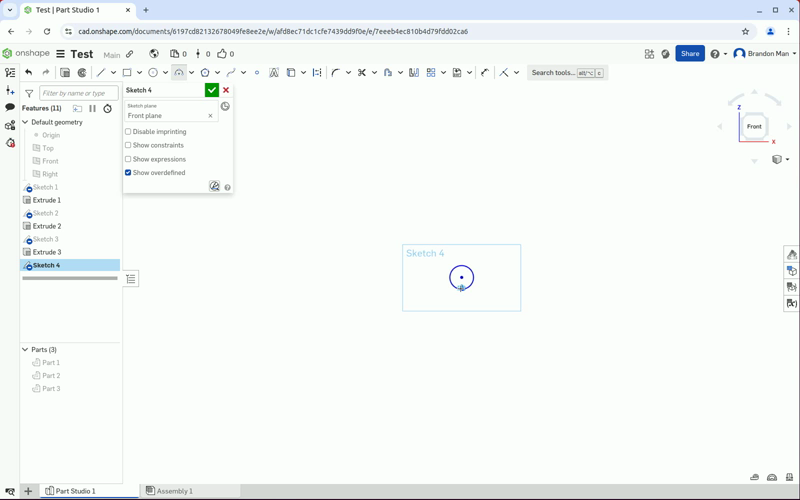
scroll(-6)
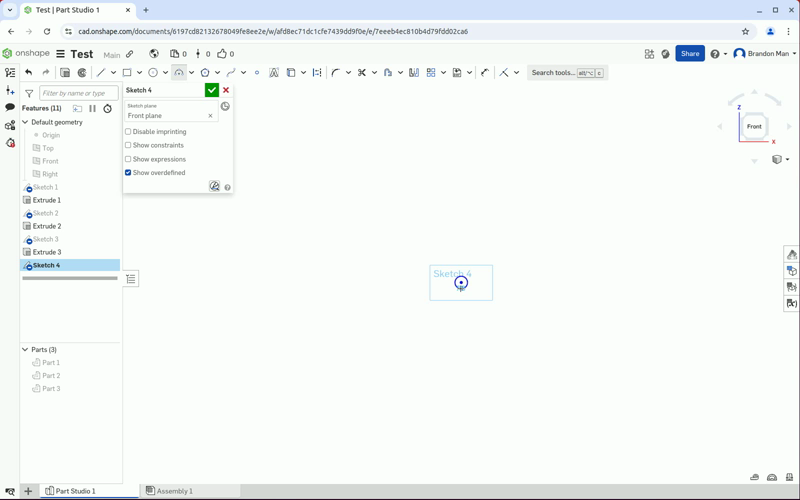
mouse_move(461, 277)
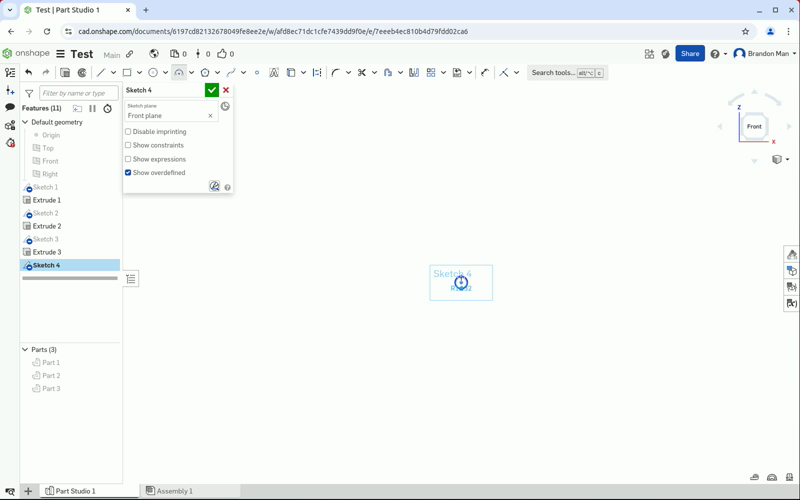
scroll(6)
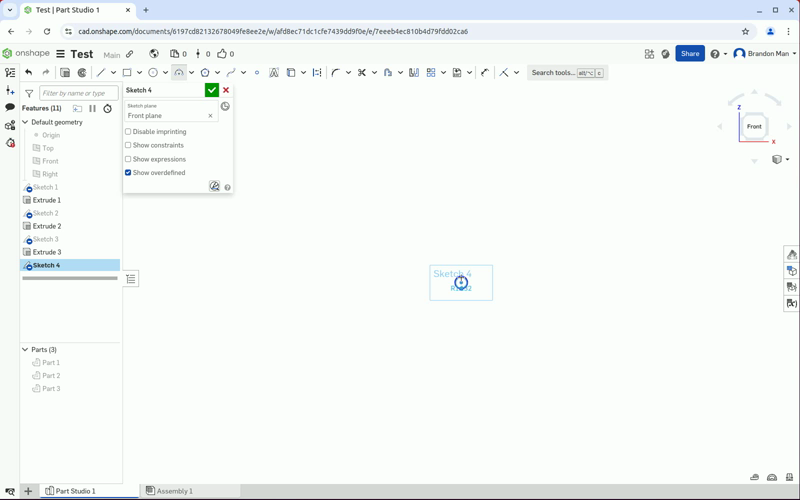
scroll(6)
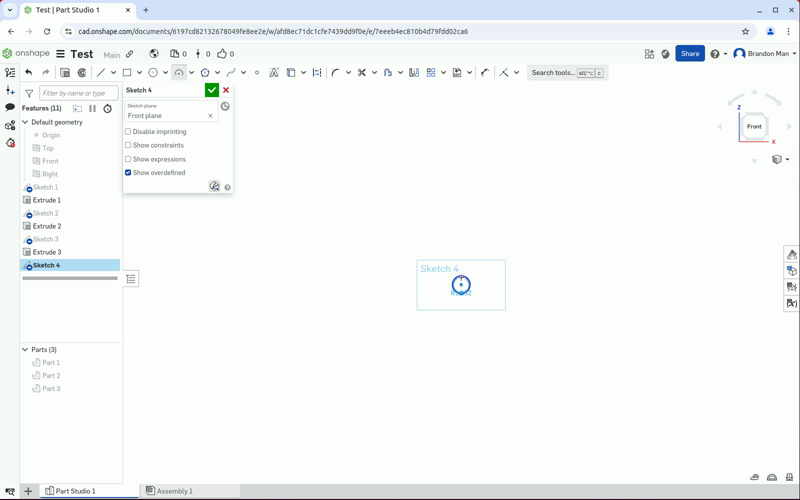
scroll(6)
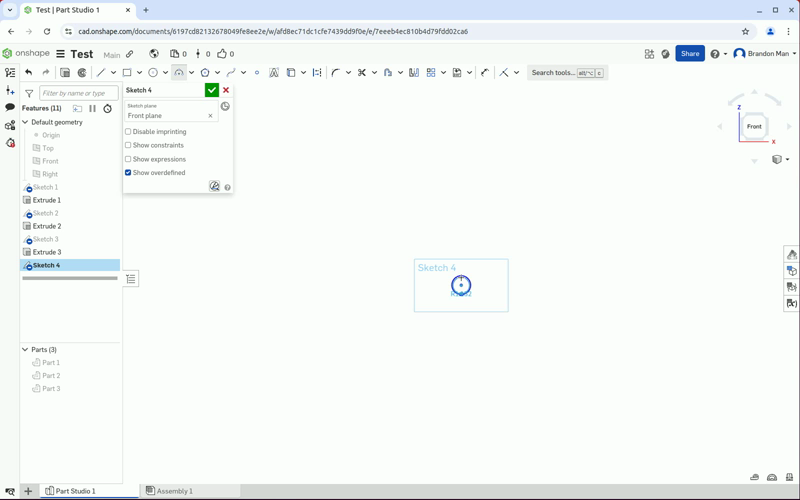
scroll(6)
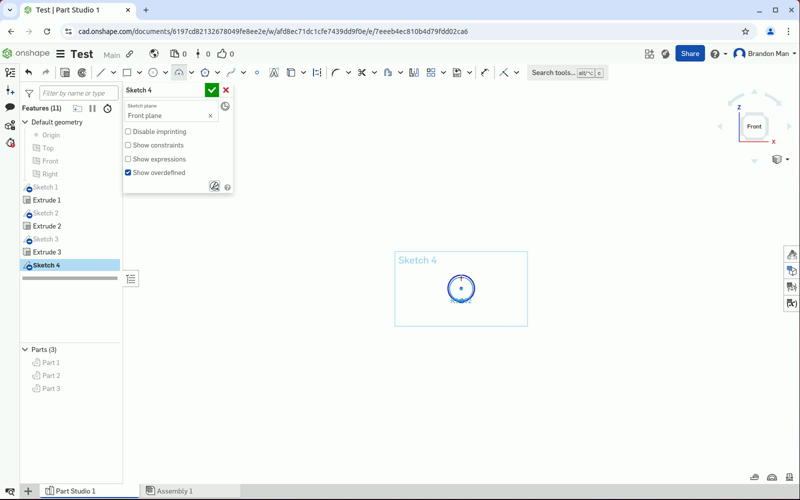
scroll(6)
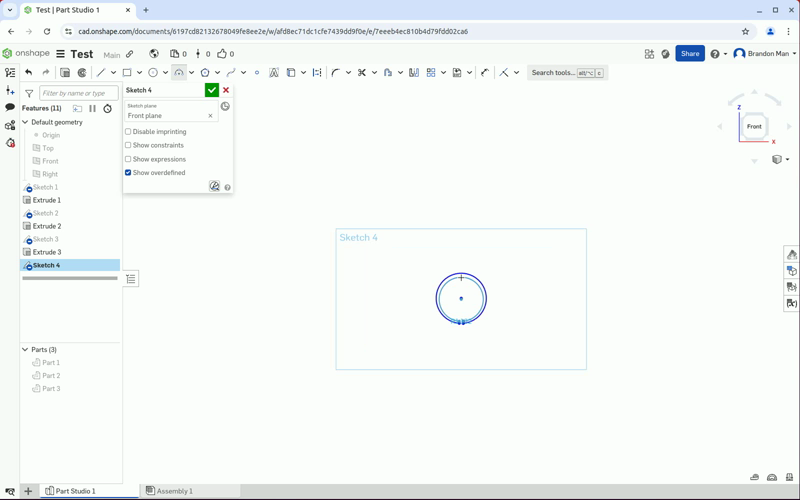
scroll(6)
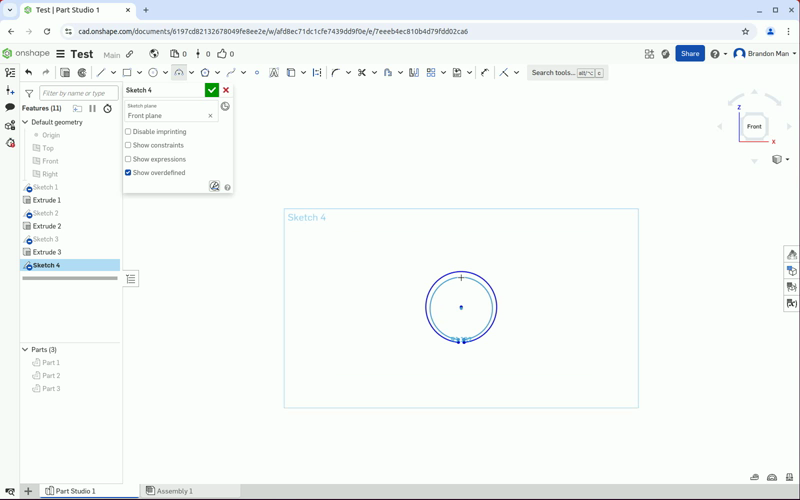
scroll(6)
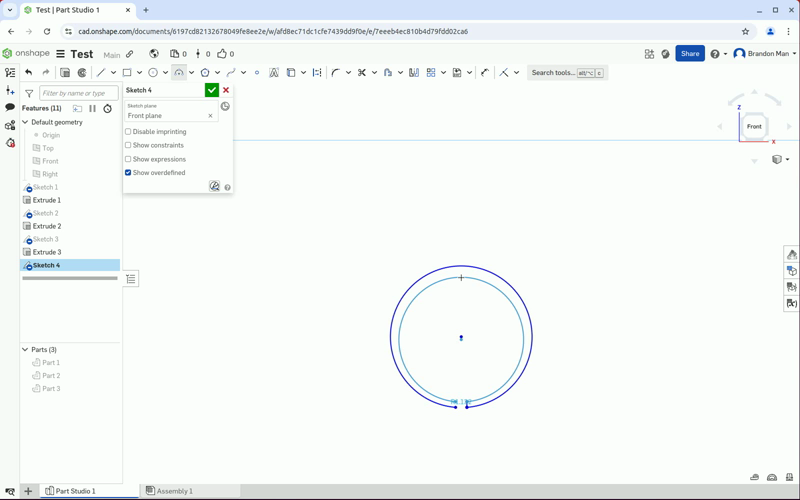
click(461, 277)
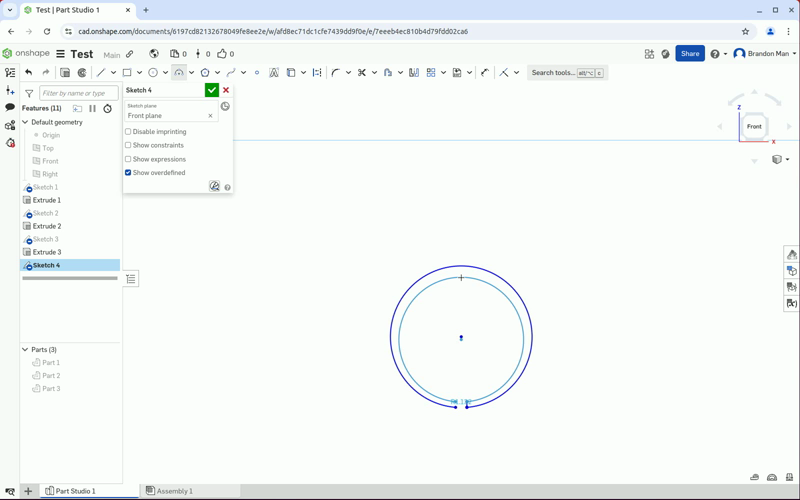
scroll(-6)
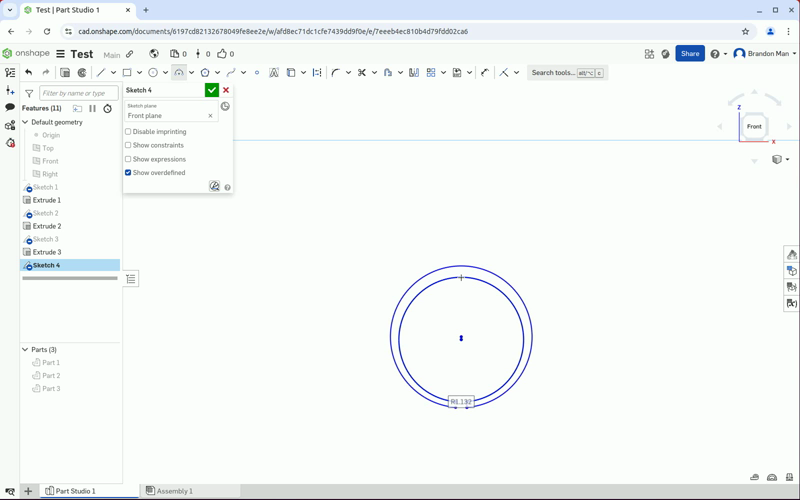
scroll(-6)
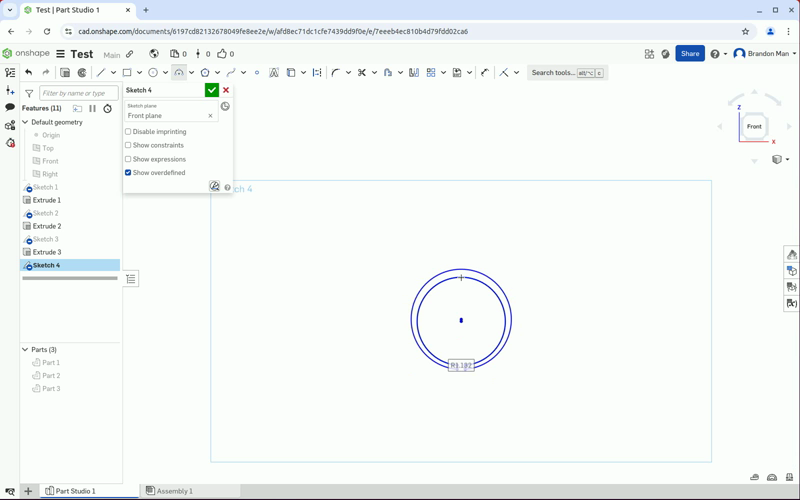
scroll(-6)
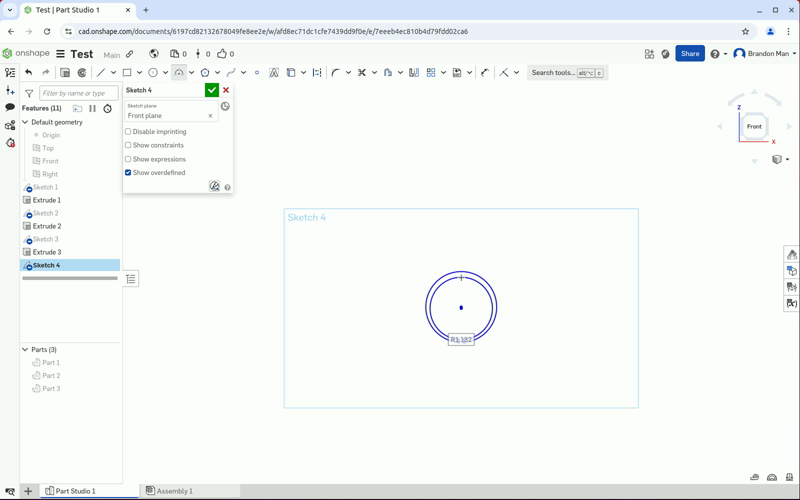
scroll(-6)
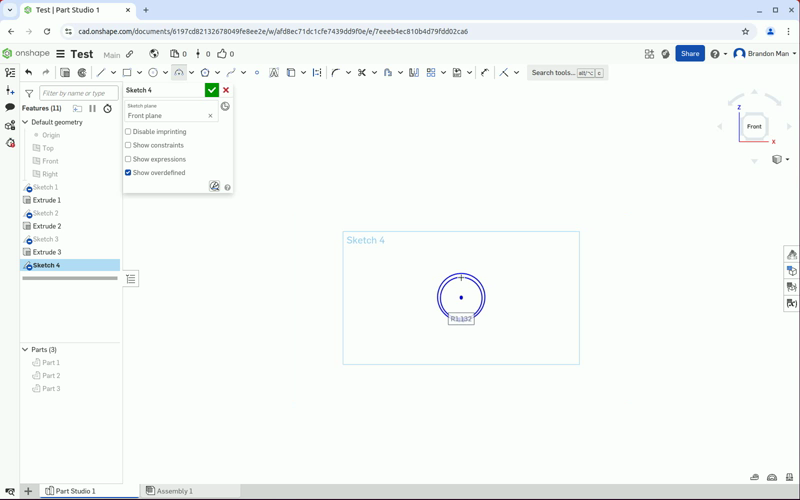
scroll(-6)
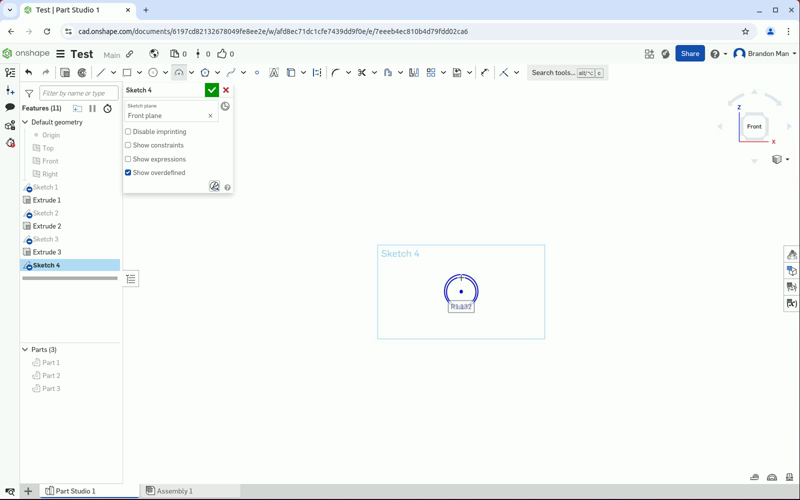
scroll(-6)
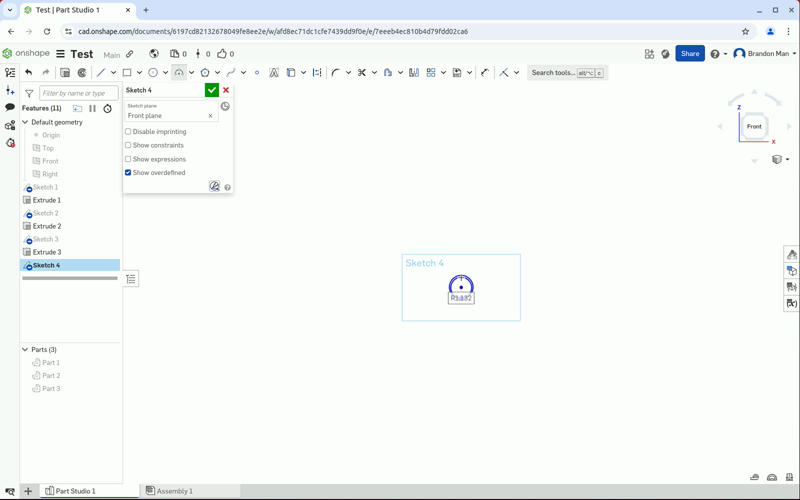
scroll(-6)
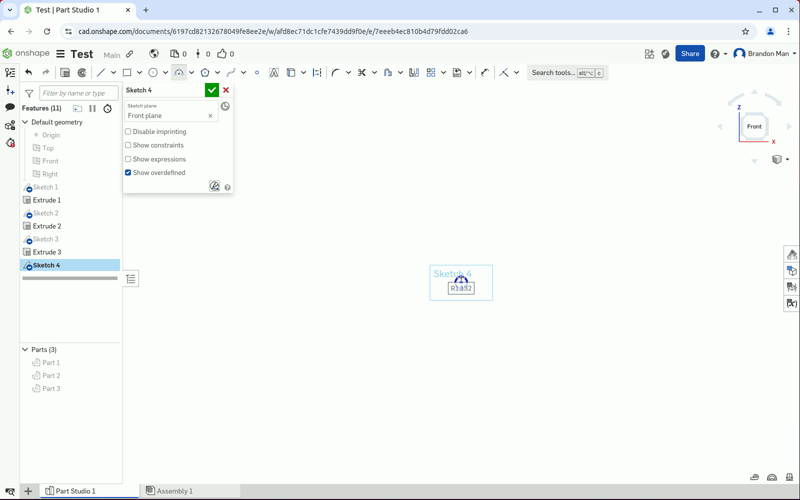
key_up(shift)
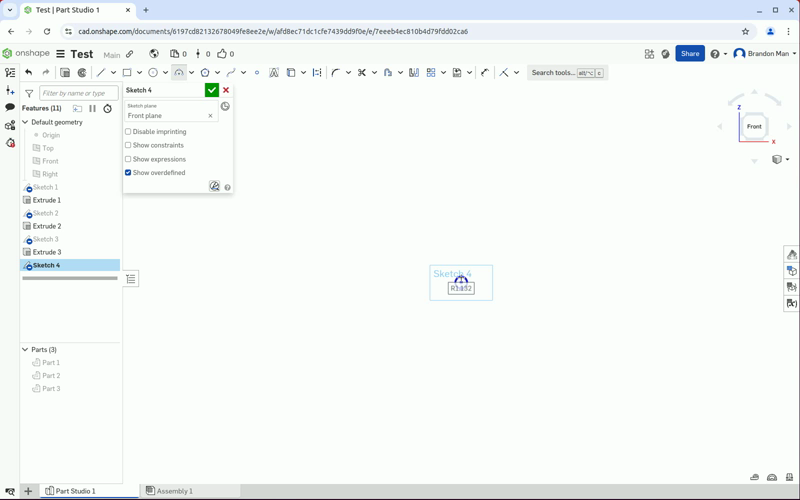
key(esc)
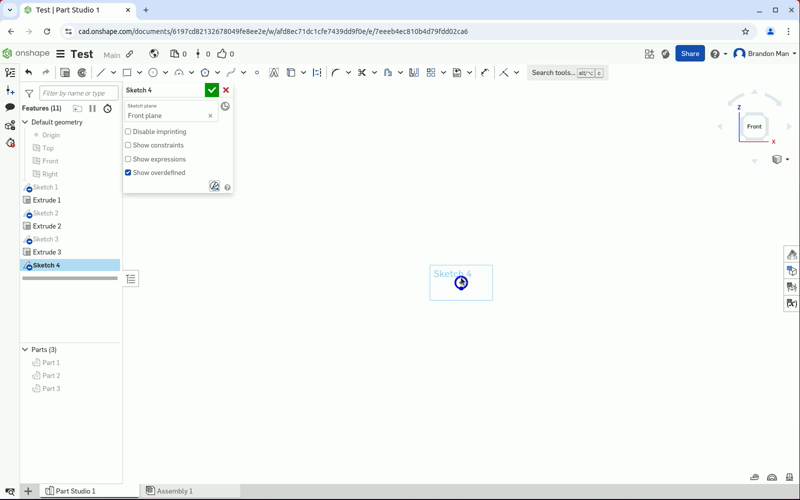
key(l)
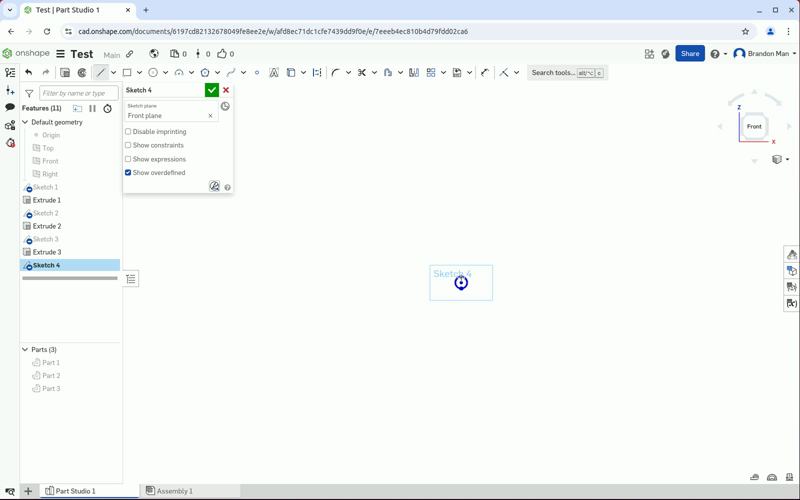
mouse_move(460, 288)
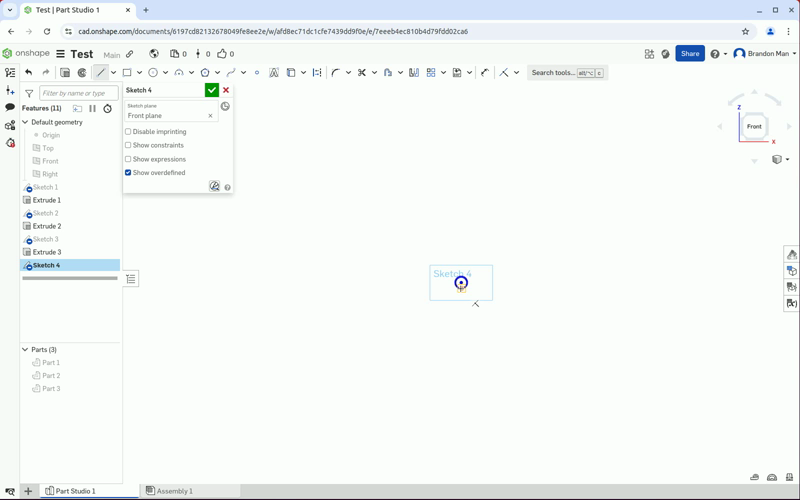
scroll(6)
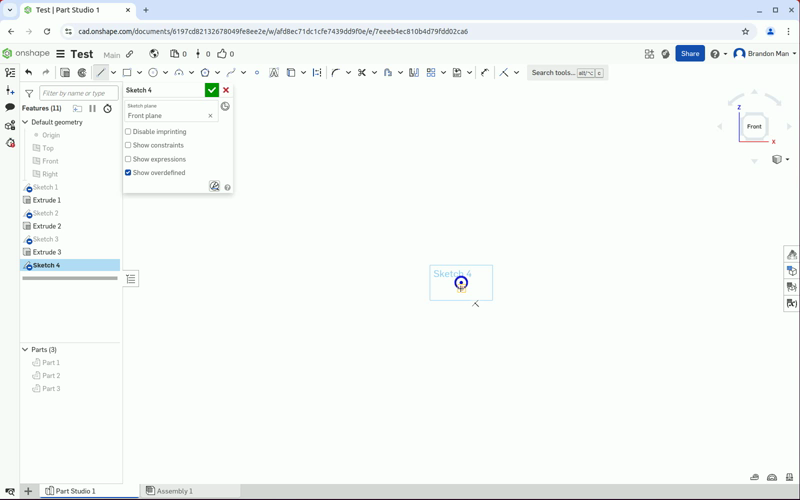
scroll(6)
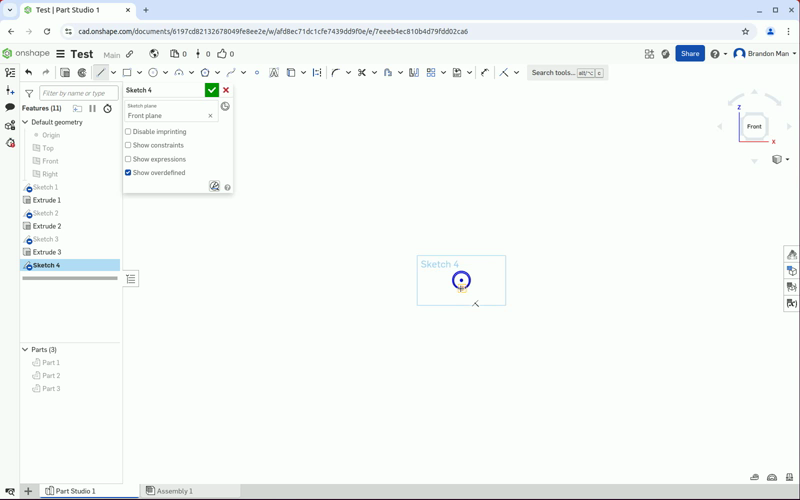
scroll(6)
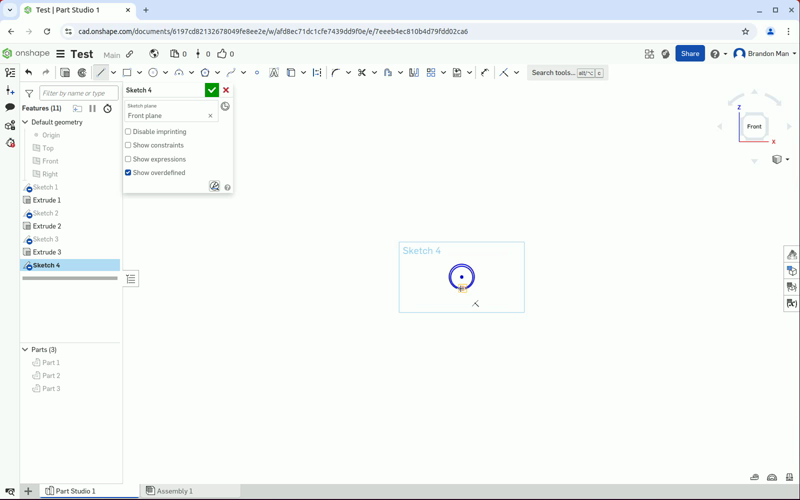
scroll(6)
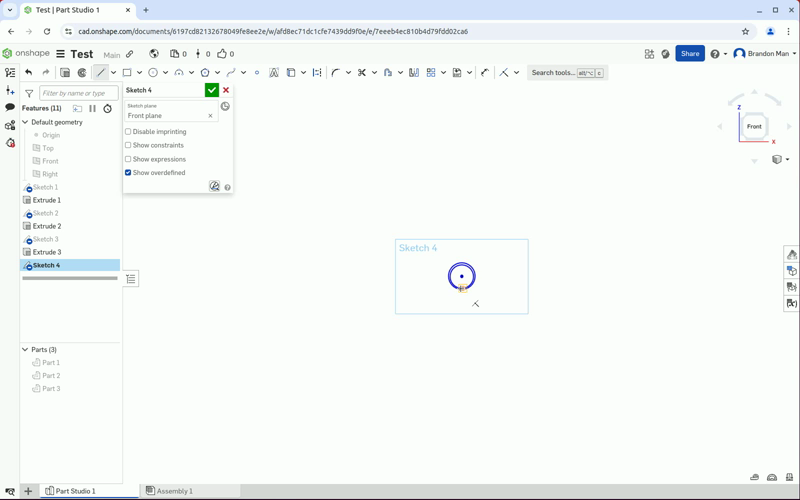
scroll(6)
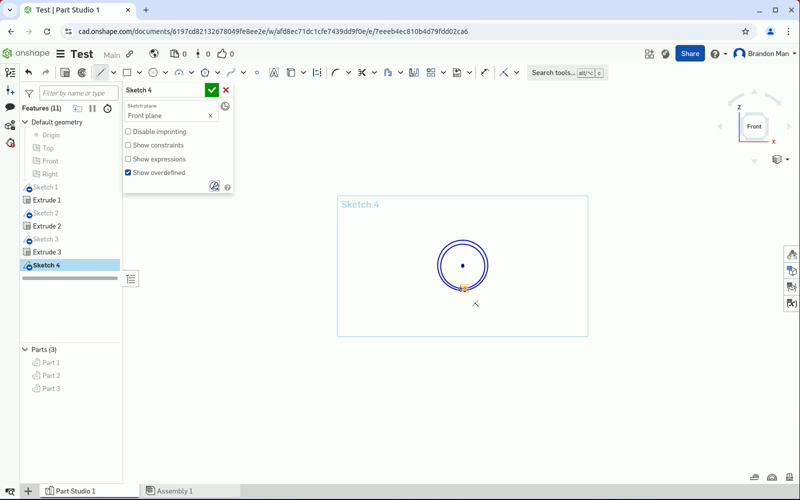
scroll(6)
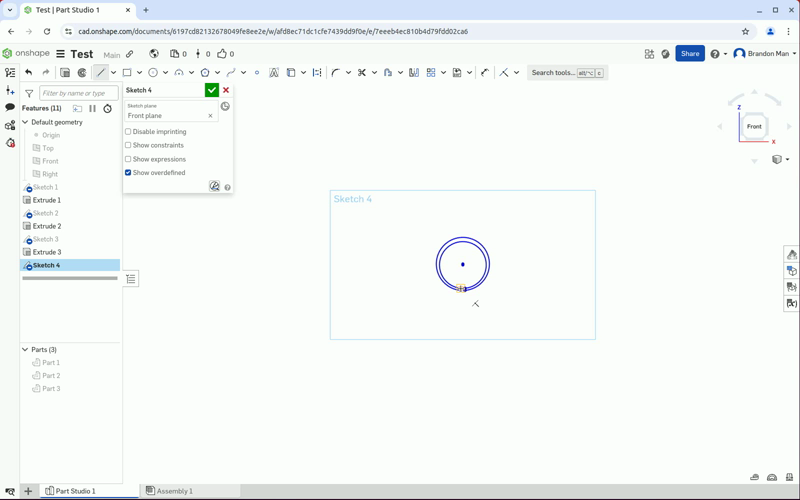
scroll(6)
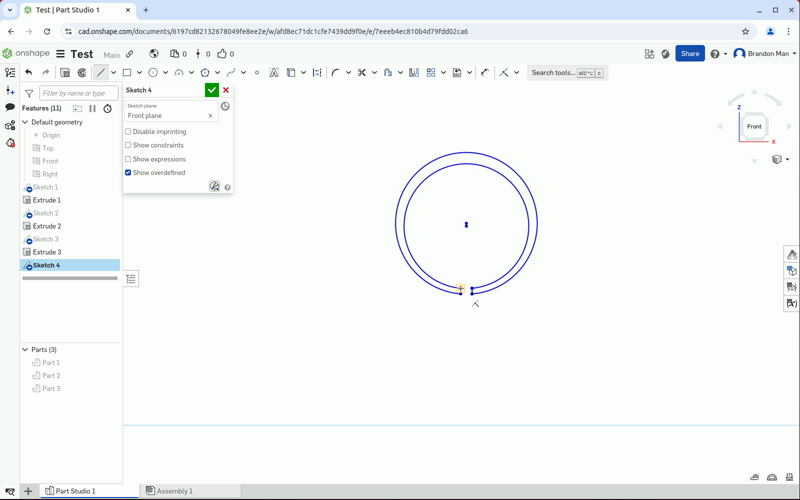
click(460, 288)
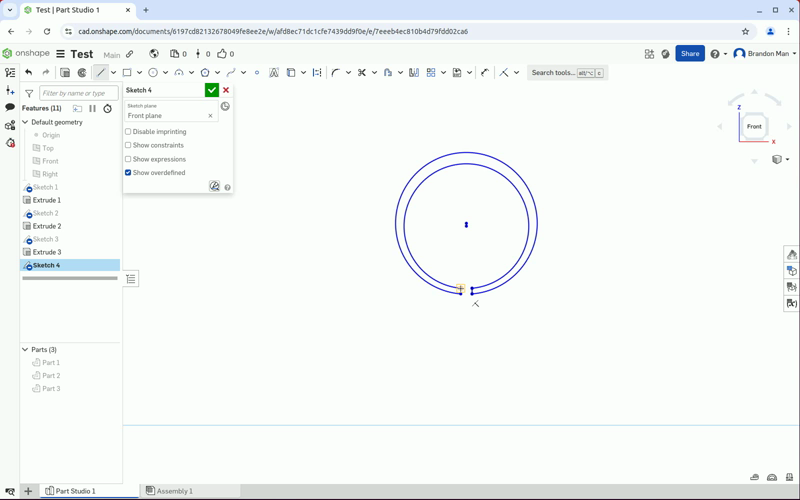
scroll(-6)
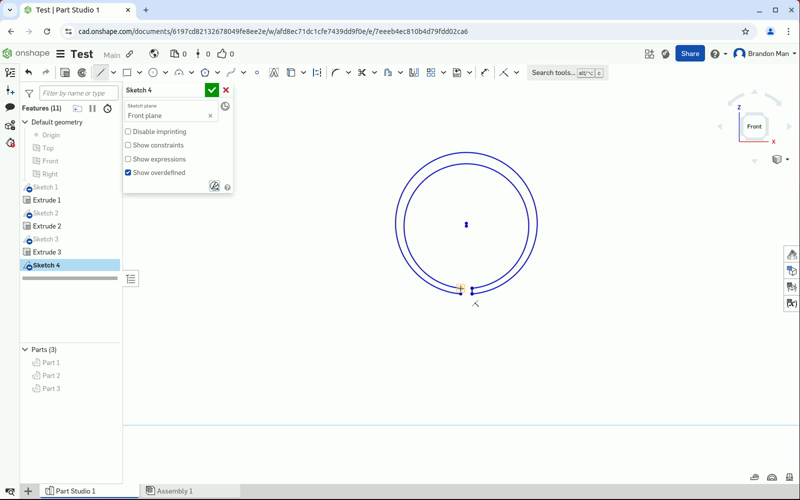
scroll(-6)
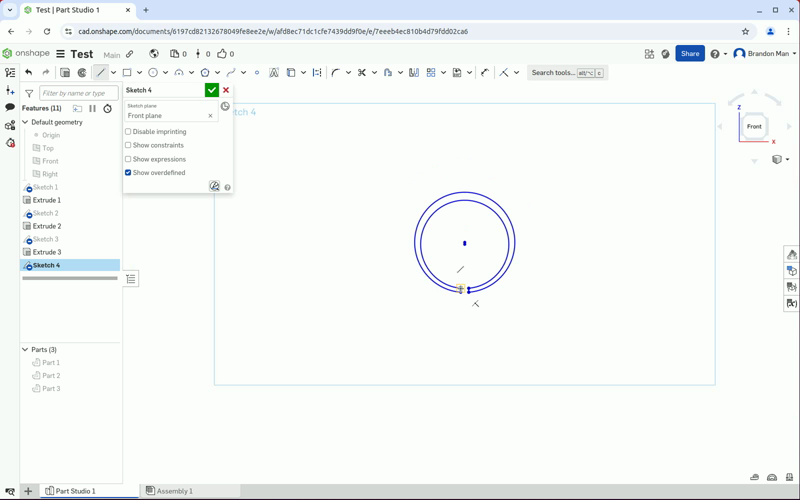
scroll(-6)
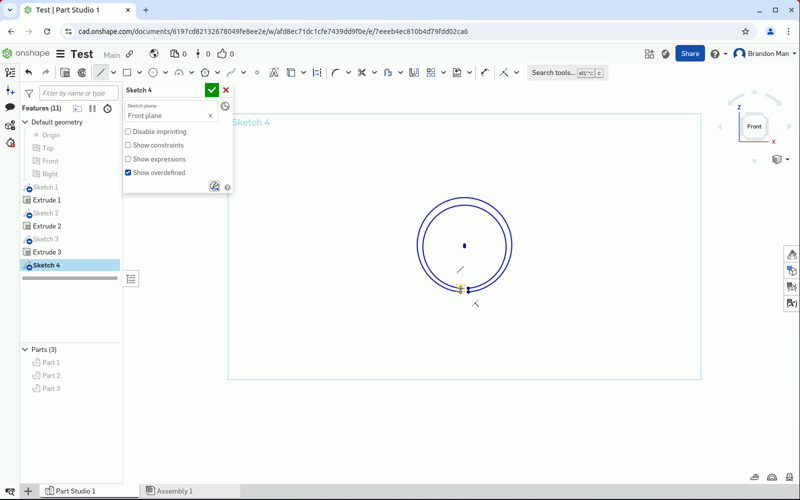
scroll(-6)
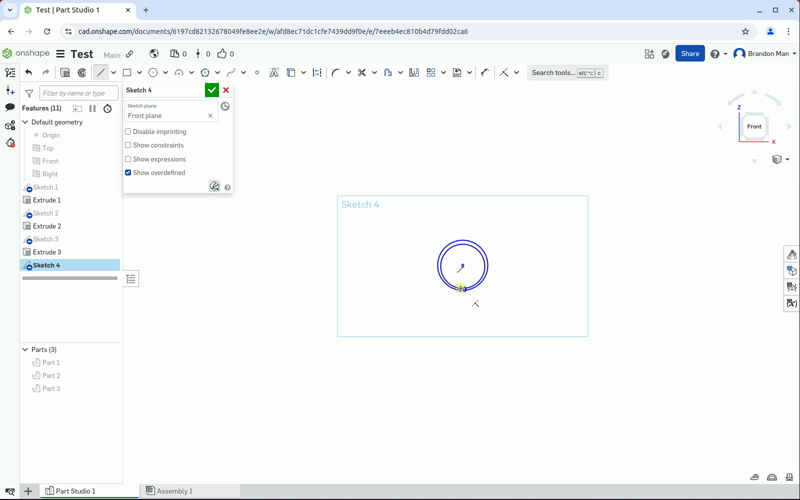
scroll(-6)
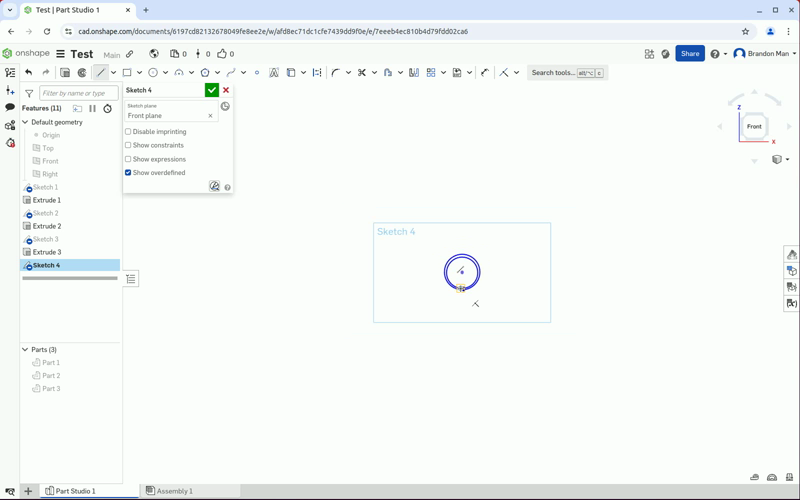
scroll(-6)
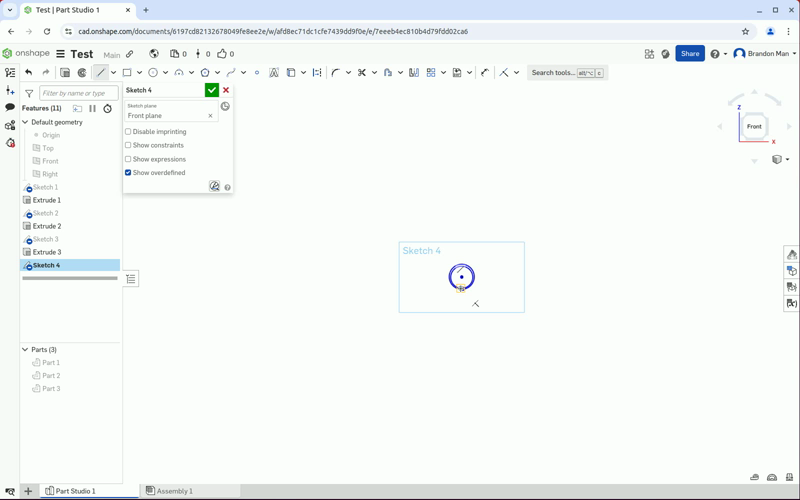
scroll(-6)
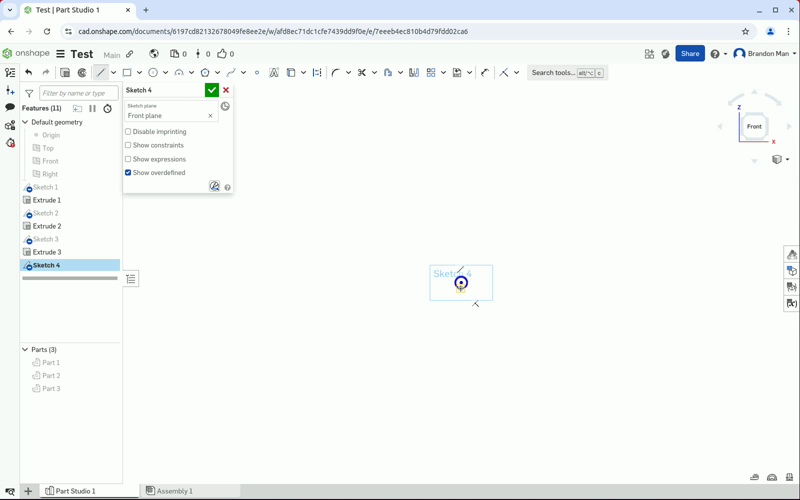
mouse_move(490, 288)
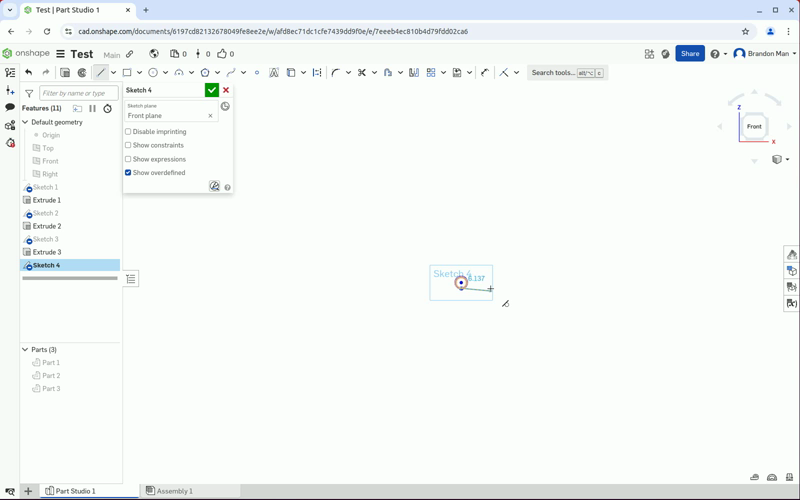
key_down(shift)
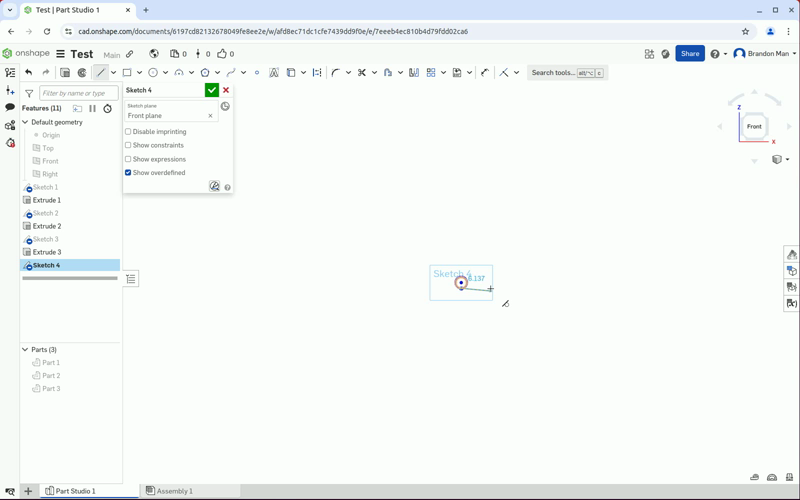
mouse_move(460, 288)
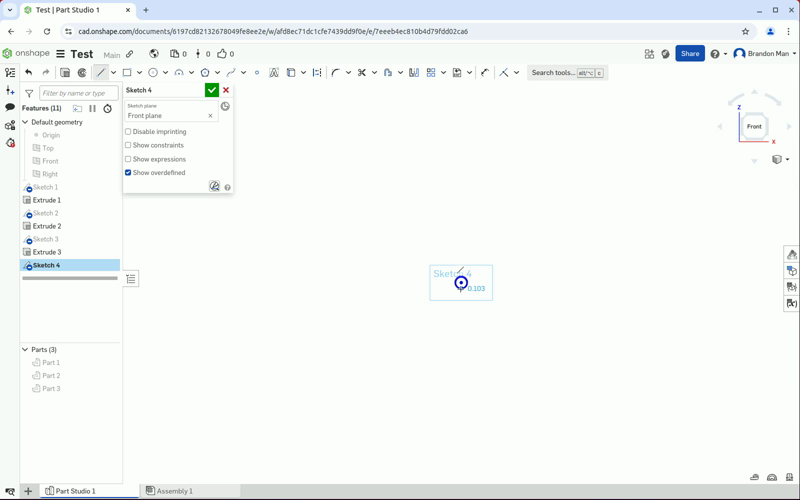
scroll(6)
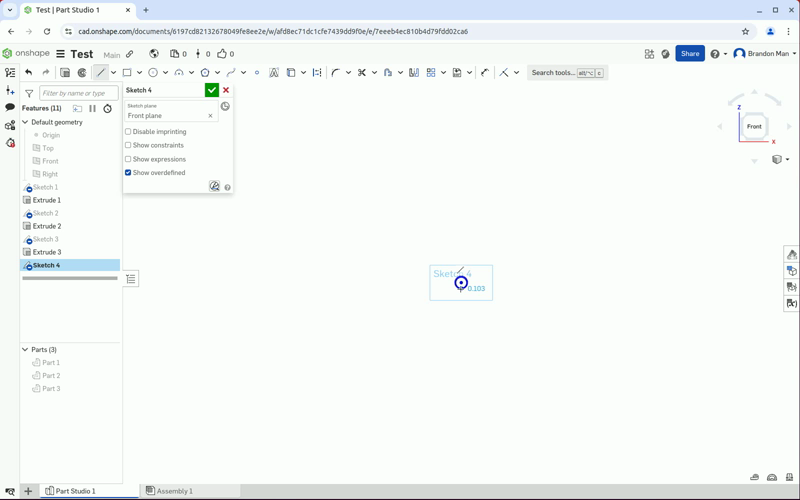
scroll(6)
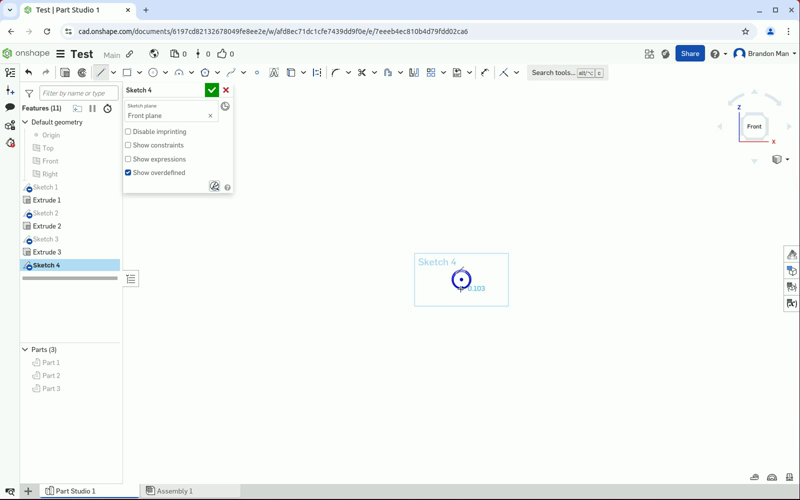
scroll(6)
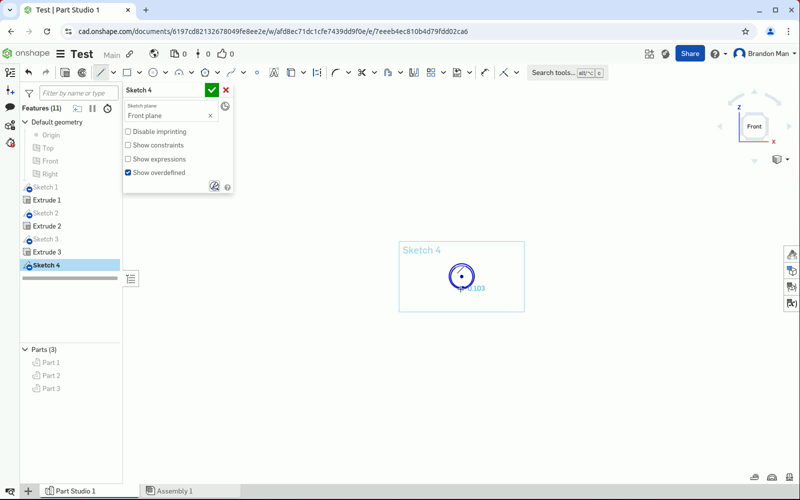
scroll(6)
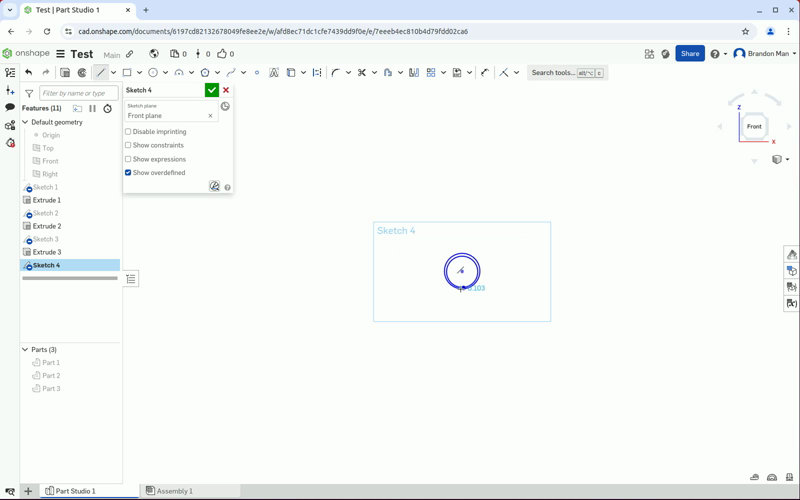
scroll(6)
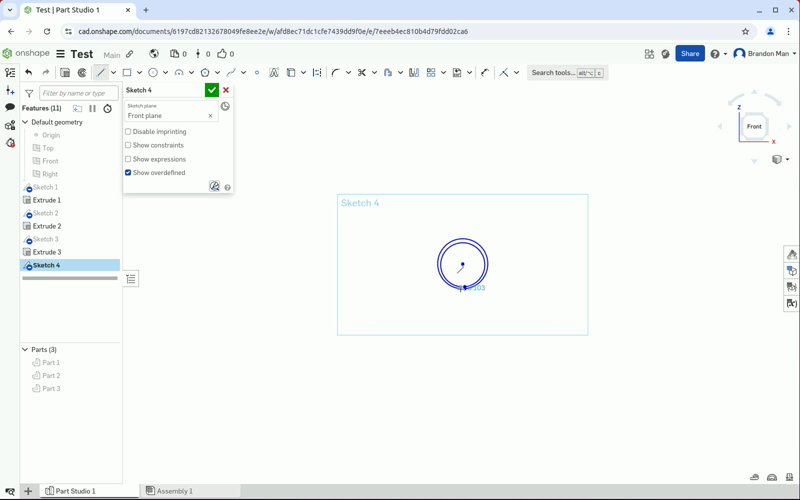
scroll(6)
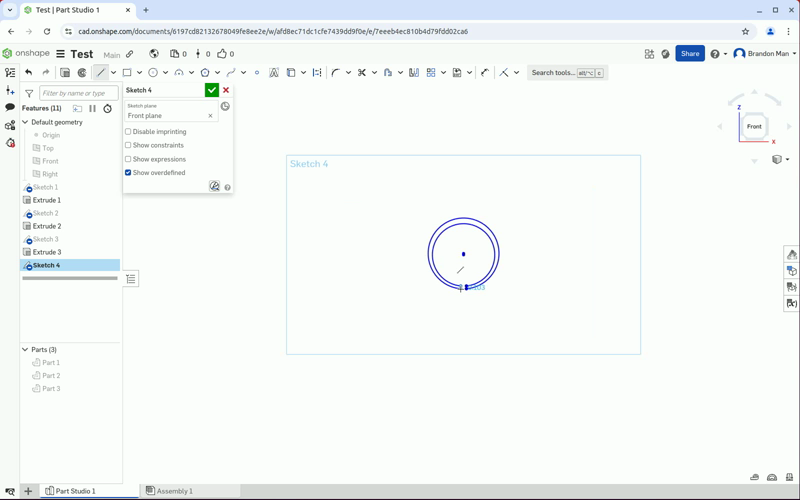
scroll(6)
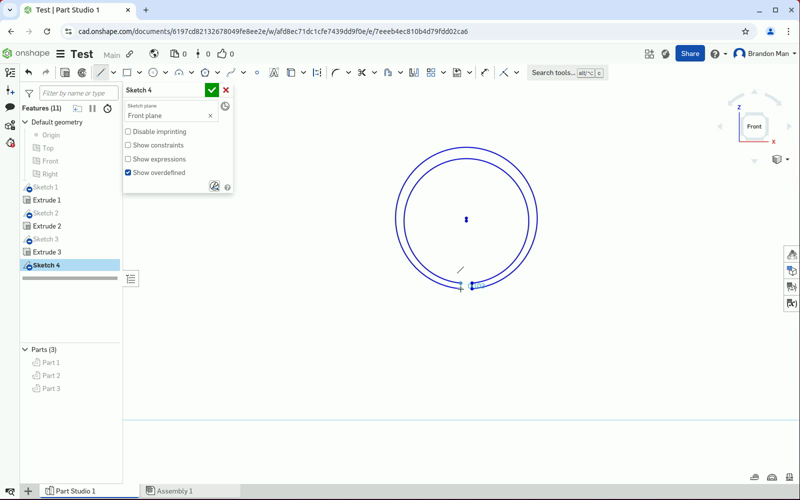
key_up(shift)
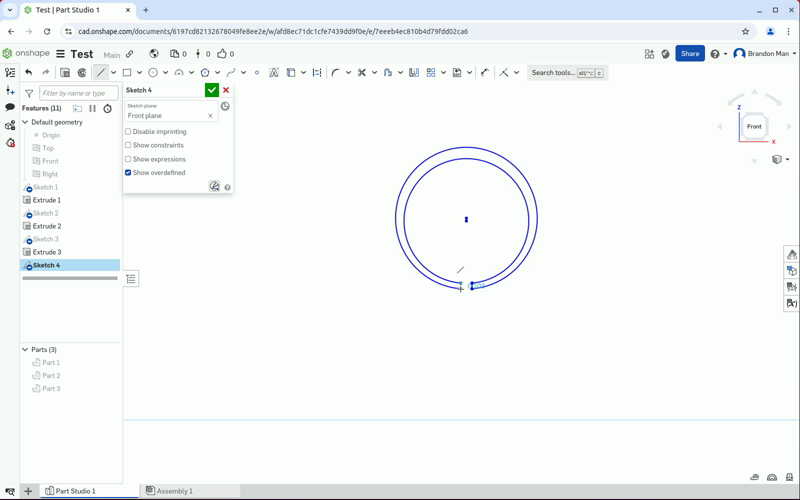
click(460, 288)
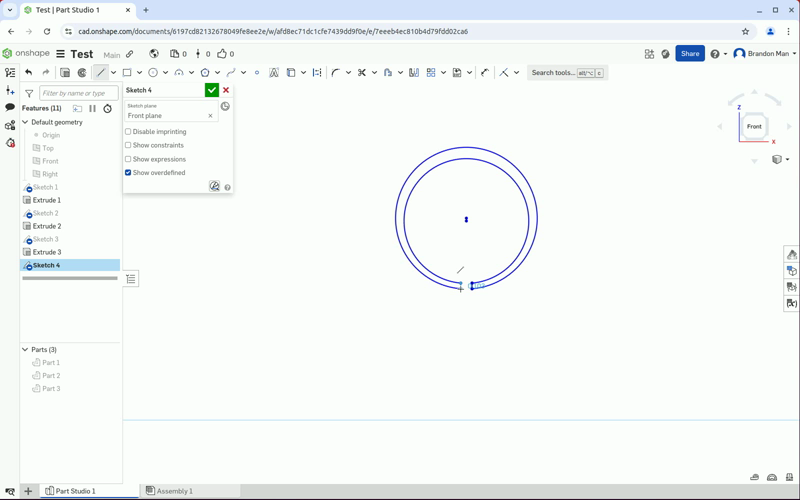
scroll(-6)
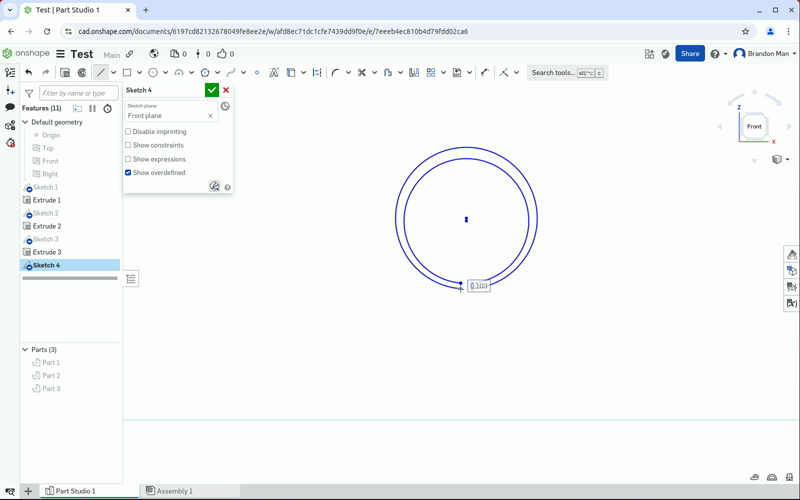
scroll(-6)
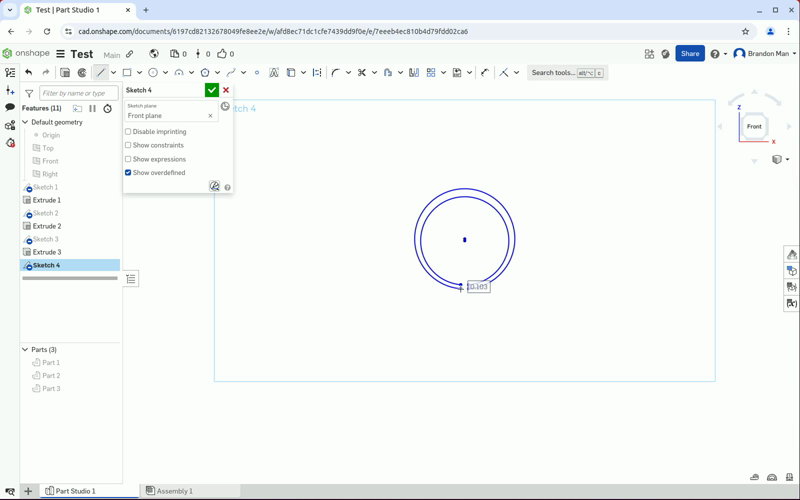
scroll(-6)
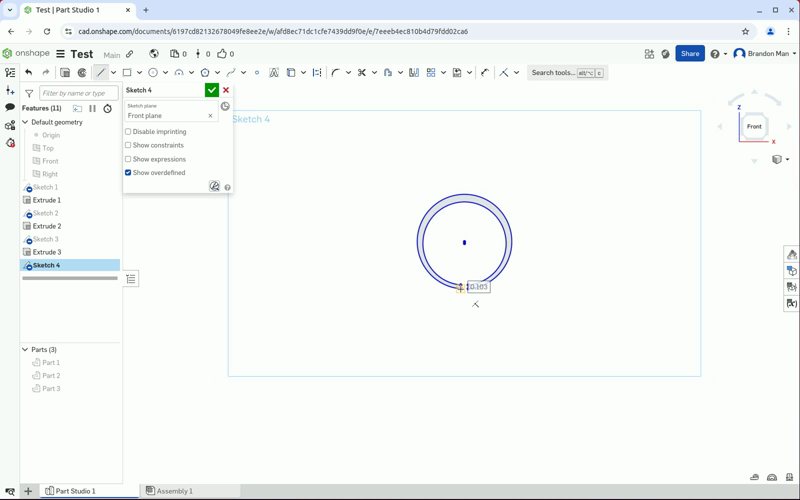
scroll(-6)
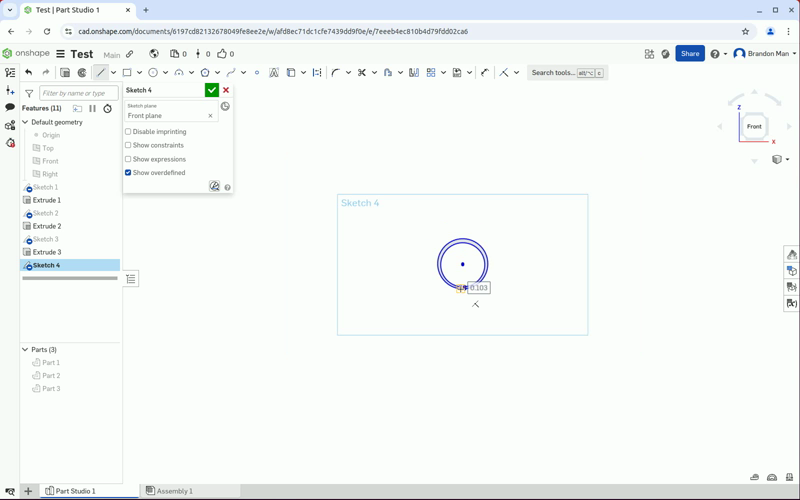
scroll(-6)
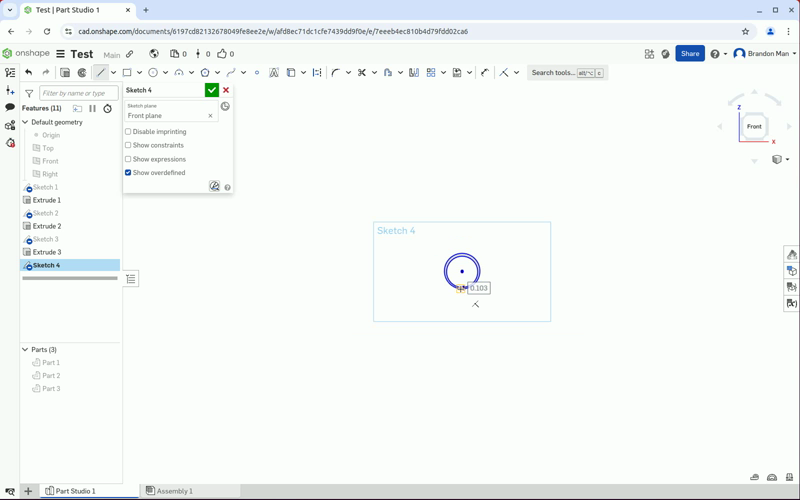
scroll(-6)
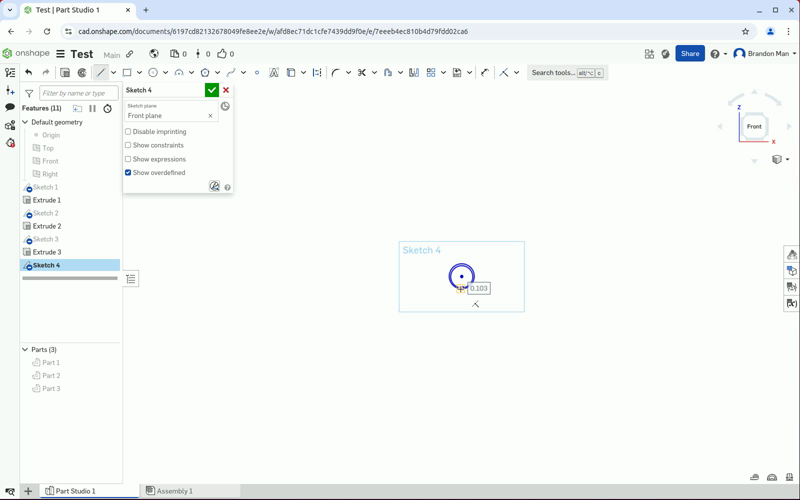
scroll(-6)
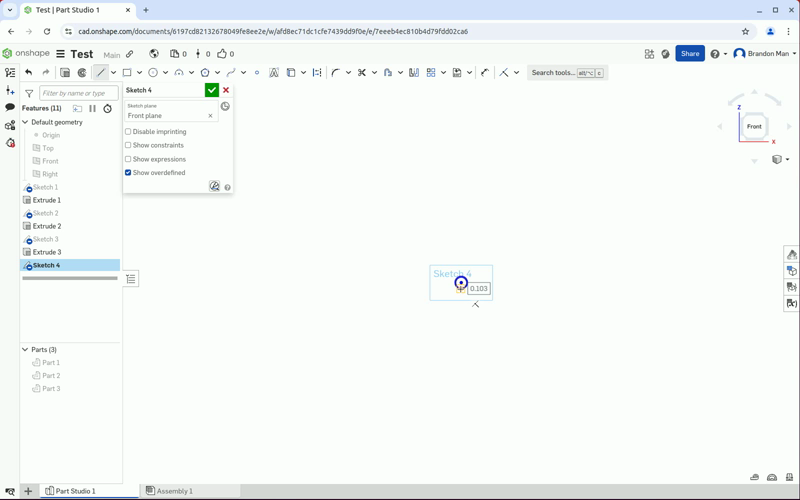
key(esc)
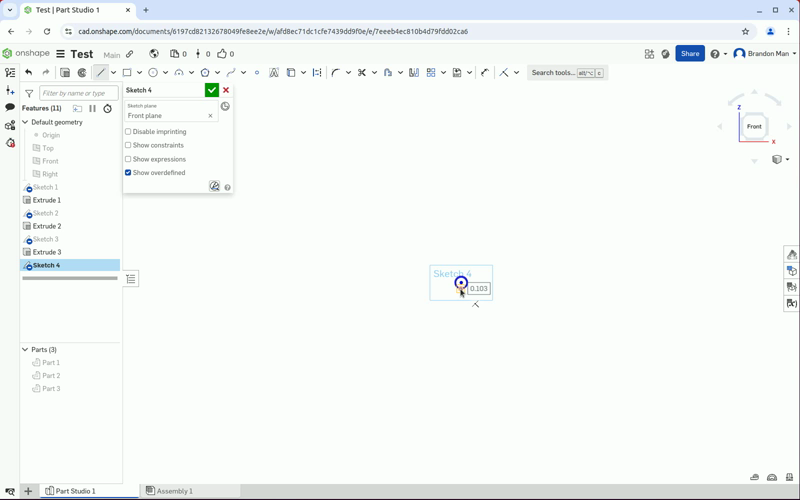
mouse_move(466, 286)
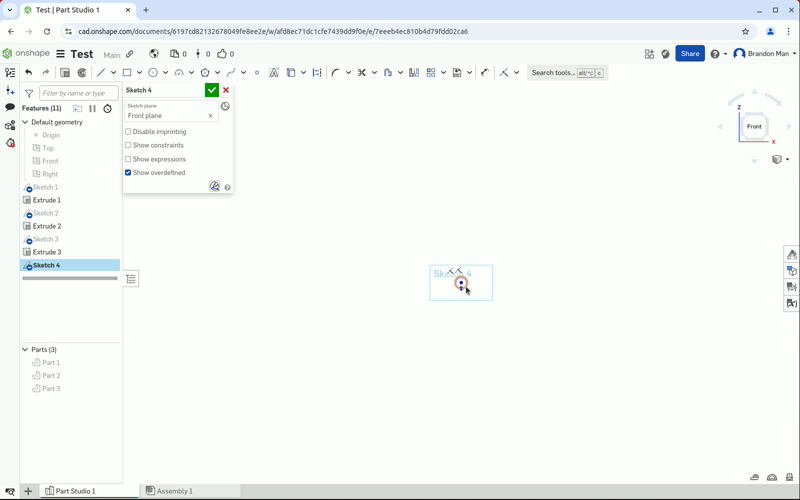
scroll(6)
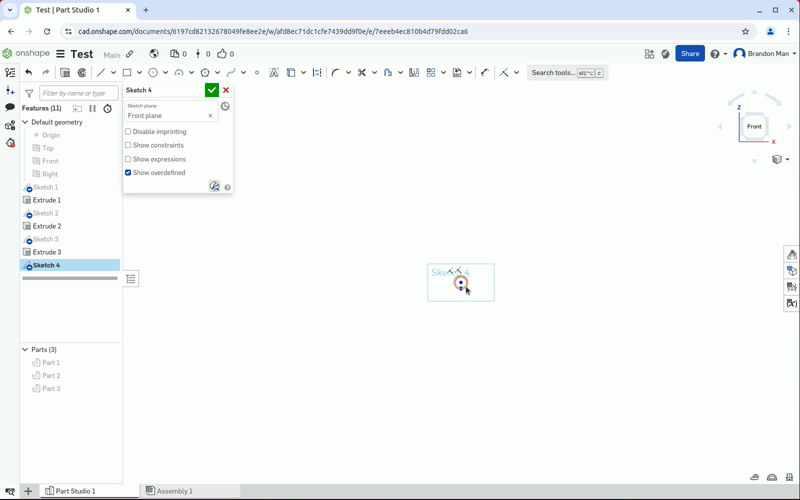
scroll(6)
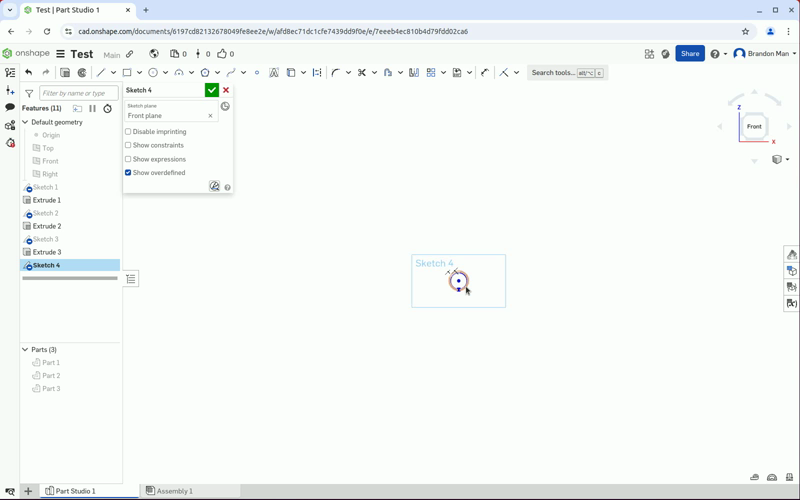
scroll(6)
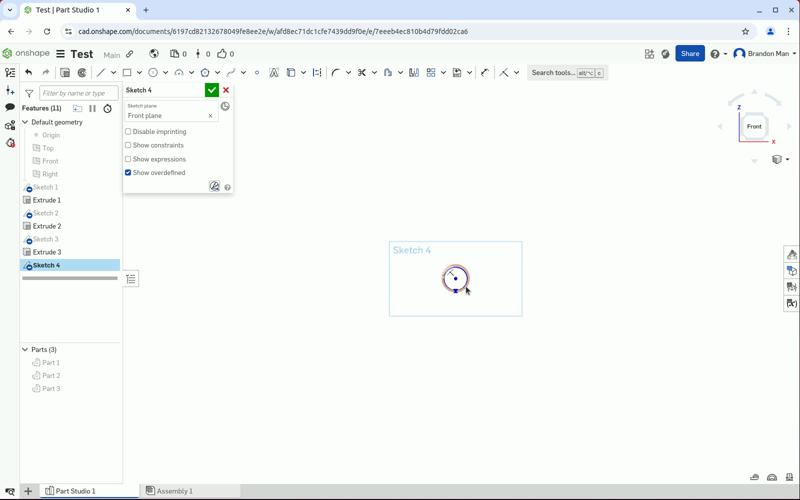
scroll(6)
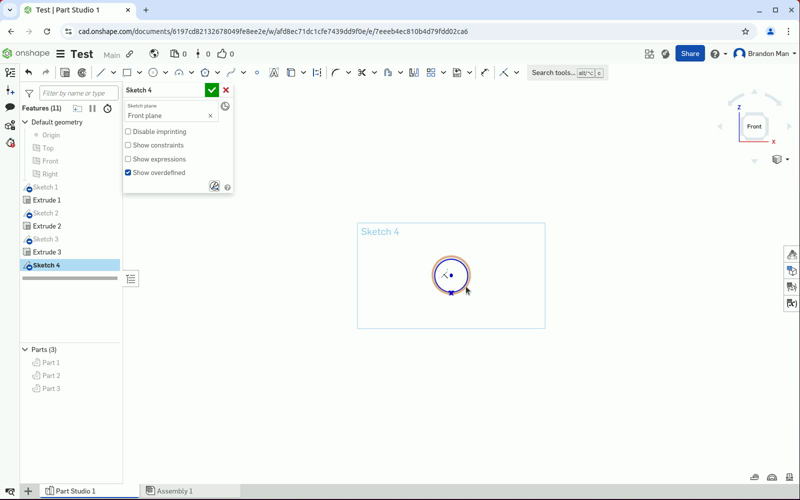
scroll(6)
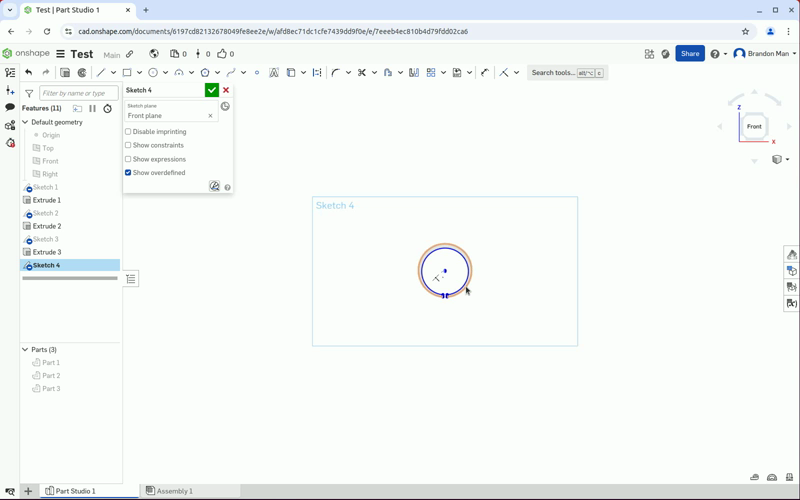
scroll(6)
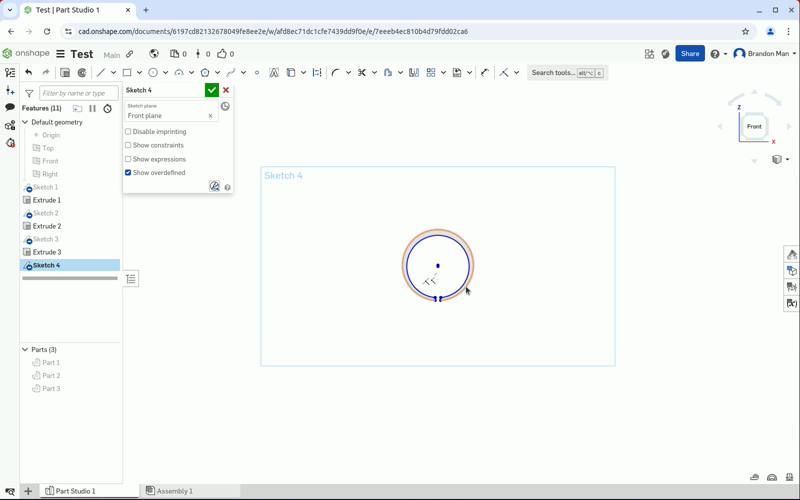
scroll(6)
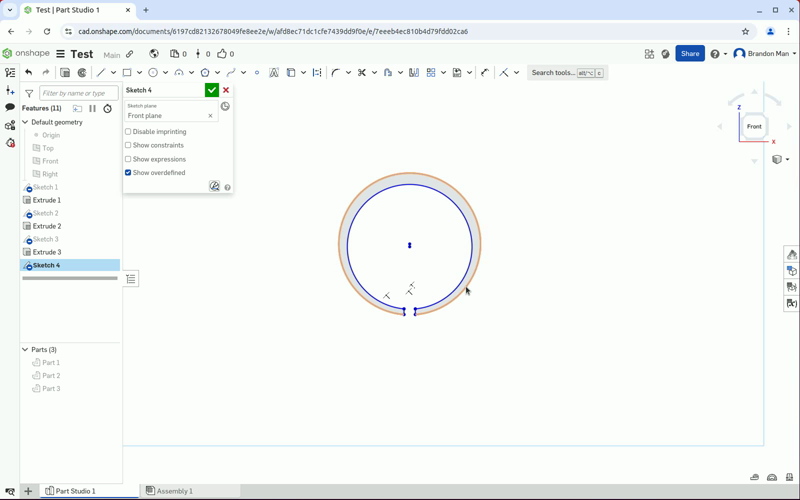
click(466, 286)
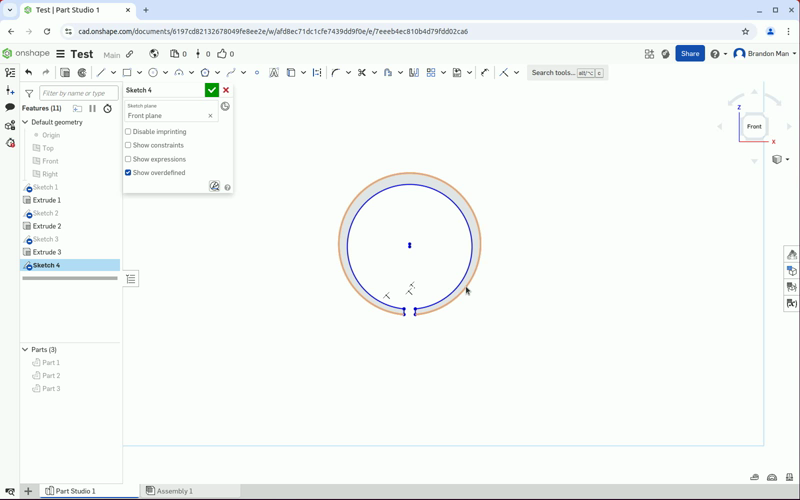
scroll(-6)
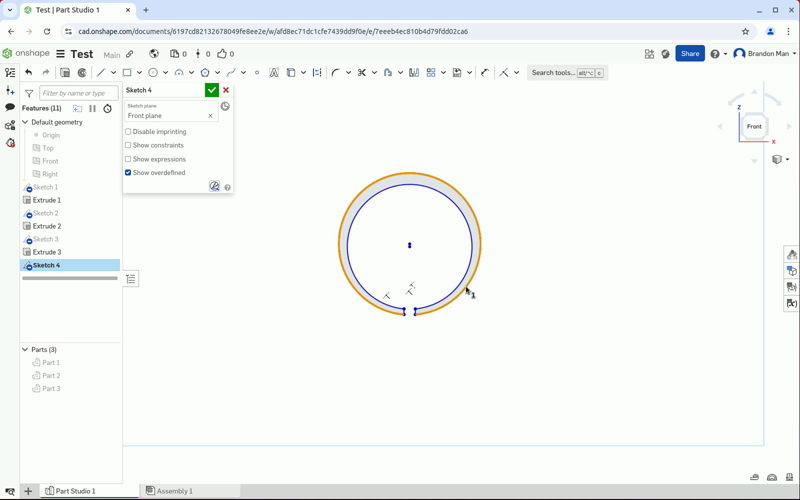
scroll(-6)
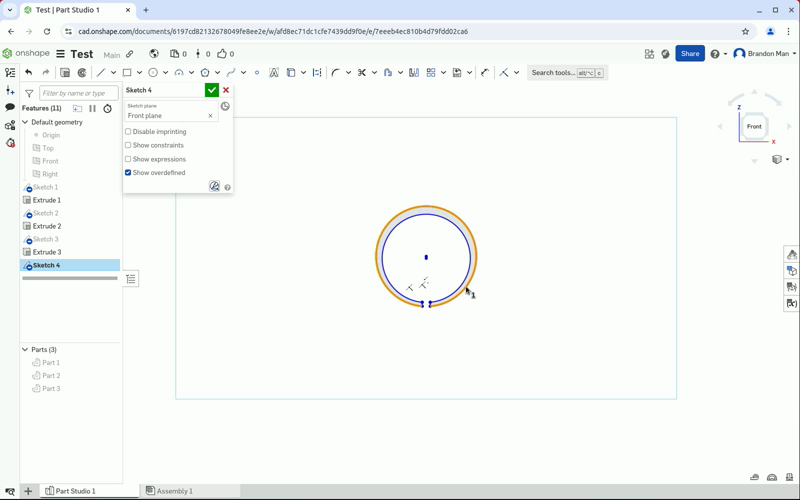
scroll(-6)
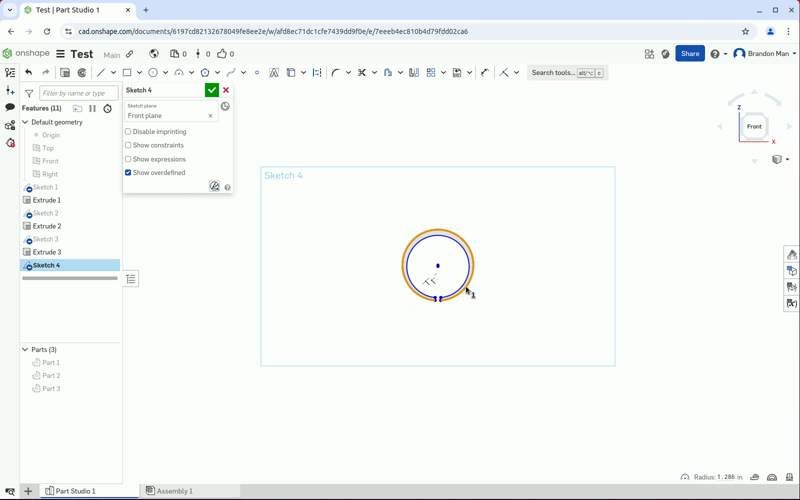
scroll(-6)
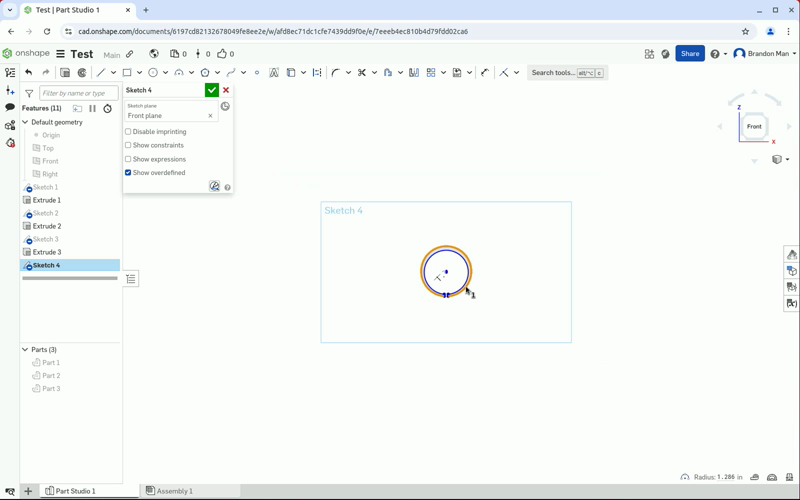
scroll(-6)
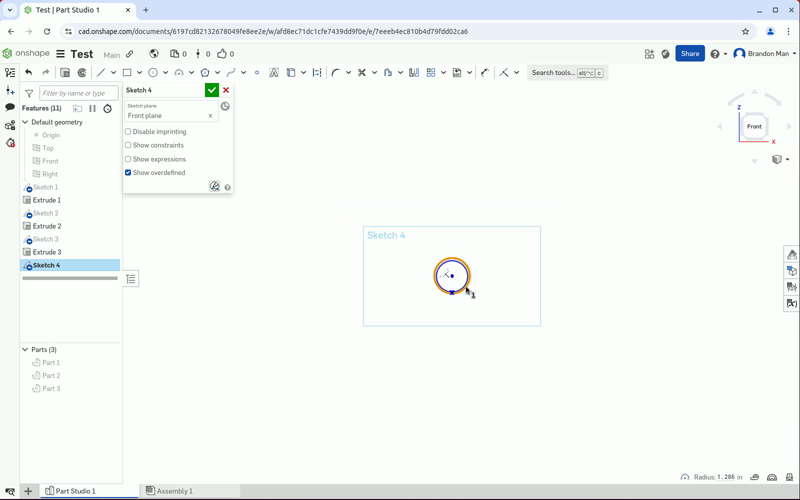
scroll(-6)
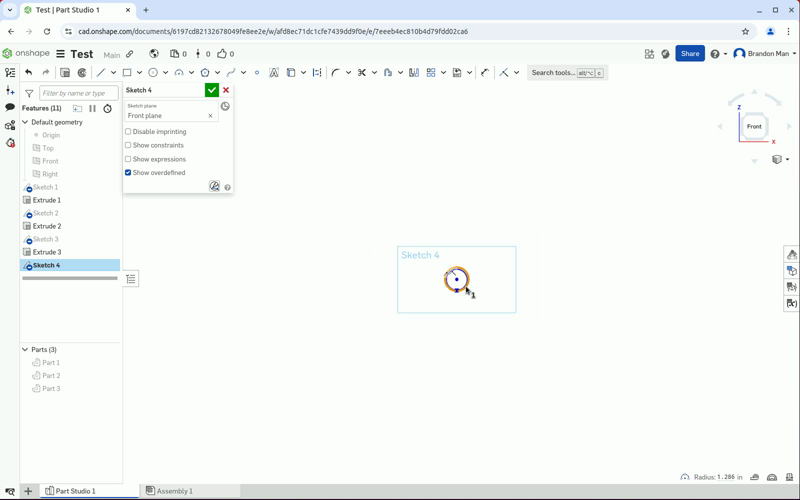
scroll(-6)
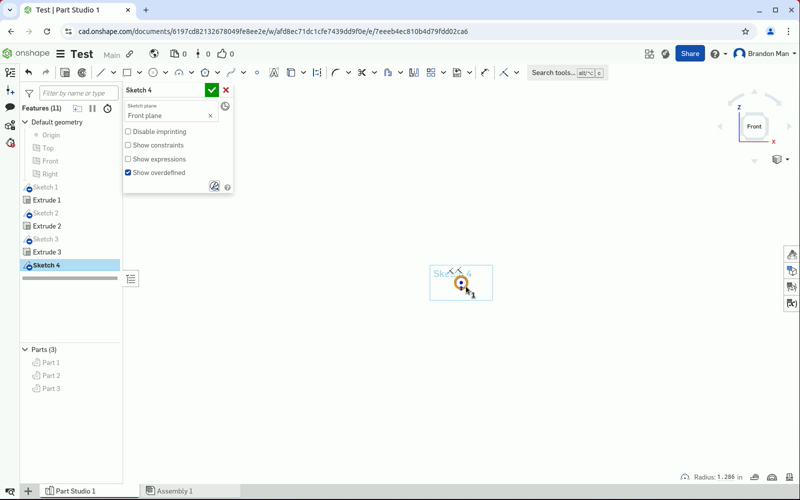
mouse_move(73, 352)
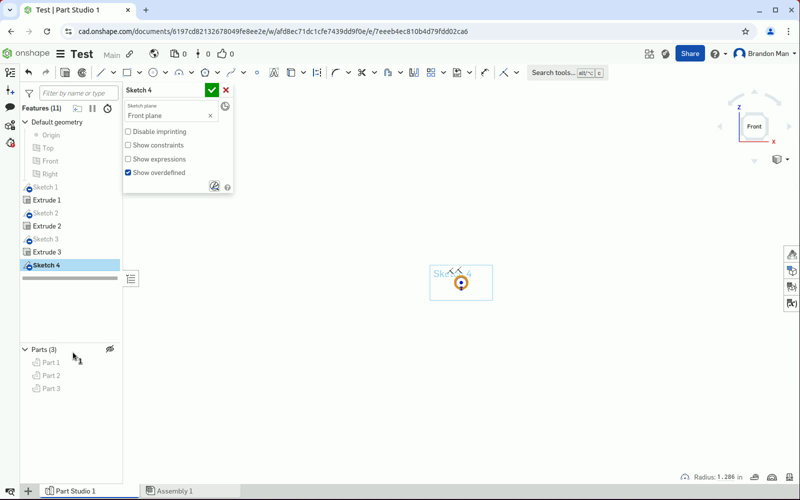
key(shift+y)
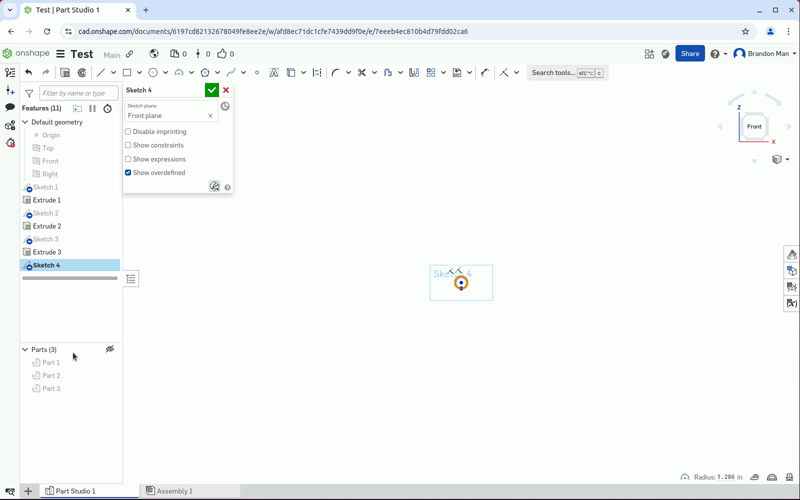
key(shift+e)
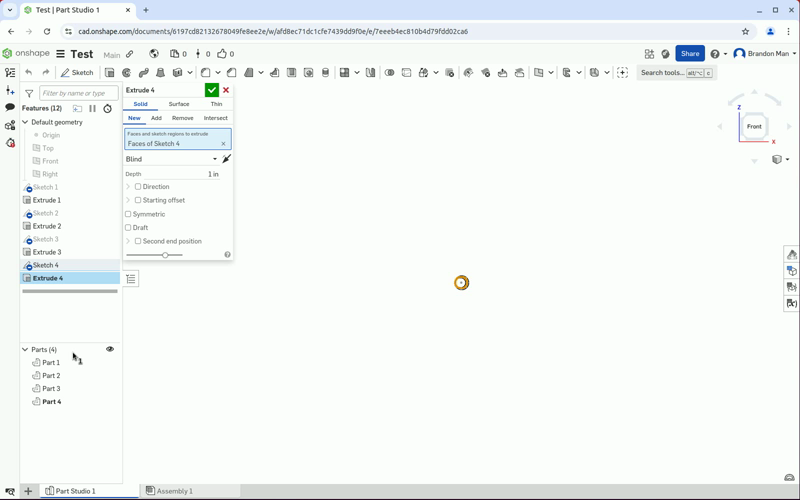
mouse_move(143, 106)
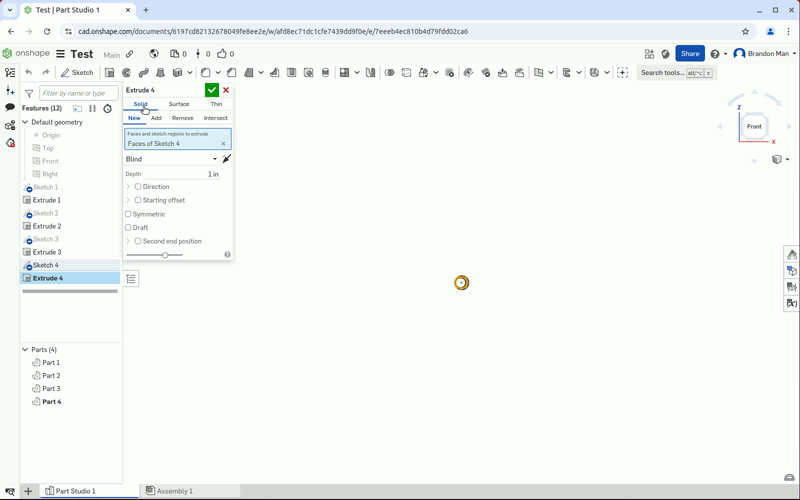
click(143, 106)
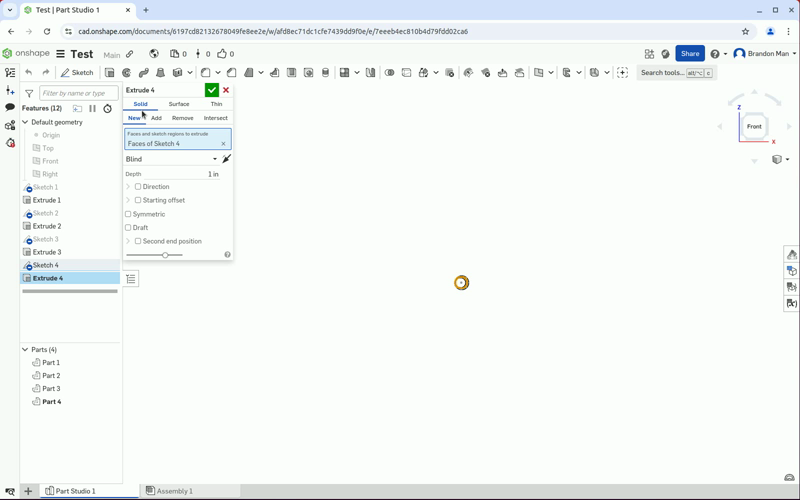
mouse_move(137, 120)
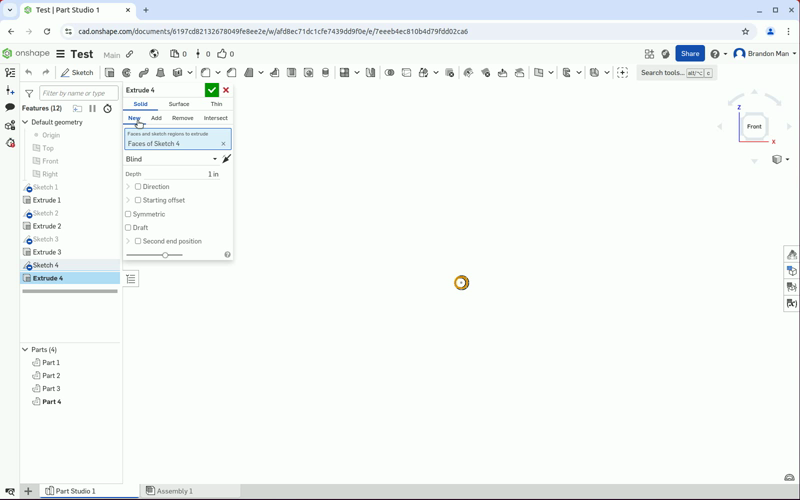
click(137, 120)
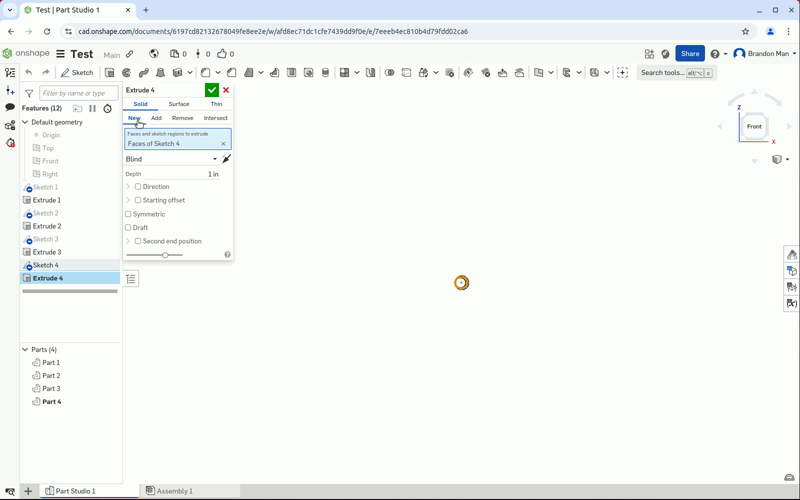
key(tab, 4)
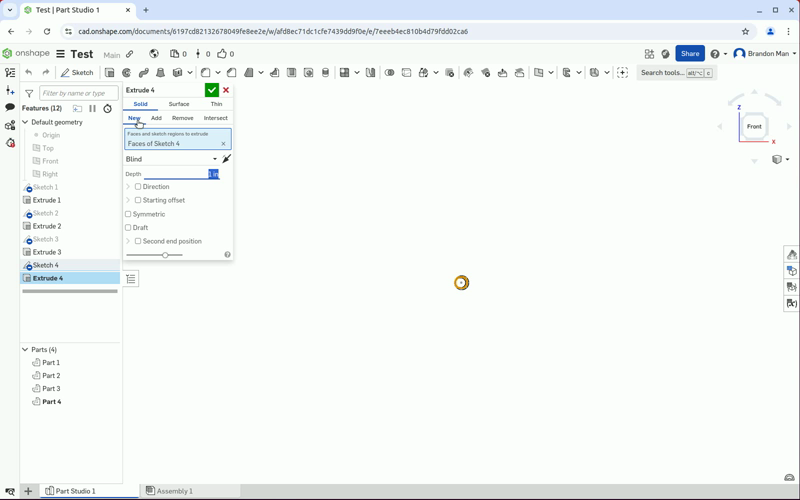
text(17.572)
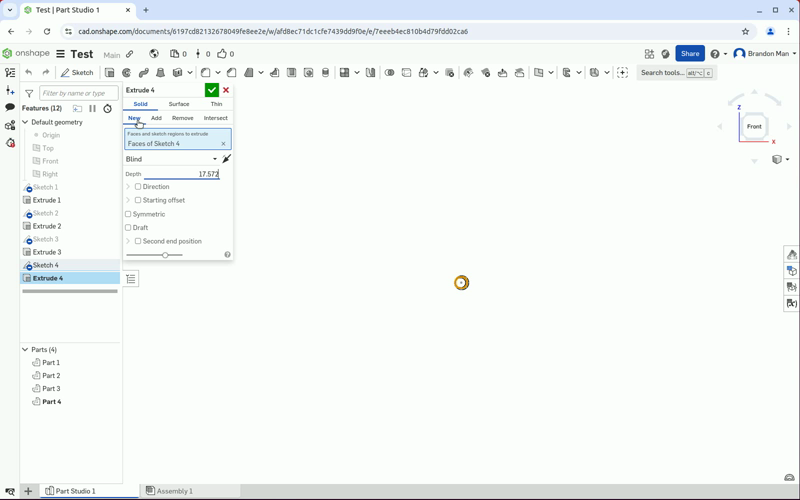
key(enter)
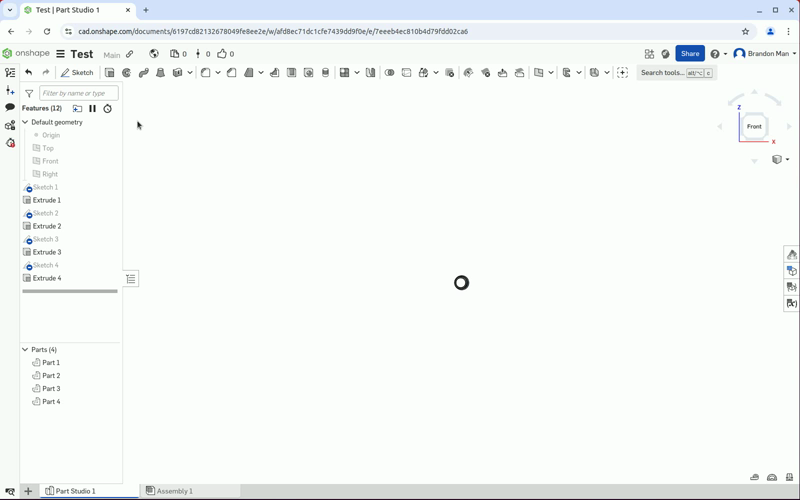
key(shift+h)
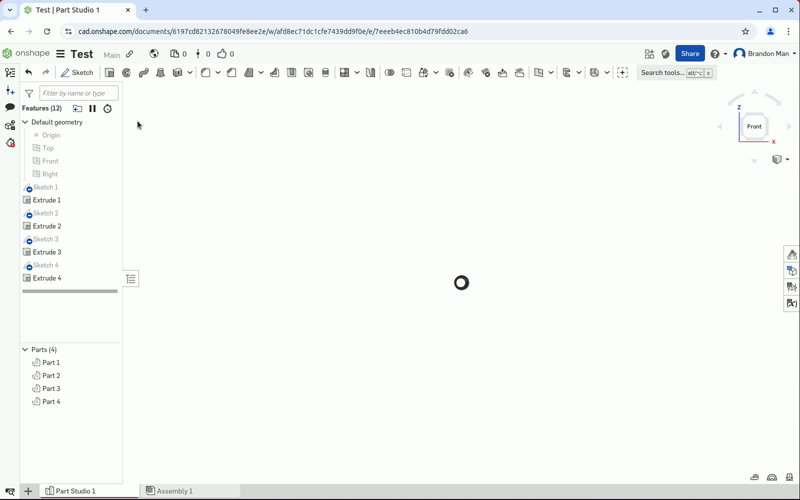
key(shift+h)
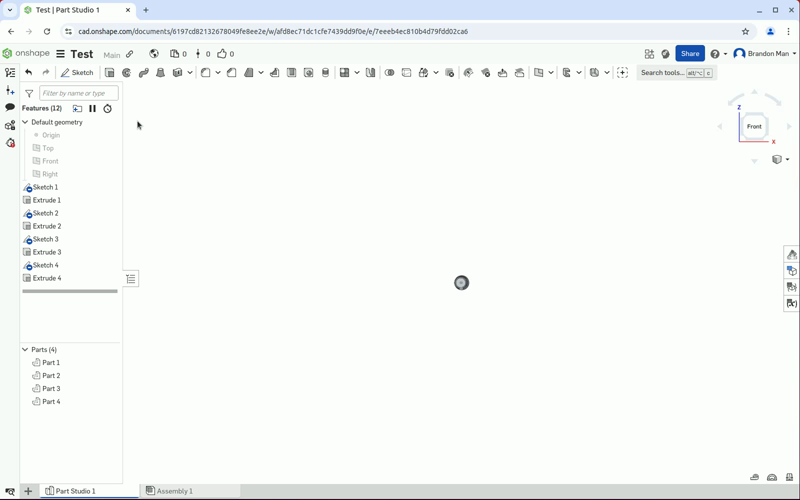
key(shift+7)
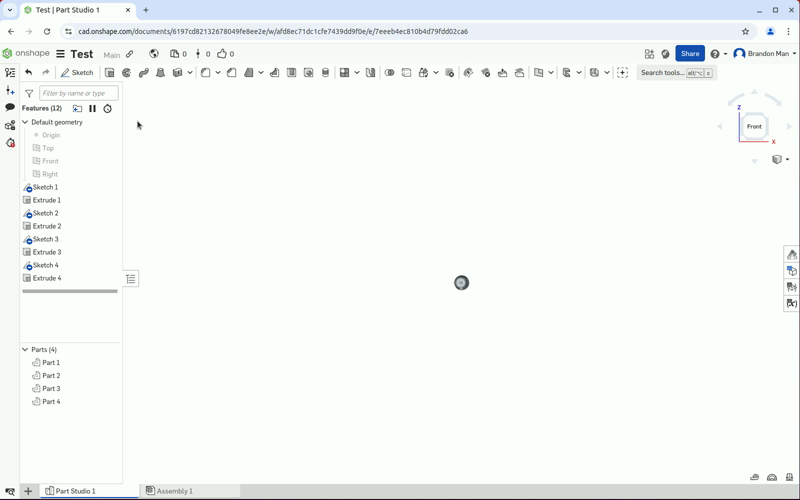
key(left, 2)
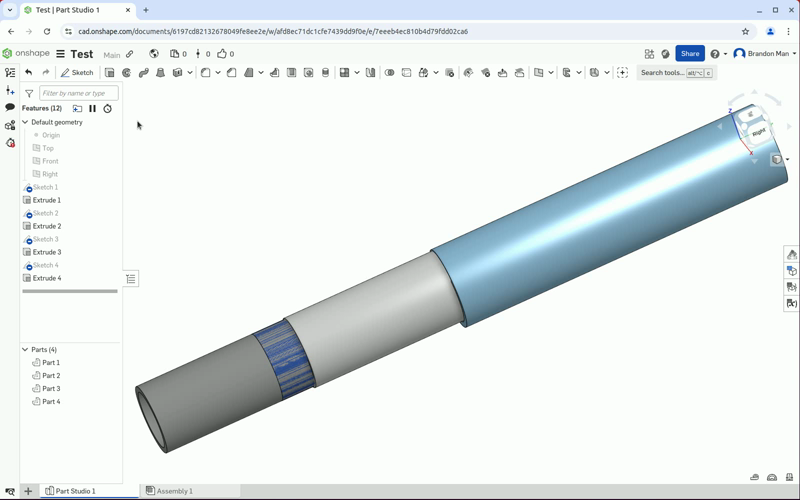
key(down, 2)
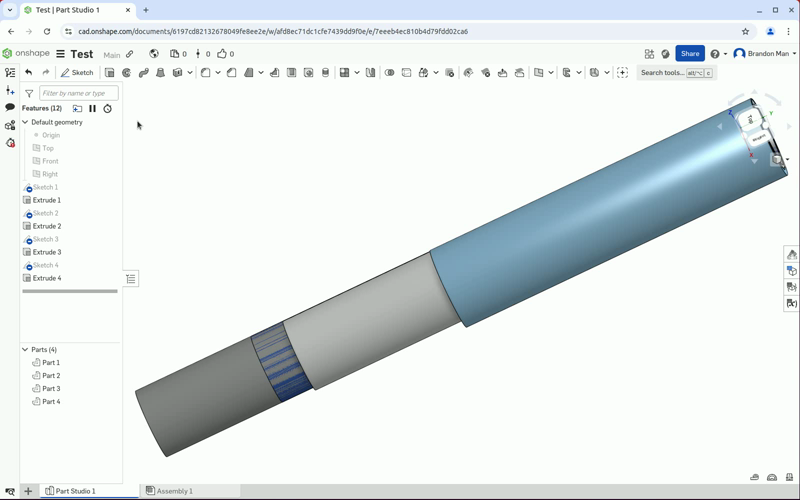
key(up, 2)
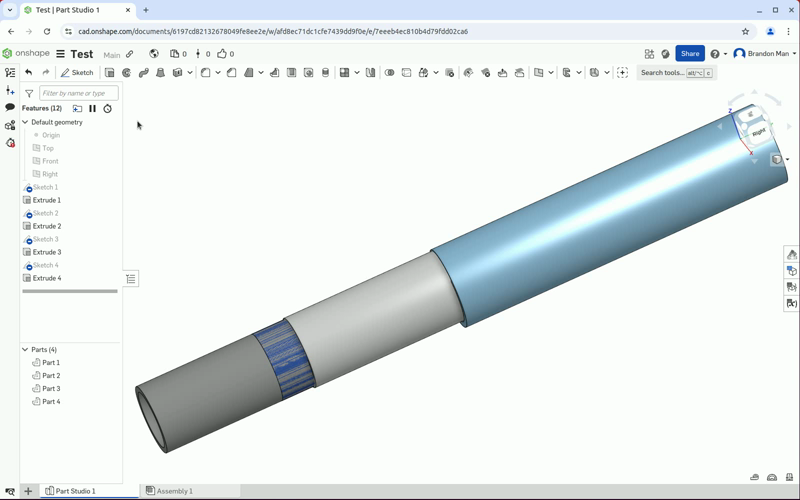
key(right, 2)
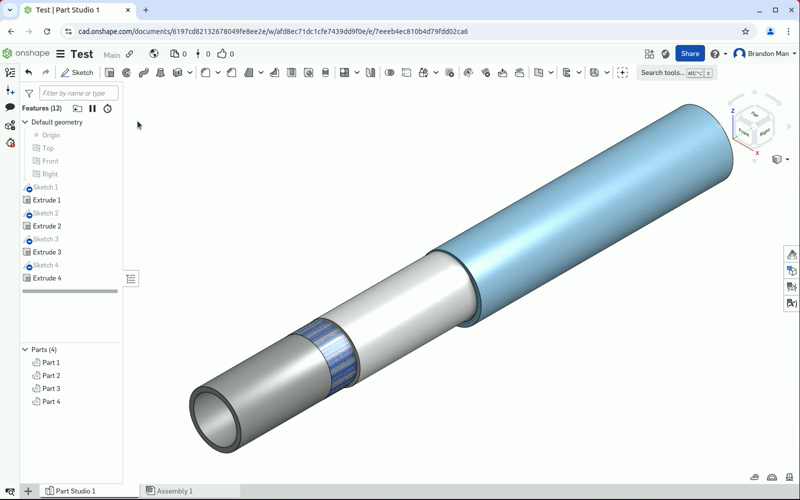
mouse_move(73, 189)
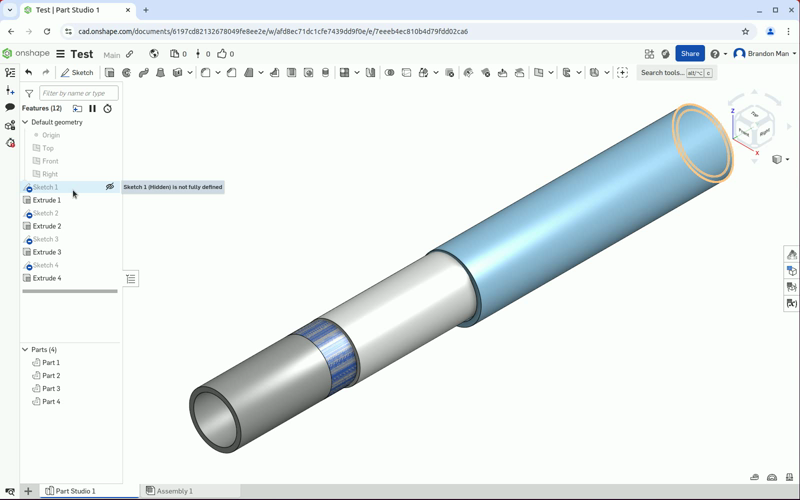
click(73, 189)